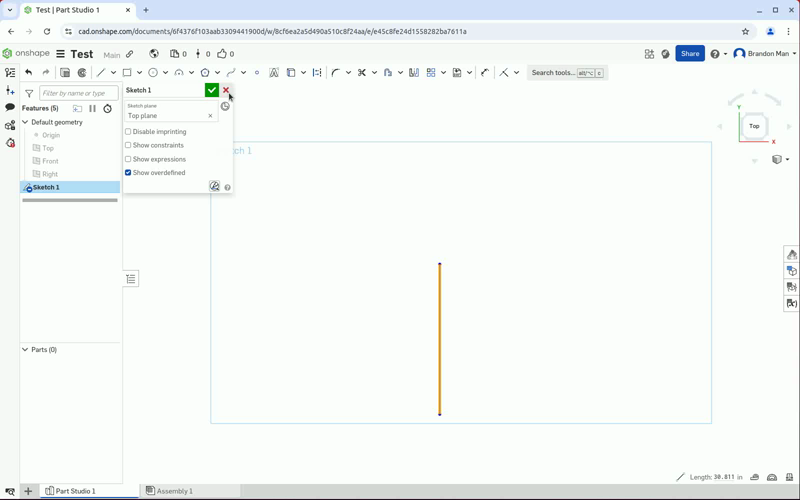
key(shift+h)
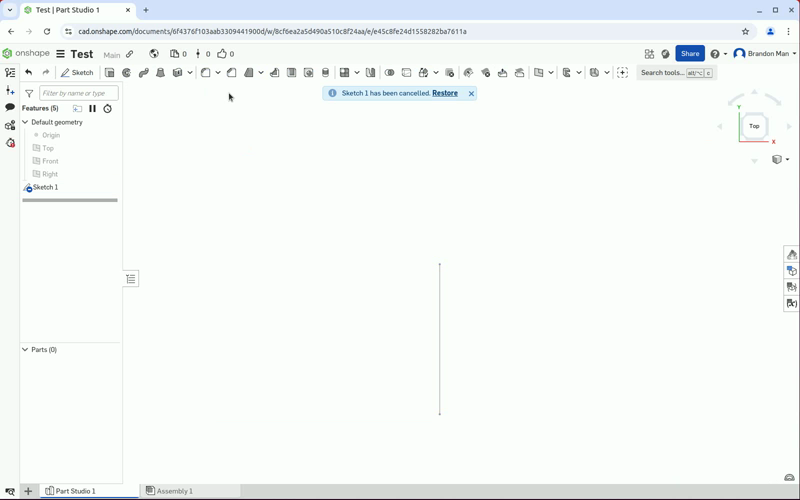
key(shift+s)
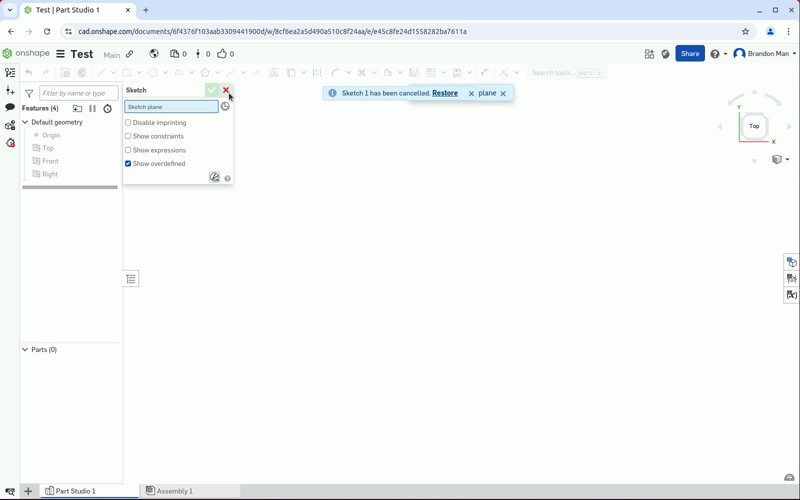
mouse_move(73, 150)
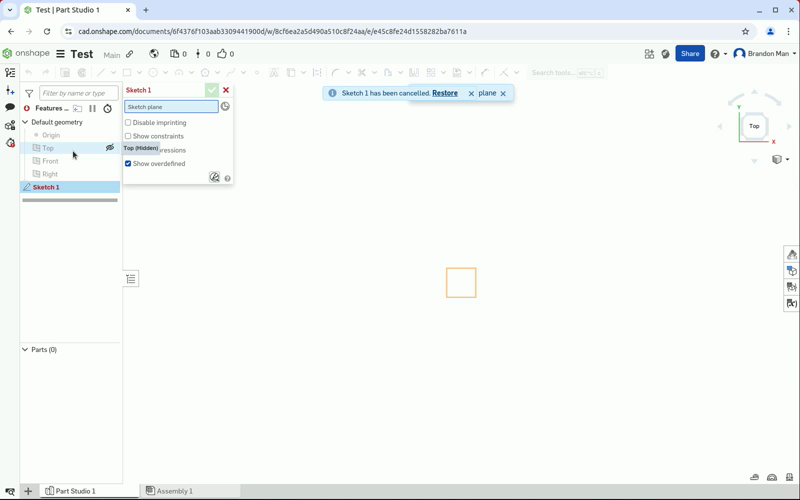
click(73, 150)
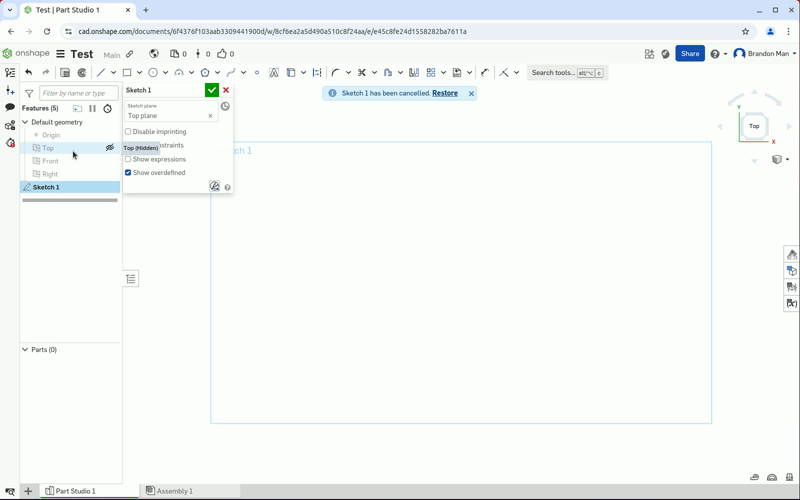
mouse_move(73, 352)
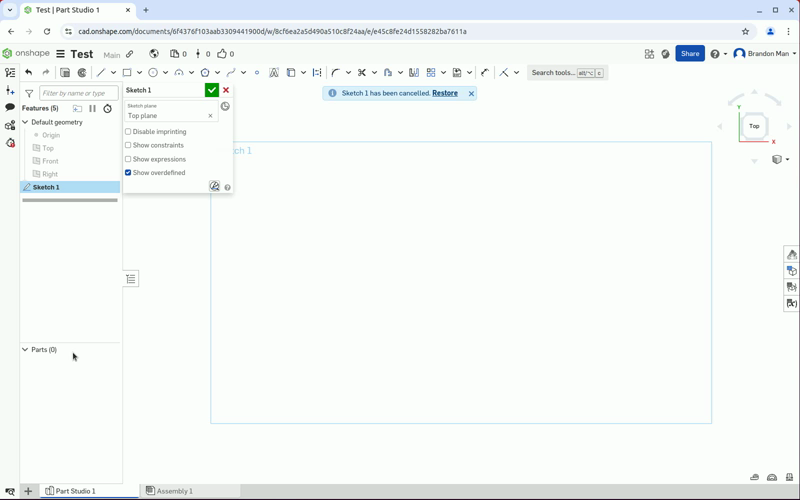
key(y)
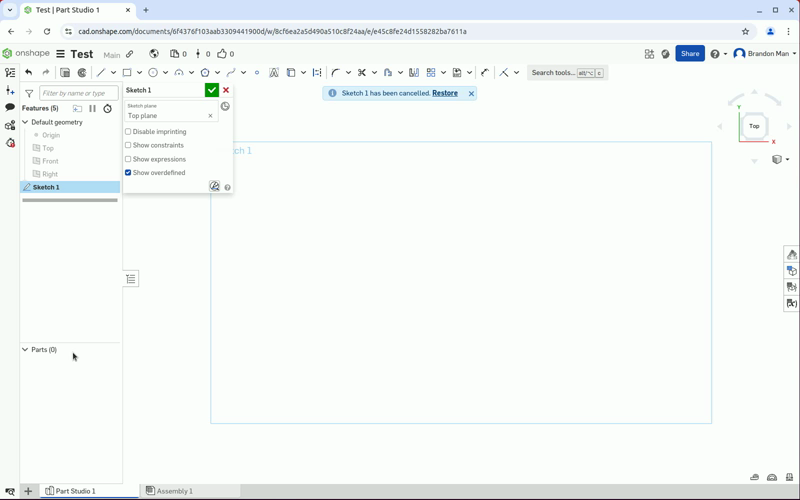
key(l)
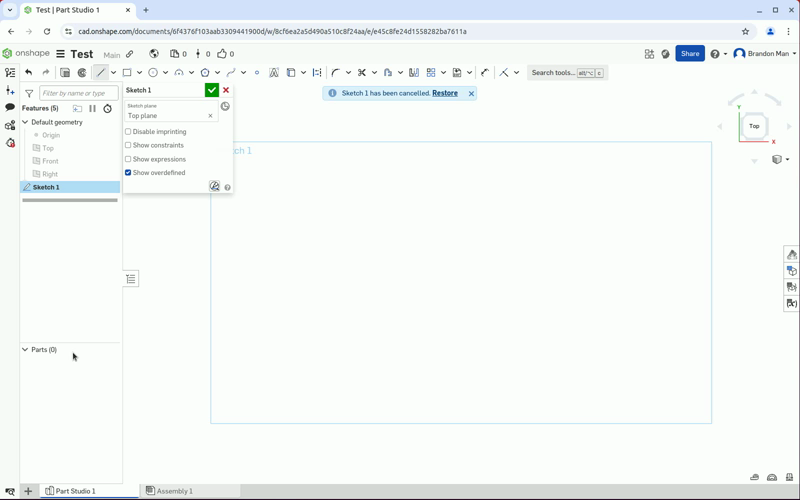
key_down(shift)
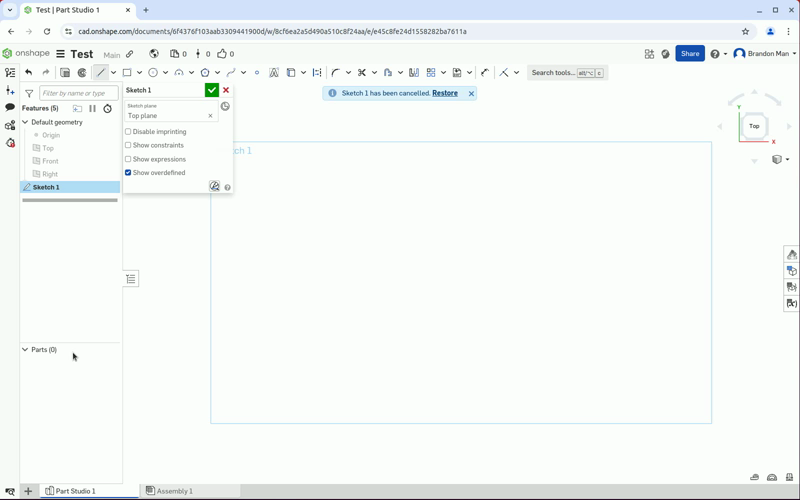
mouse_move(348, 319)
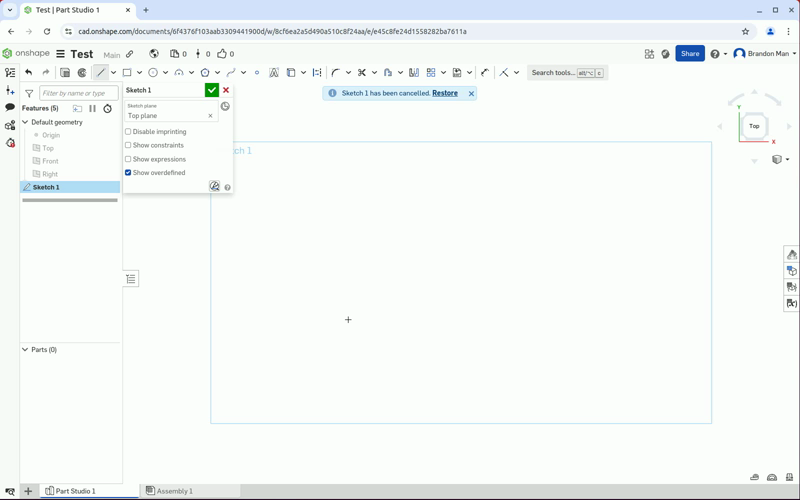
click(348, 319)
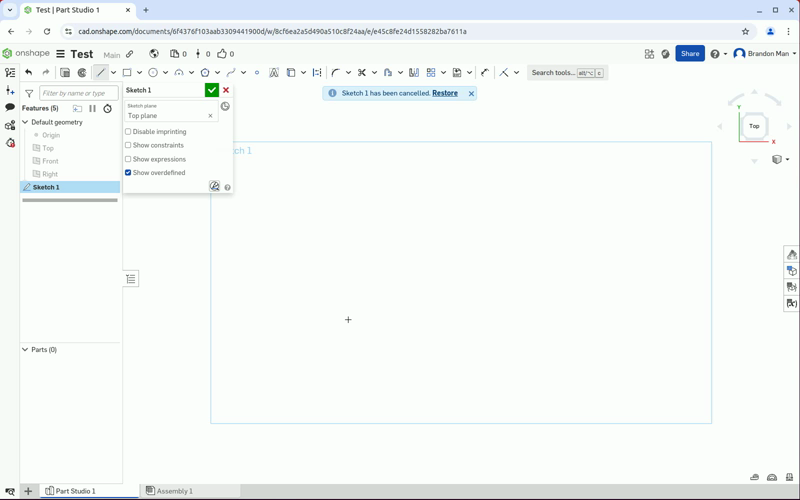
key_up(shift)
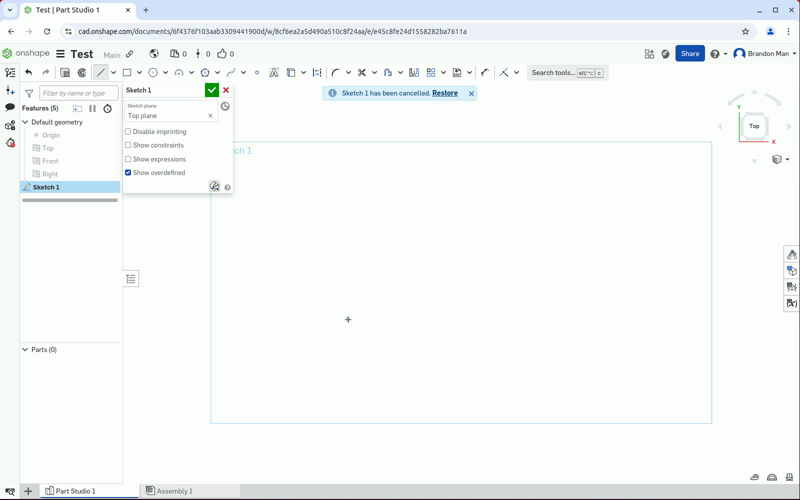
key_down(shift)
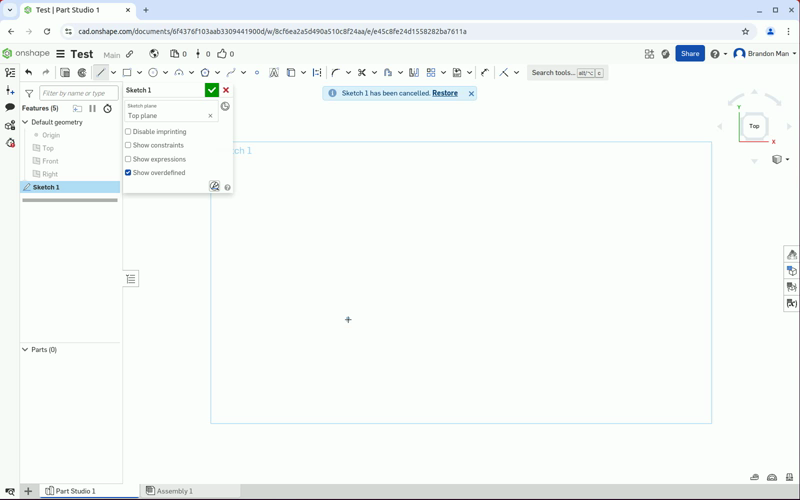
mouse_move(568, 319)
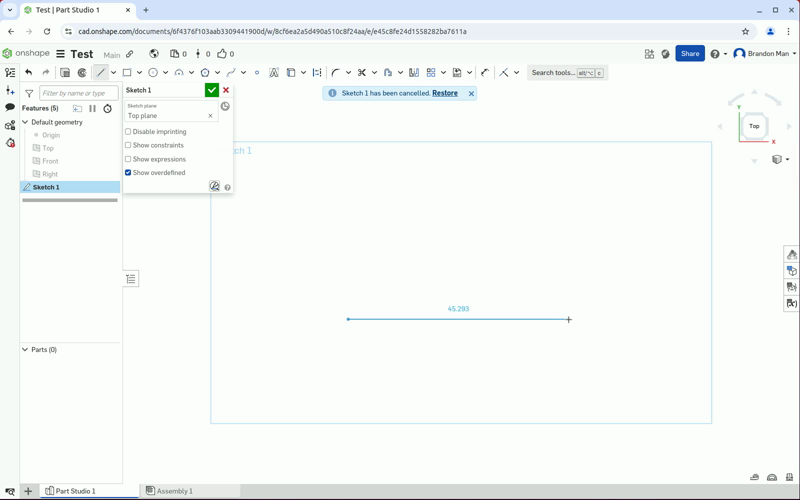
click(568, 319)
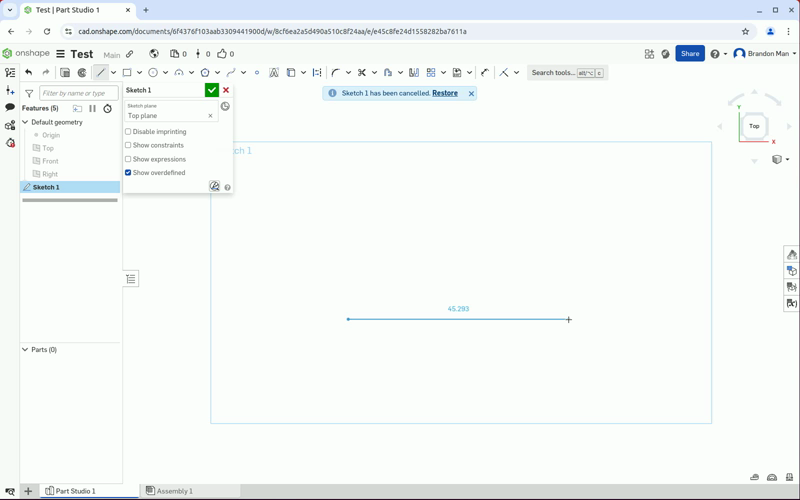
key_up(shift)
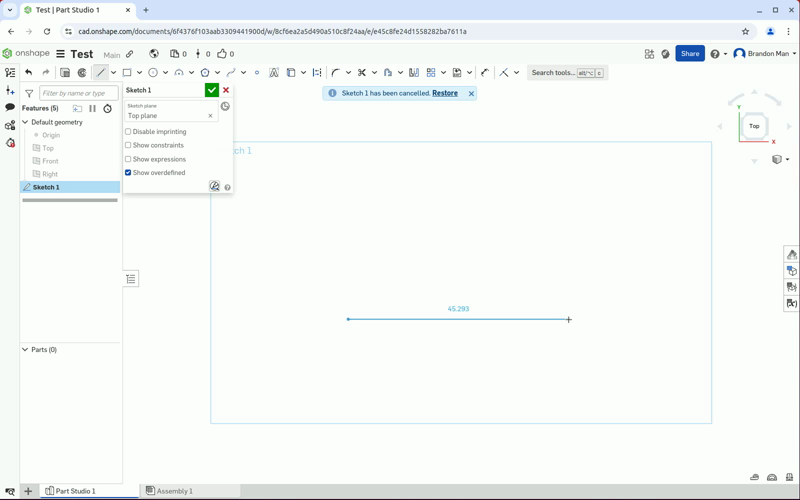
key_down(shift)
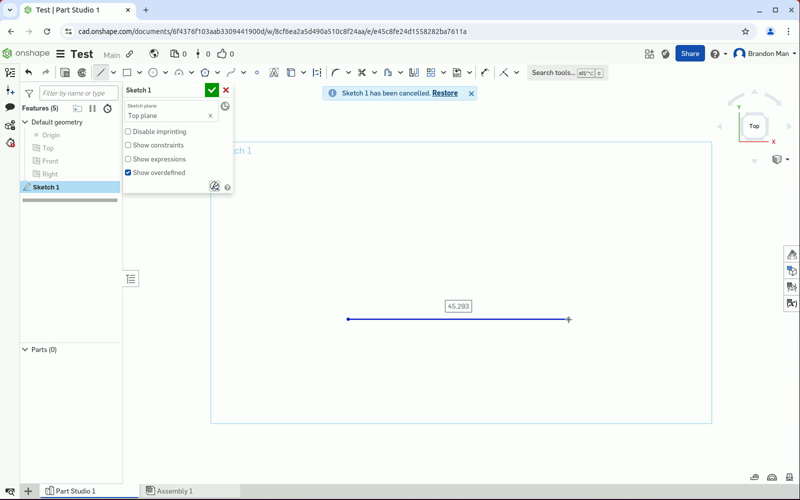
mouse_move(568, 207)
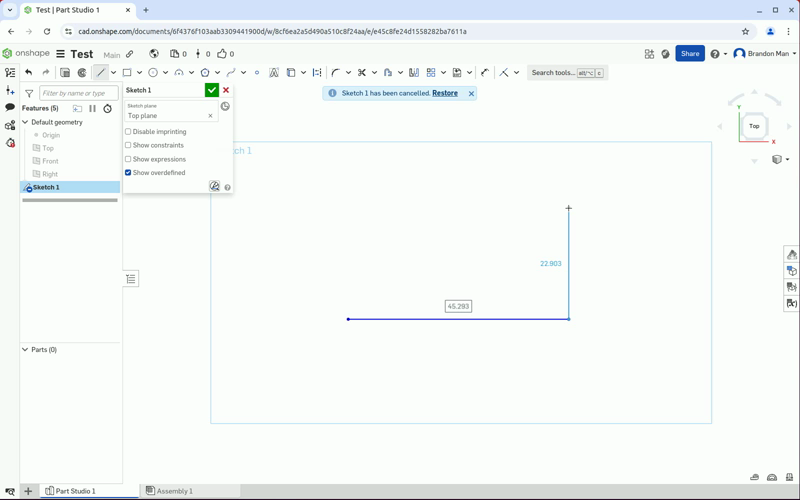
click(568, 207)
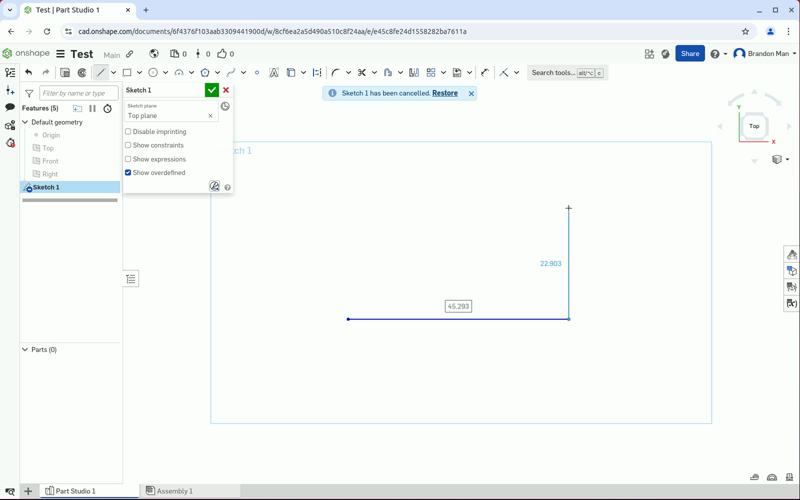
key_up(shift)
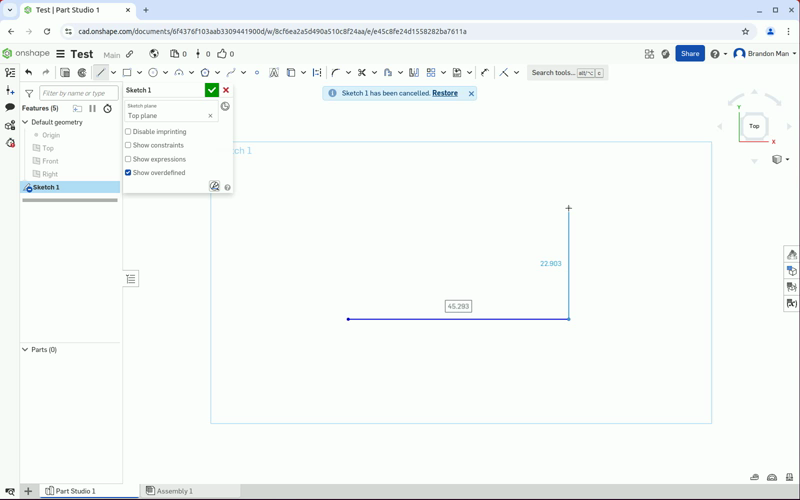
key_down(shift)
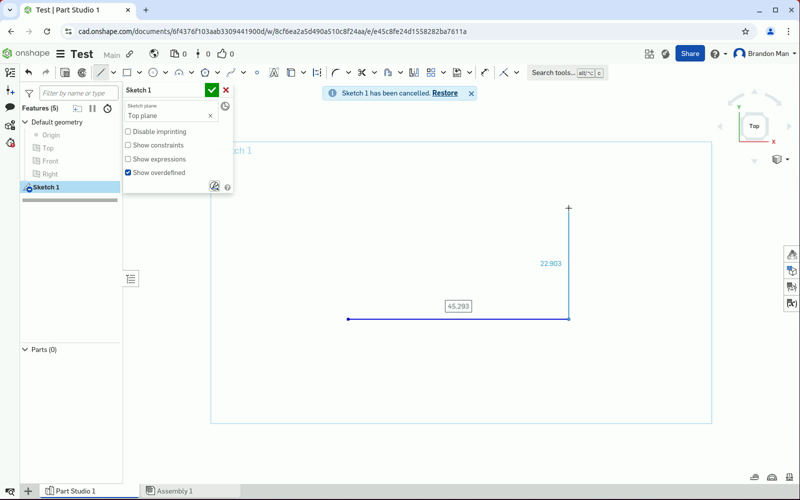
mouse_move(348, 207)
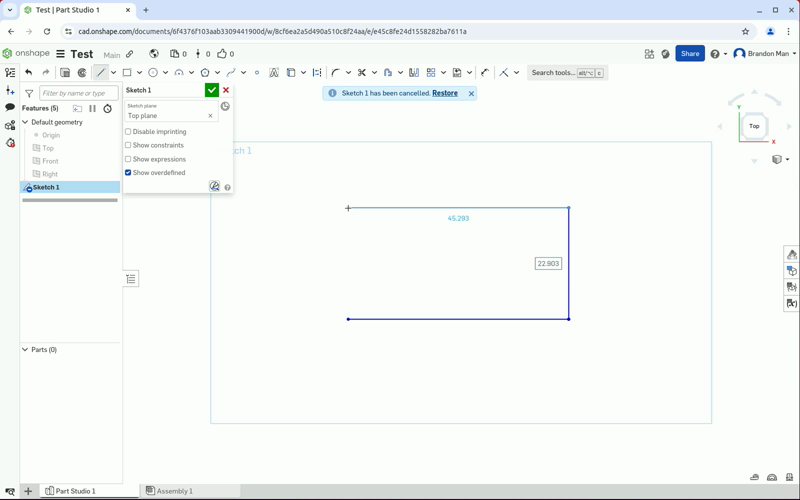
click(348, 207)
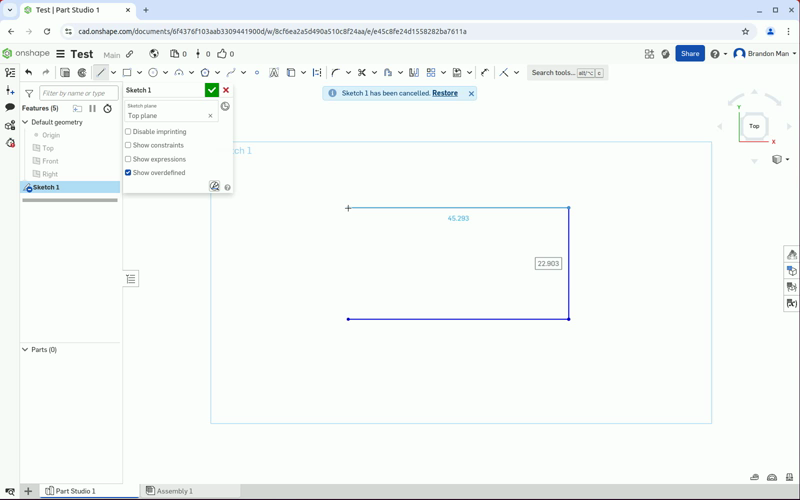
key_up(shift)
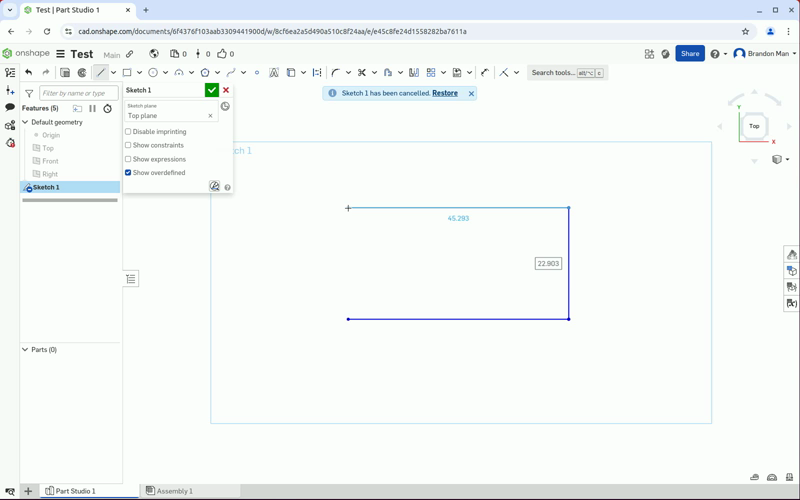
key_down(shift)
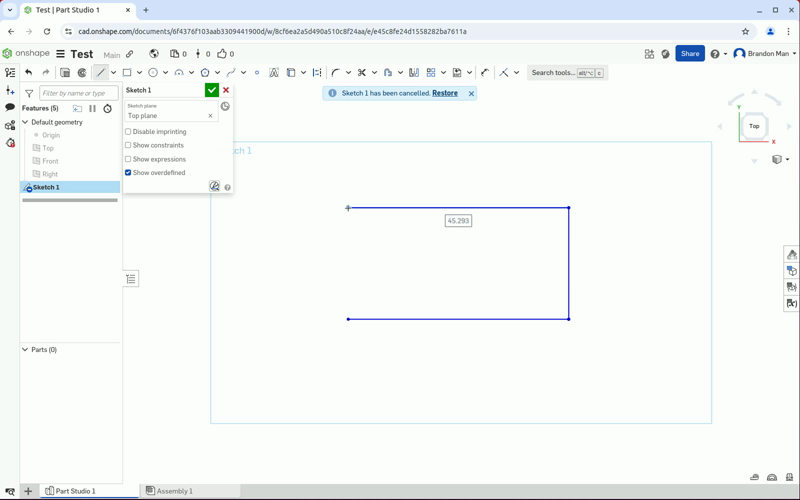
mouse_move(348, 319)
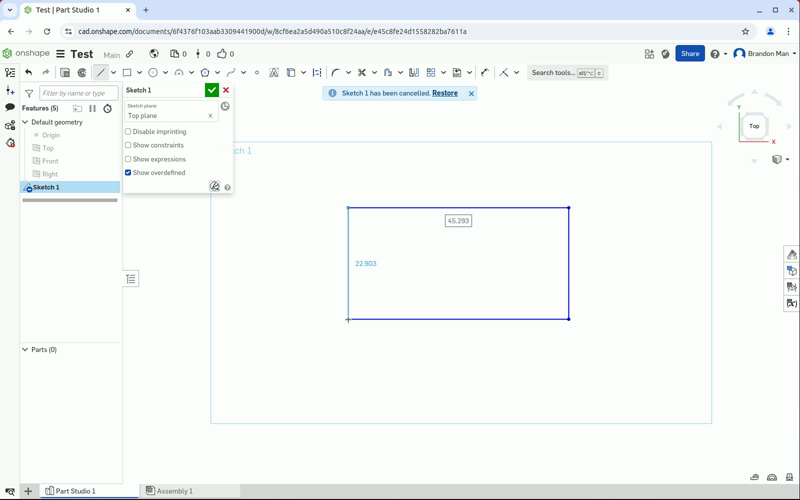
key_up(shift)
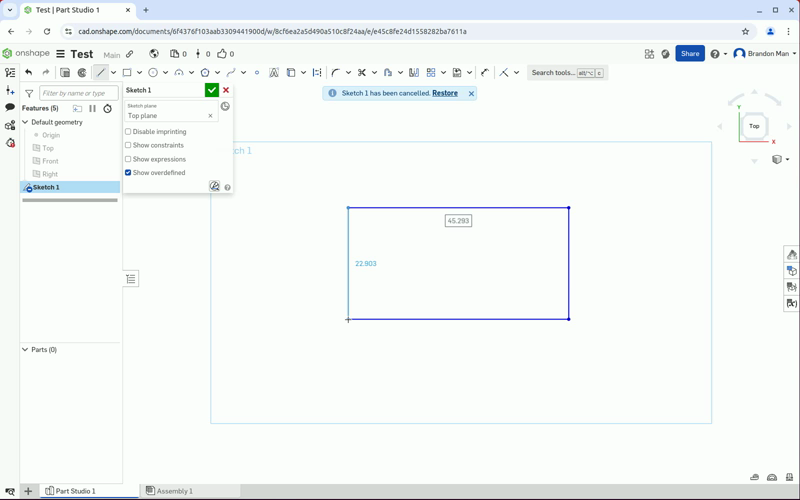
click(348, 319)
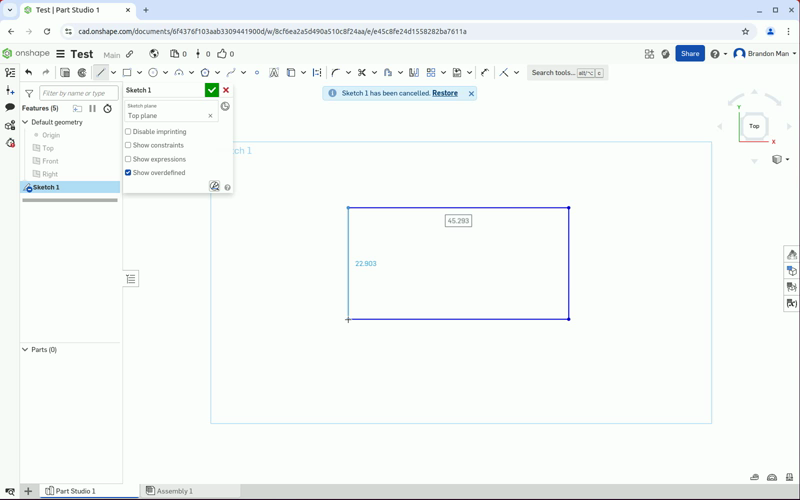
key(esc)
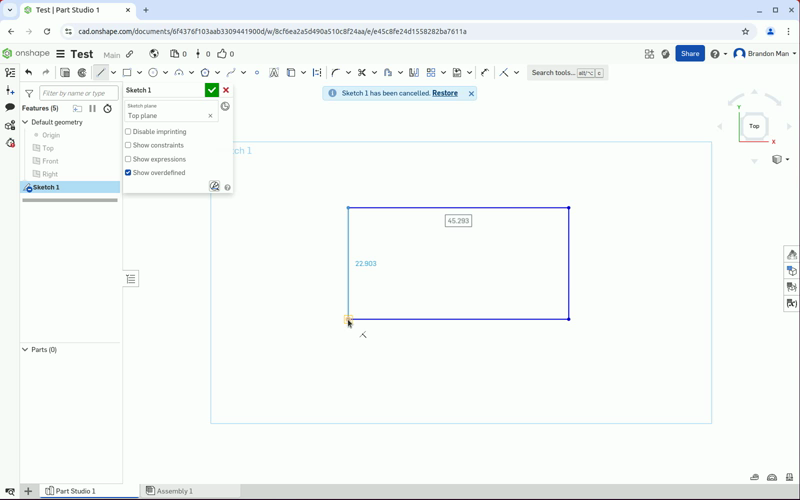
mouse_move(521, 287)
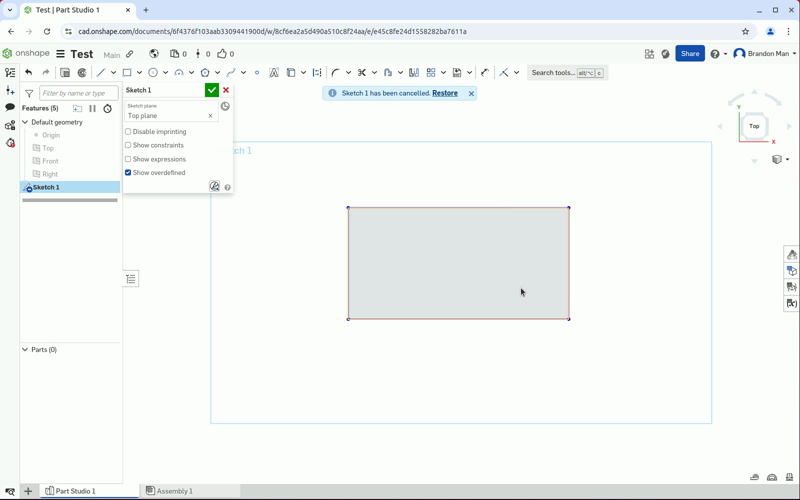
click(521, 287)
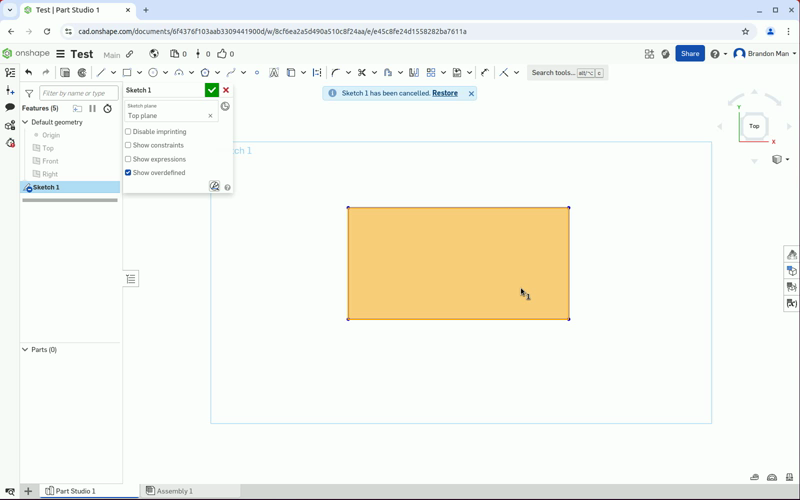
mouse_move(73, 352)
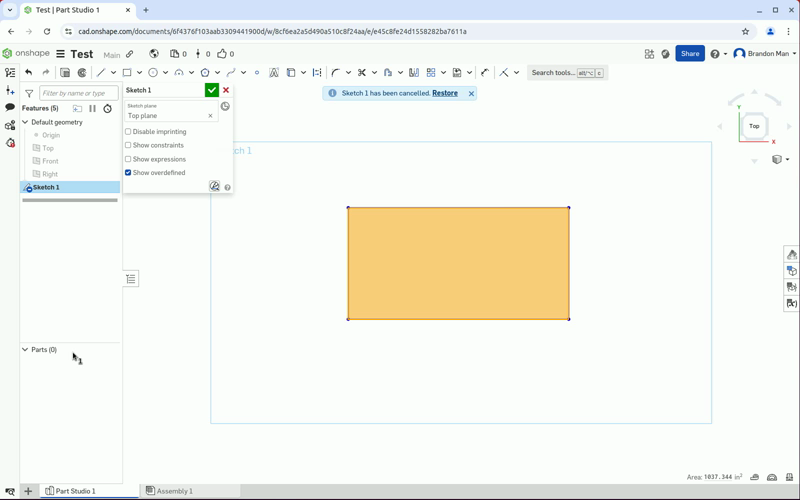
key(shift+y)
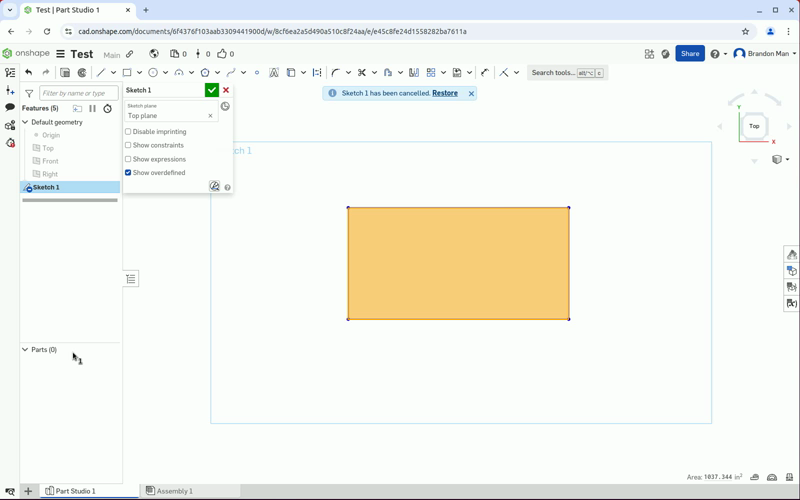
key(shift+e)
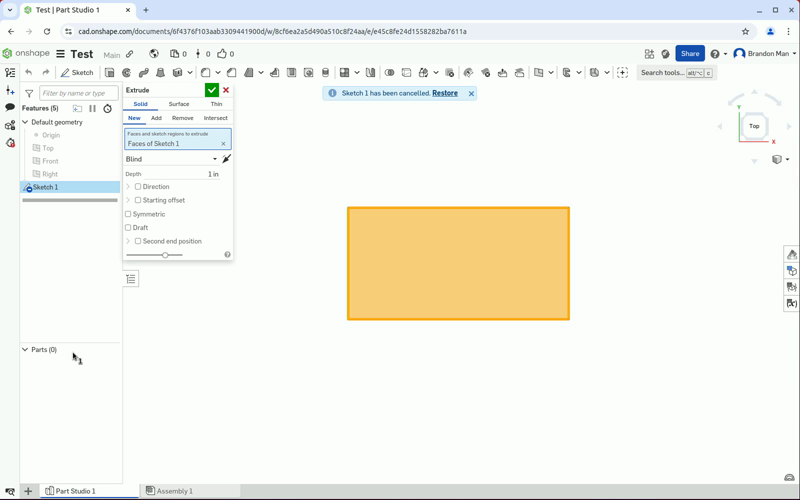
mouse_move(143, 106)
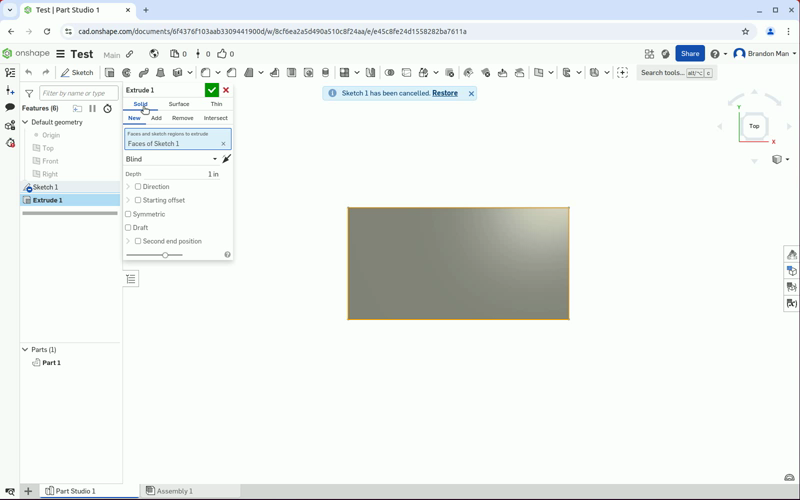
click(143, 106)
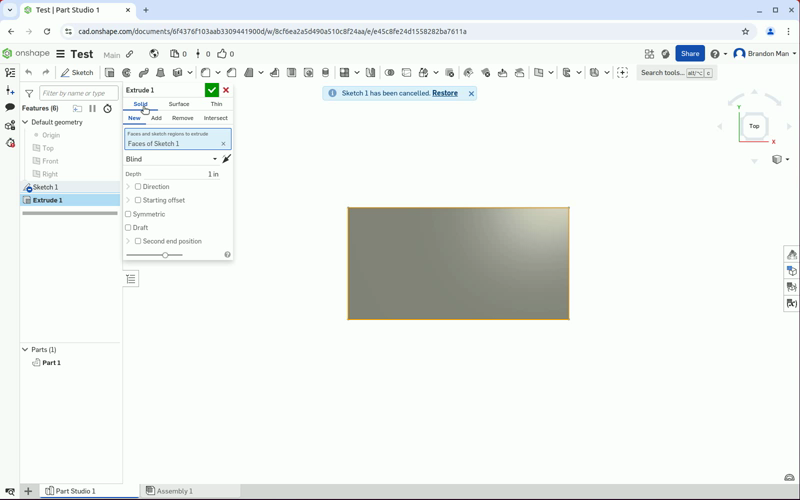
mouse_move(137, 120)
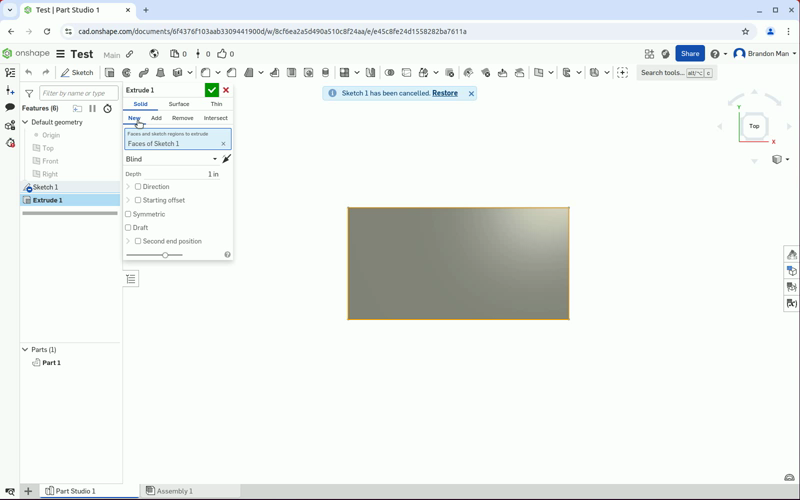
click(137, 120)
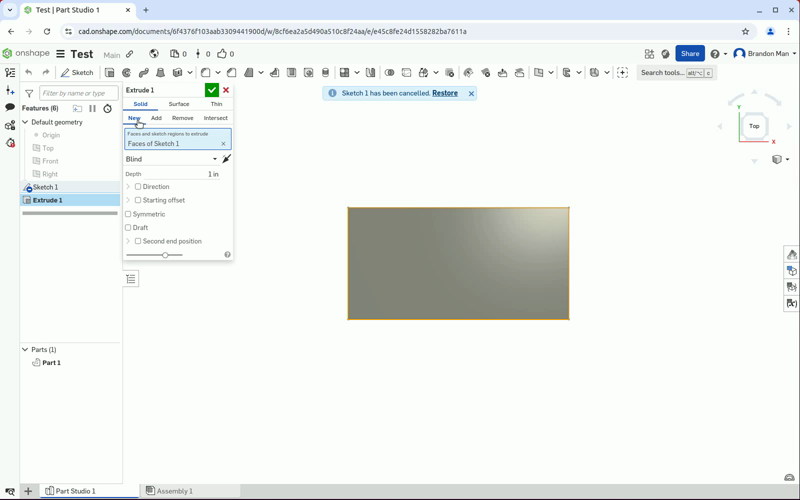
key(tab, 4)
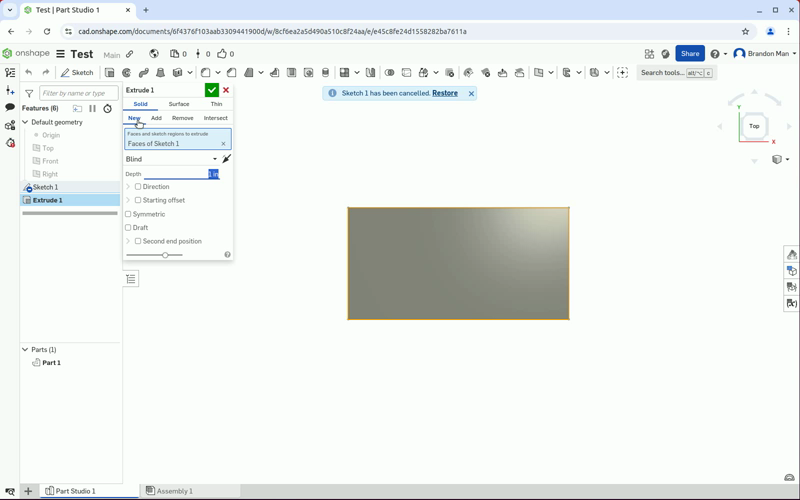
text(19.498)
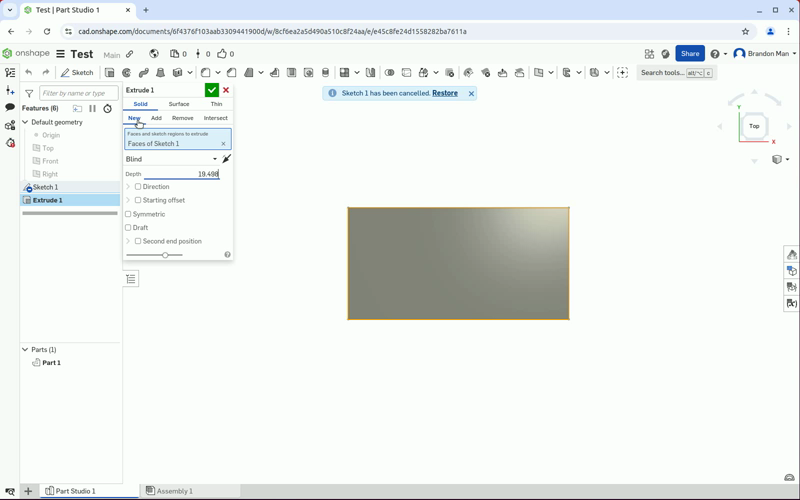
key(enter)
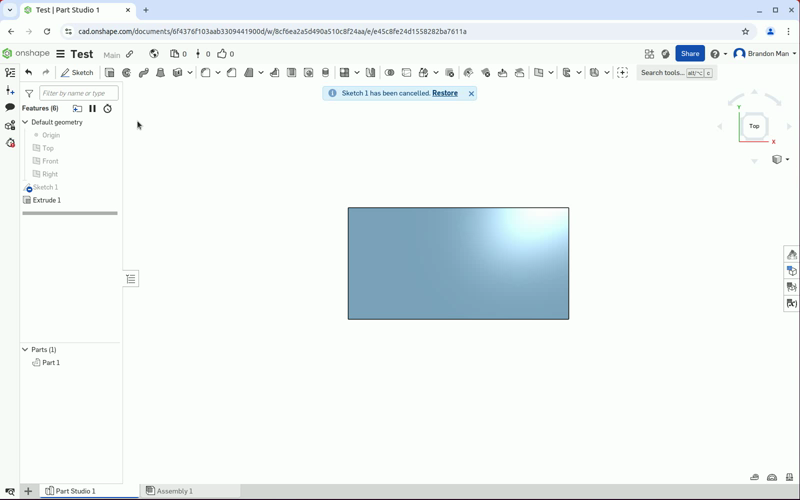
key(shift+h)
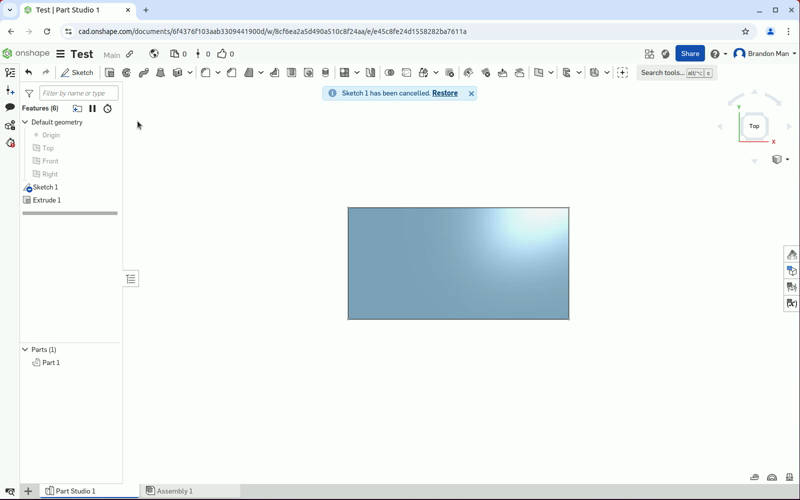
key(shift+h)
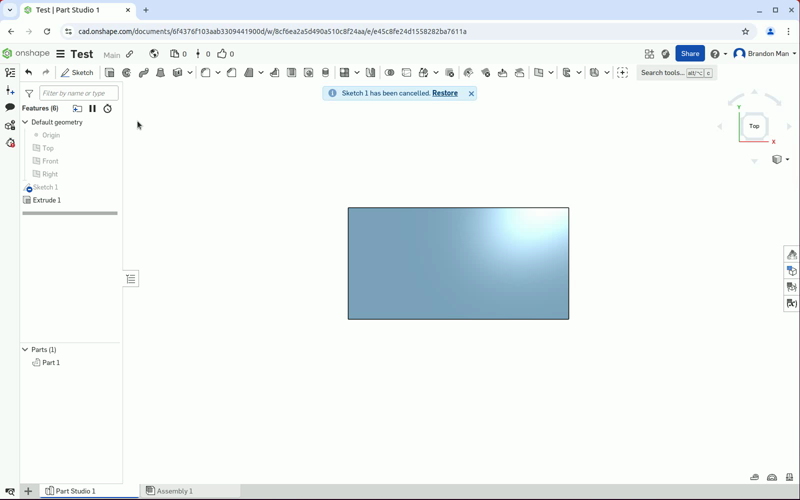
mouse_move(73, 189)
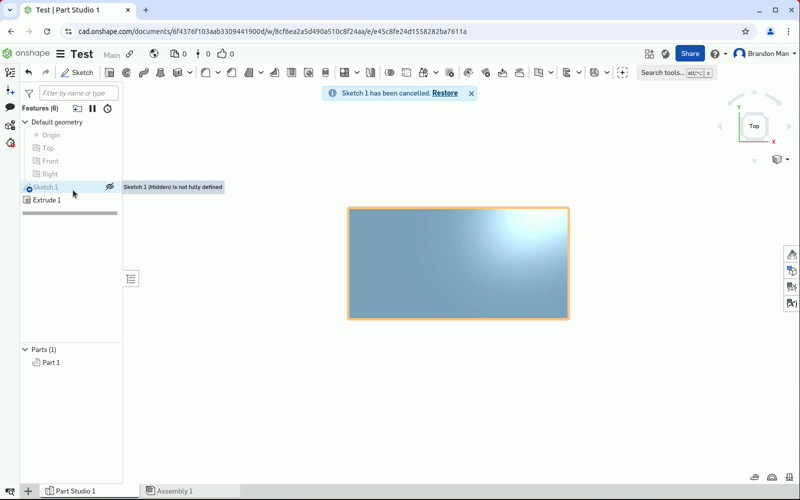
click(73, 189)
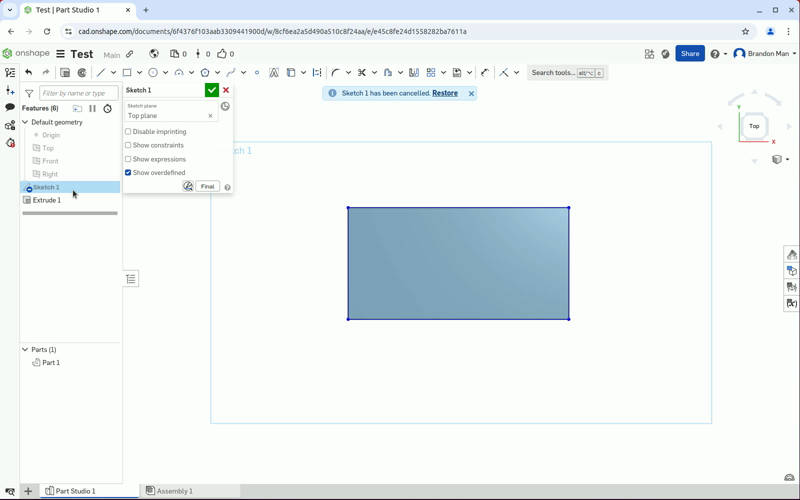
mouse_move(229, 92)
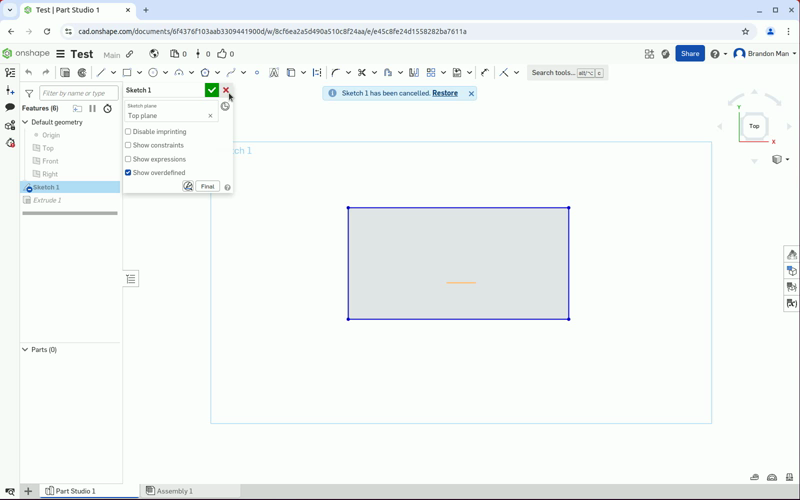
click(229, 92)
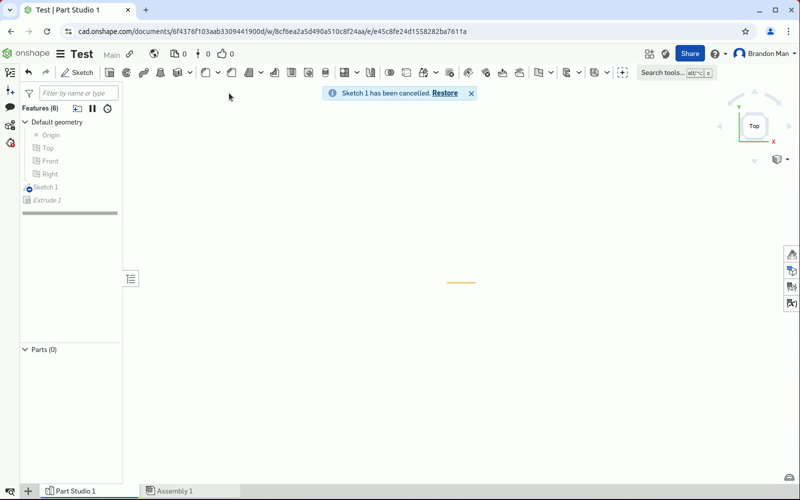
mouse_move(73, 352)
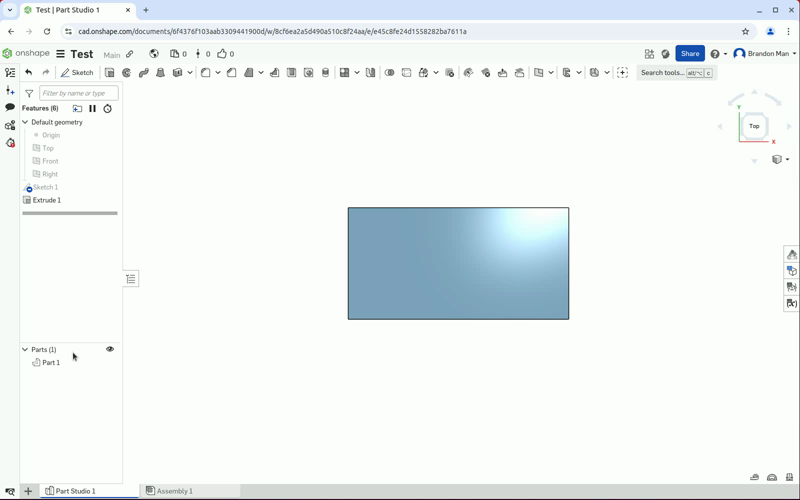
key(y)
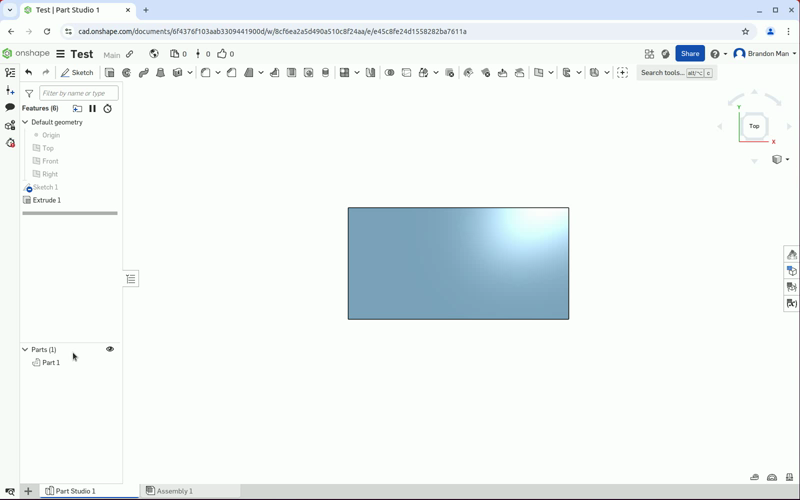
key(shift+p)
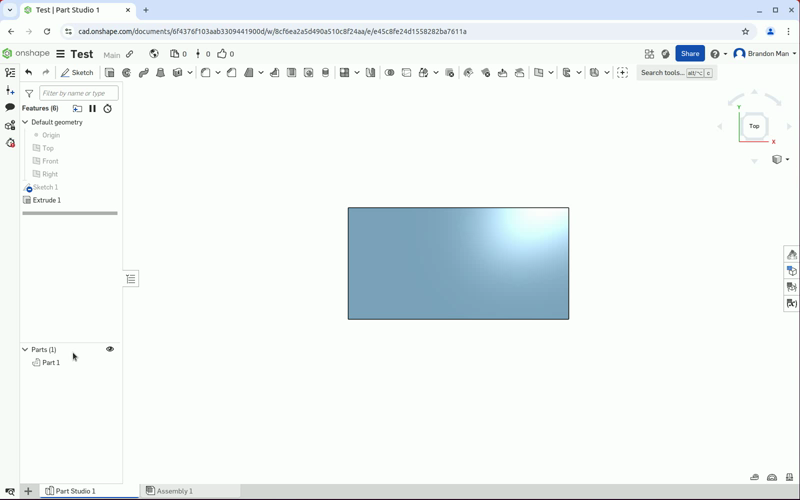
key(space)
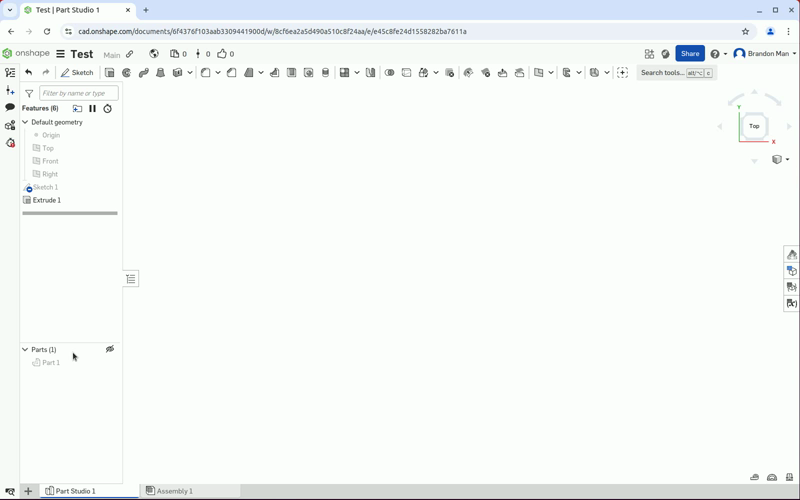
key_down(shift)
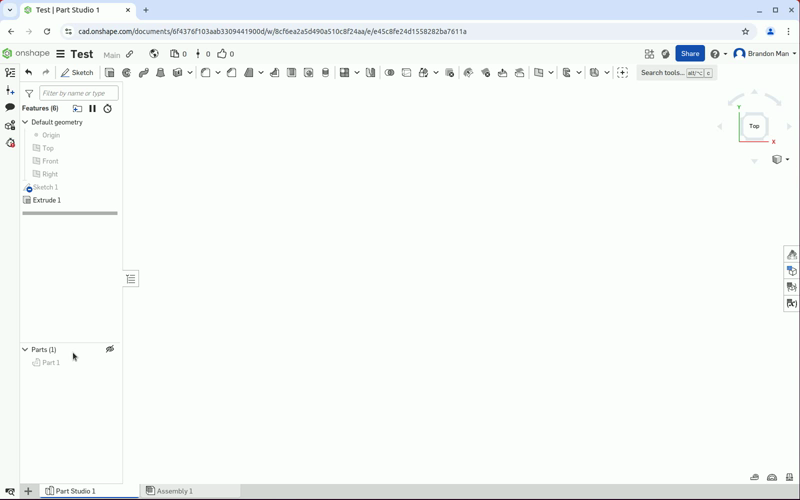
key(up)
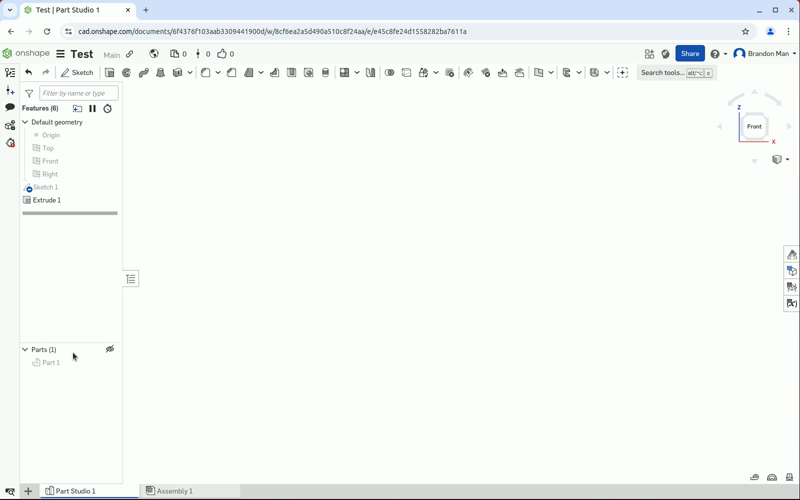
key_up(shift)
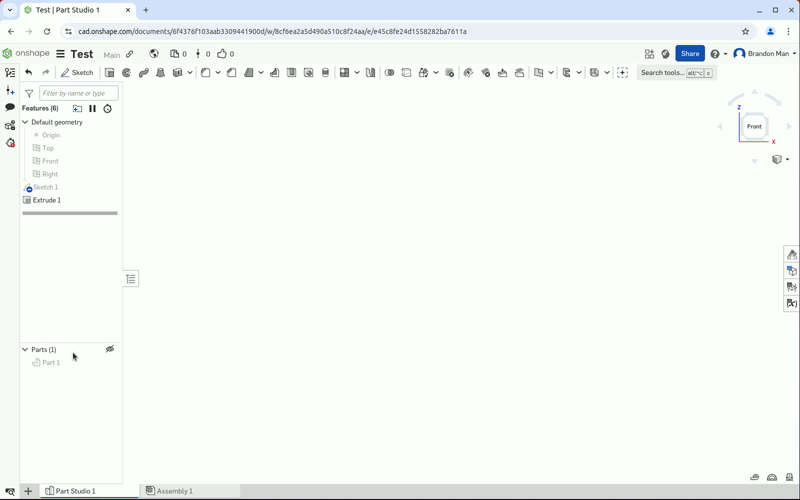
key(space)
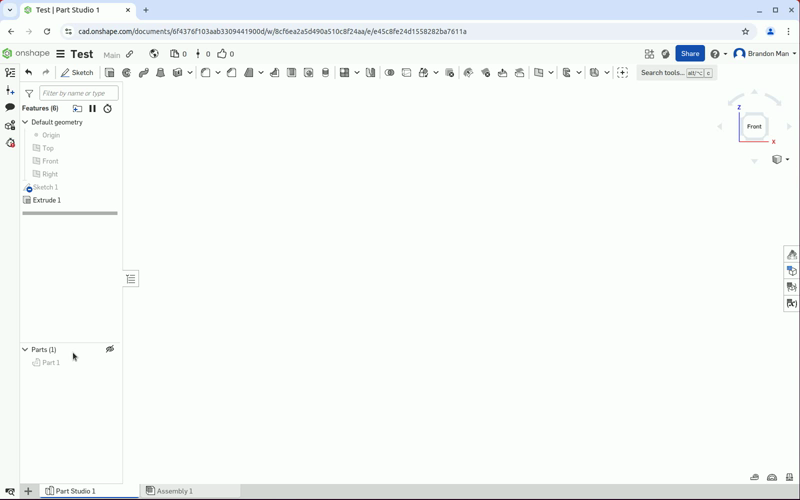
key_down(shift)
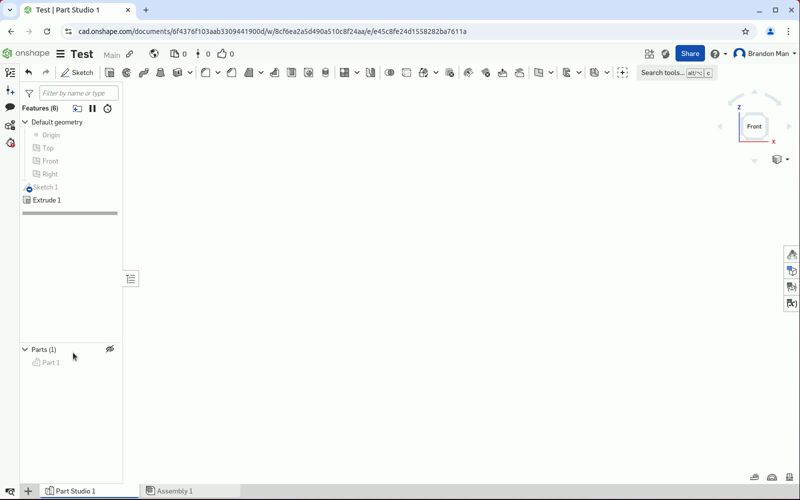
key(left)
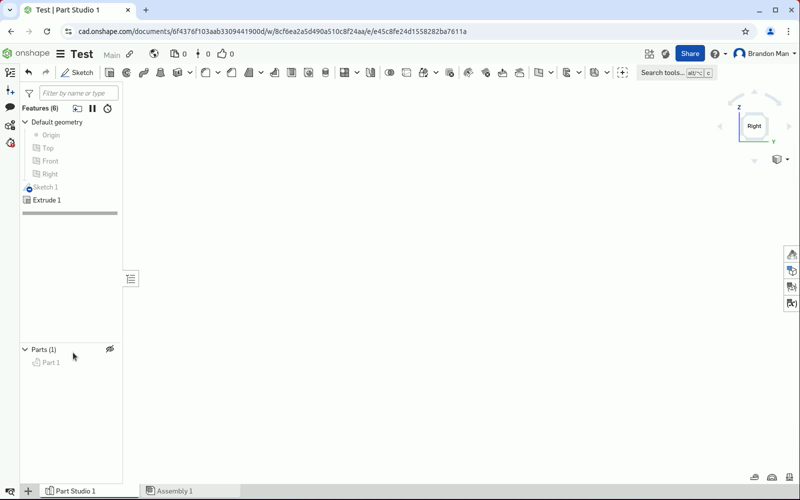
key_up(shift)
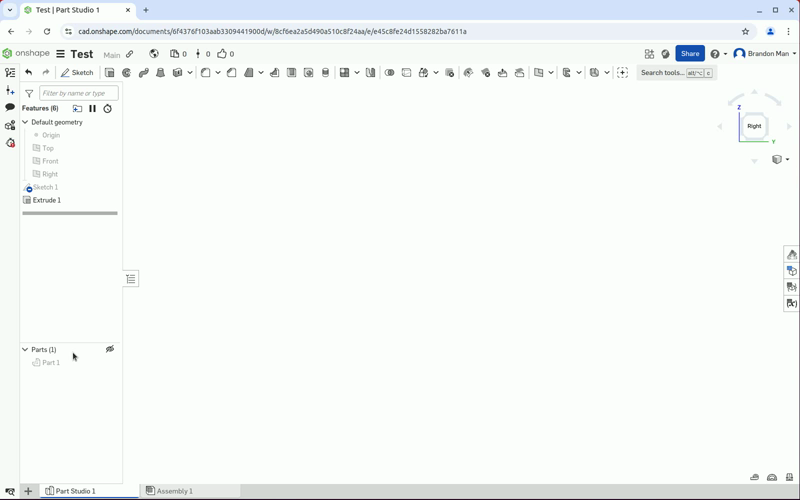
mouse_move(73, 352)
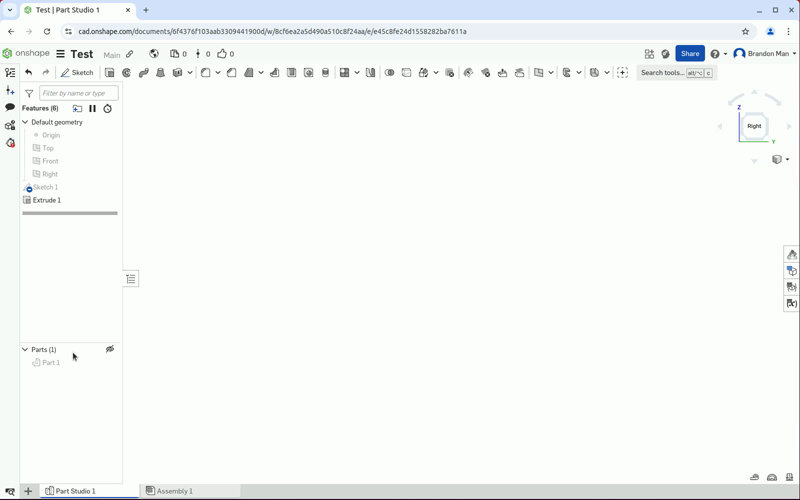
key(shift+y)
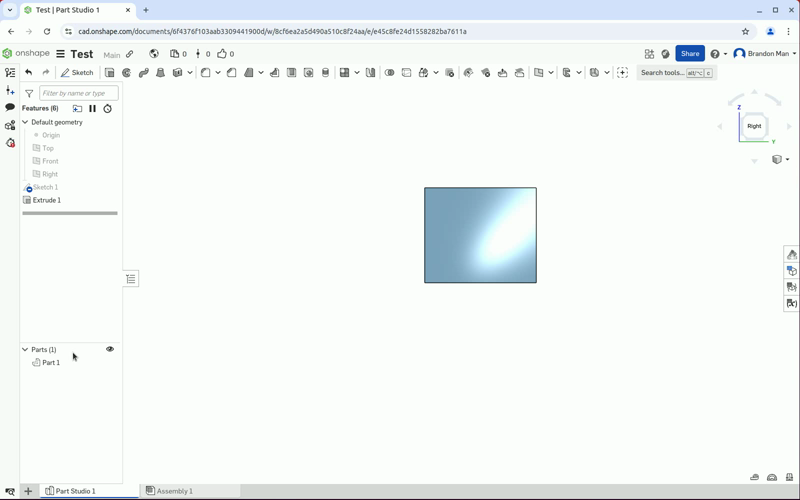
mouse_move(541, 75)
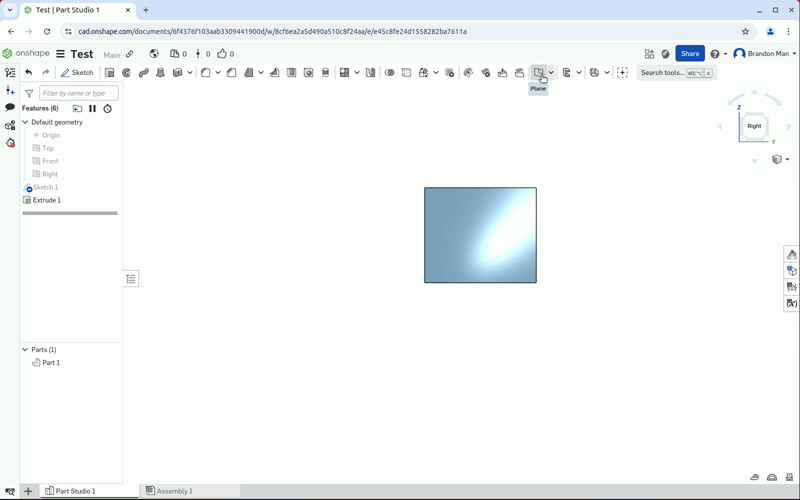
click(541, 75)
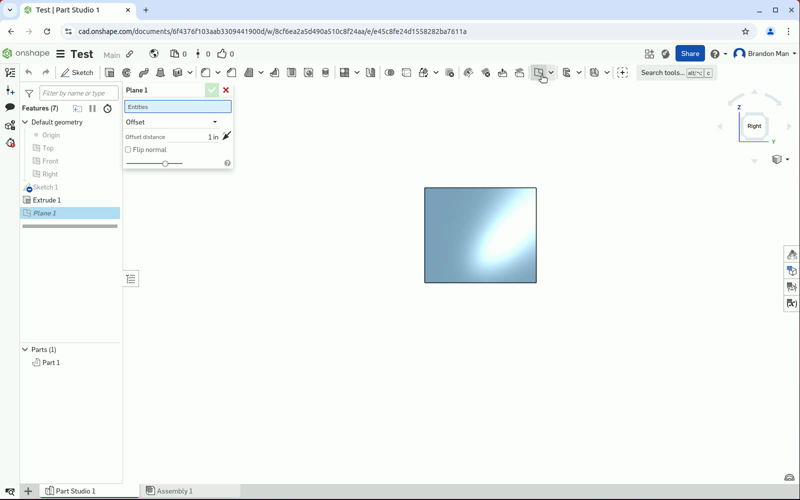
mouse_move(73, 176)
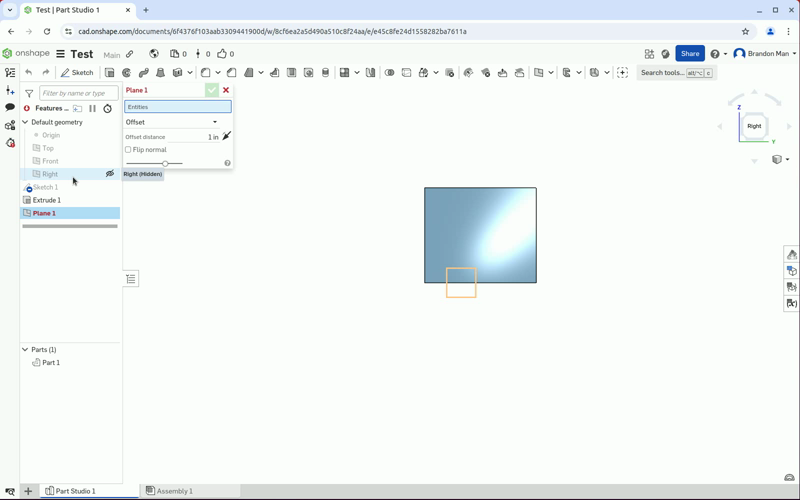
click(73, 176)
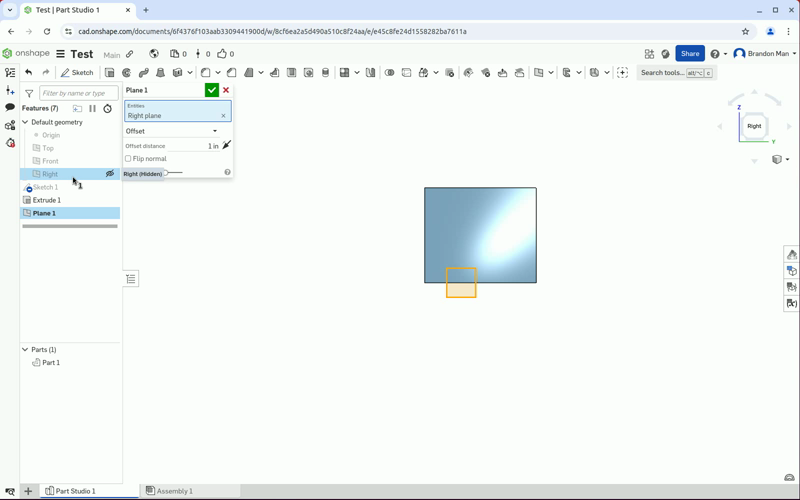
key(tab, 2)
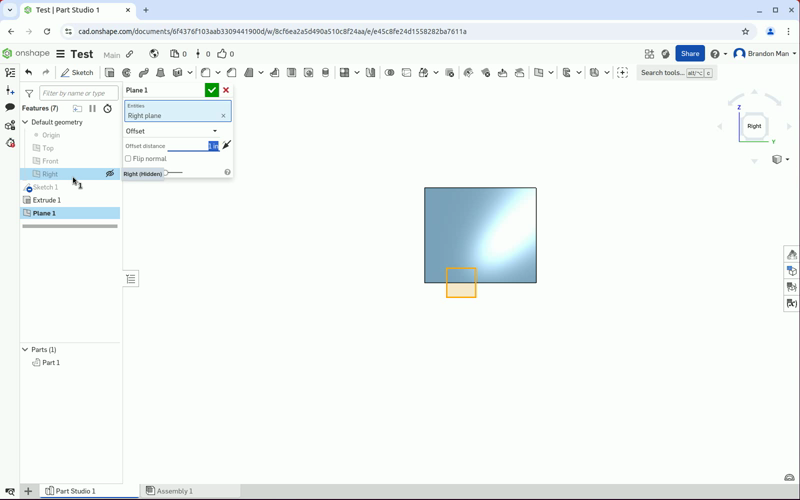
text(22.4)
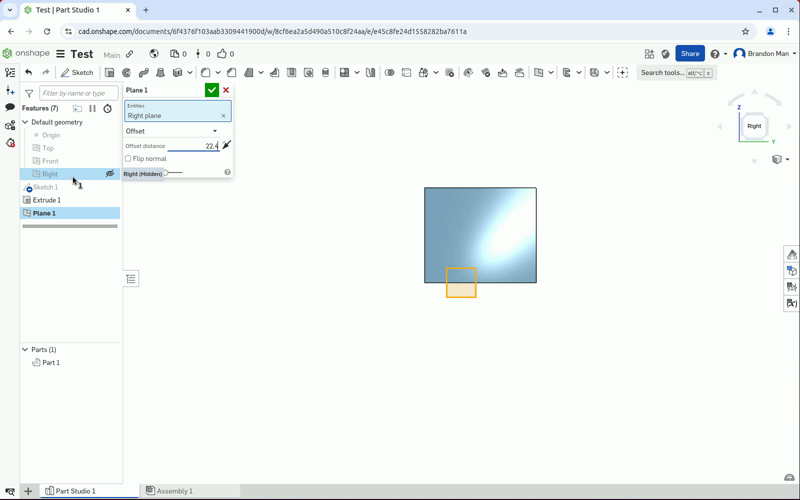
key(enter, 2)
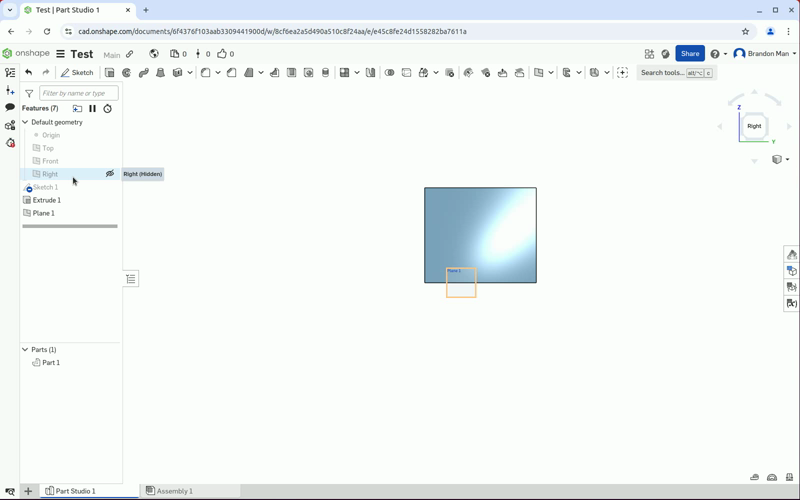
key(shift+s)
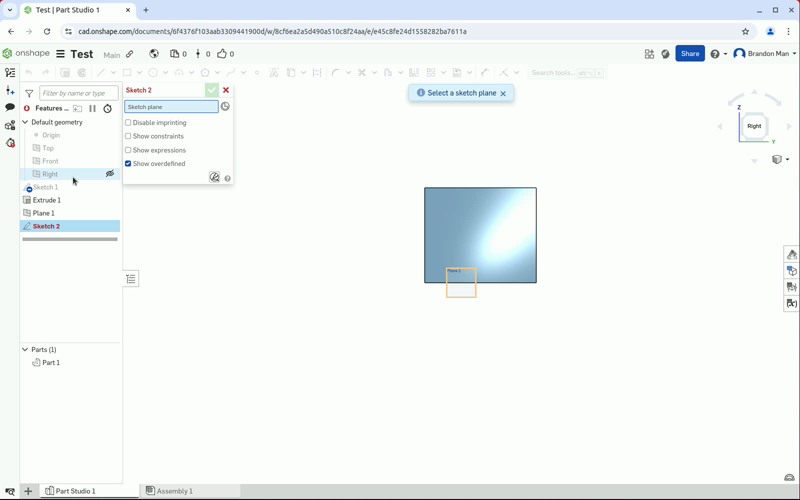
mouse_move(73, 215)
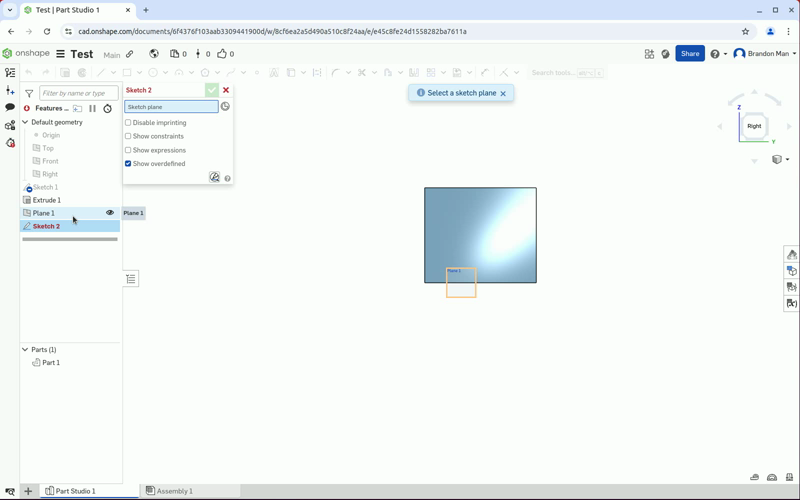
click(73, 215)
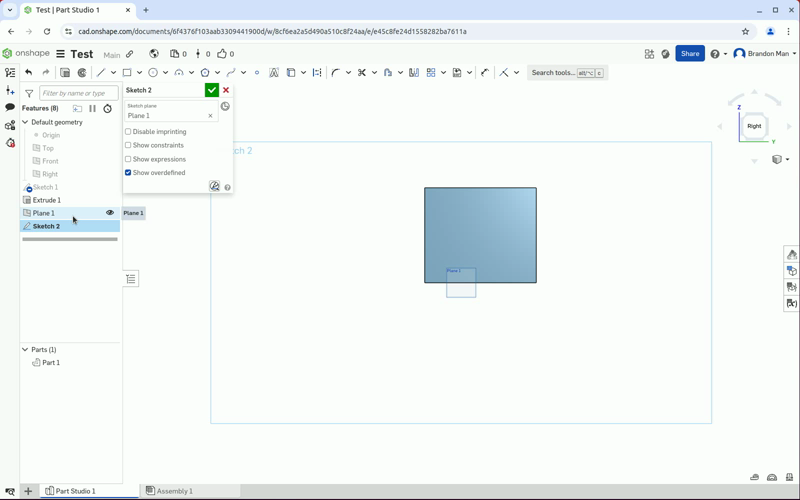
mouse_move(73, 352)
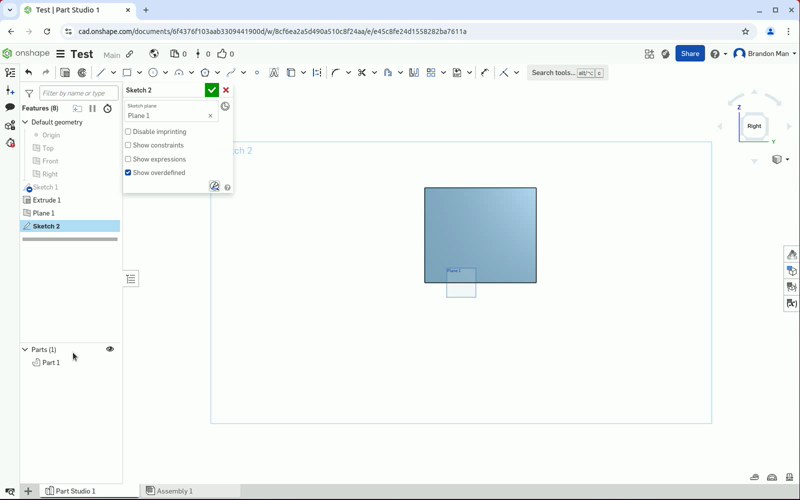
key(y)
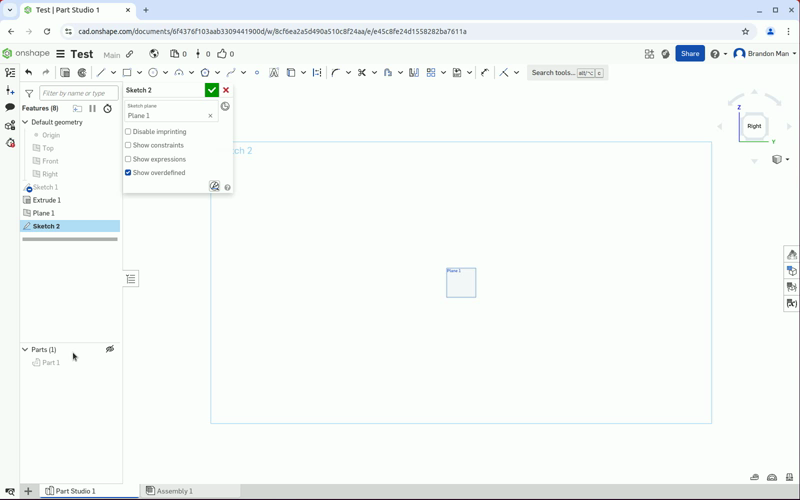
key(a)
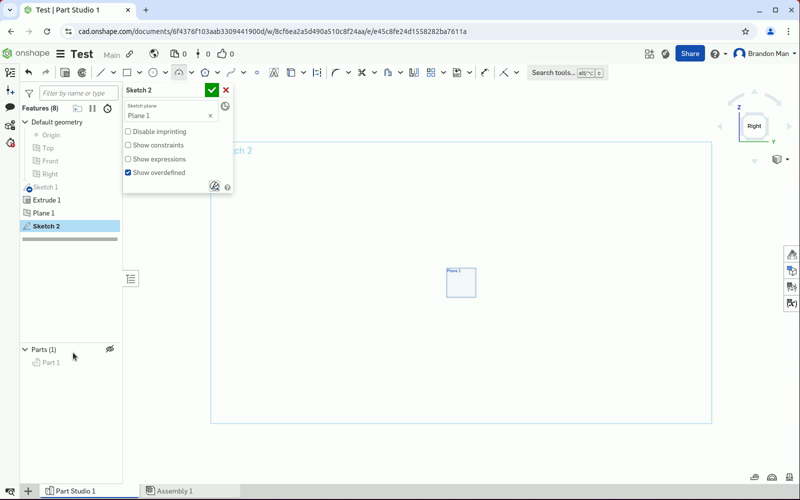
key_down(shift)
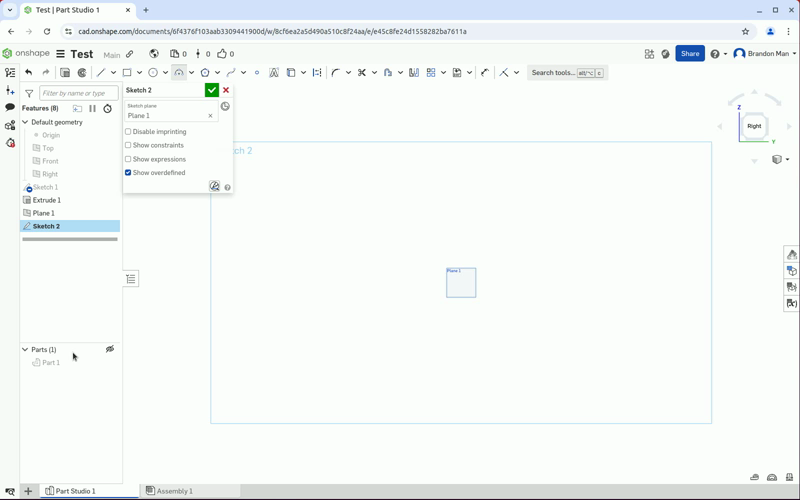
mouse_move(447, 282)
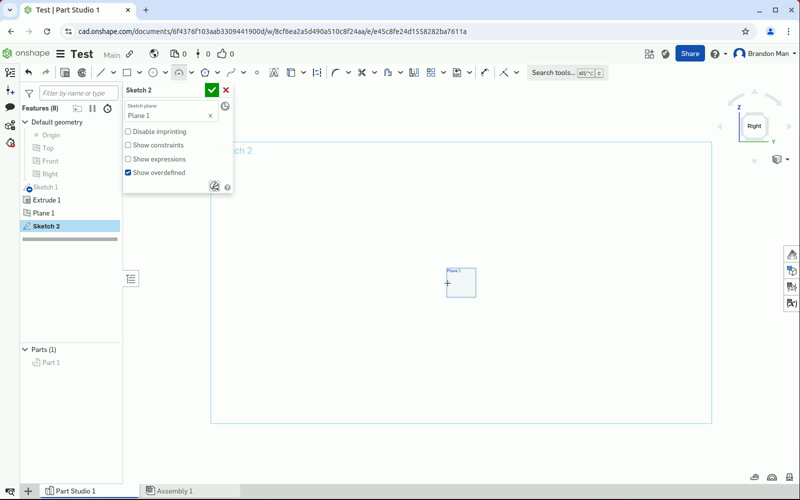
click(447, 282)
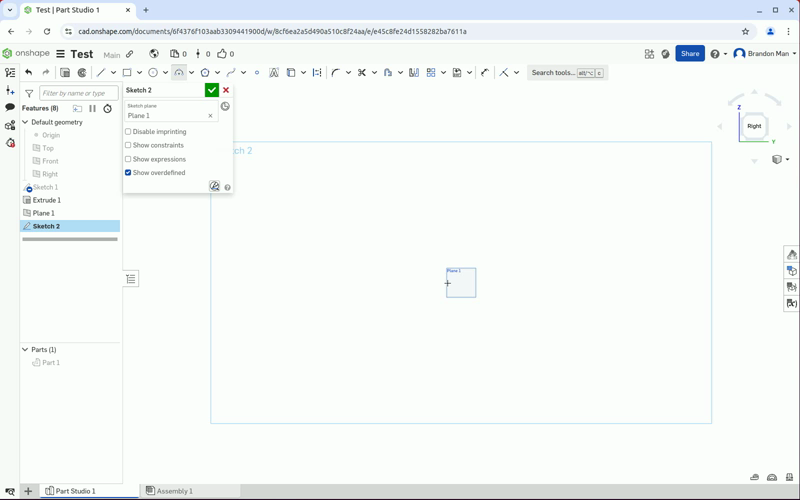
key_up(shift)
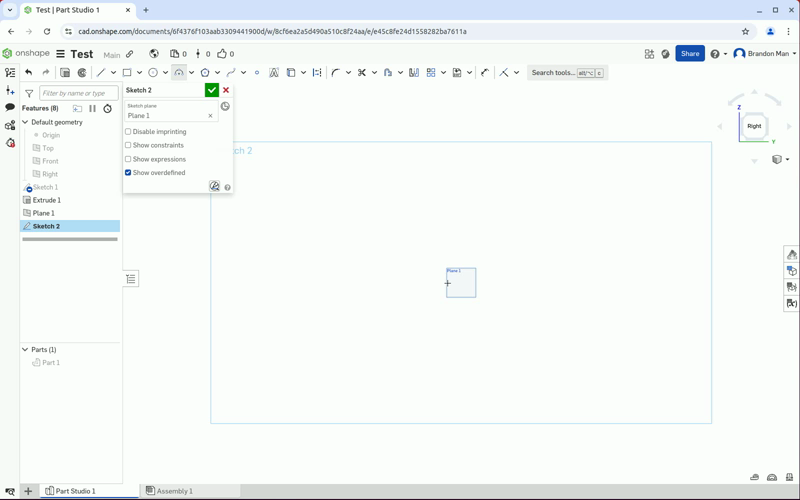
key_down(shift)
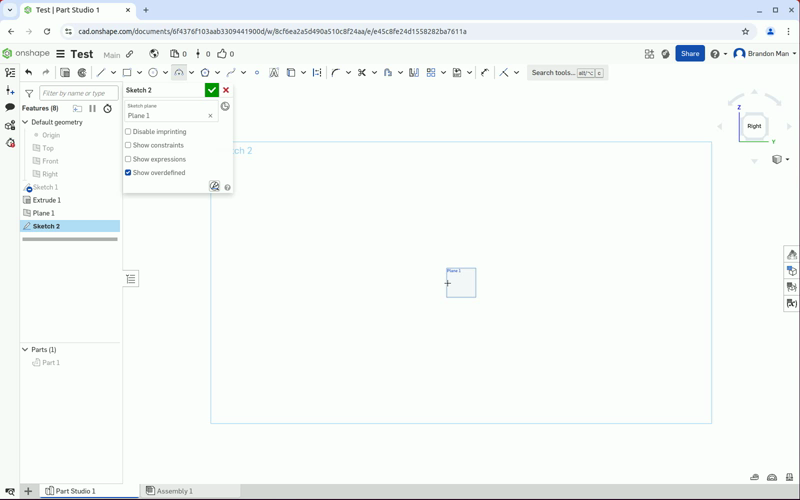
mouse_move(511, 282)
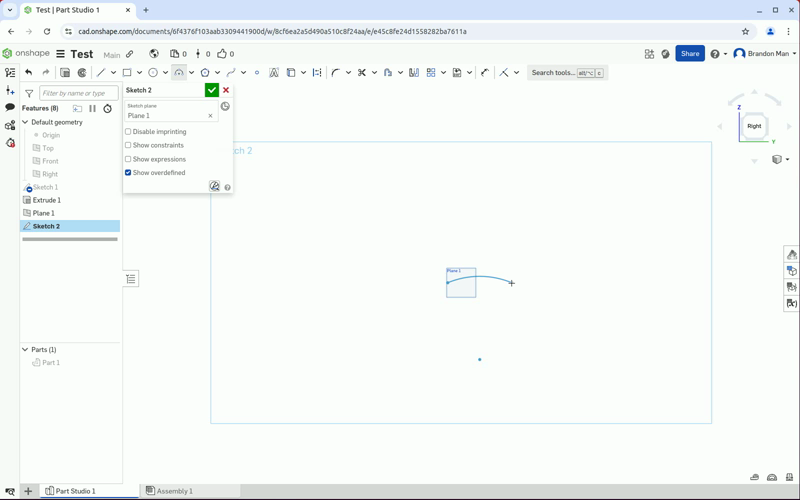
click(511, 282)
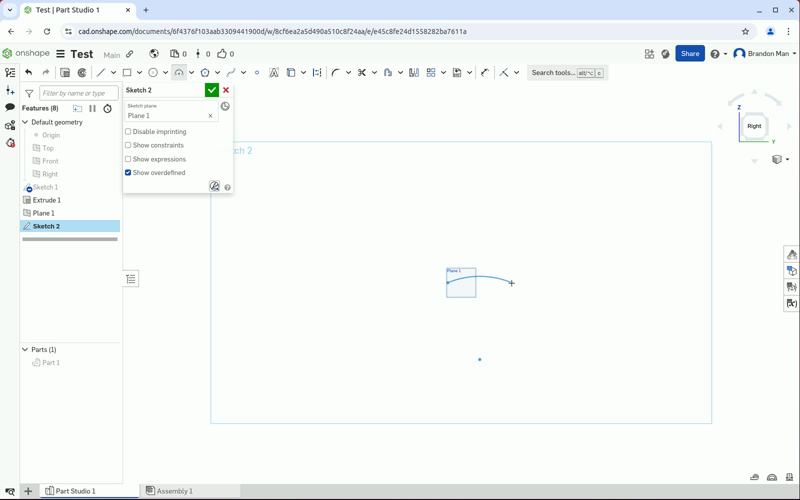
mouse_move(479, 314)
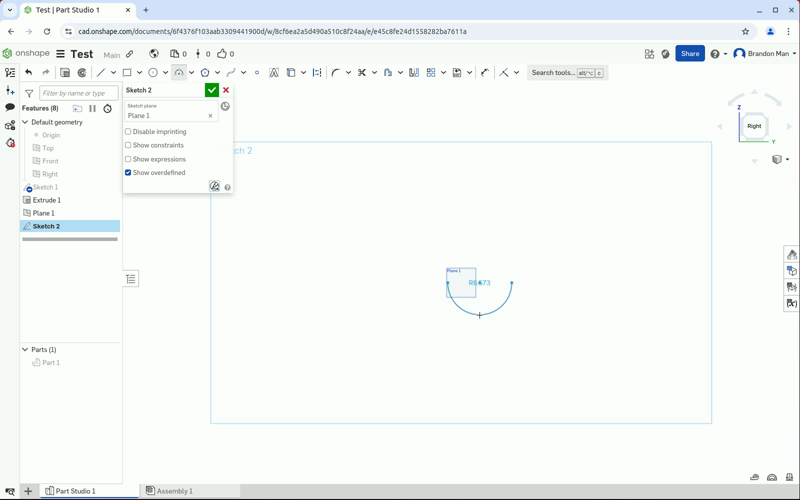
click(479, 314)
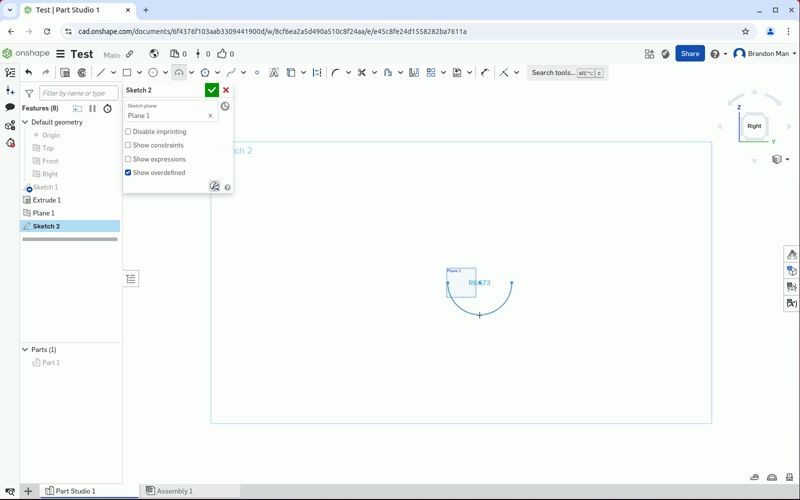
key_up(shift)
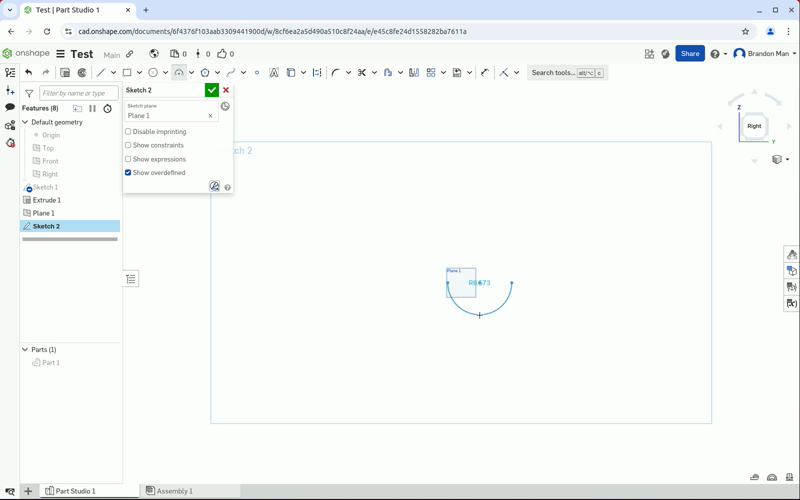
key(esc)
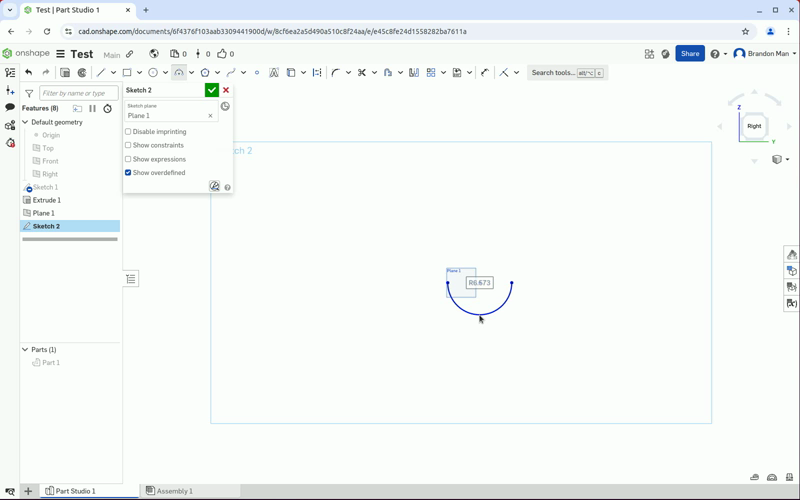
key(l)
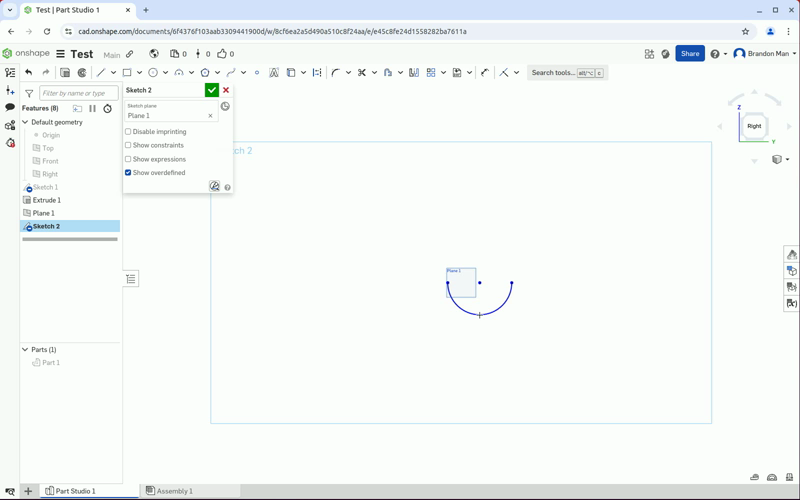
mouse_move(511, 282)
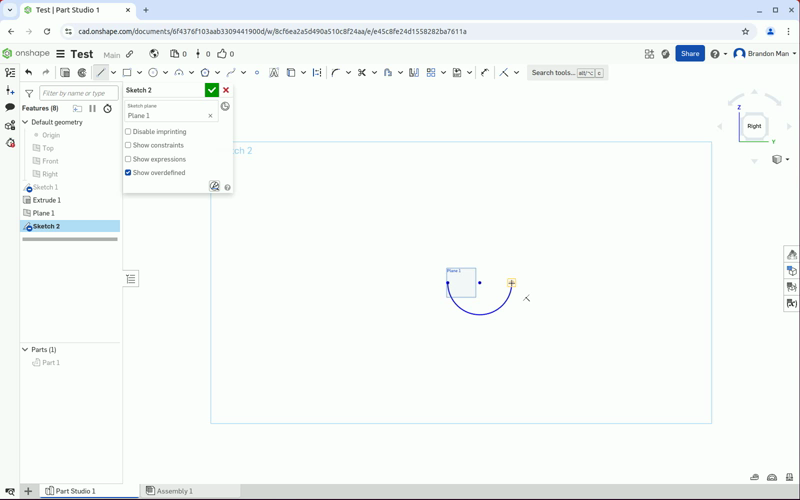
click(511, 282)
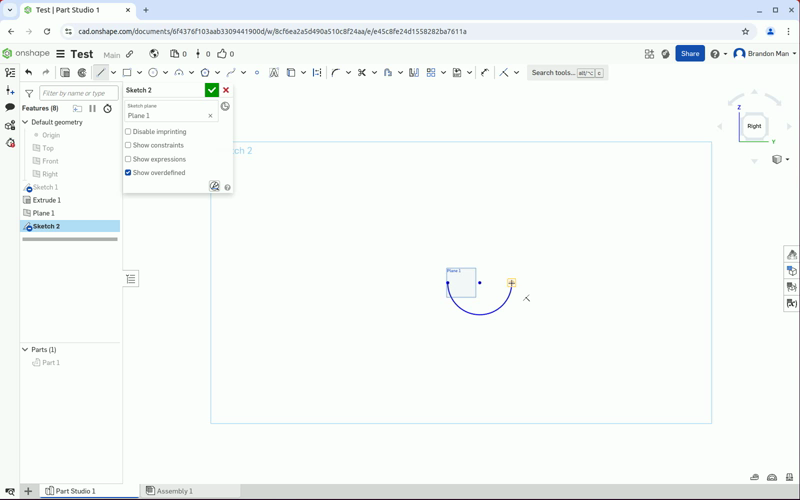
key_down(shift)
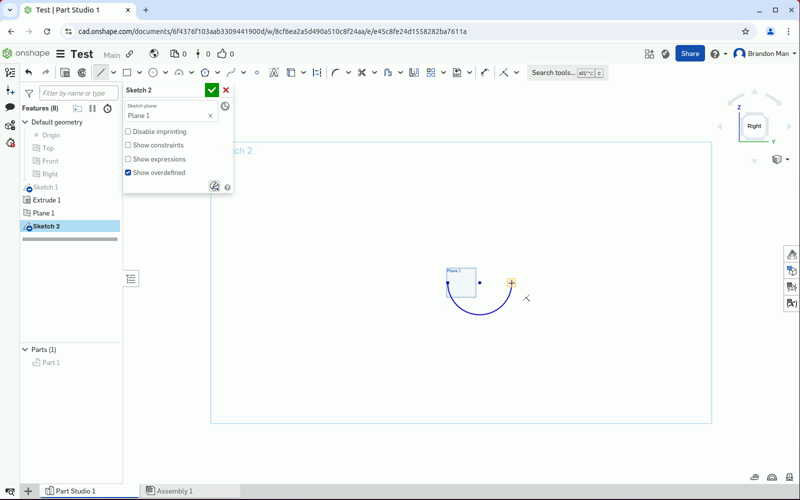
mouse_move(447, 282)
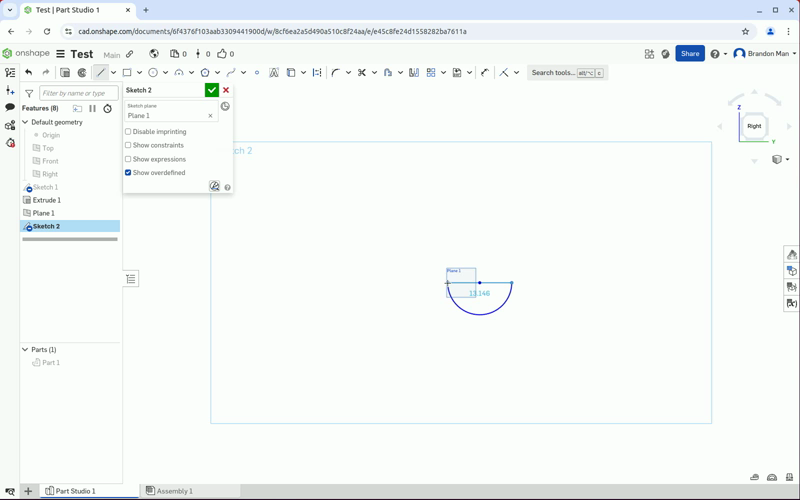
key_up(shift)
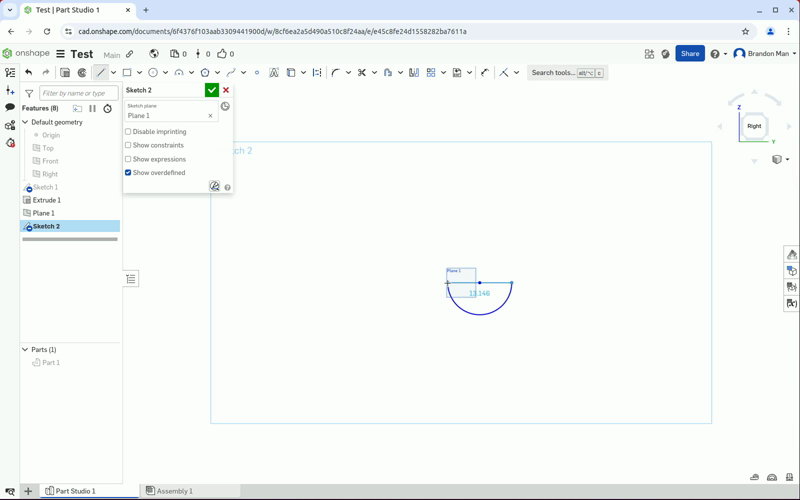
click(447, 282)
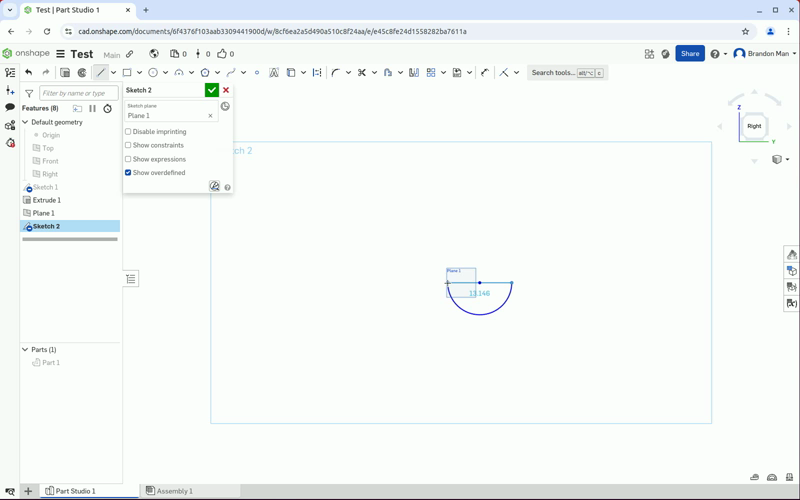
key(esc)
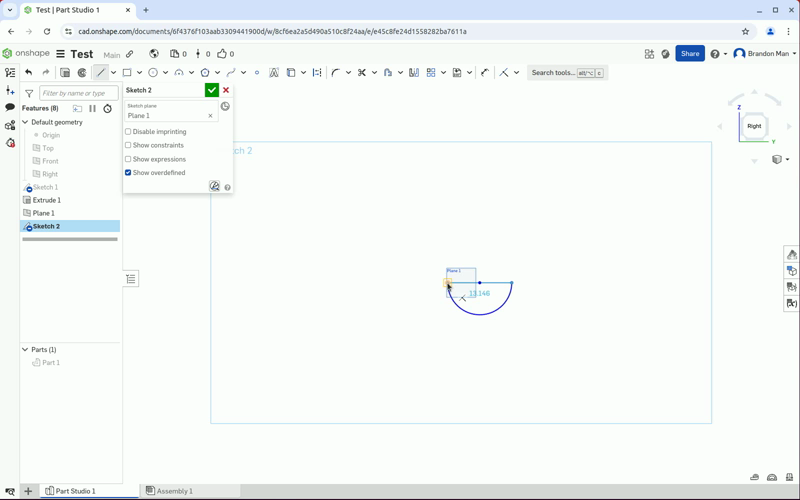
mouse_move(484, 303)
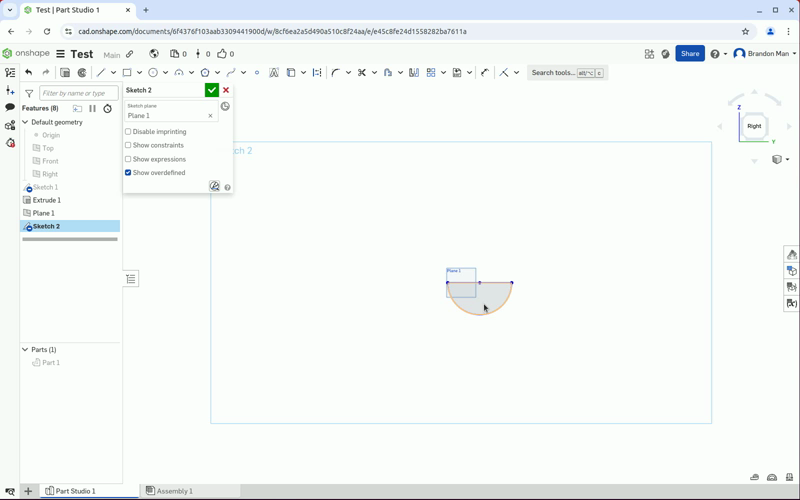
scroll(6)
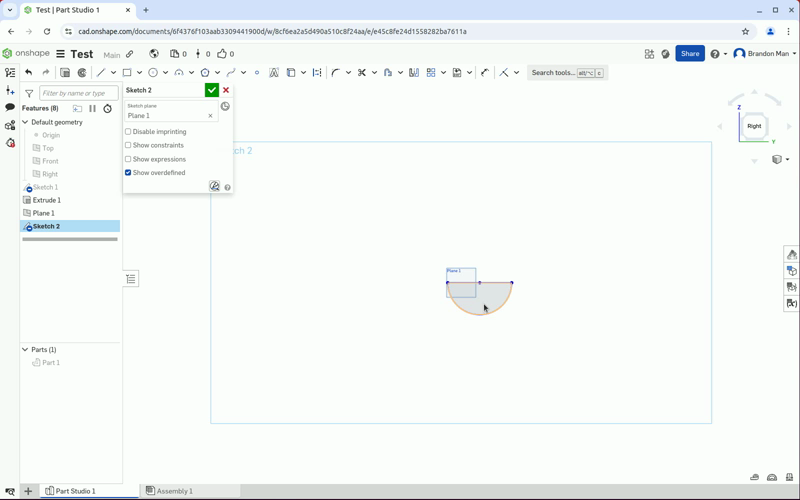
scroll(6)
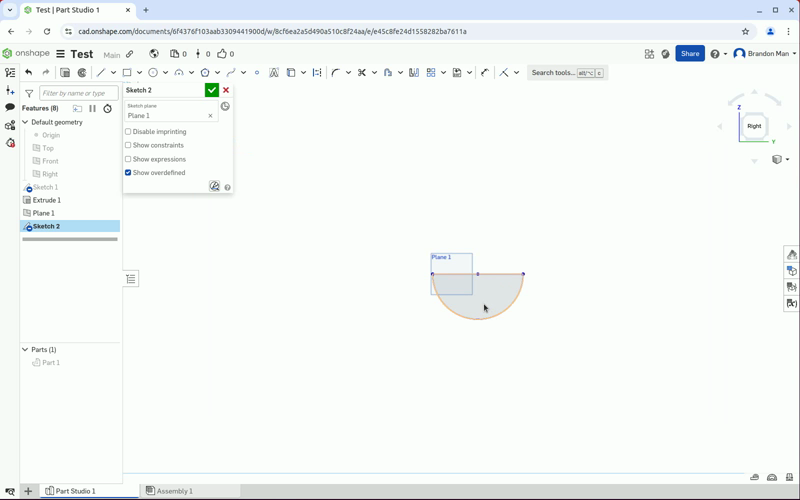
scroll(6)
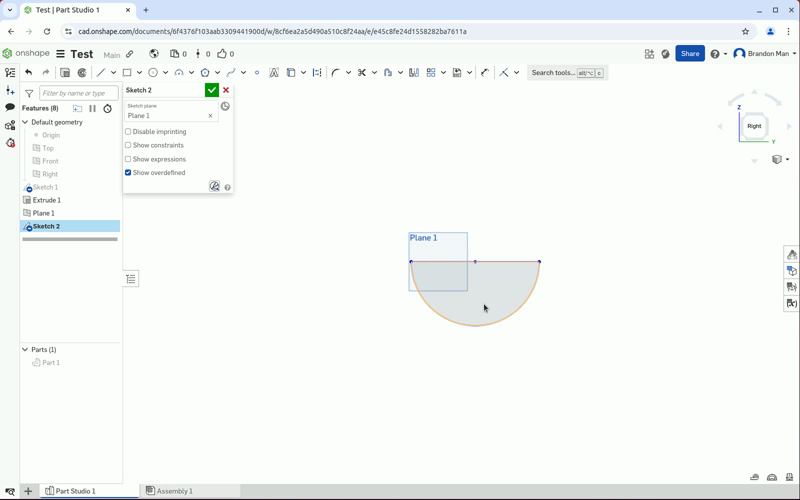
scroll(6)
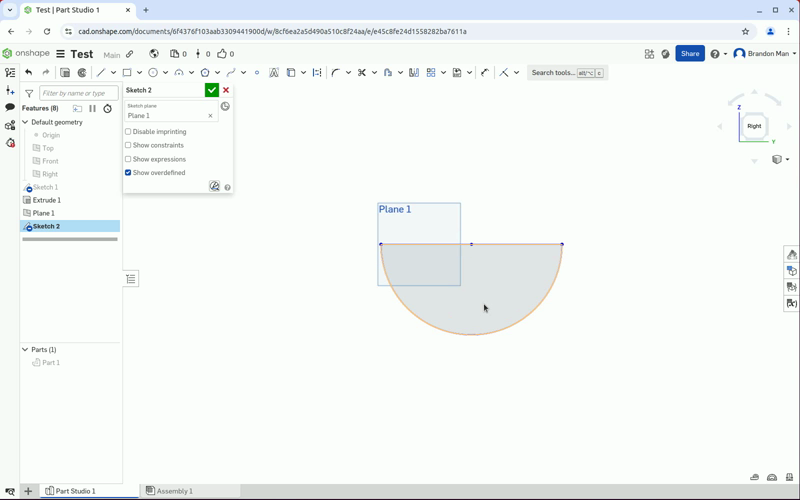
scroll(6)
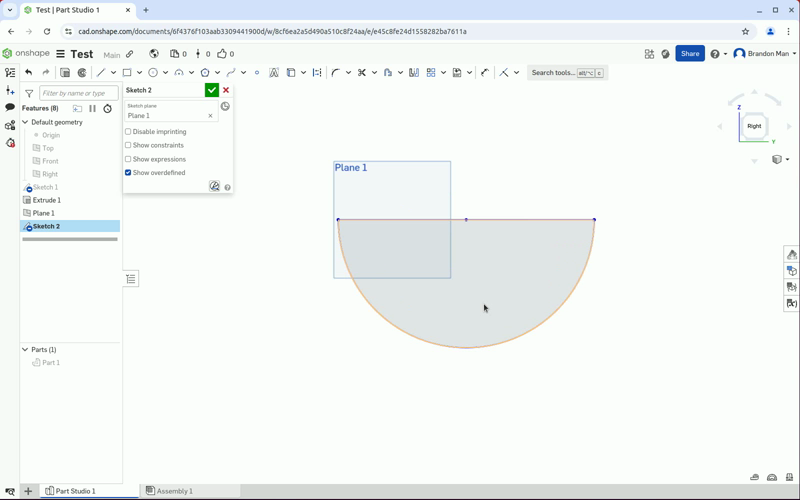
scroll(6)
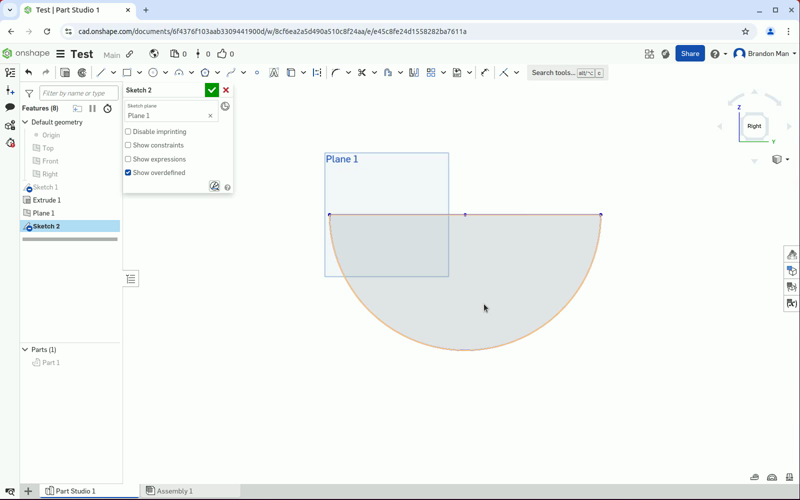
scroll(6)
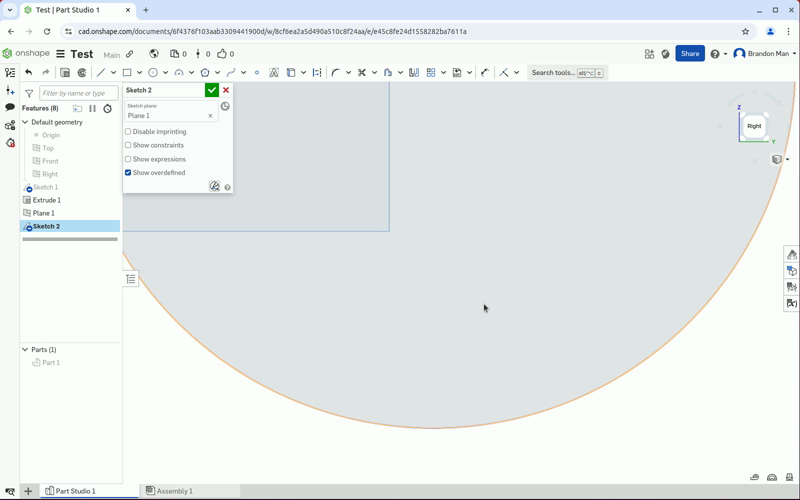
click(484, 303)
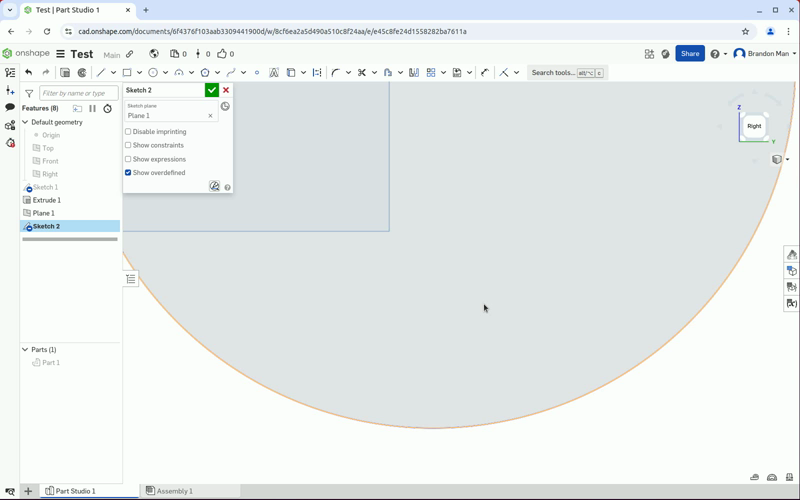
scroll(-6)
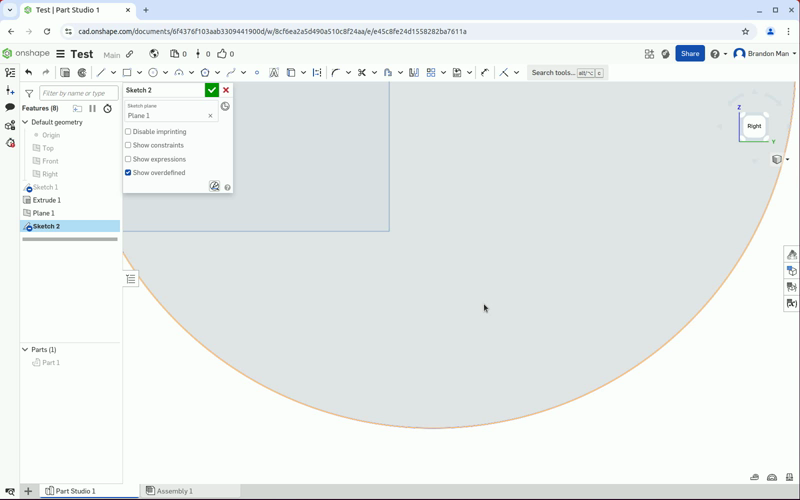
scroll(-6)
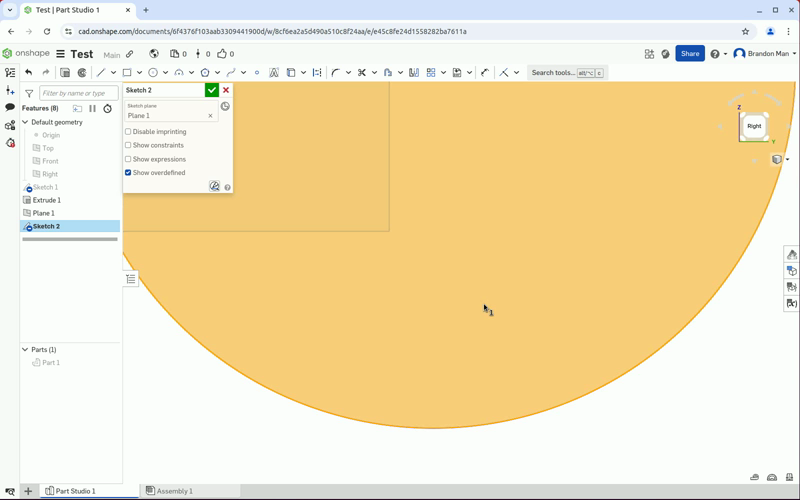
scroll(-6)
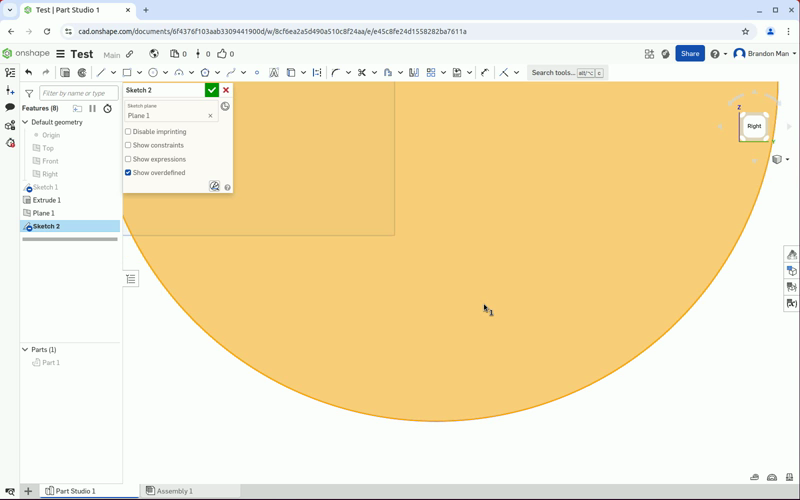
scroll(-6)
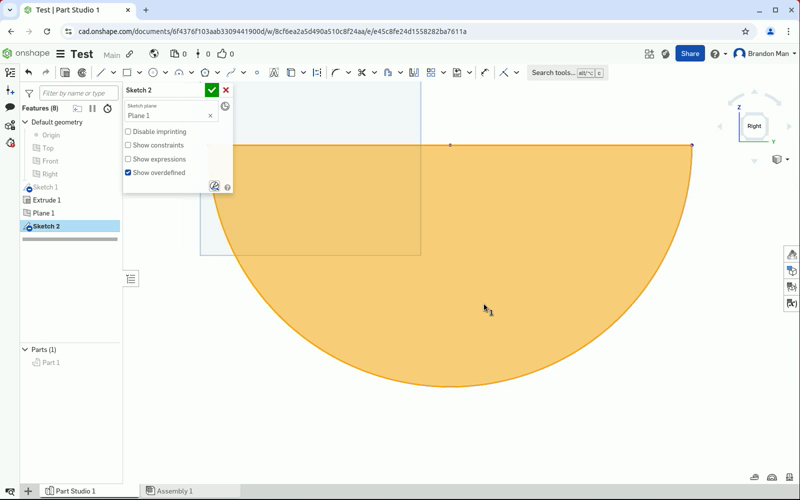
scroll(-6)
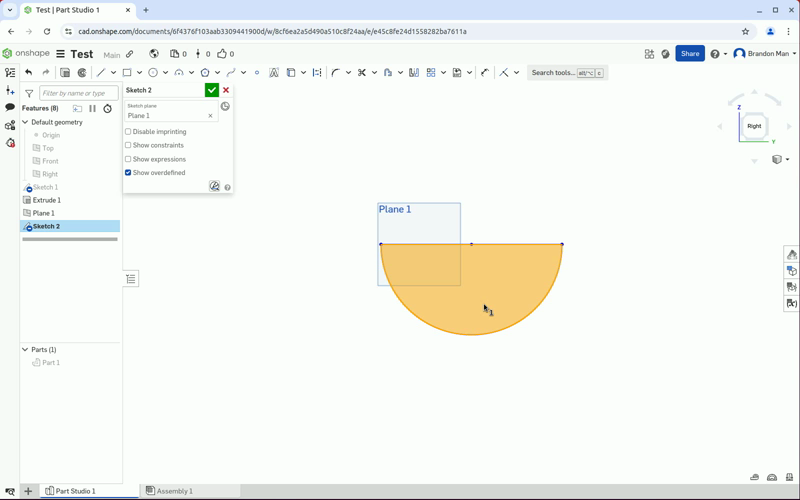
scroll(-6)
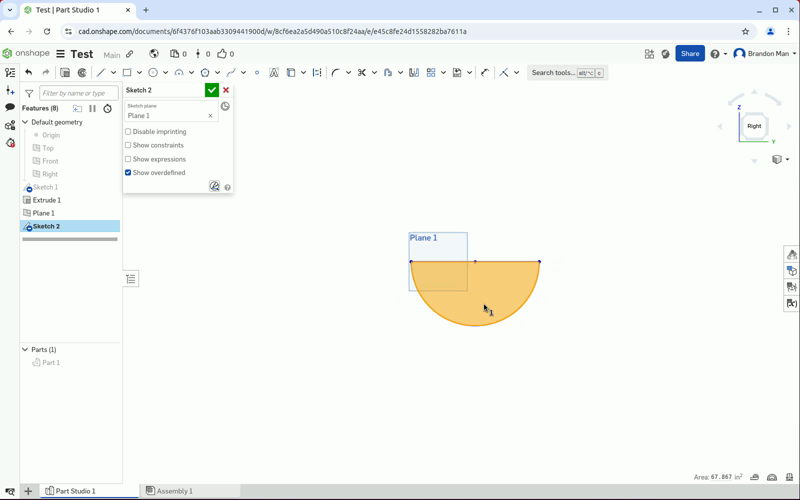
scroll(-6)
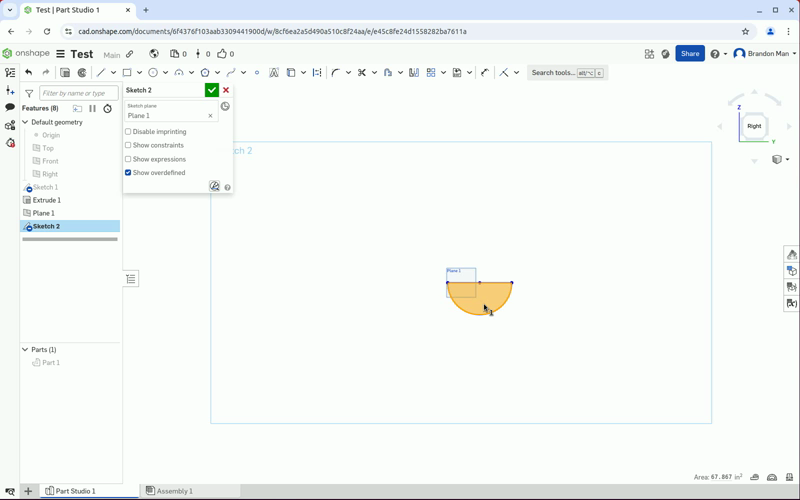
mouse_move(73, 352)
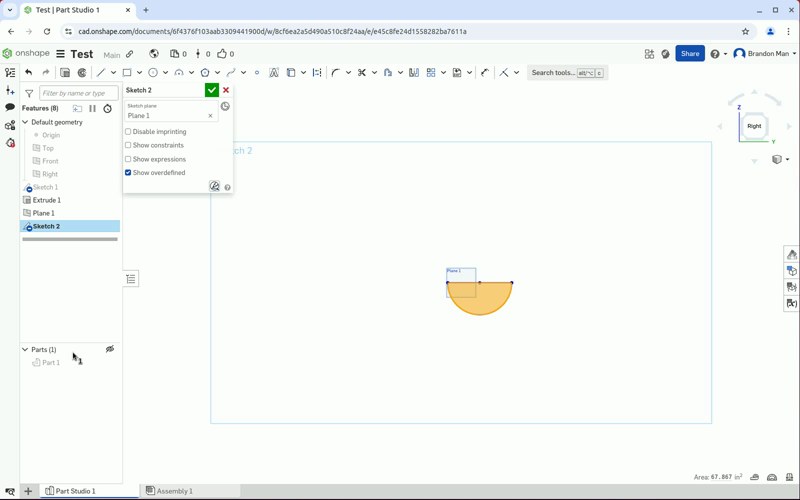
key(shift+y)
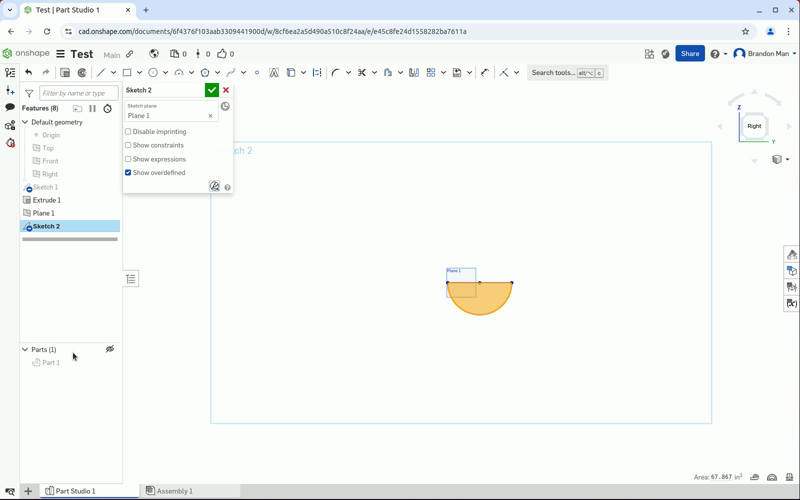
key(shift+e)
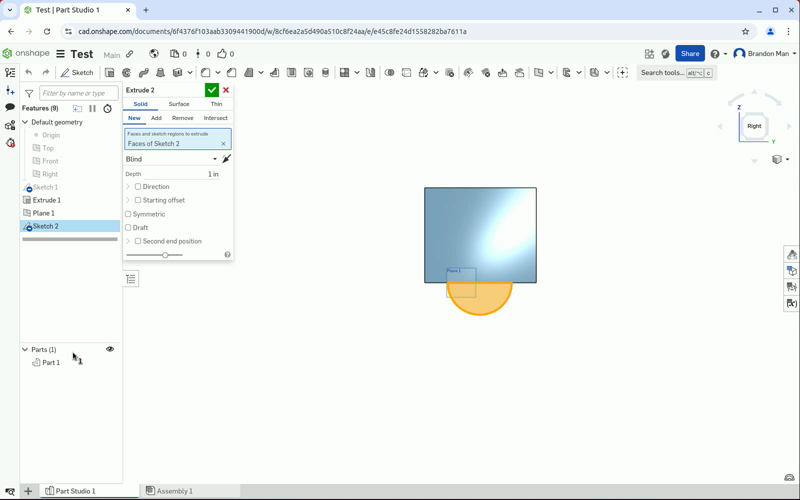
mouse_move(143, 106)
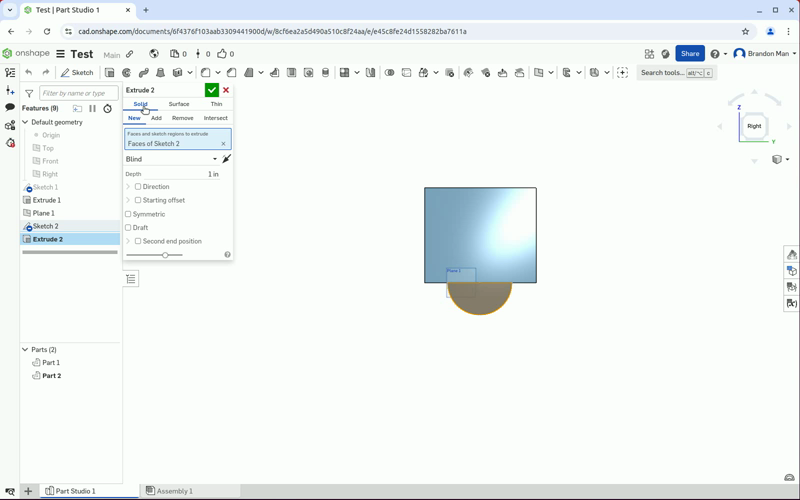
click(143, 106)
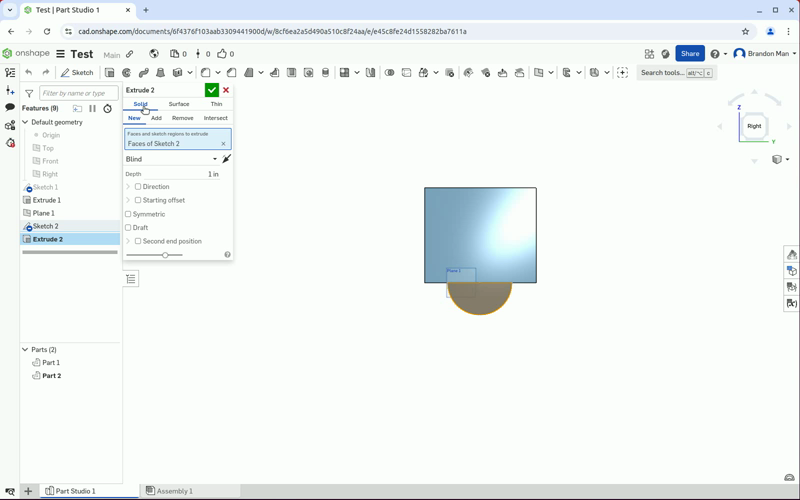
mouse_move(186, 120)
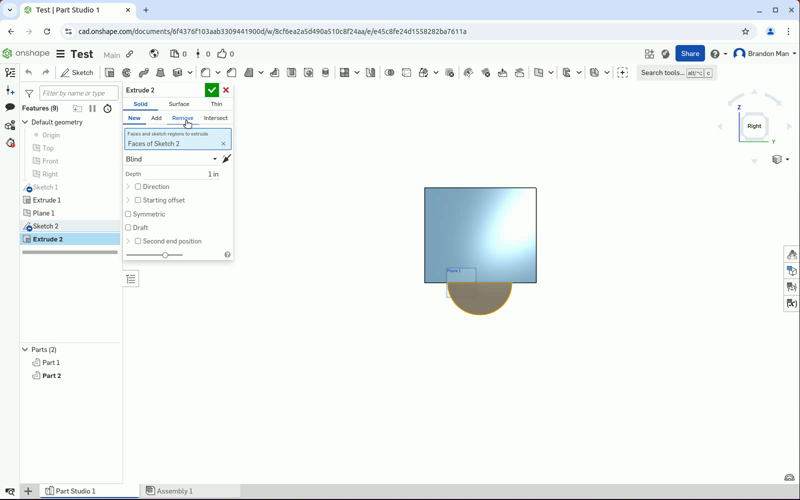
click(186, 120)
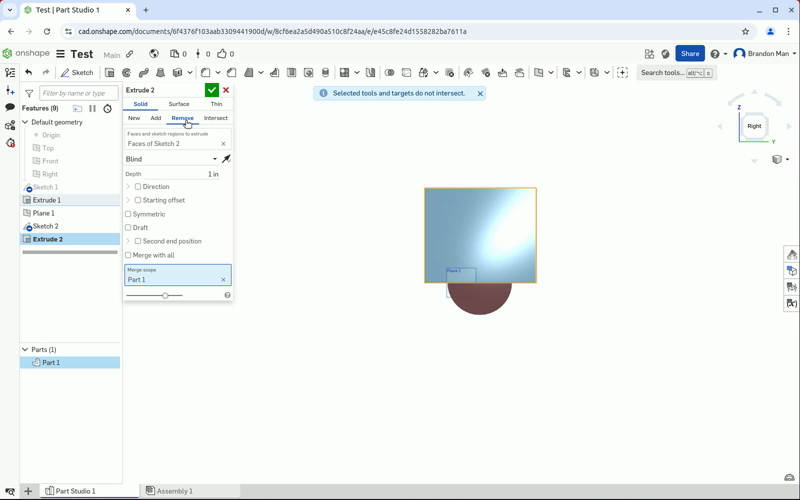
key(tab, 4)
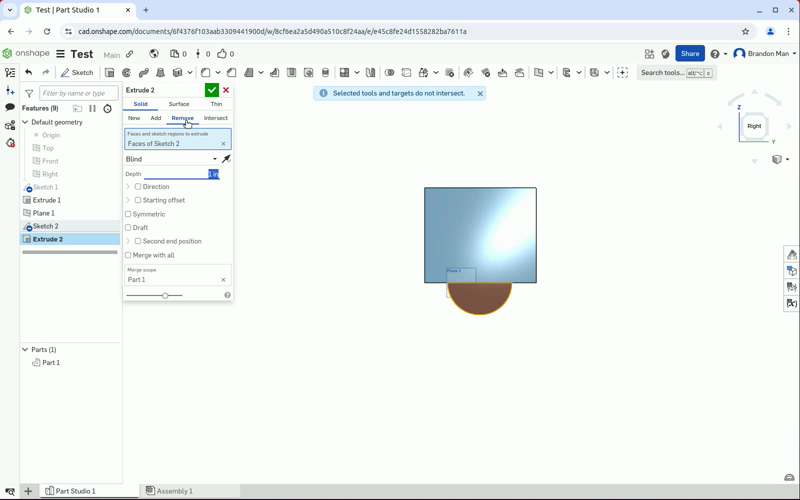
text(30.811)
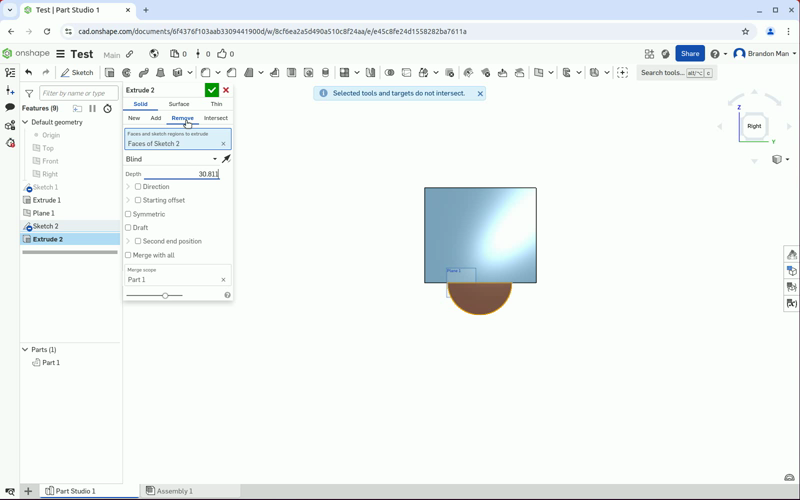
key(tab, 6)
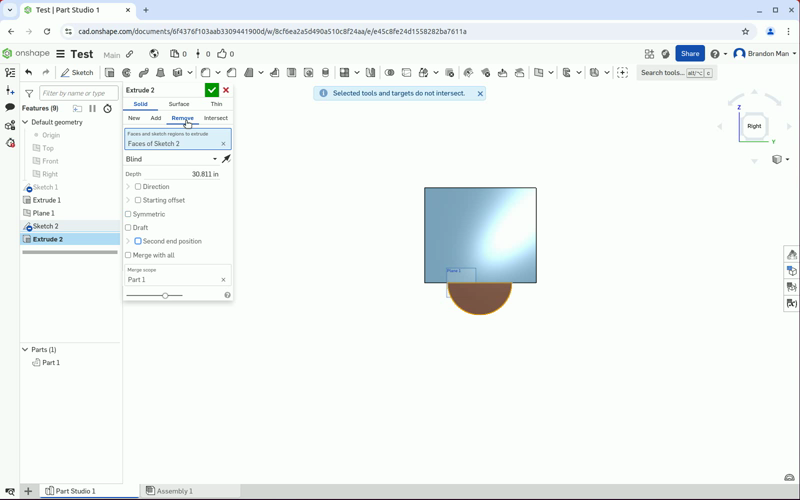
key(space)
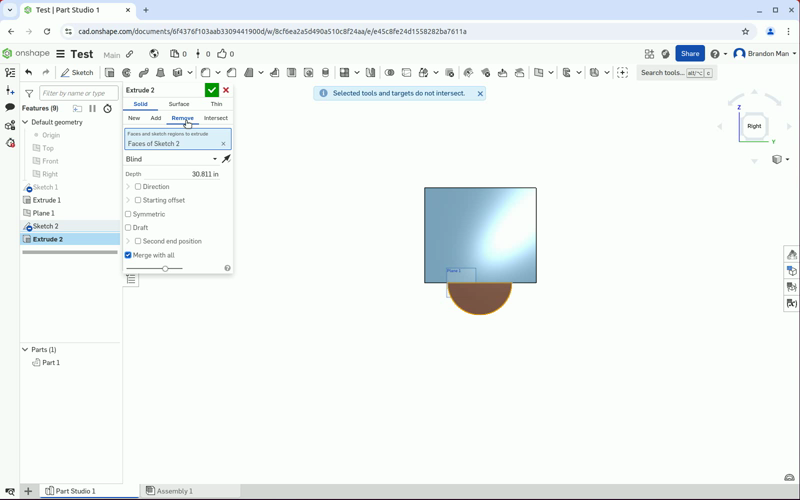
key(enter)
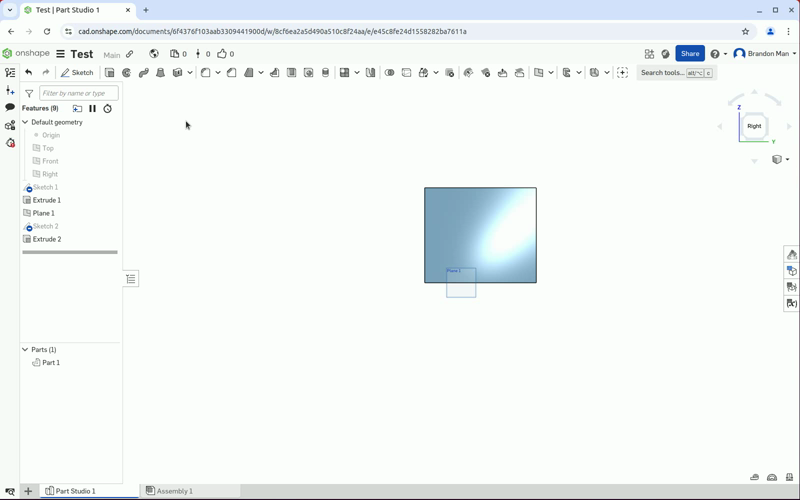
key(shift+h)
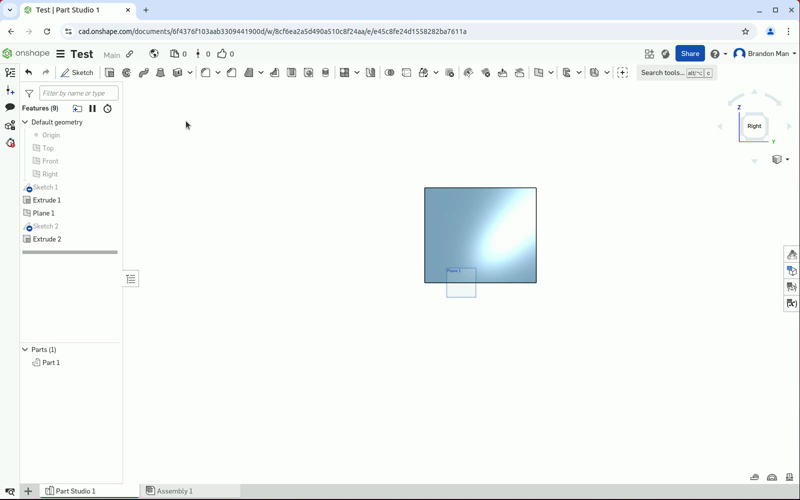
key(shift+h)
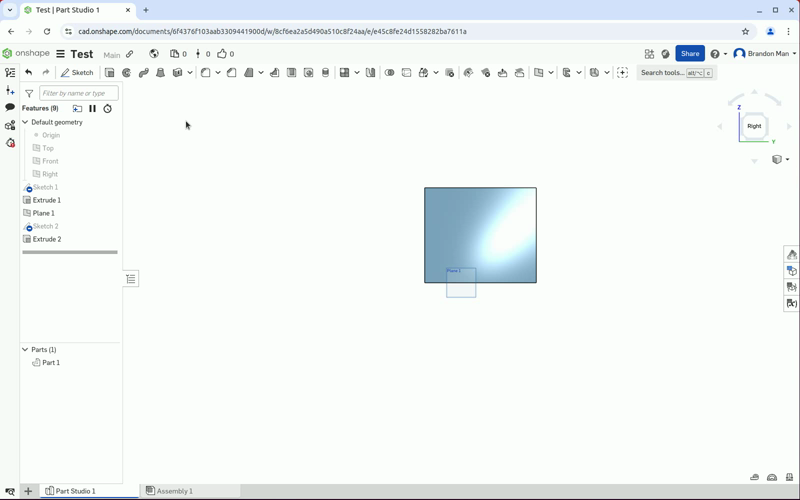
mouse_move(73, 189)
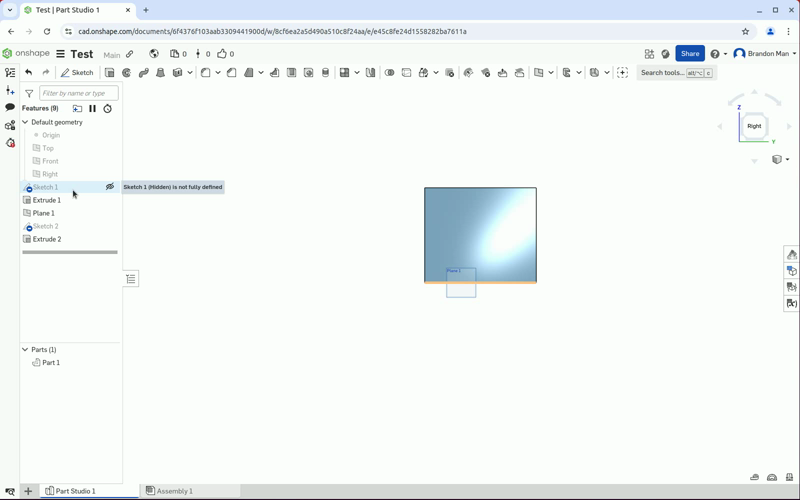
click(73, 189)
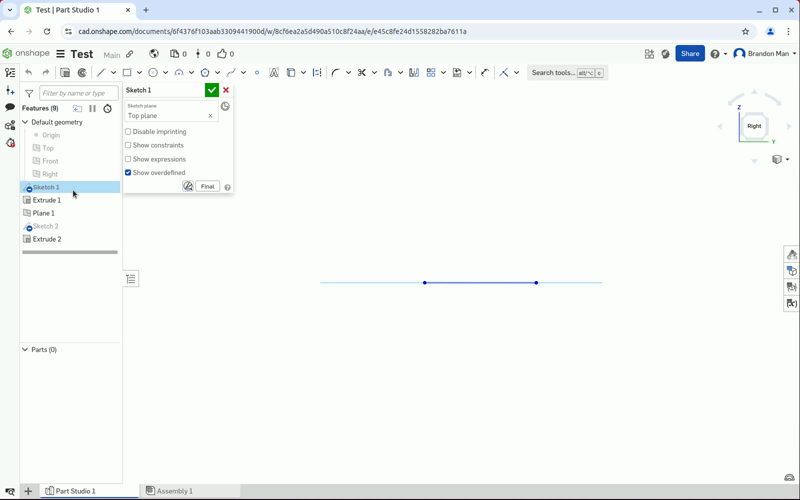
mouse_move(229, 92)
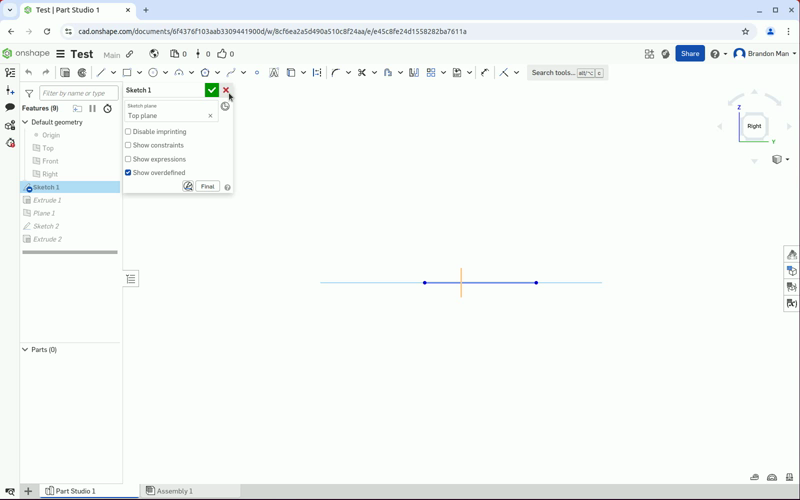
click(229, 92)
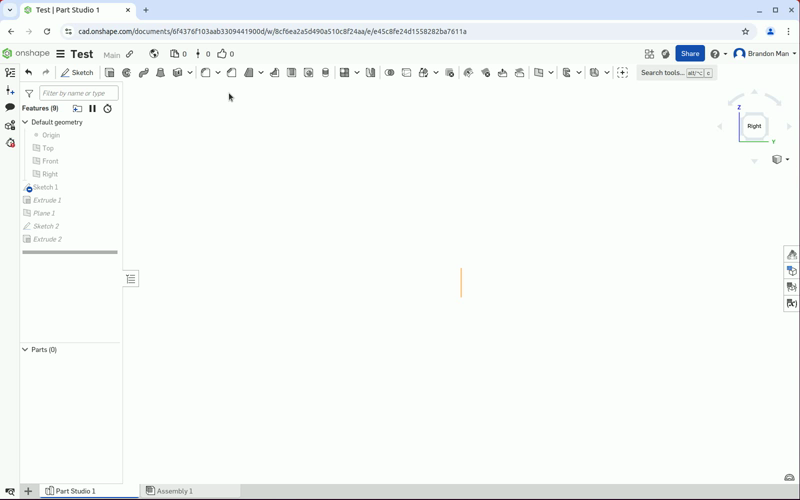
mouse_move(73, 352)
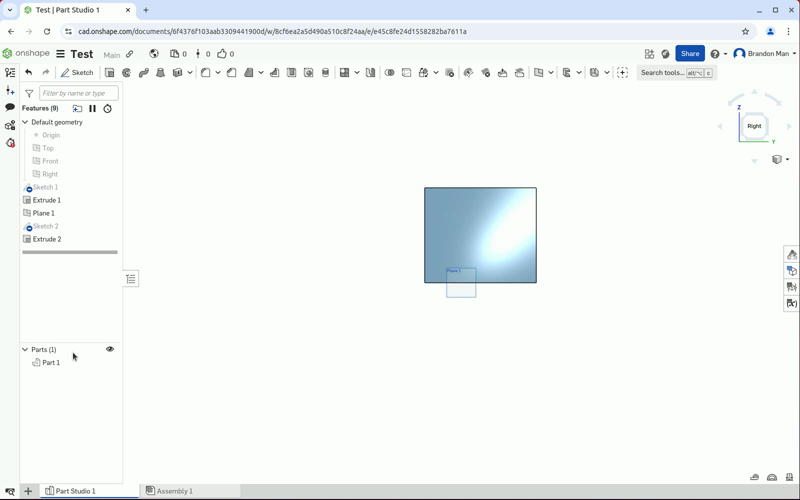
key(y)
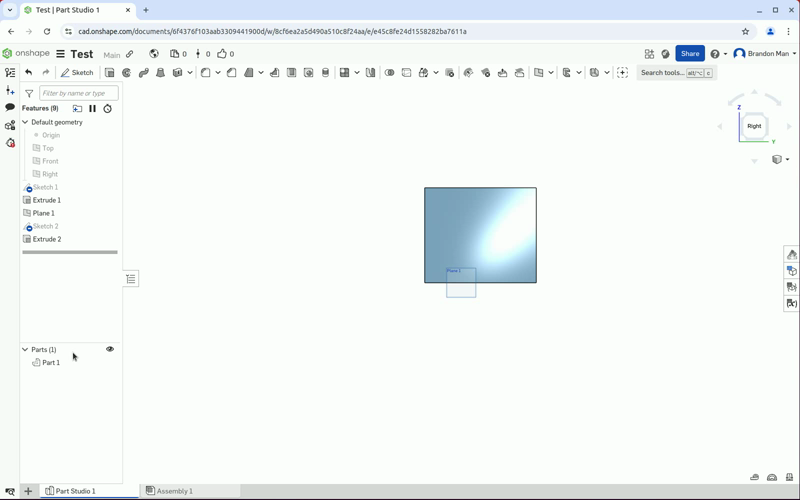
key(shift+p)
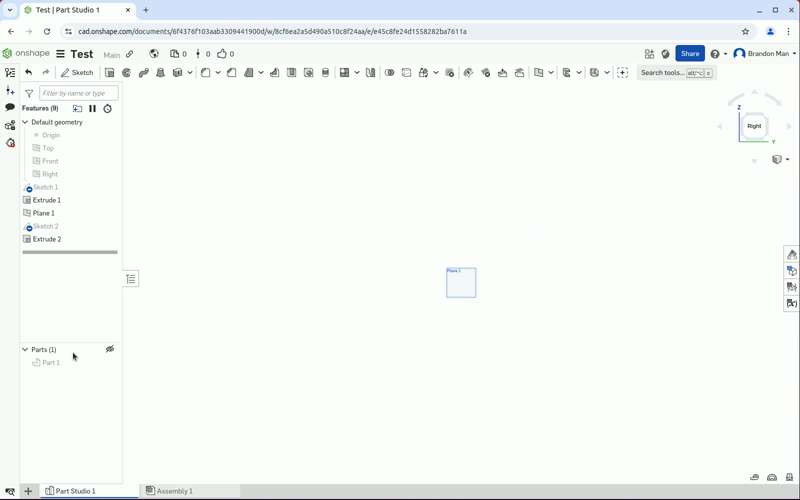
key(space)
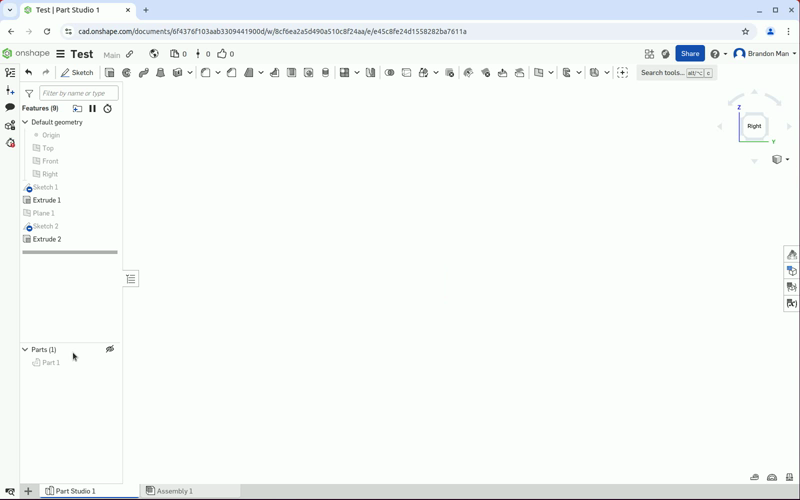
key_down(shift)
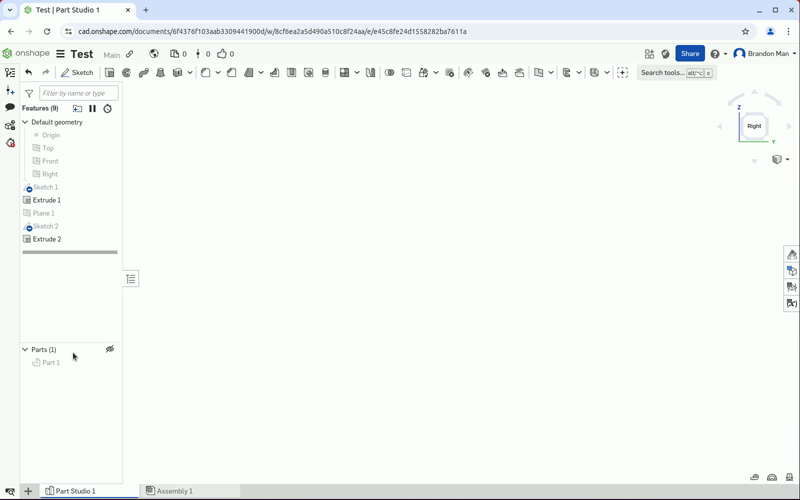
key(right)
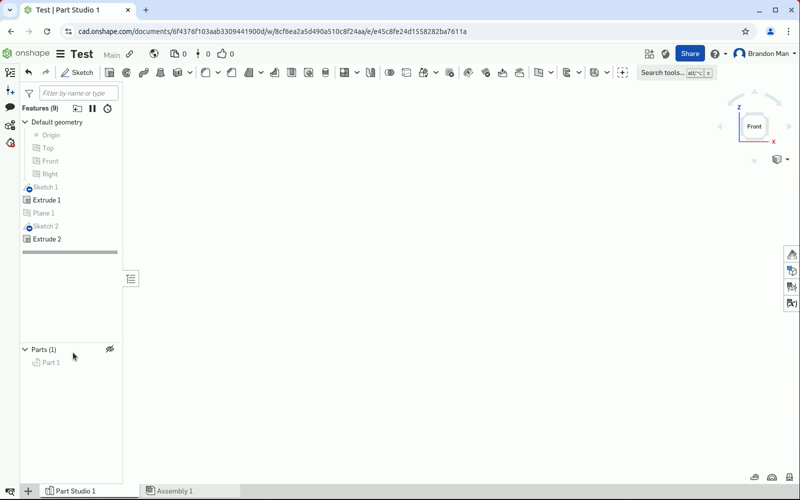
key_up(shift)
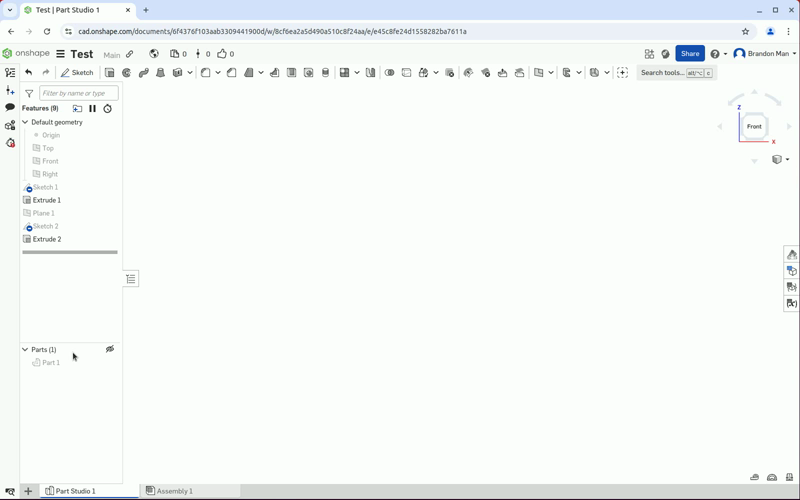
mouse_move(73, 352)
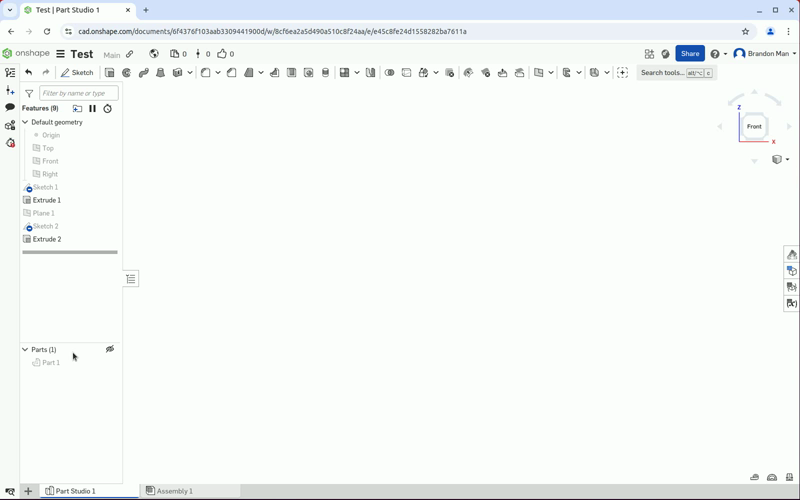
key(shift+y)
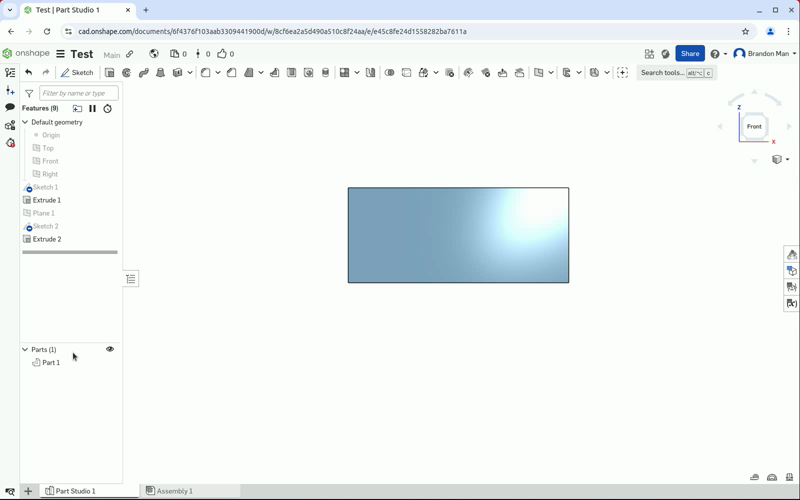
mouse_move(541, 75)
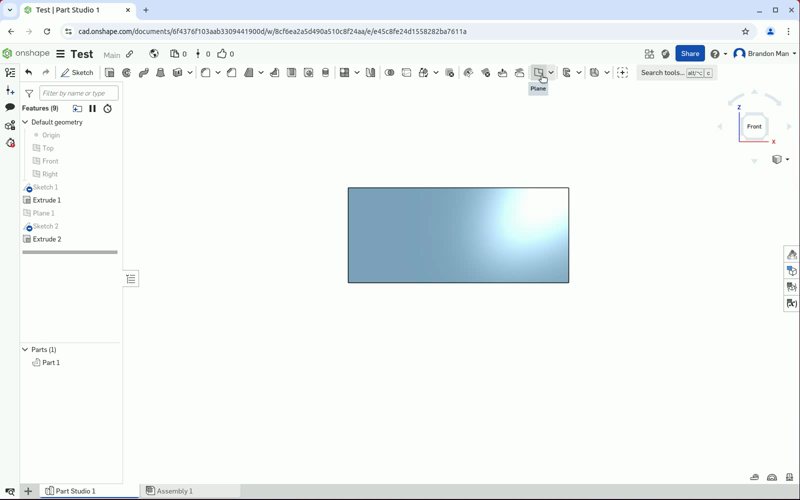
click(541, 75)
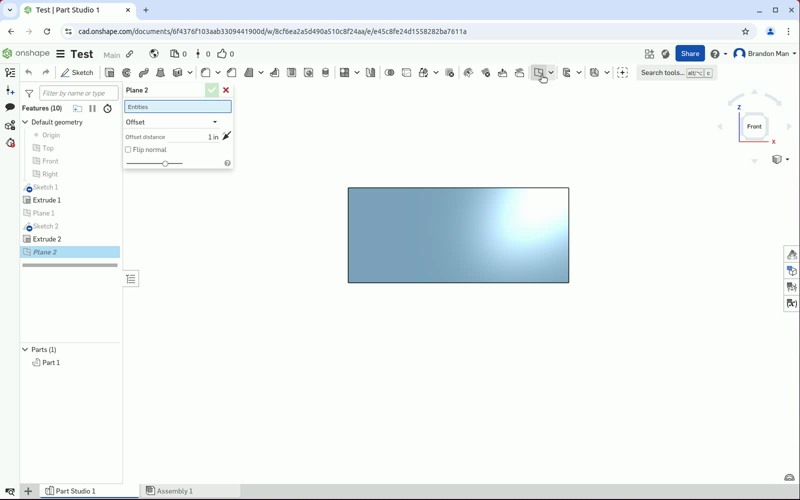
mouse_move(73, 163)
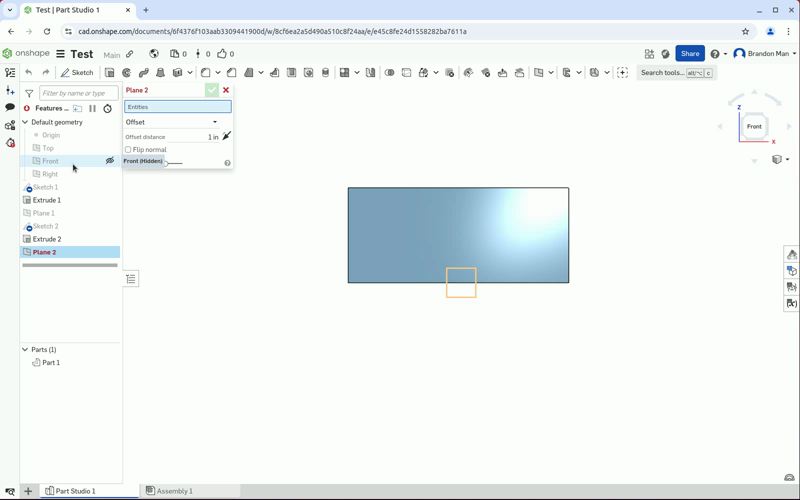
click(73, 163)
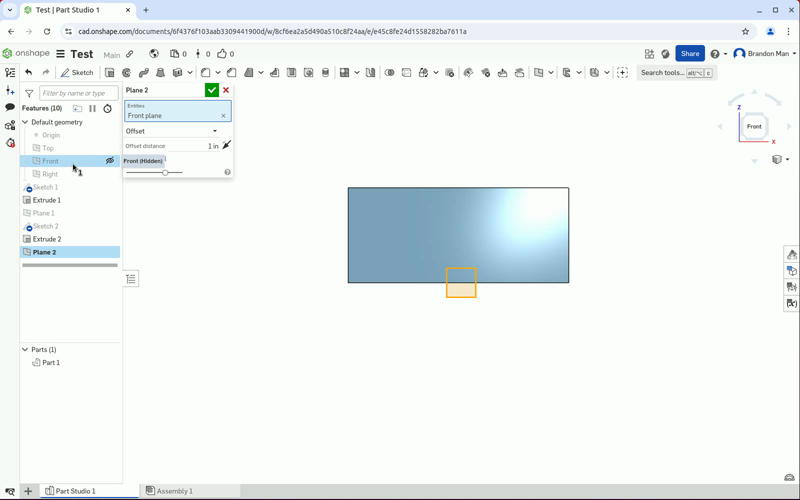
key(tab, 2)
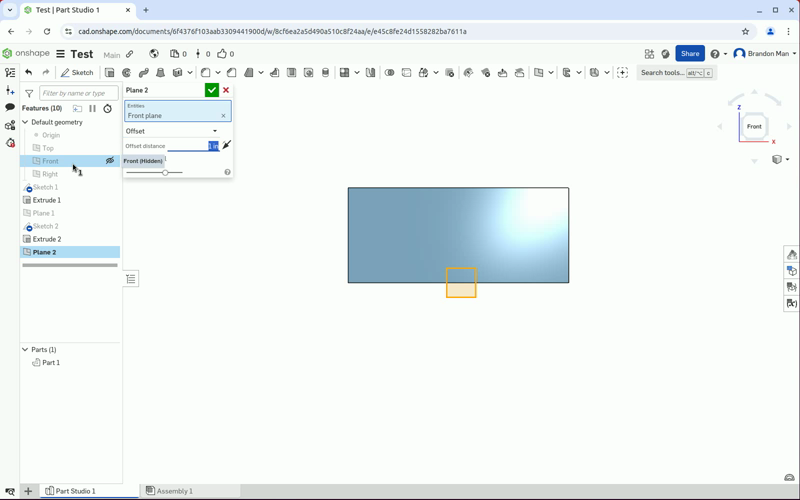
text(7.456)
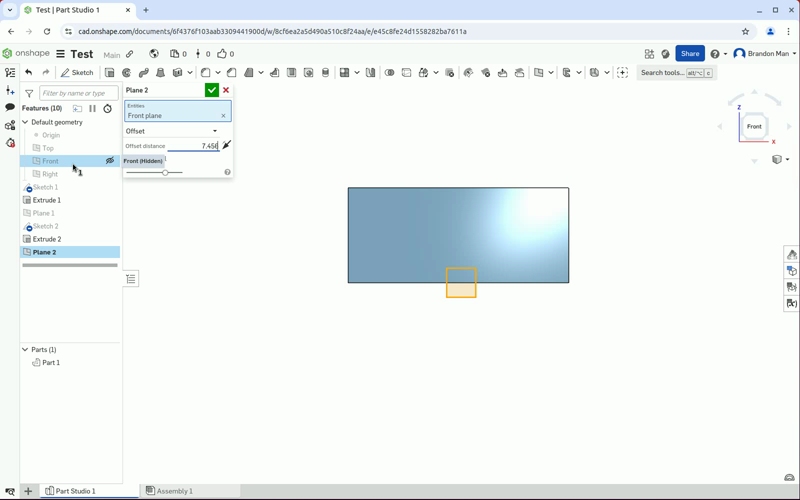
key(enter, 2)
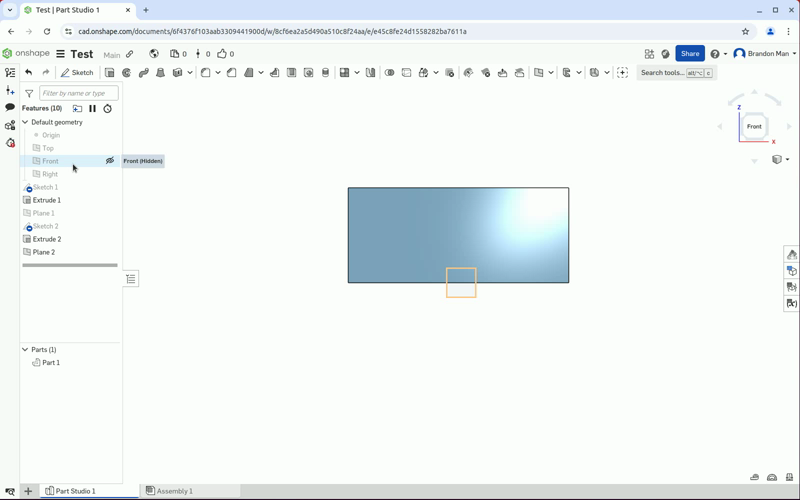
key(shift+s)
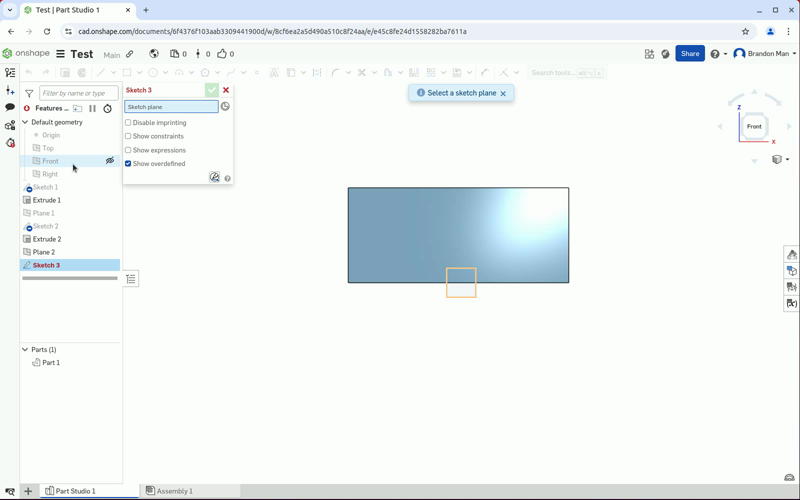
mouse_move(73, 254)
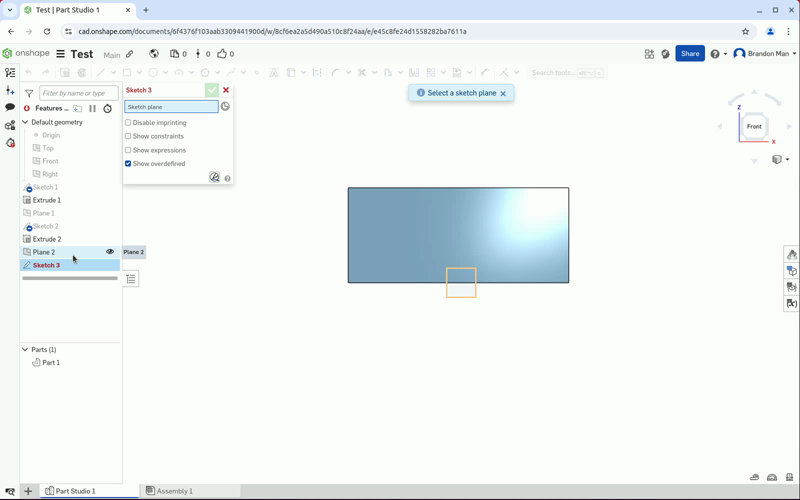
click(73, 254)
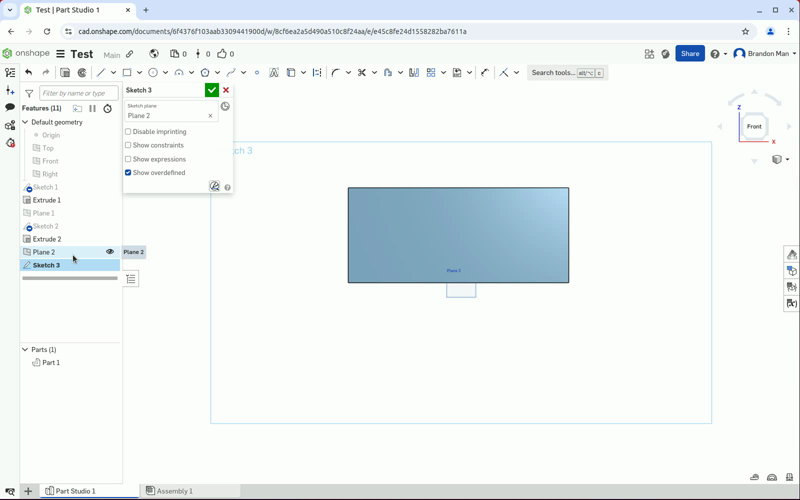
mouse_move(73, 352)
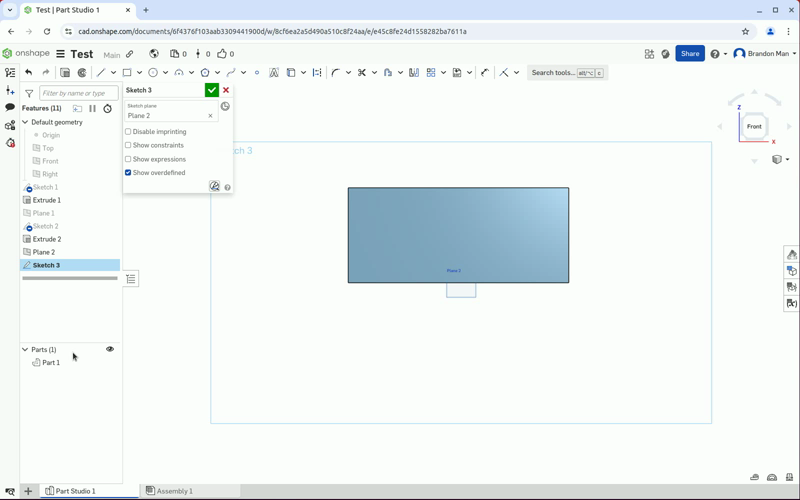
key(y)
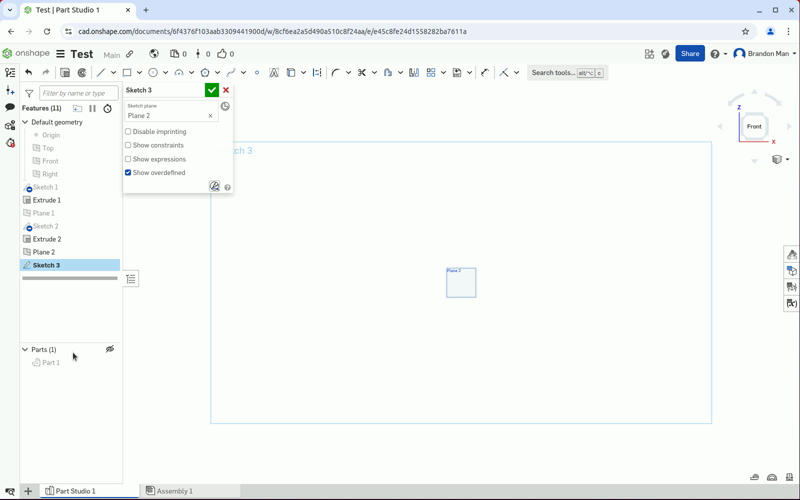
key(a)
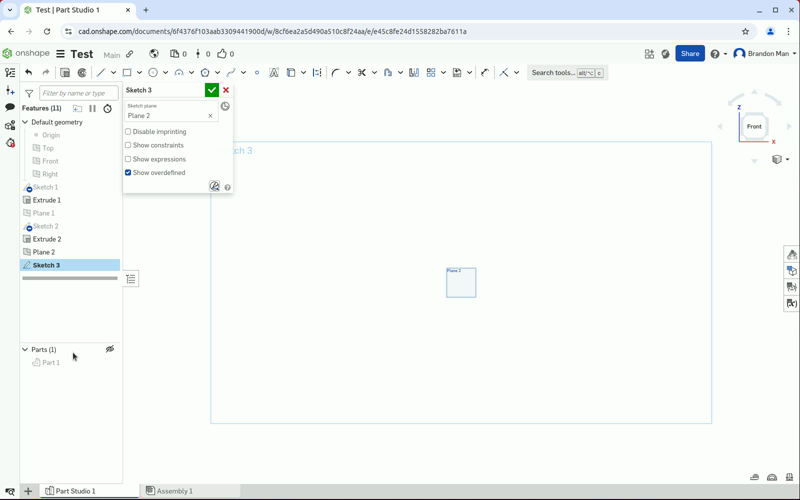
key_down(shift)
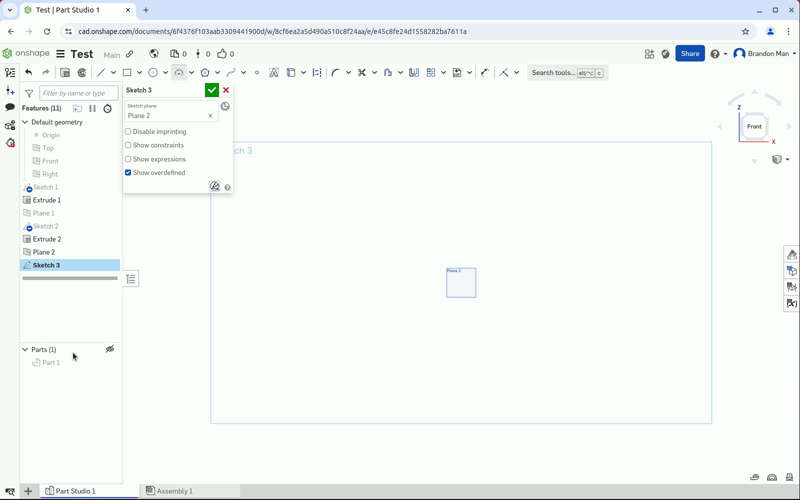
mouse_move(429, 187)
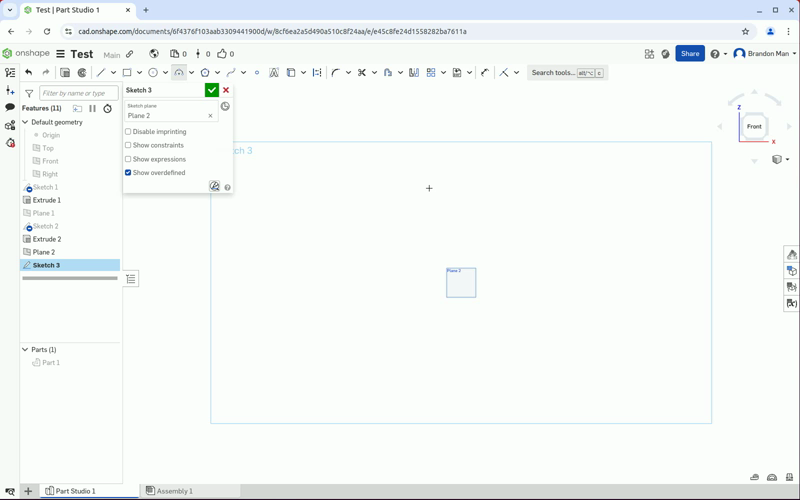
click(429, 187)
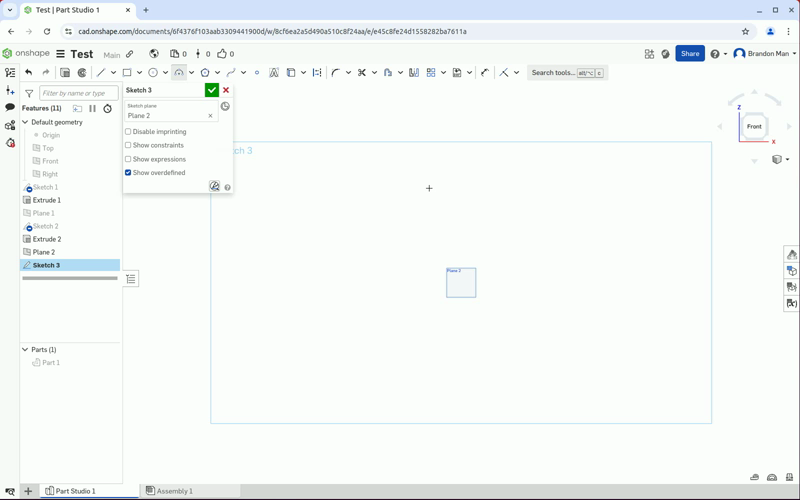
key_up(shift)
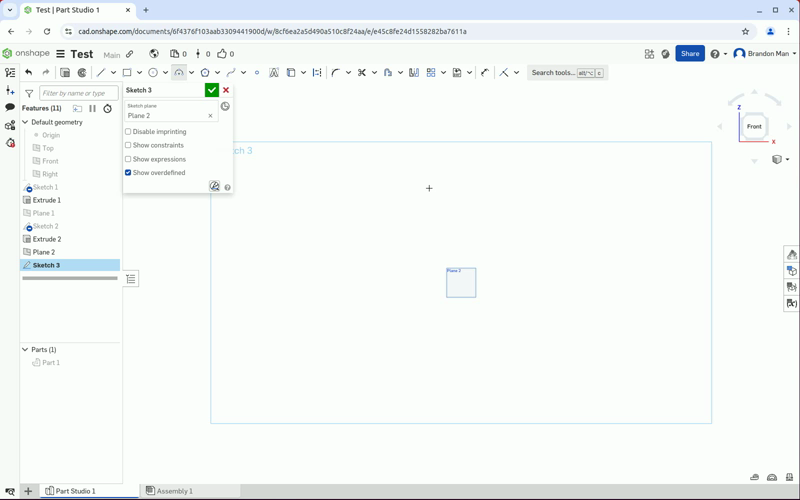
key_down(shift)
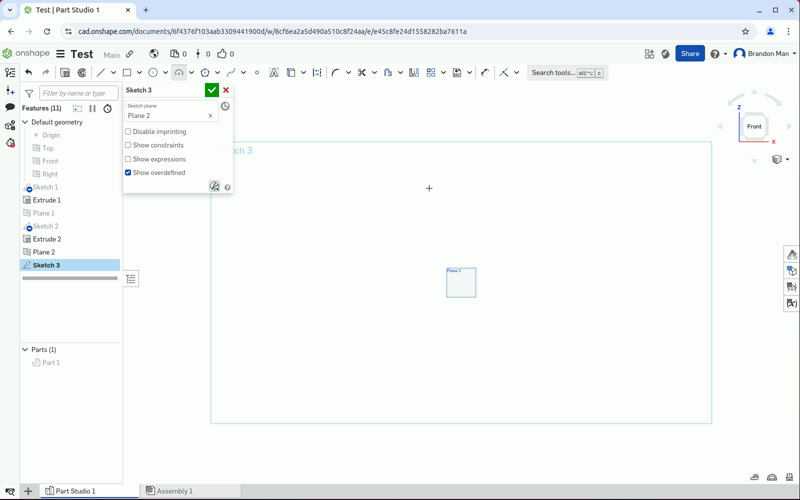
mouse_move(492, 187)
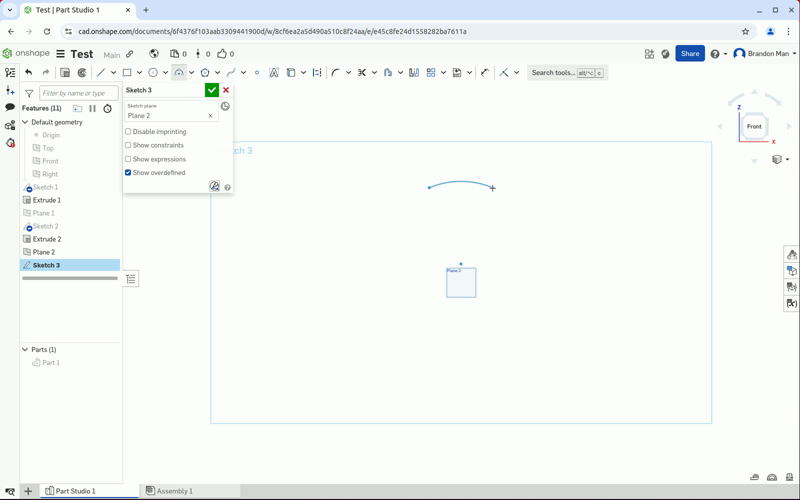
click(492, 187)
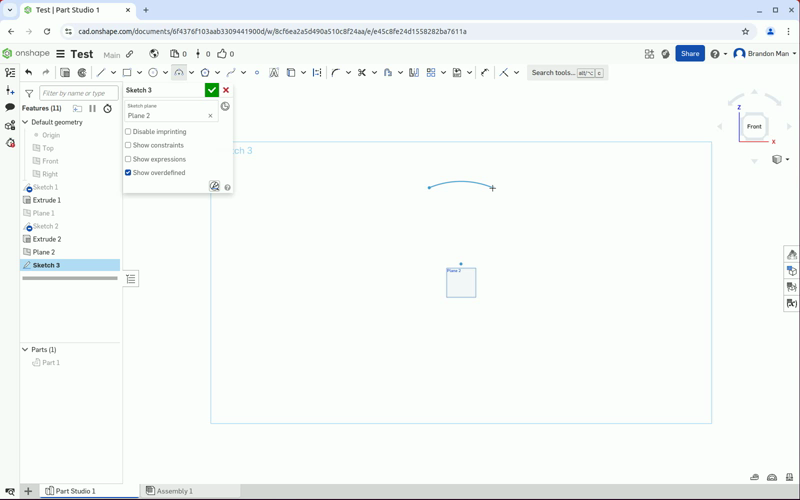
mouse_move(461, 219)
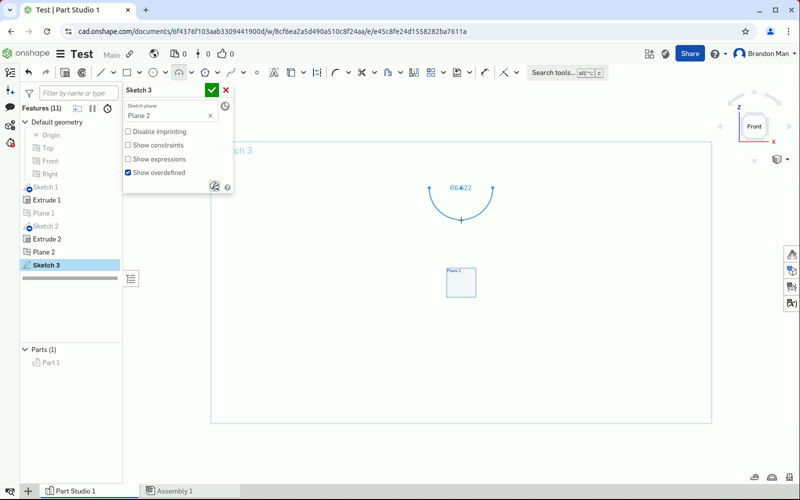
click(461, 219)
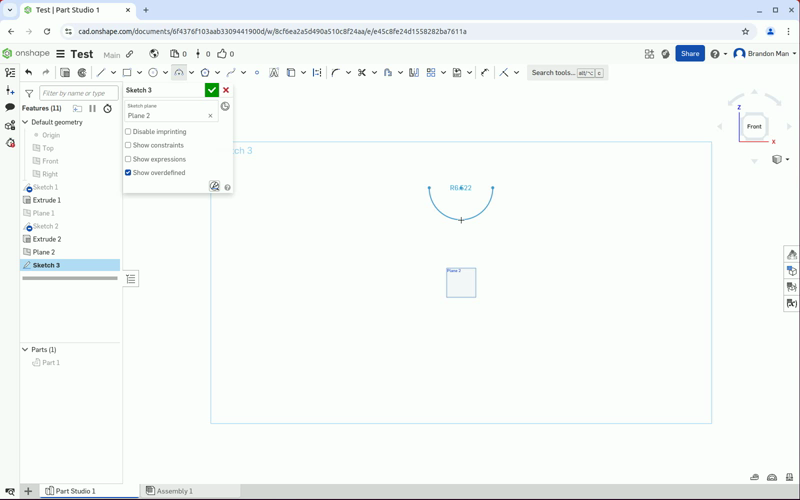
key_up(shift)
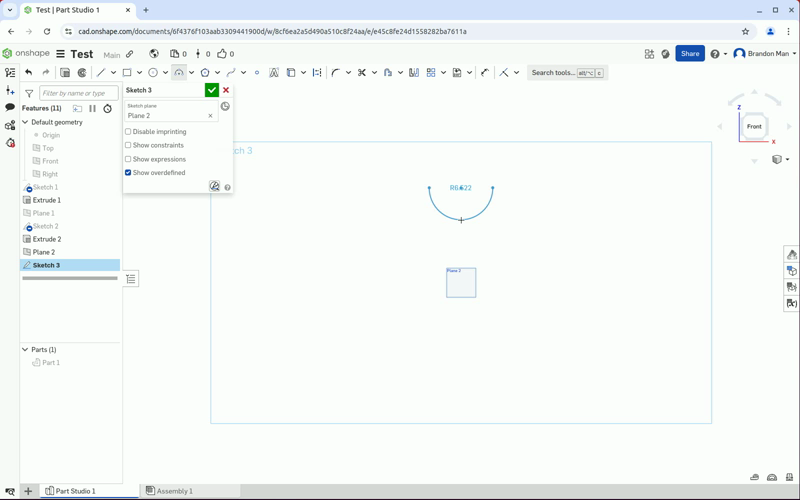
key(esc)
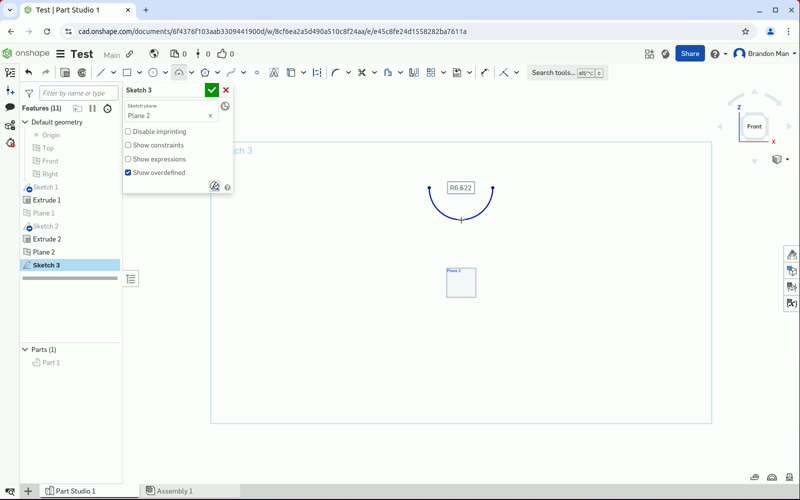
key(l)
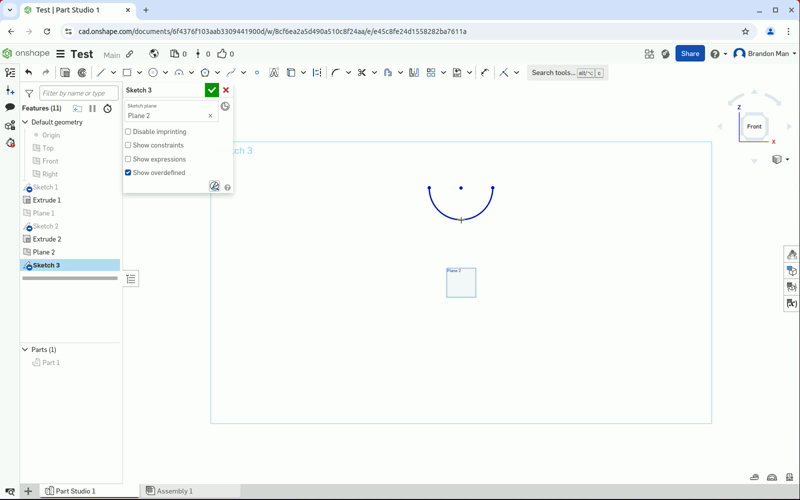
mouse_move(492, 187)
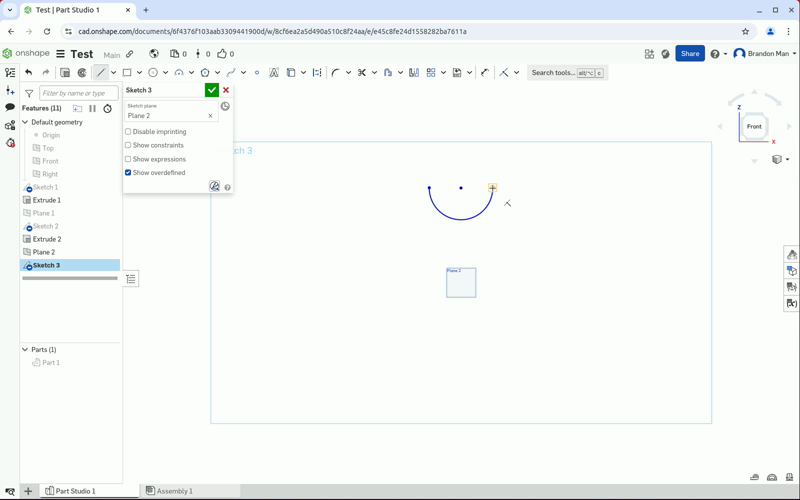
click(492, 187)
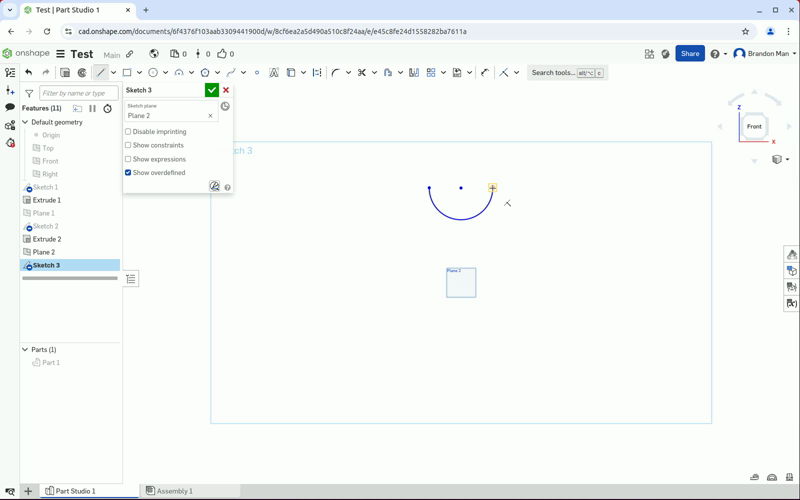
key_down(shift)
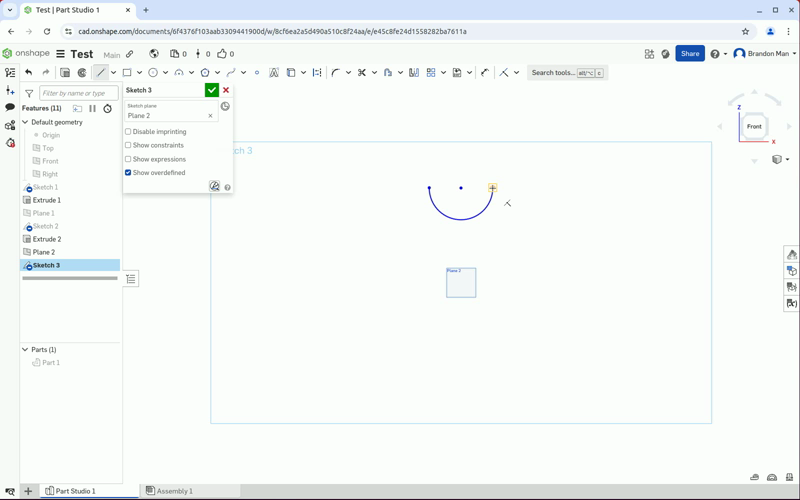
mouse_move(429, 187)
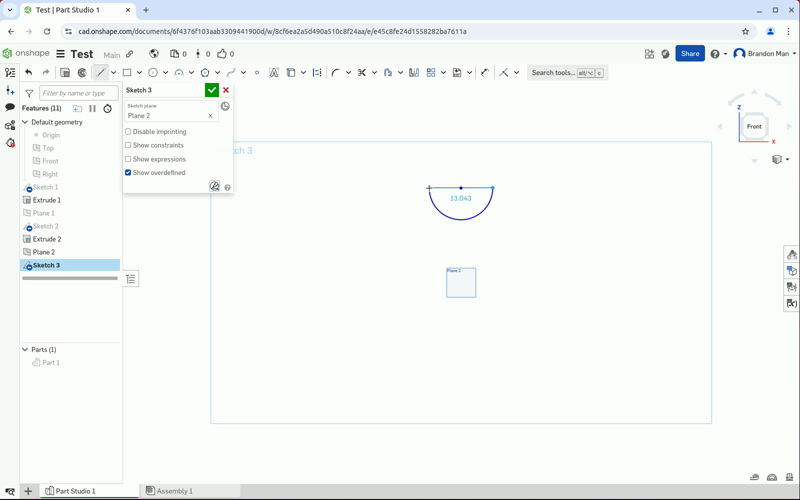
key_up(shift)
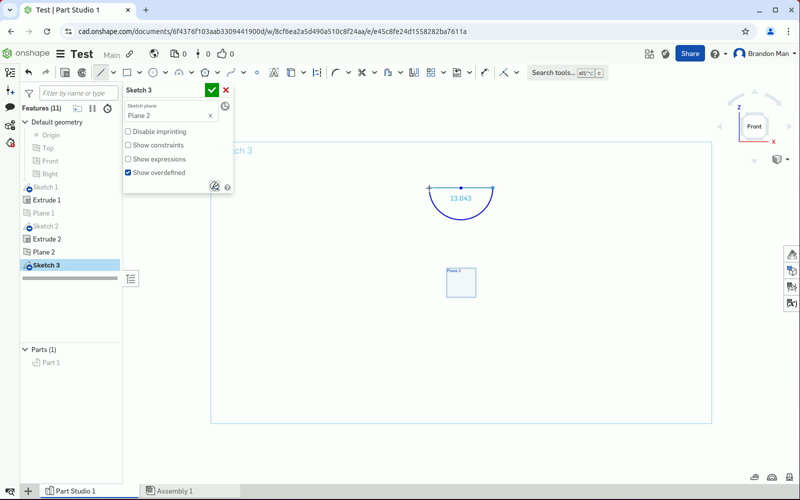
click(429, 187)
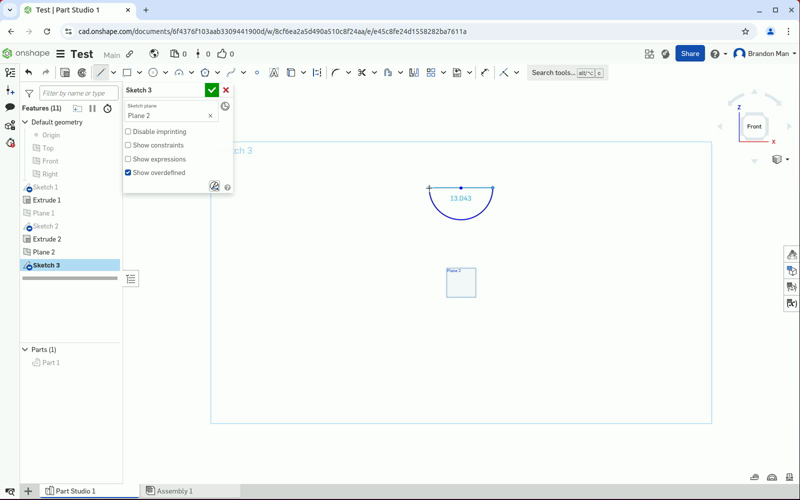
key(esc)
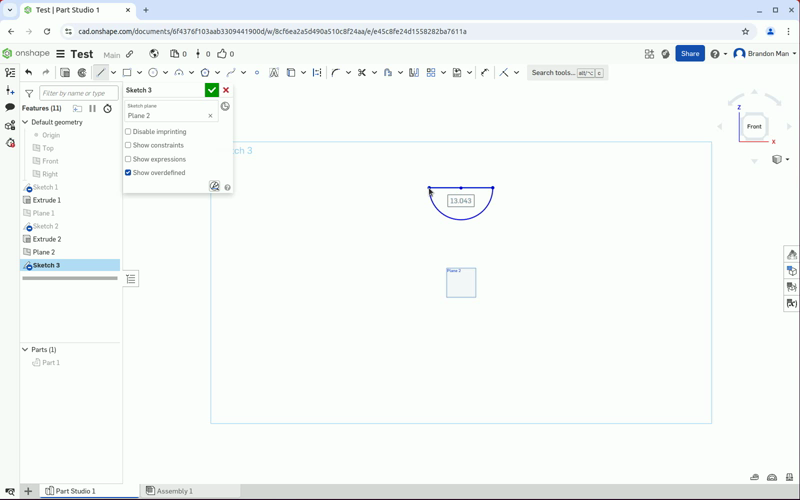
mouse_move(447, 213)
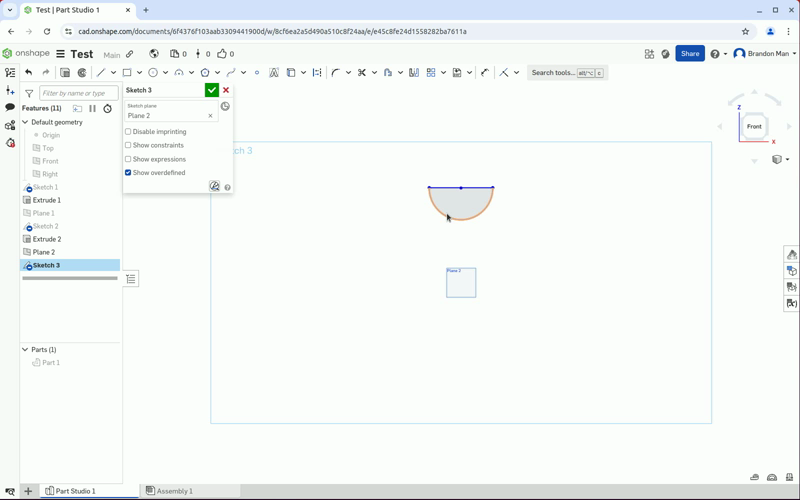
scroll(6)
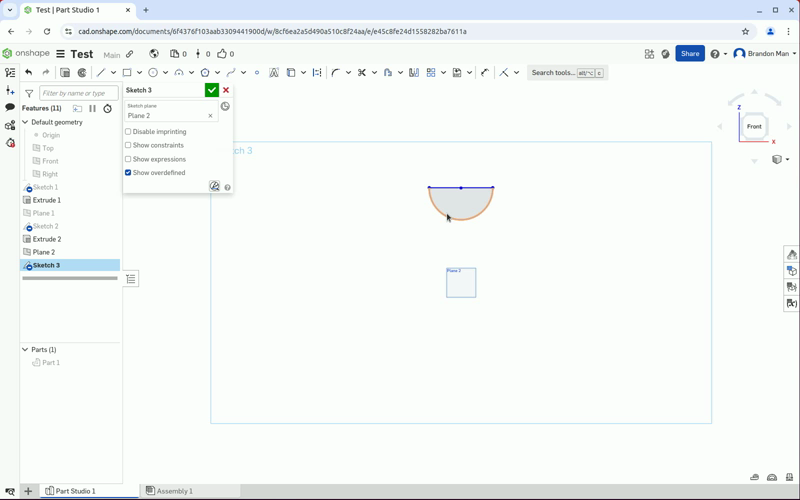
scroll(6)
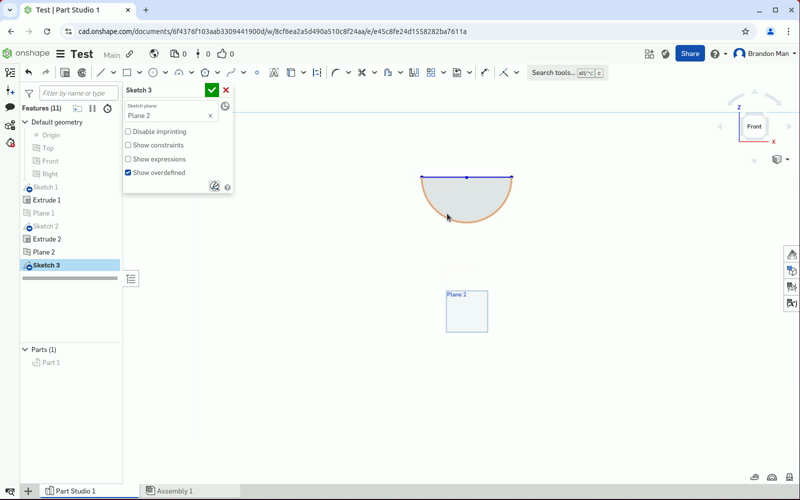
scroll(6)
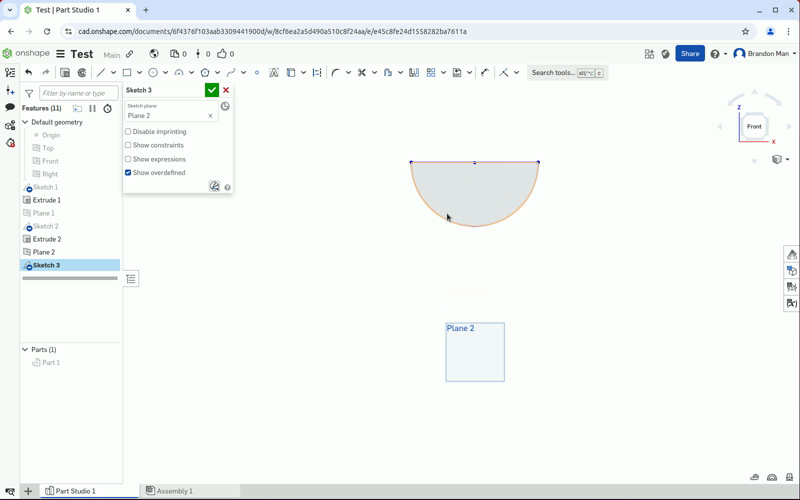
scroll(6)
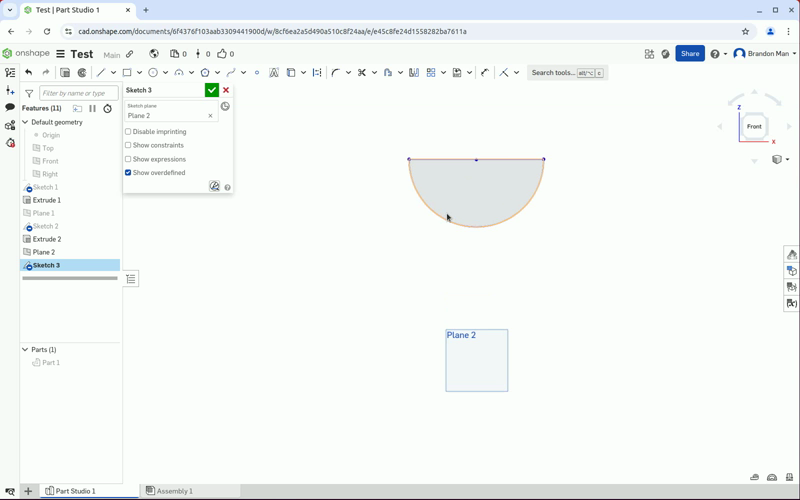
scroll(6)
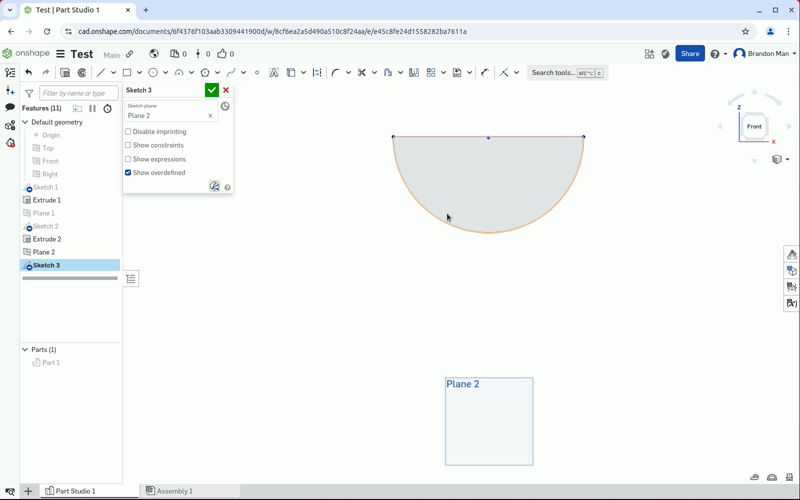
scroll(6)
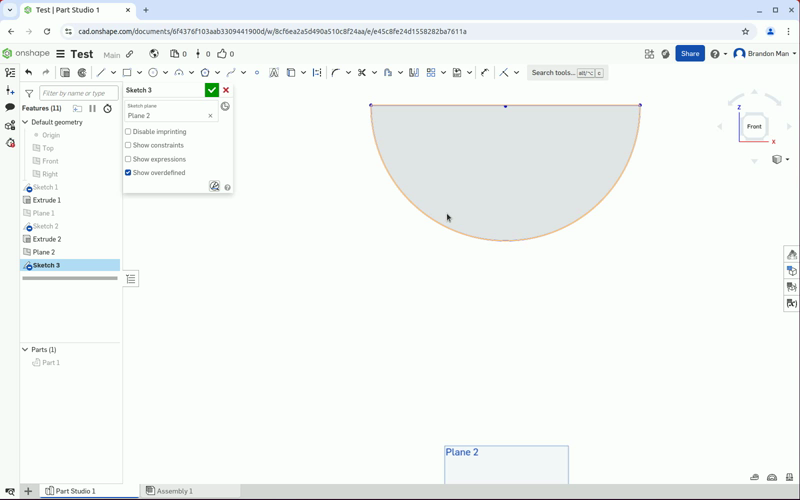
scroll(6)
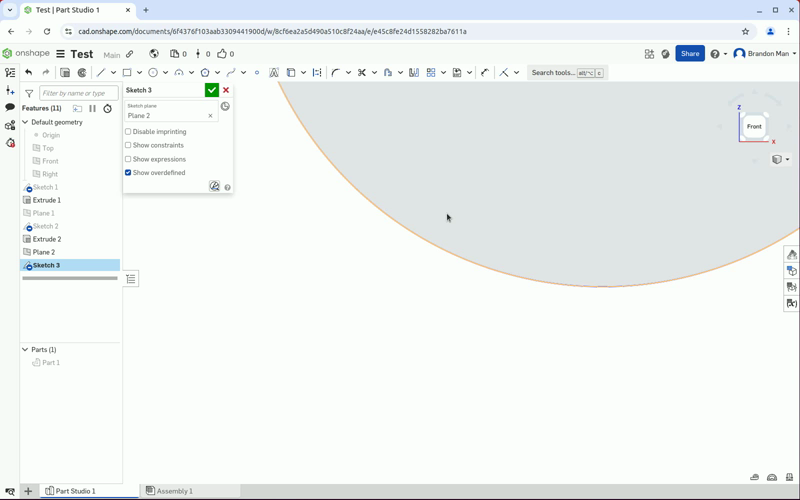
click(447, 213)
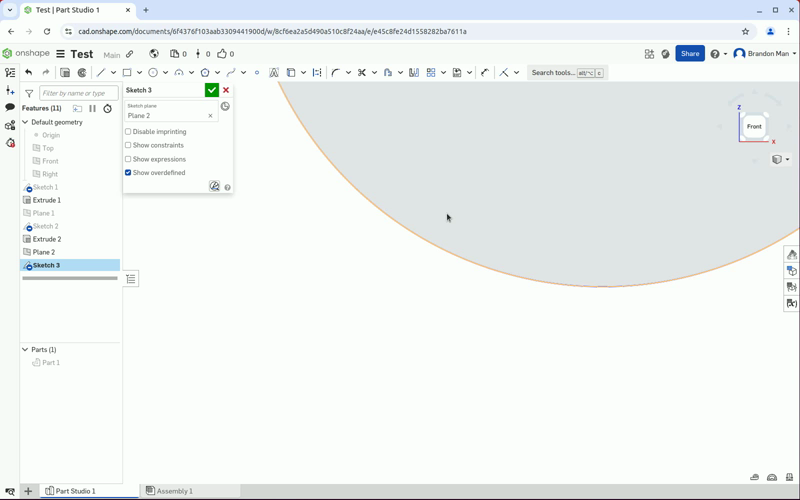
scroll(-6)
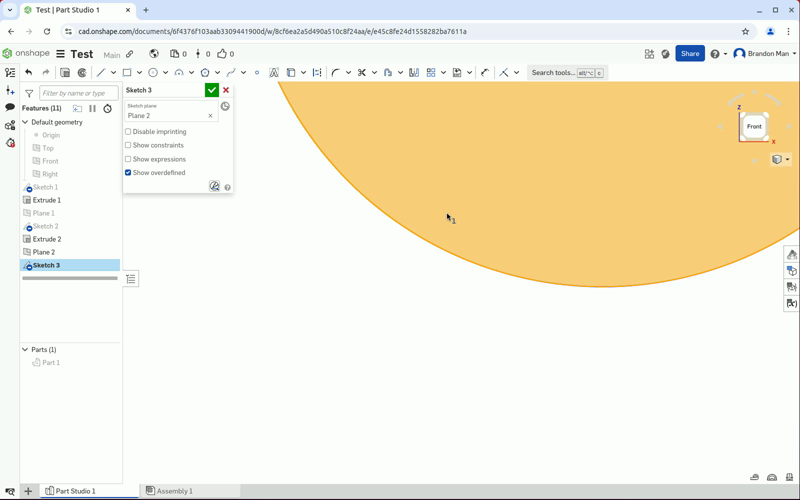
scroll(-6)
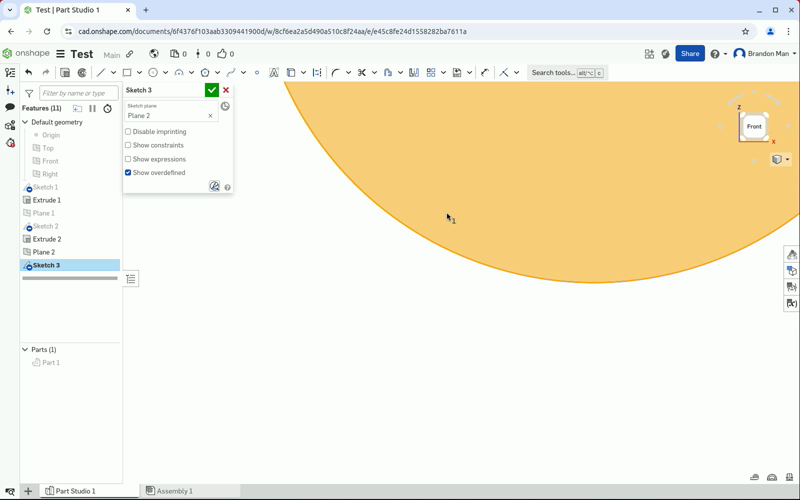
scroll(-6)
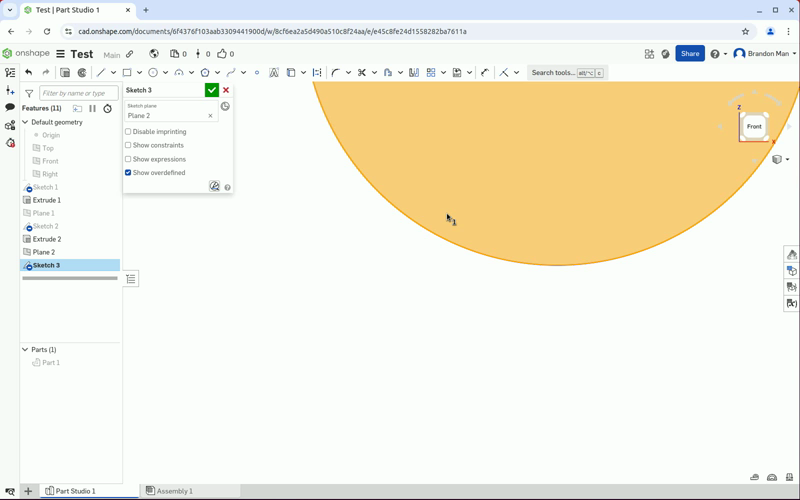
scroll(-6)
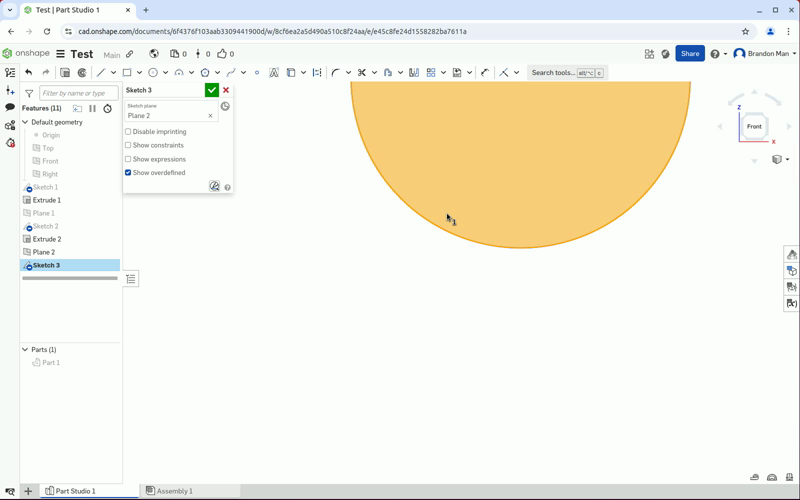
scroll(-6)
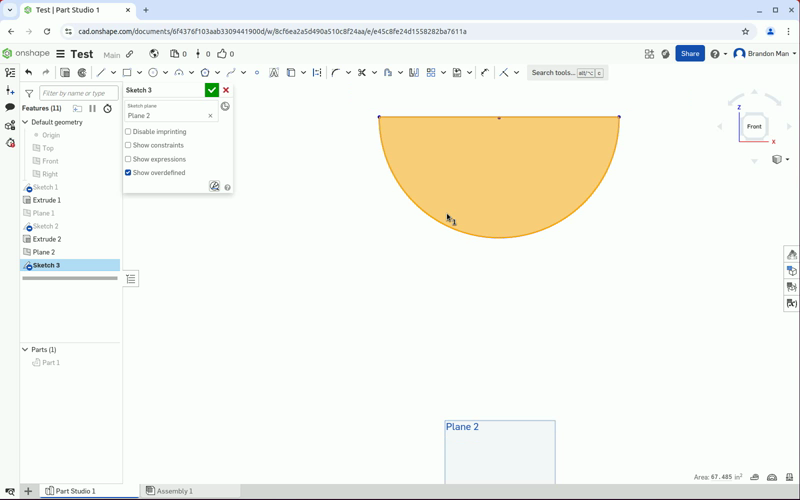
scroll(-6)
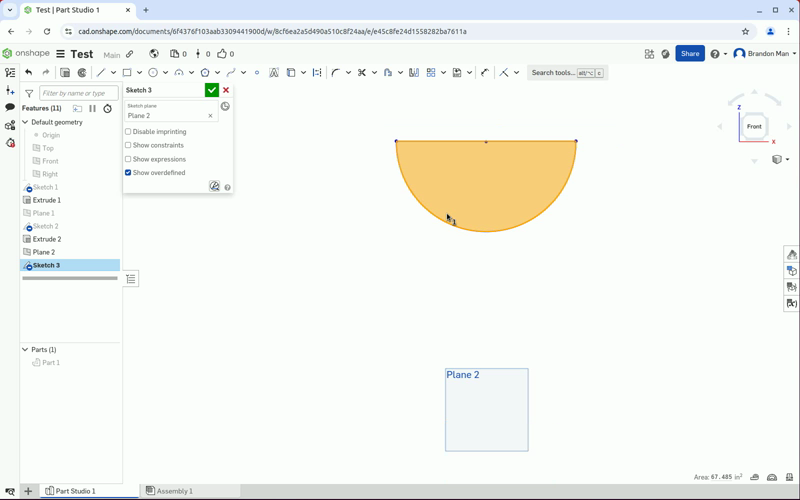
scroll(-6)
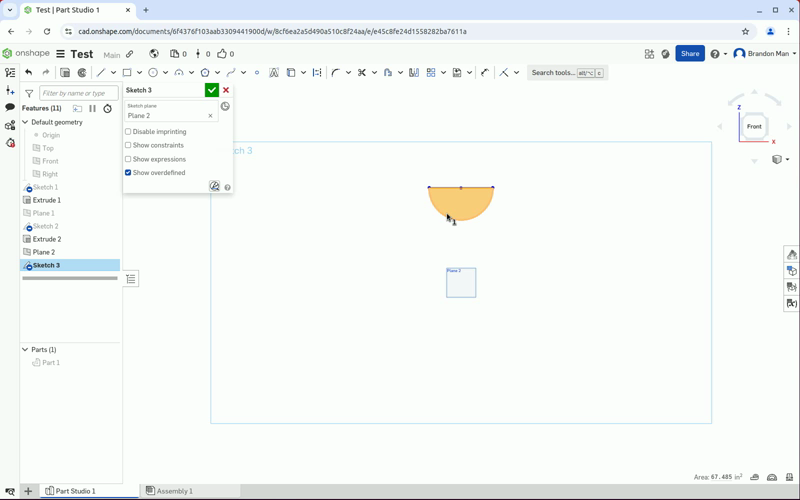
mouse_move(73, 352)
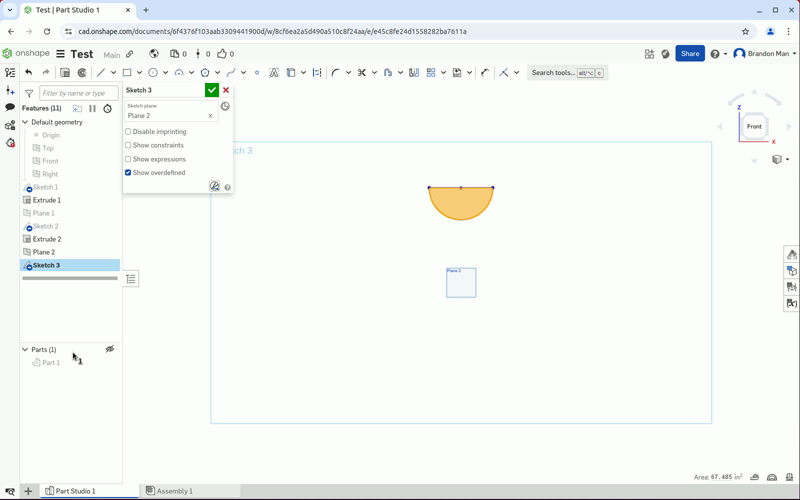
key(shift+y)
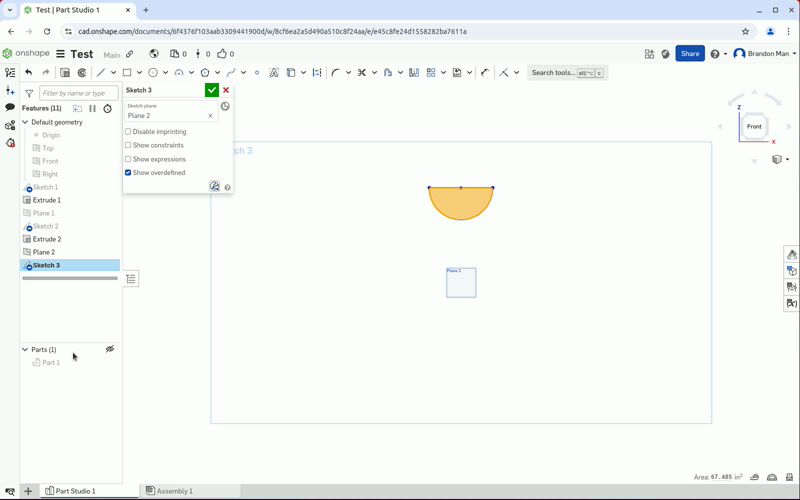
key(shift+e)
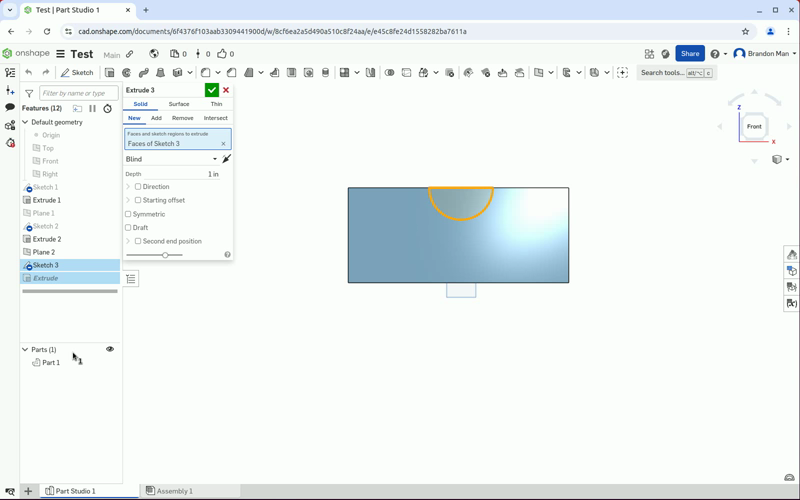
mouse_move(143, 106)
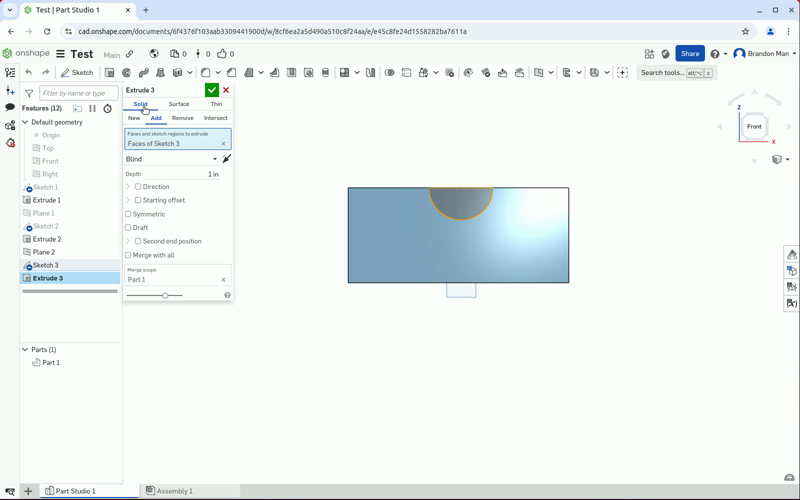
click(143, 106)
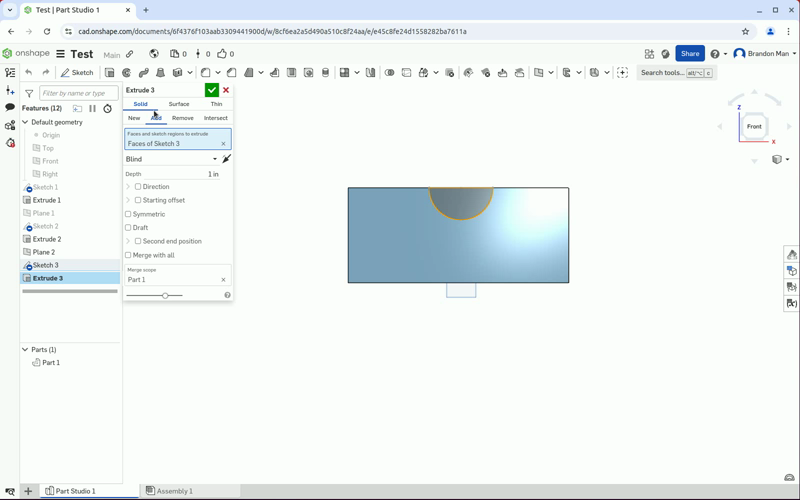
mouse_move(186, 120)
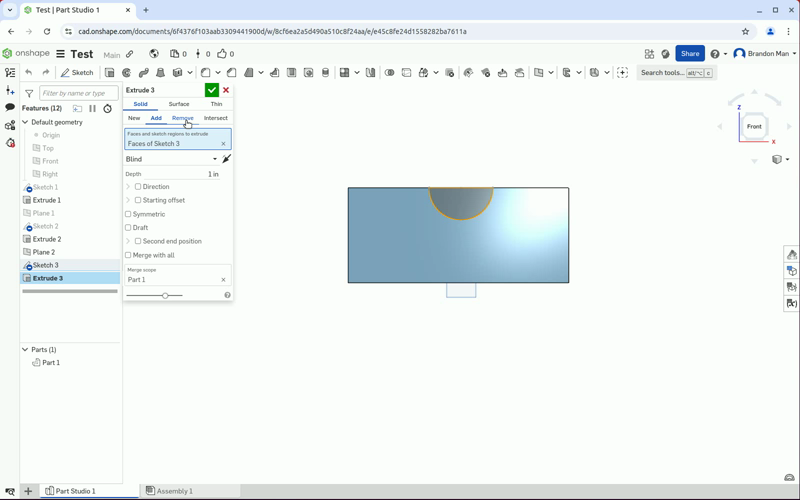
click(186, 120)
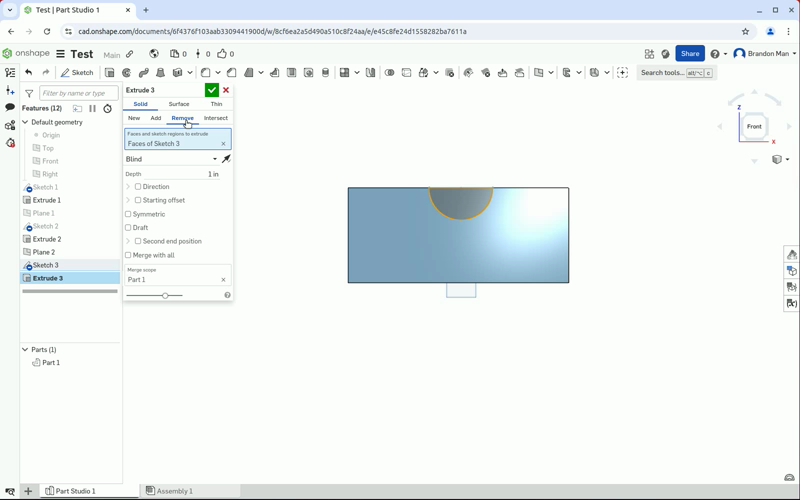
key(tab, 4)
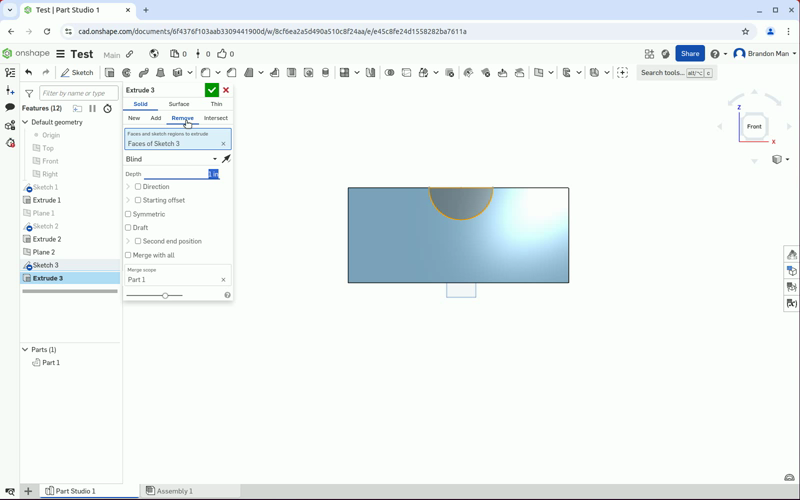
text(22.627)
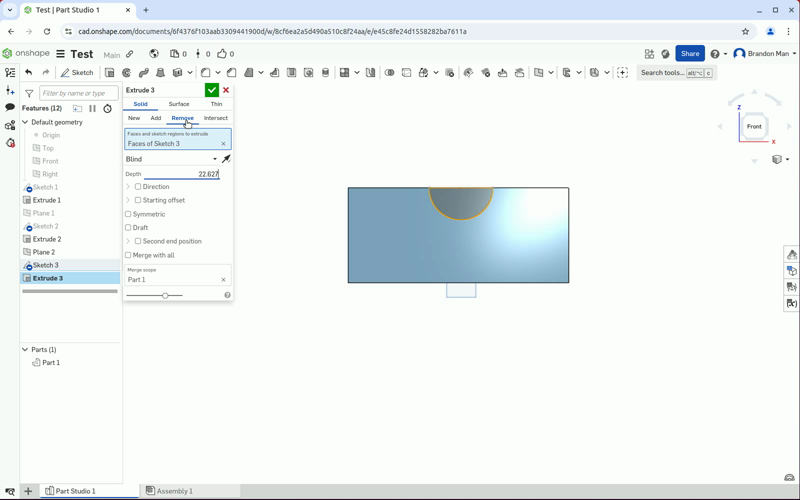
key(tab, 6)
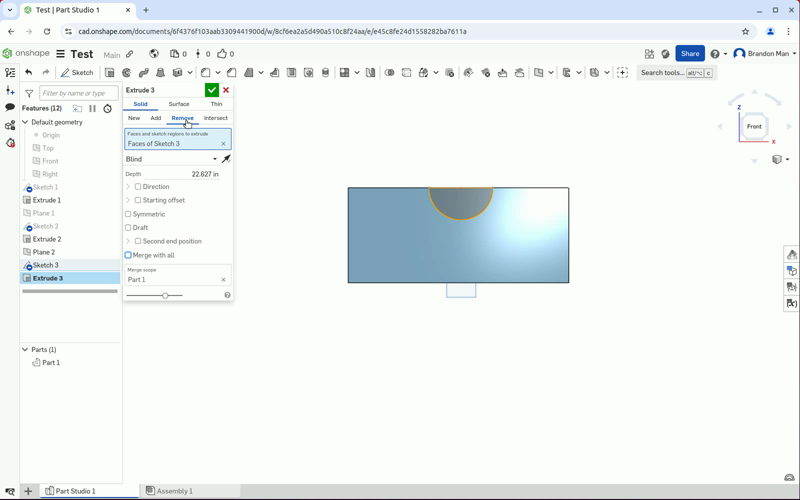
key(space)
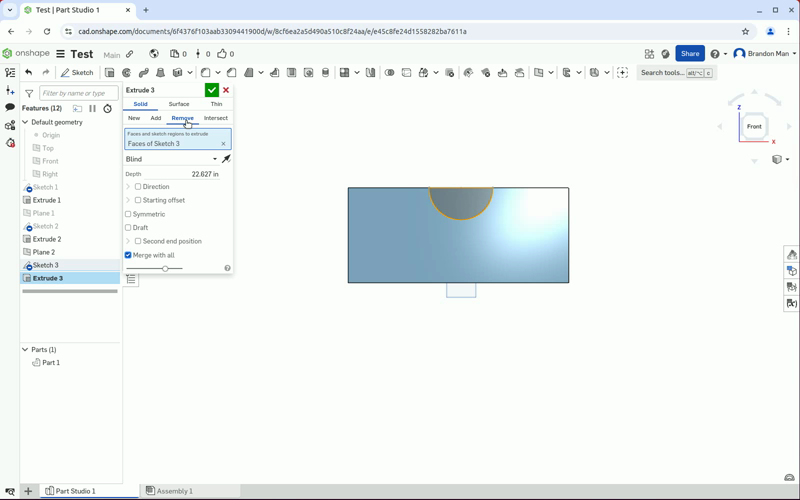
key(enter)
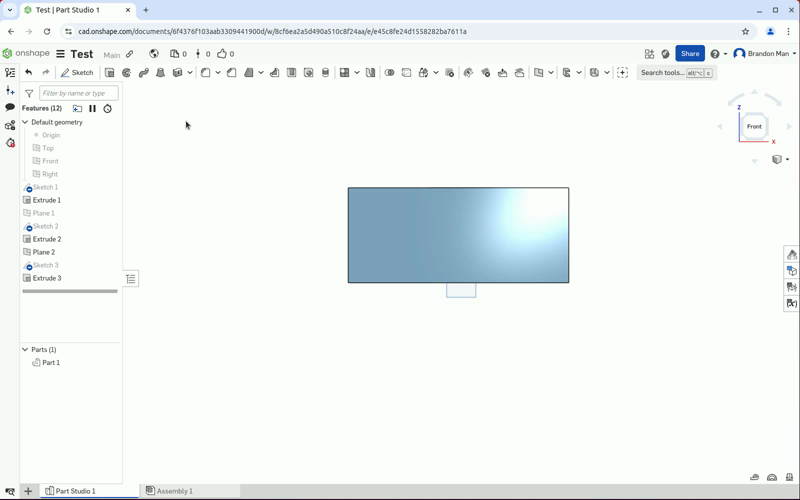
key(shift+h)
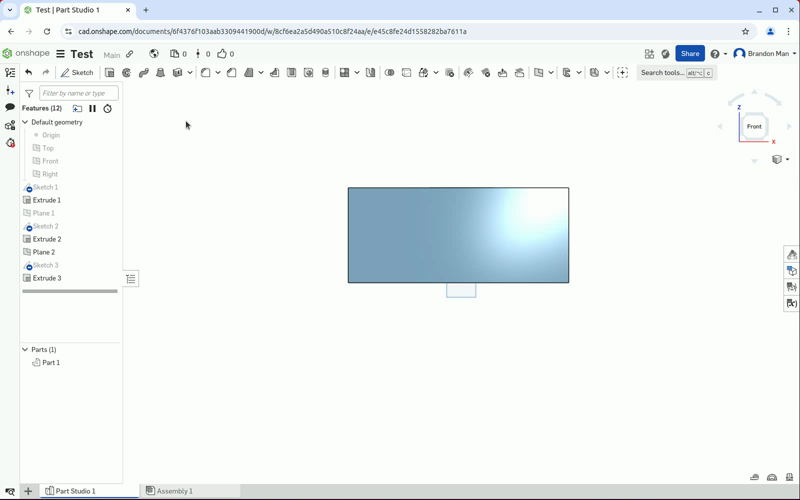
key(shift+h)
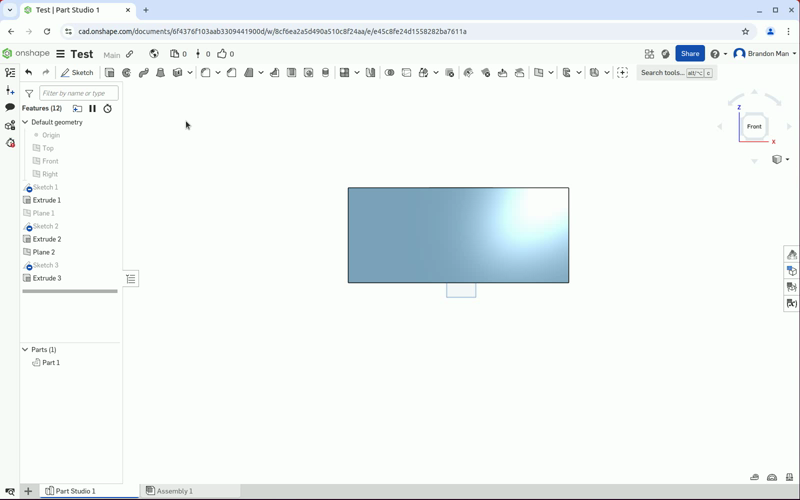
mouse_move(73, 189)
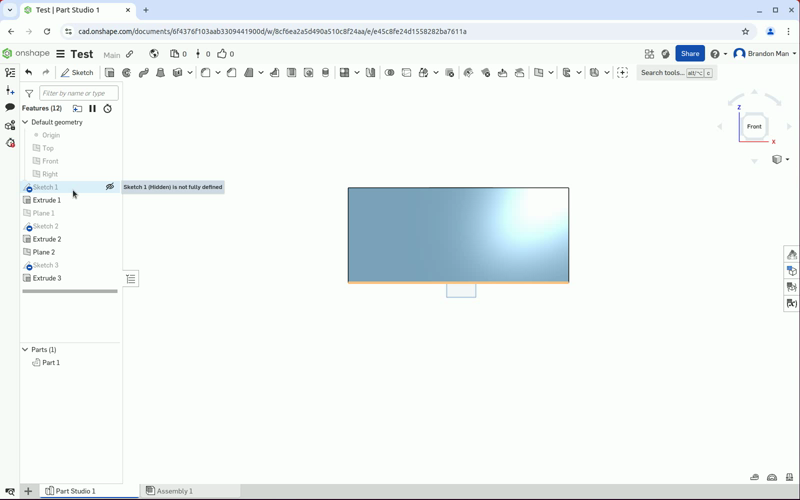
click(73, 189)
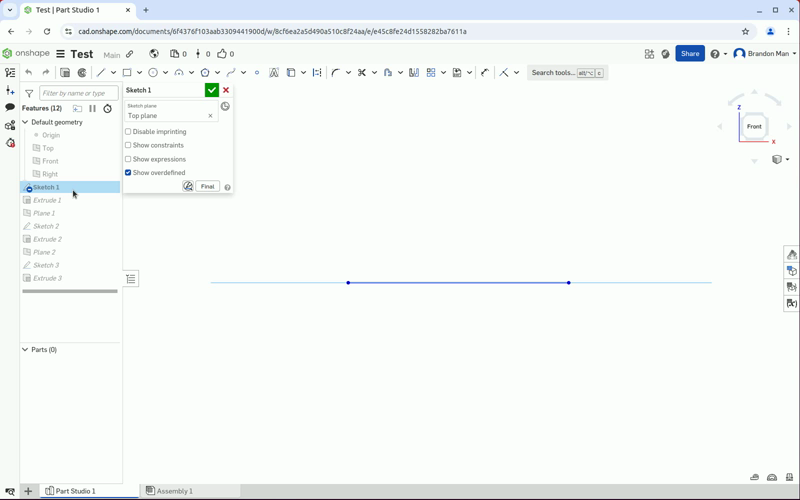
mouse_move(229, 92)
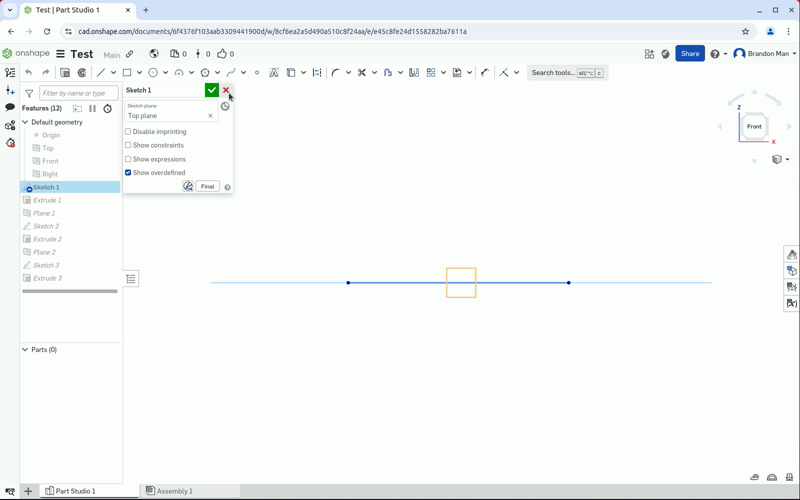
click(229, 92)
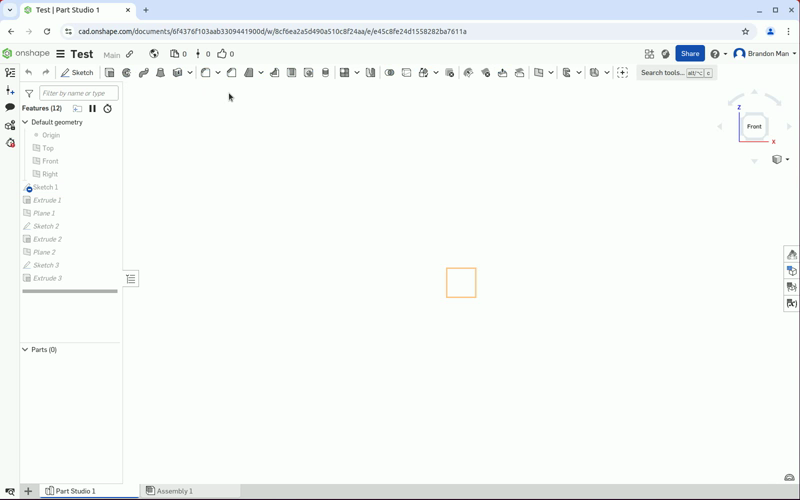
key(shift+s)
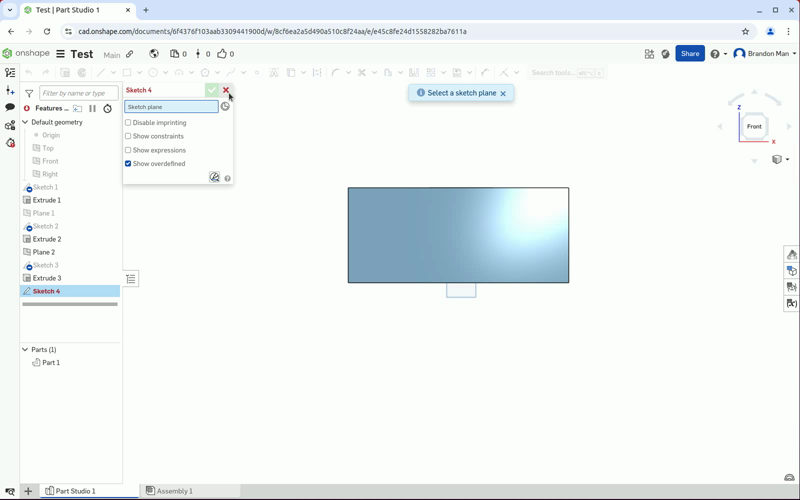
mouse_move(73, 254)
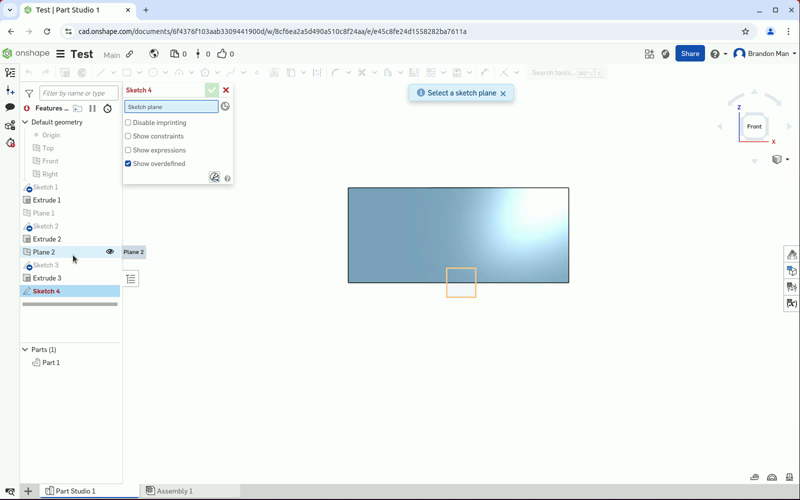
click(73, 254)
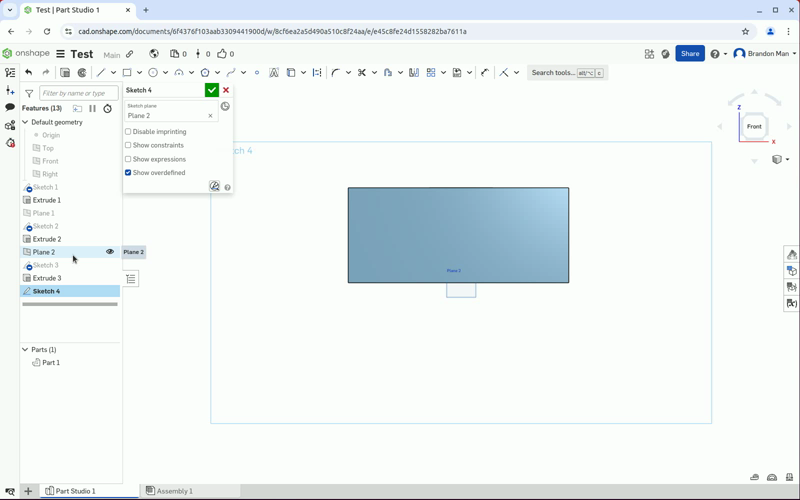
mouse_move(73, 352)
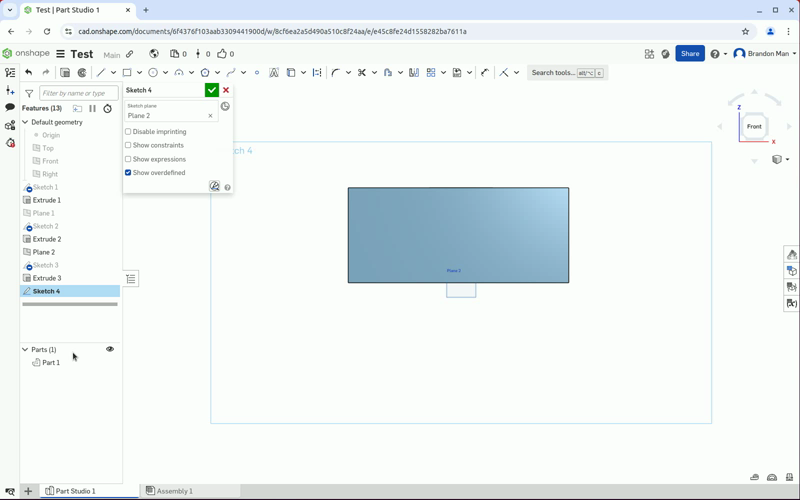
key(y)
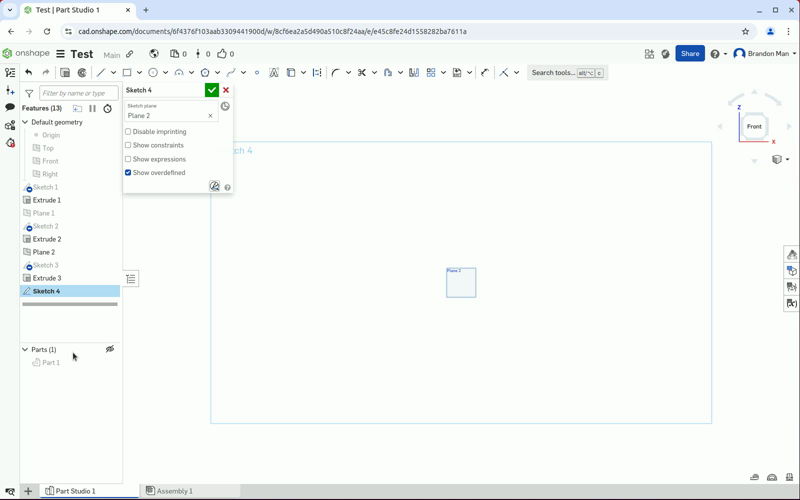
key(a)
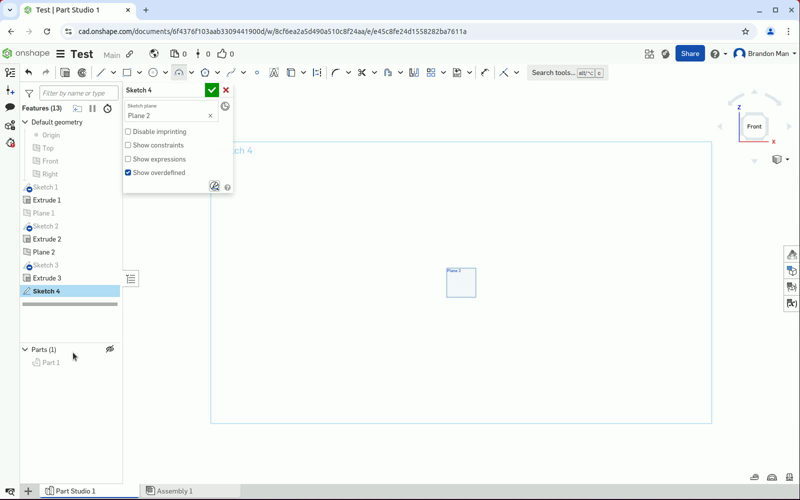
key_down(shift)
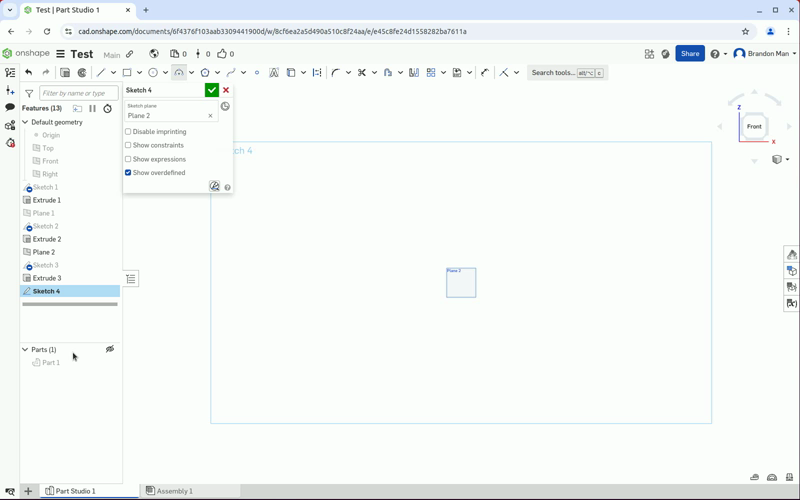
mouse_move(413, 187)
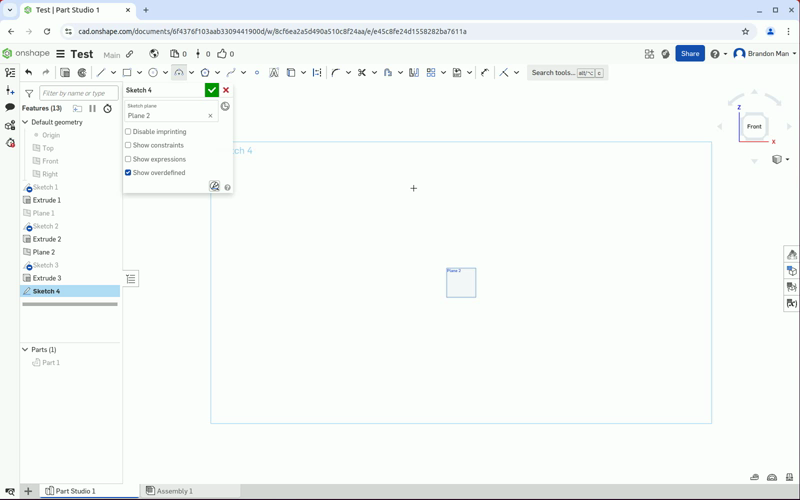
click(413, 187)
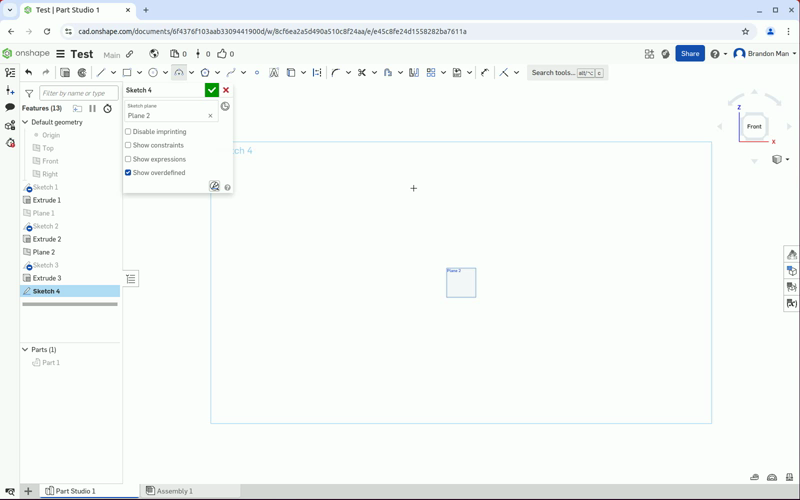
key_up(shift)
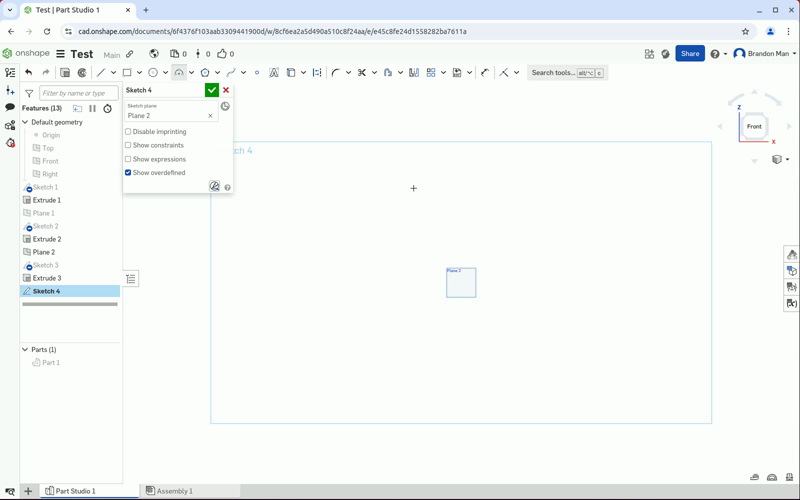
key_down(shift)
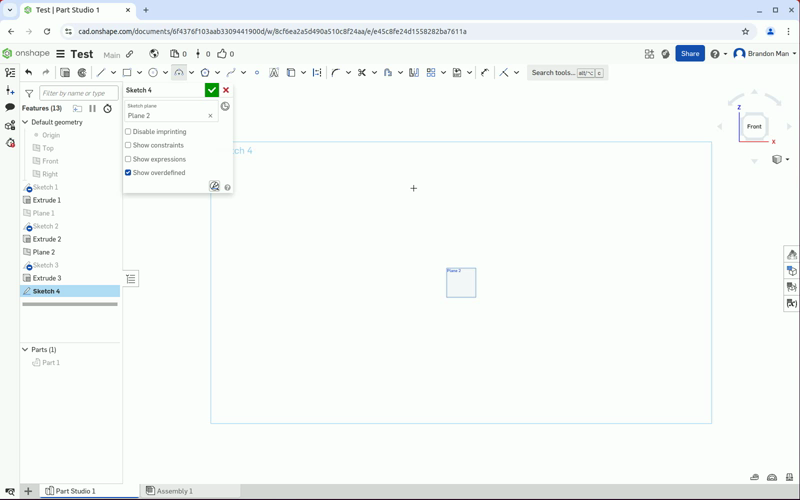
mouse_move(509, 187)
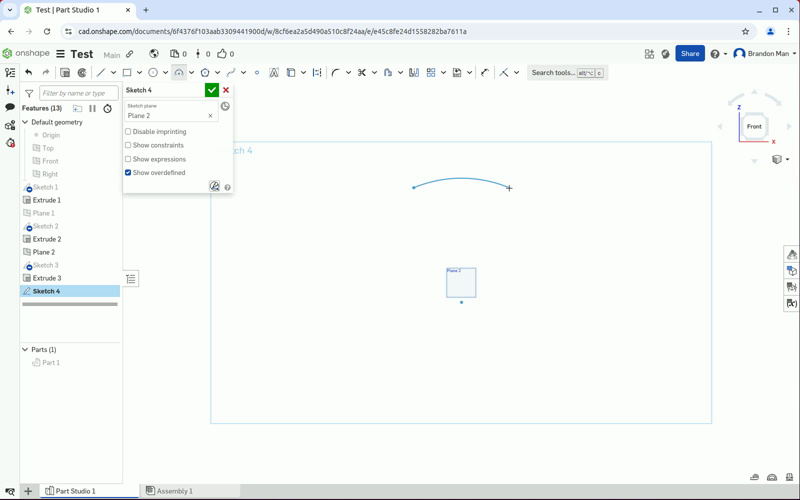
click(509, 187)
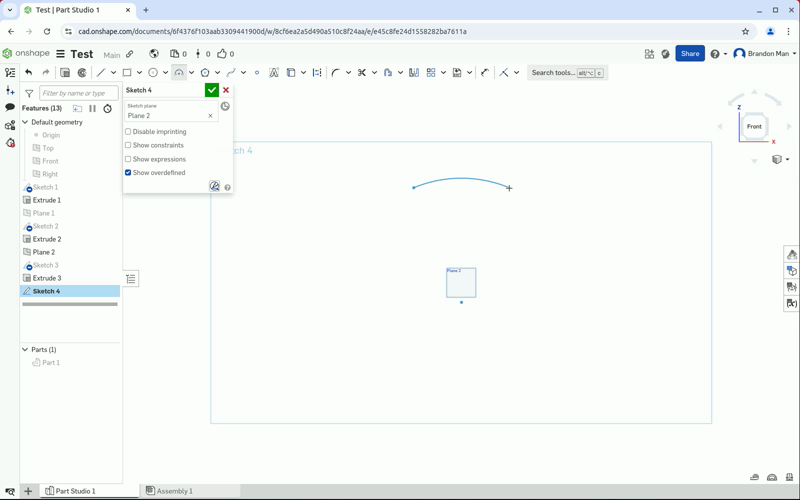
mouse_move(461, 235)
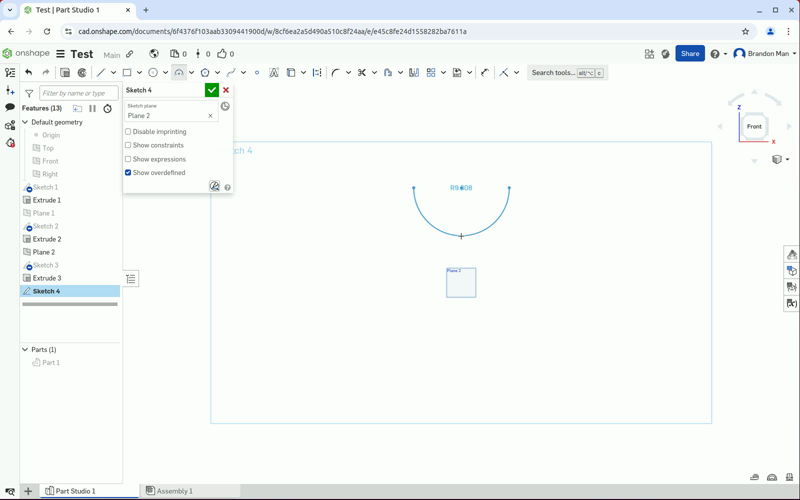
click(461, 235)
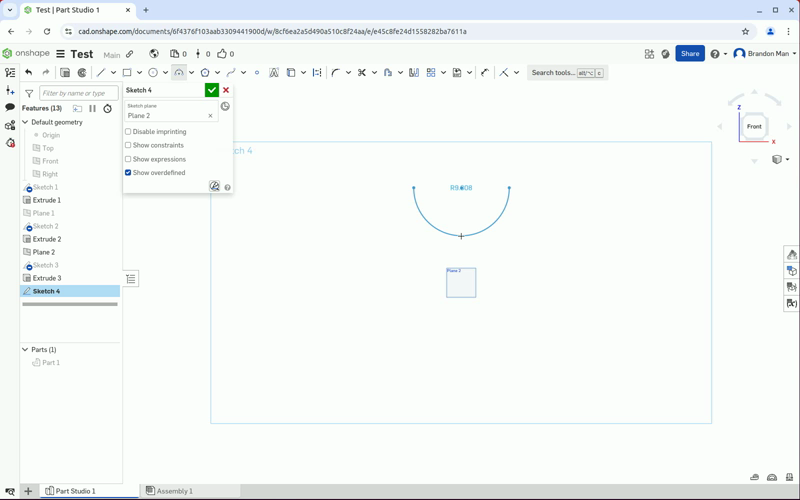
key_up(shift)
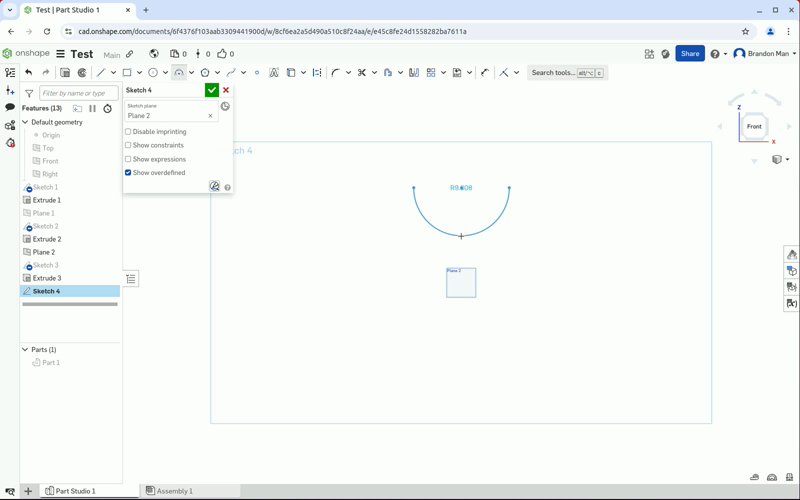
key(esc)
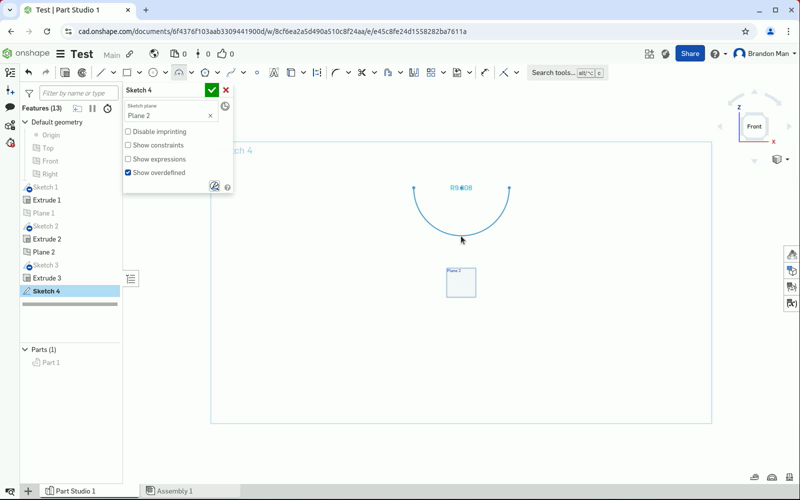
key(l)
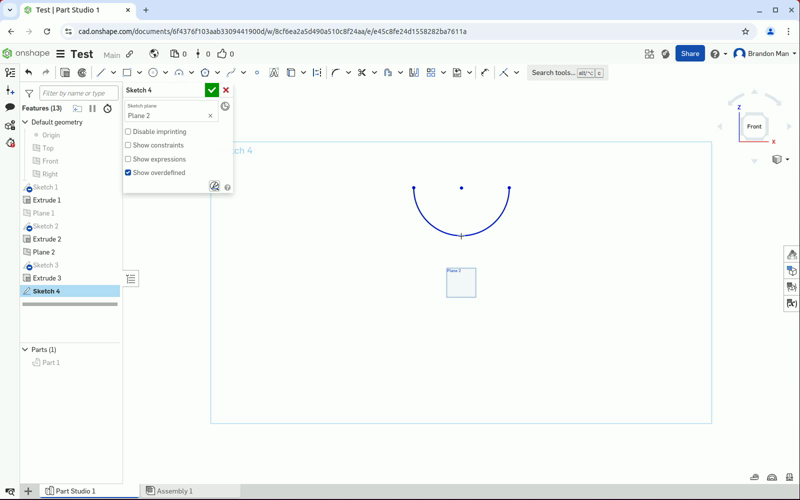
mouse_move(509, 187)
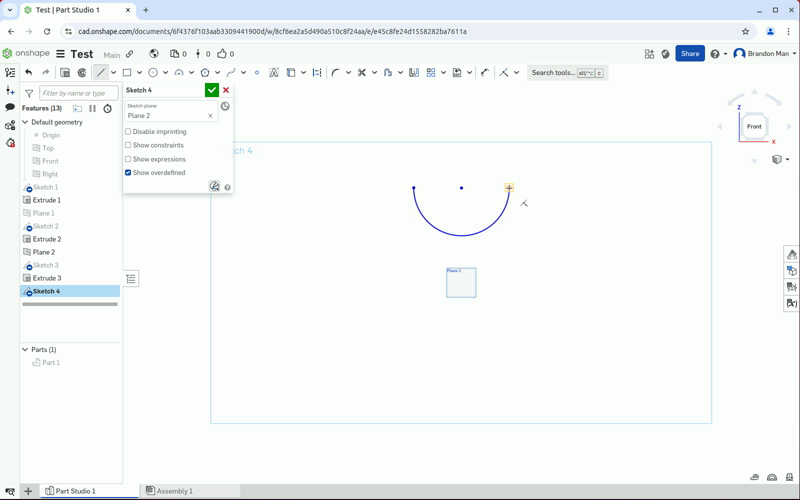
click(509, 187)
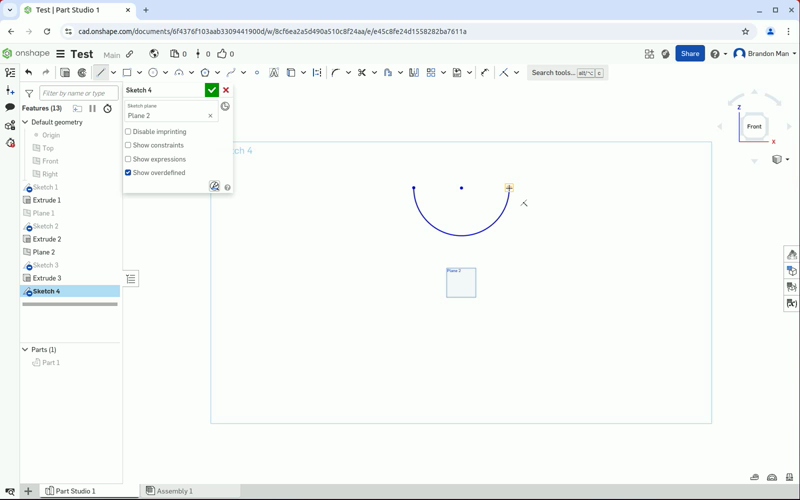
key_down(shift)
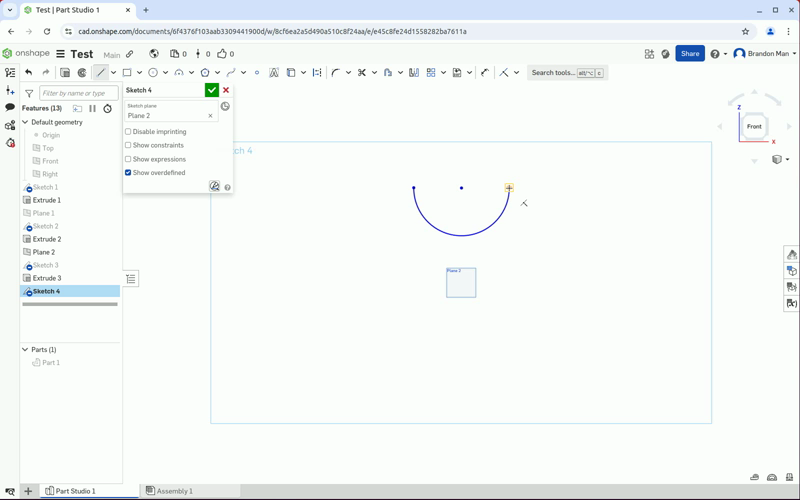
mouse_move(539, 187)
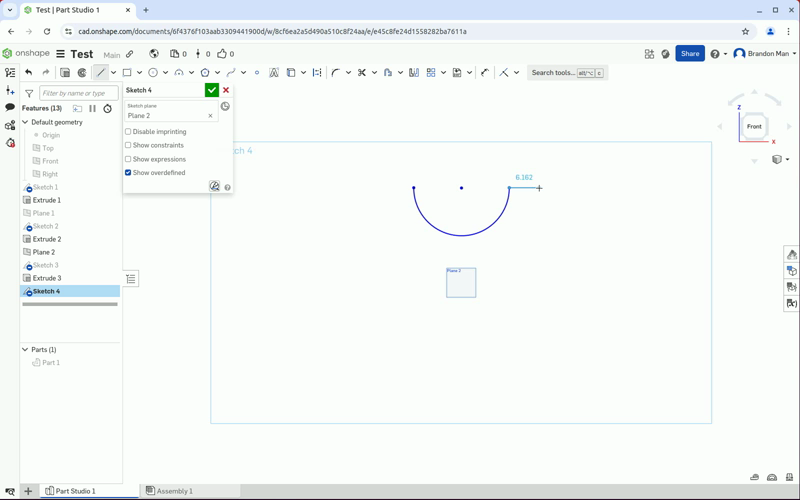
mouse_move(493, 187)
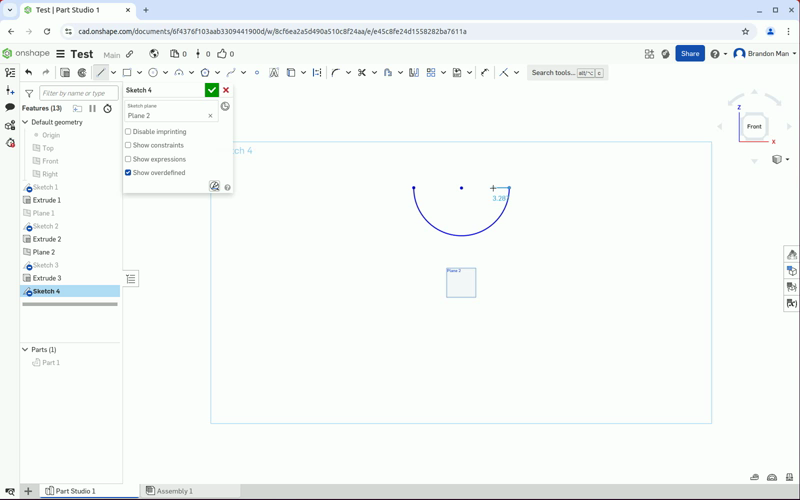
click(493, 187)
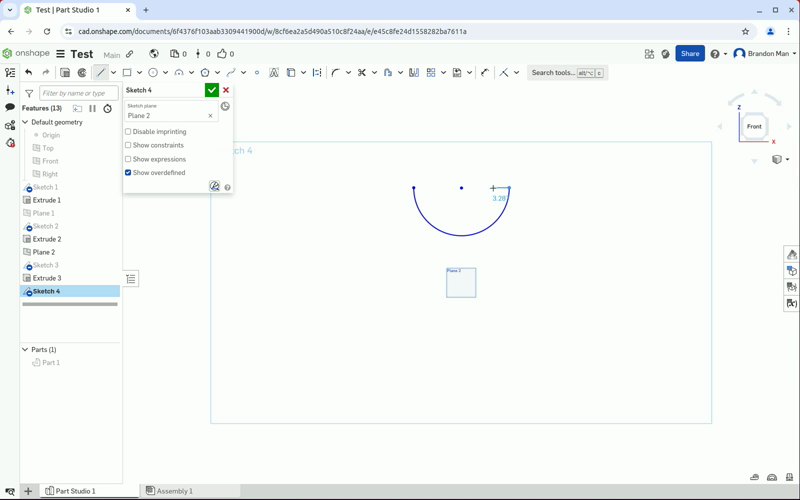
key_up(shift)
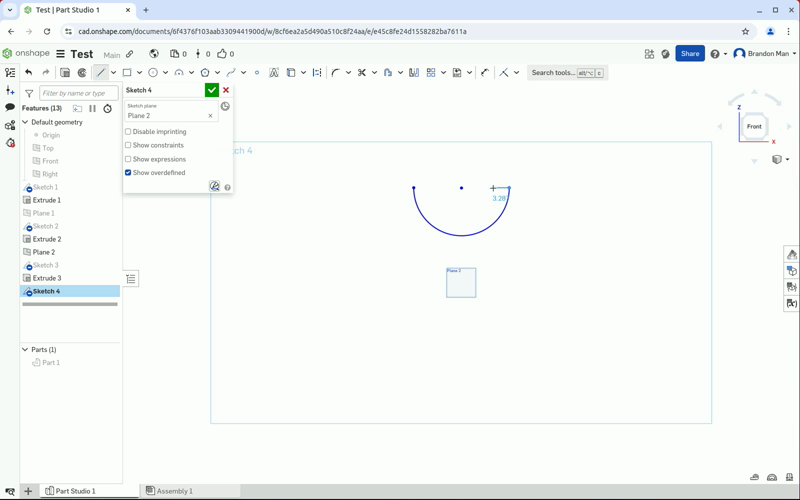
key(esc)
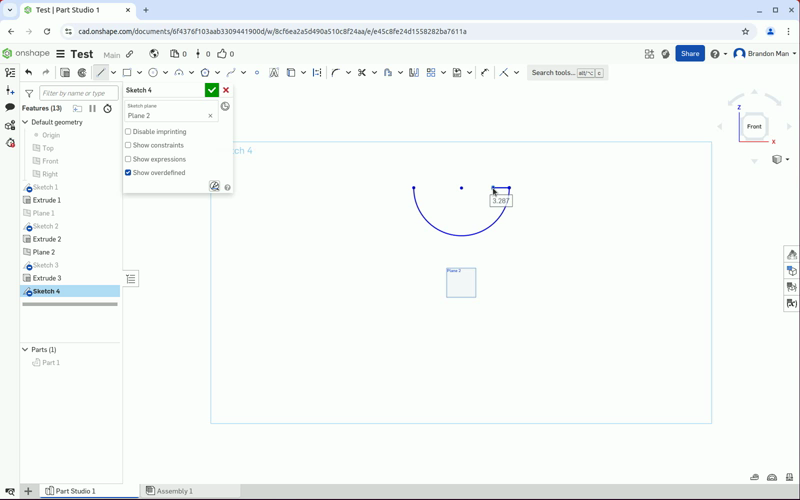
key(a)
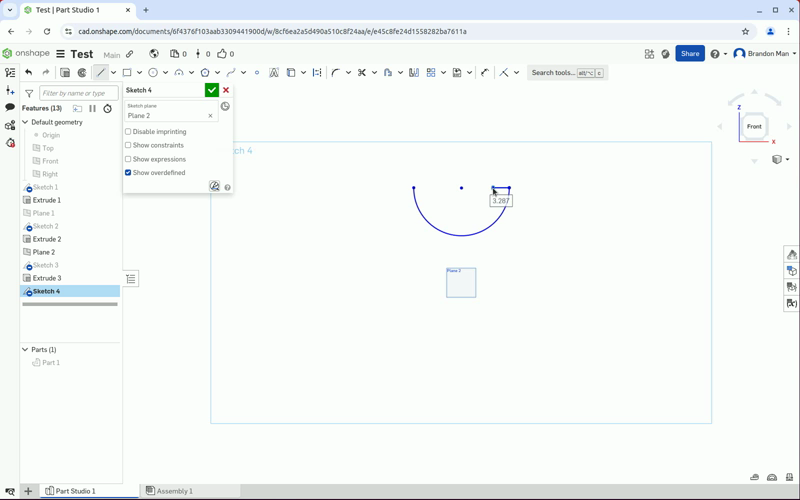
mouse_move(493, 187)
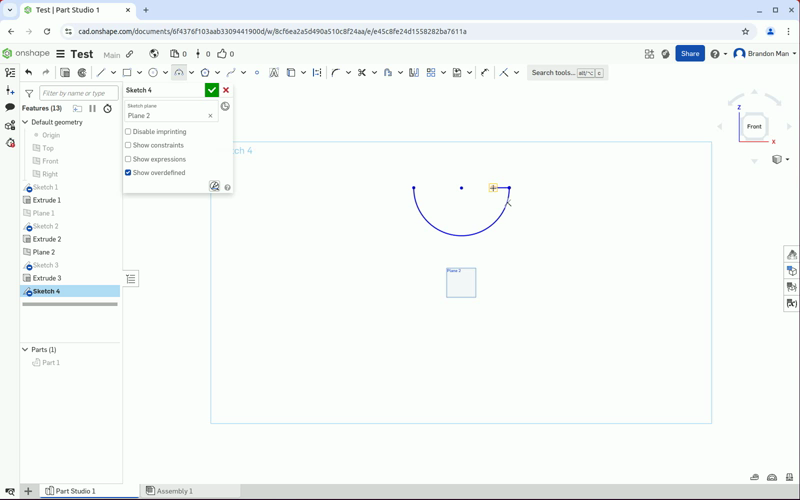
click(493, 187)
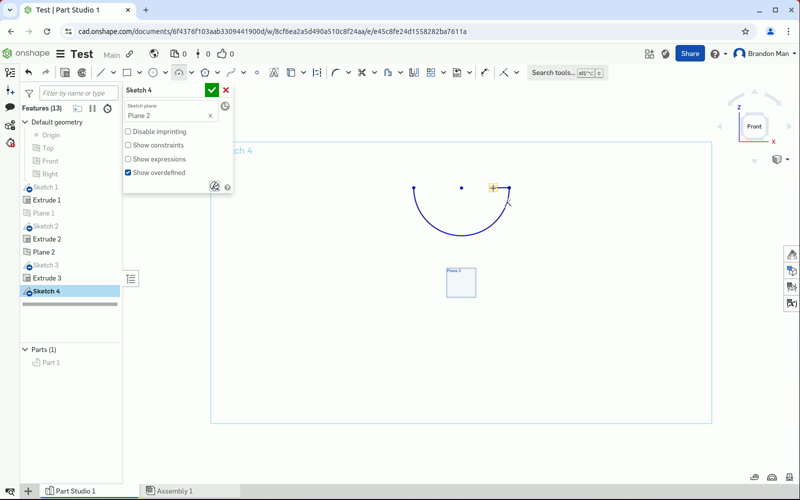
key_down(shift)
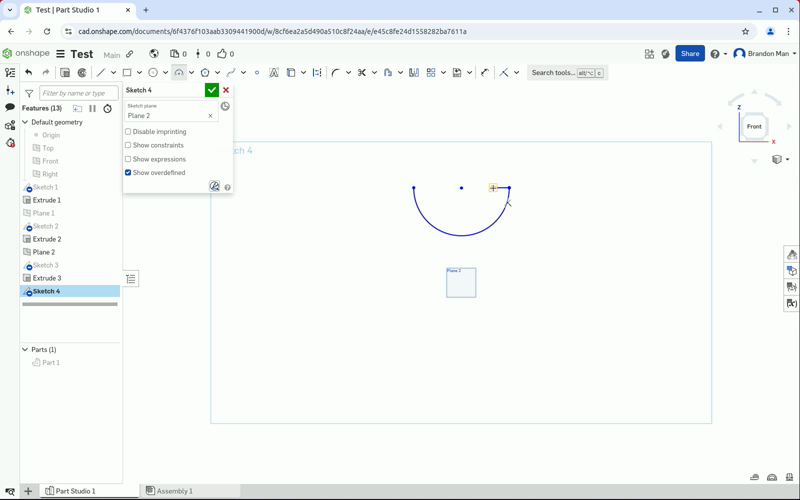
mouse_move(429, 187)
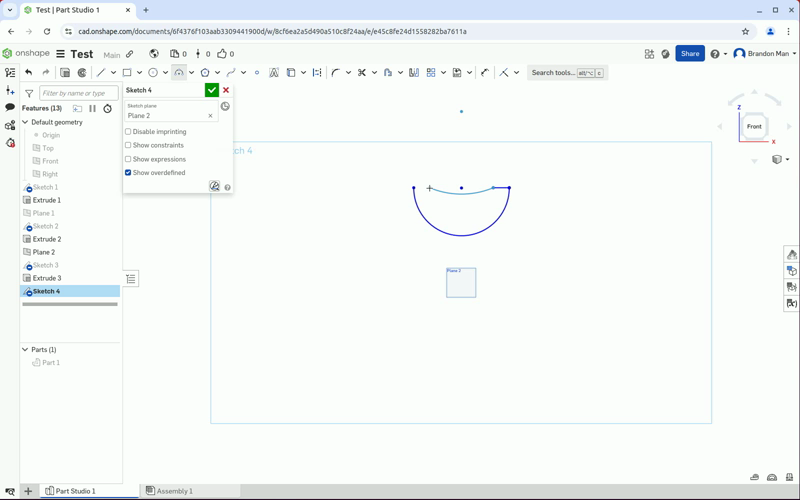
click(429, 187)
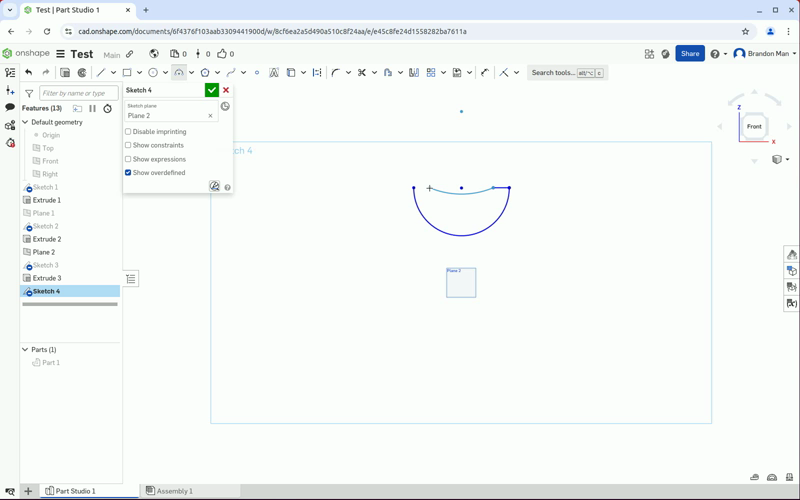
mouse_move(461, 219)
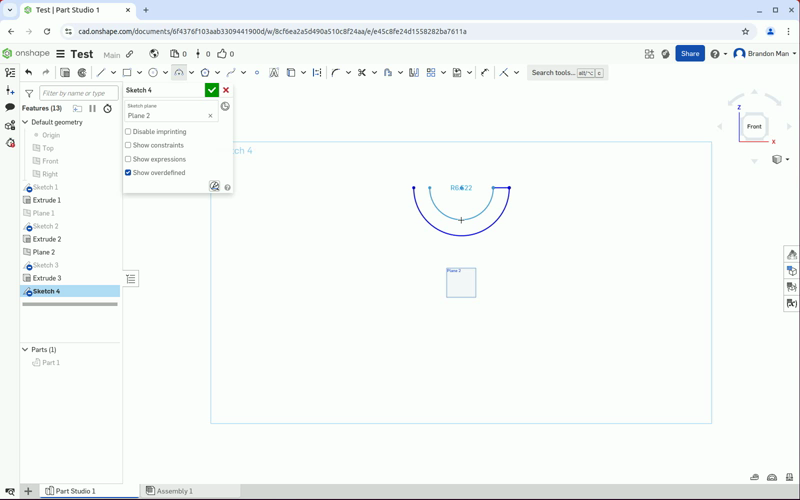
click(461, 219)
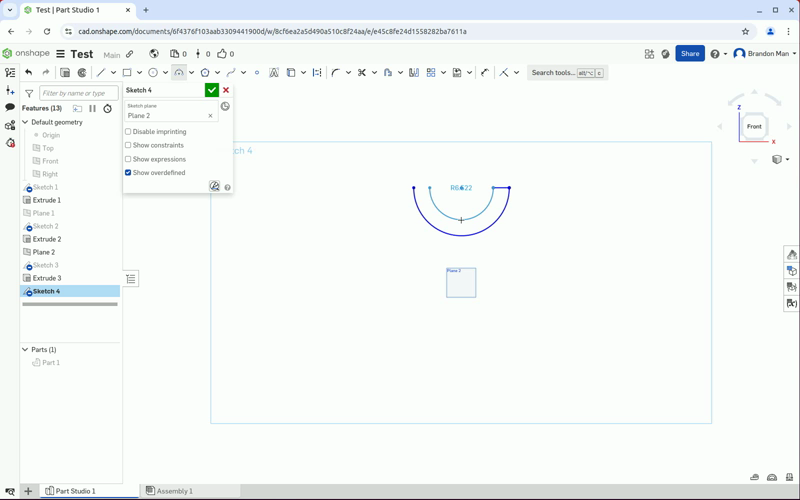
key_up(shift)
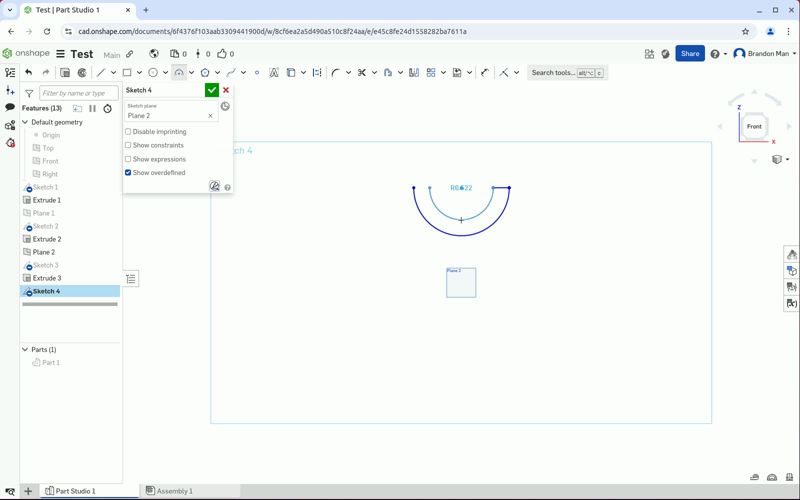
key(esc)
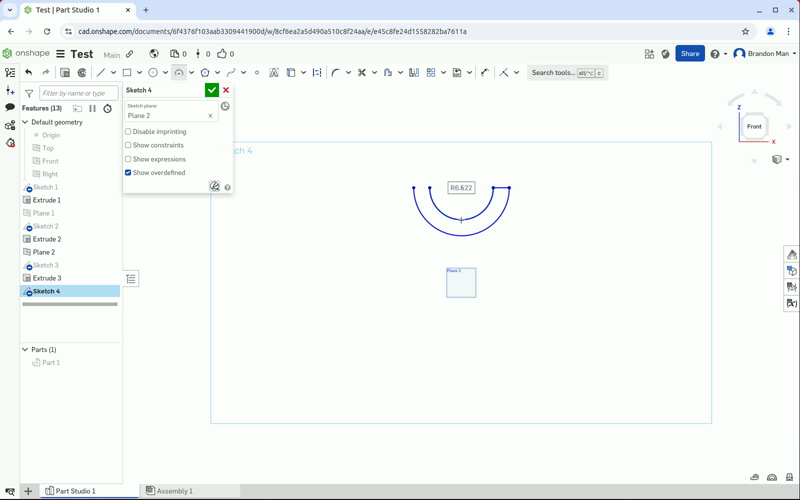
key(l)
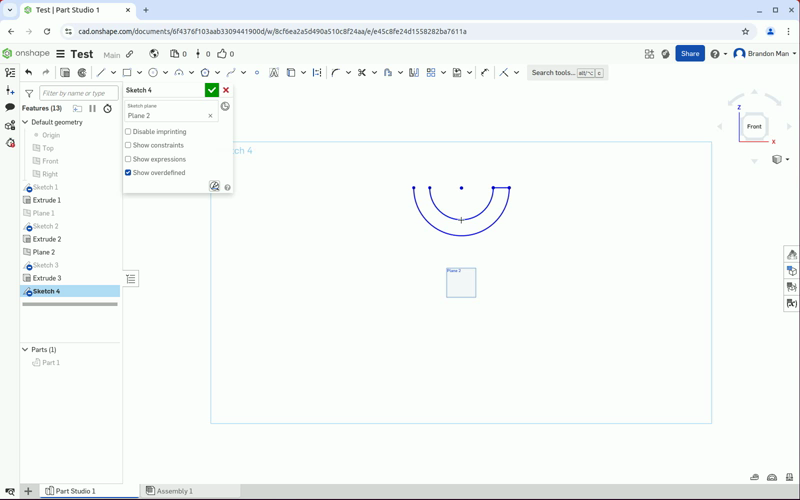
mouse_move(429, 187)
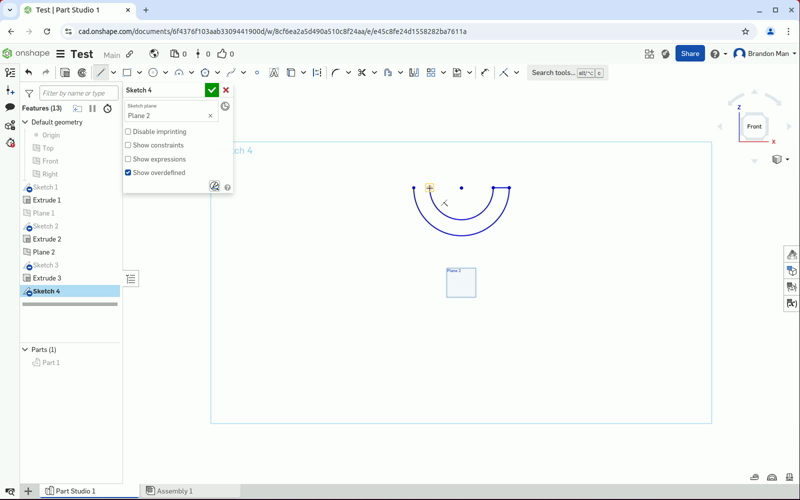
click(429, 187)
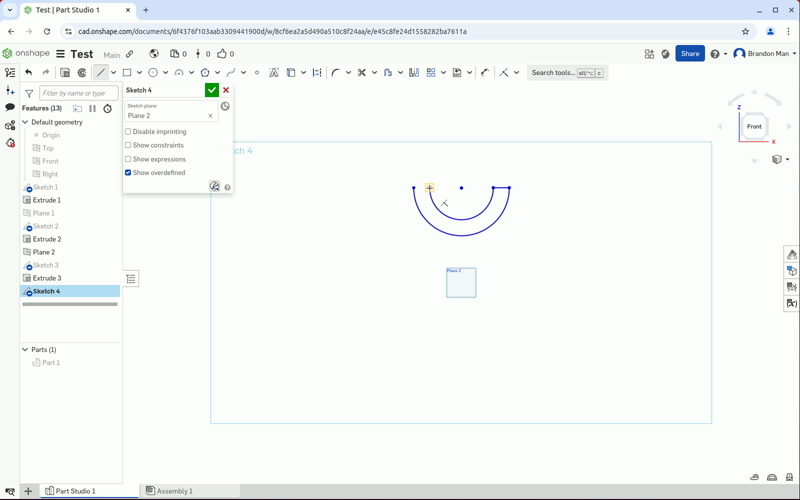
mouse_move(459, 187)
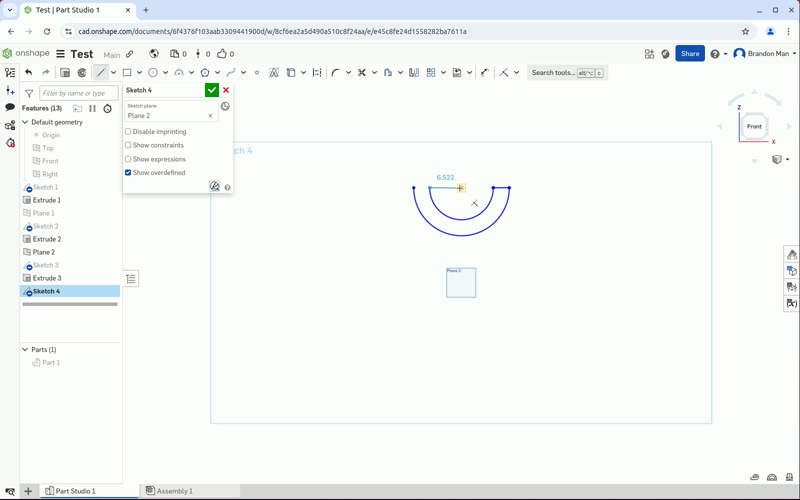
key_down(shift)
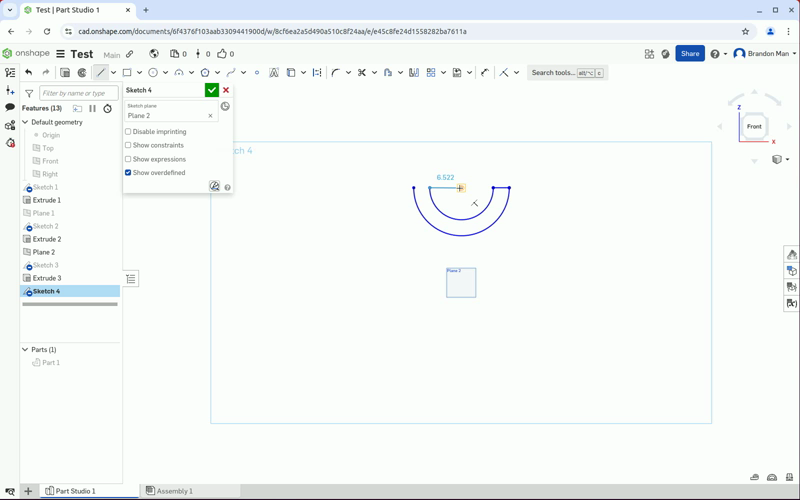
mouse_move(413, 187)
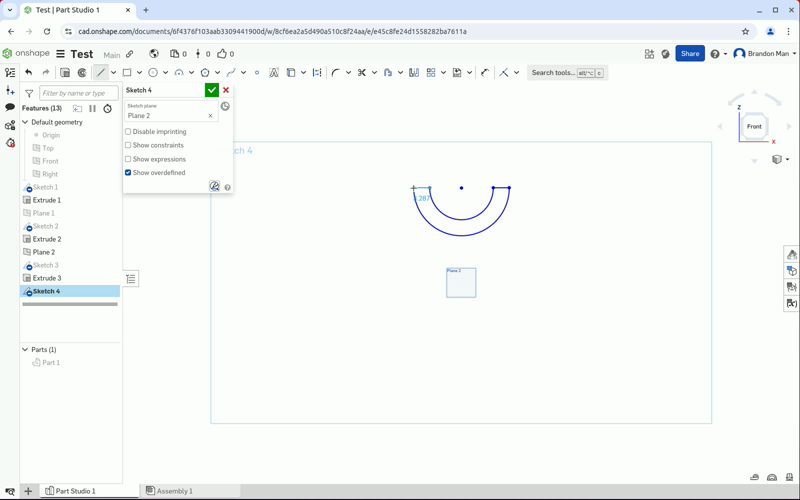
key_up(shift)
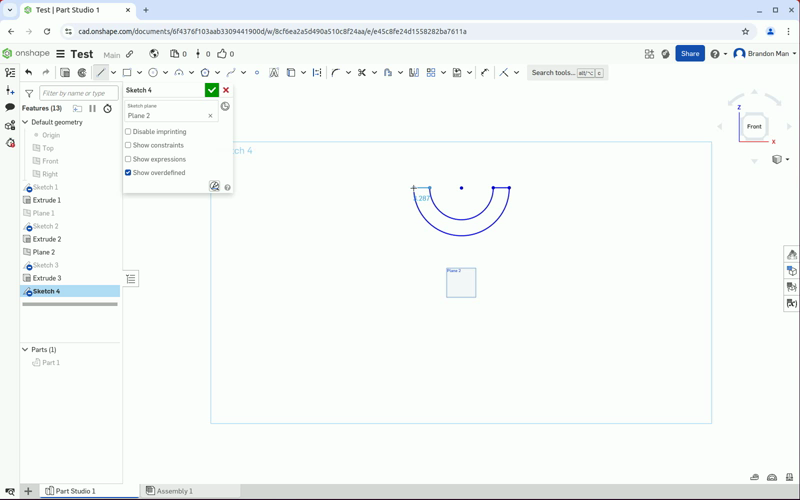
click(413, 187)
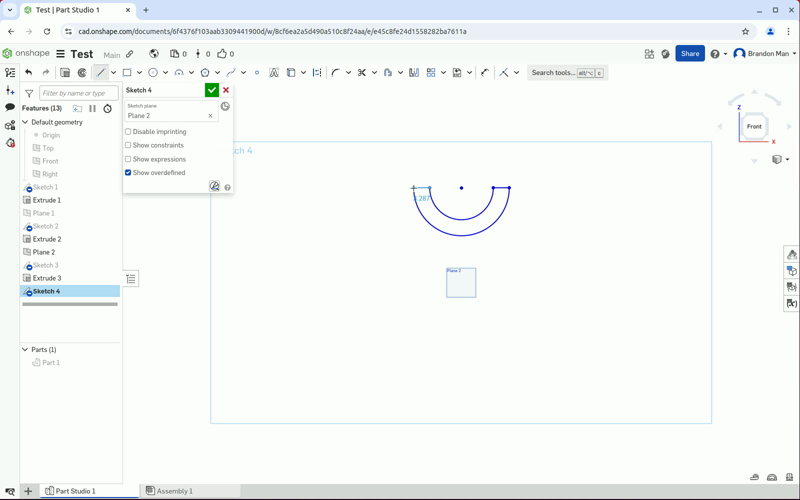
key(esc)
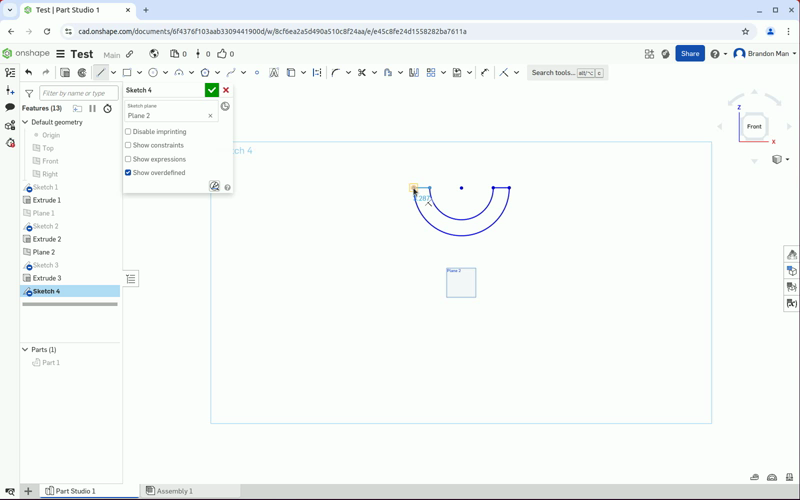
mouse_move(449, 202)
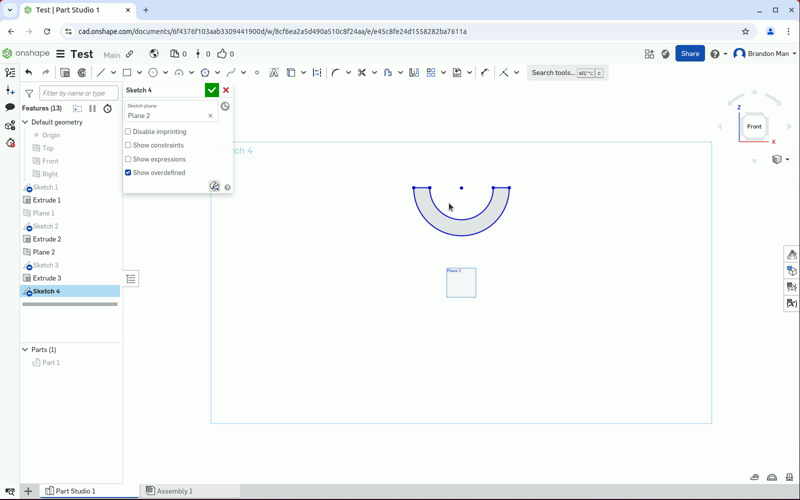
scroll(6)
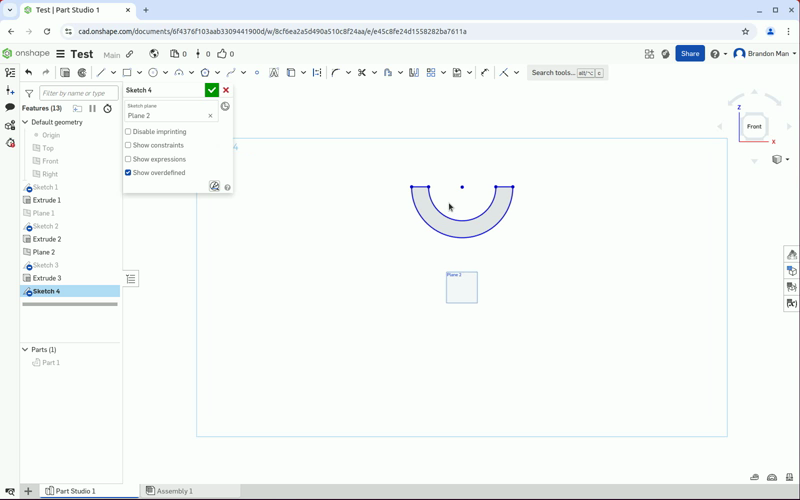
scroll(6)
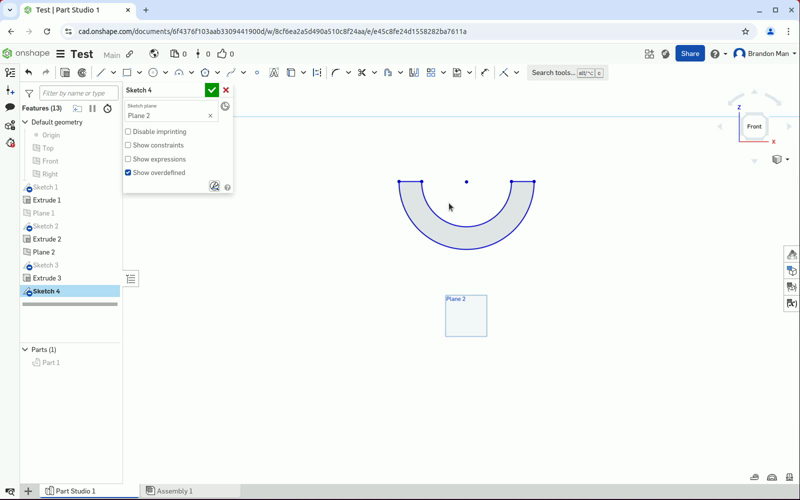
scroll(6)
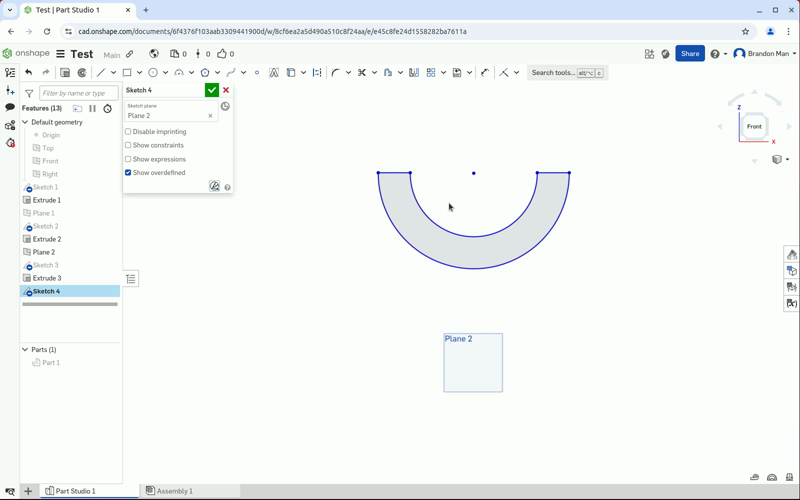
scroll(6)
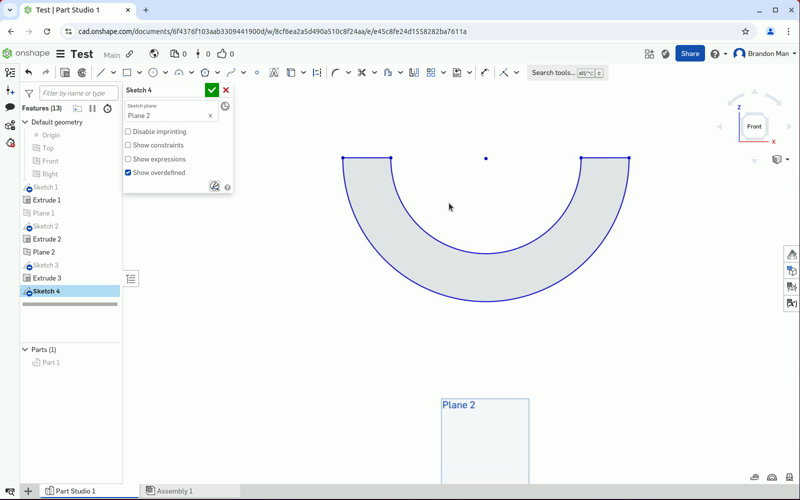
scroll(6)
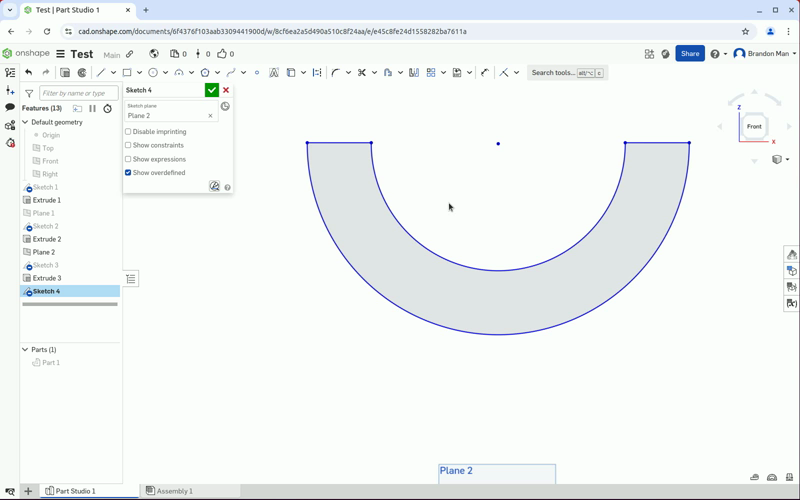
scroll(6)
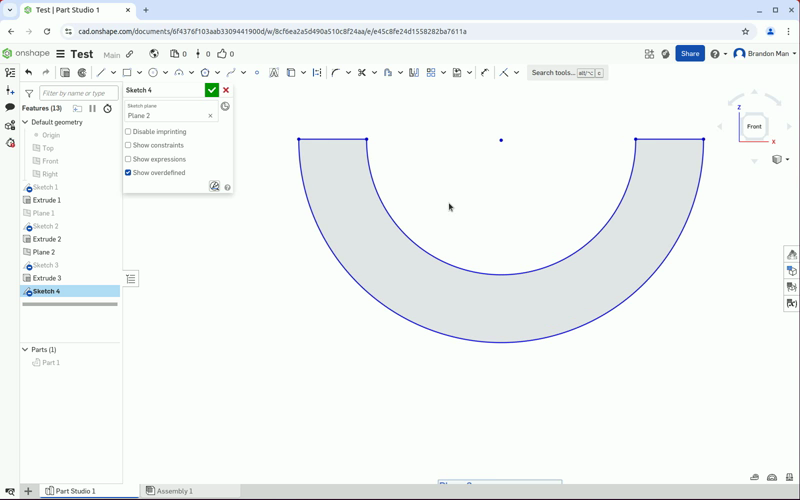
scroll(6)
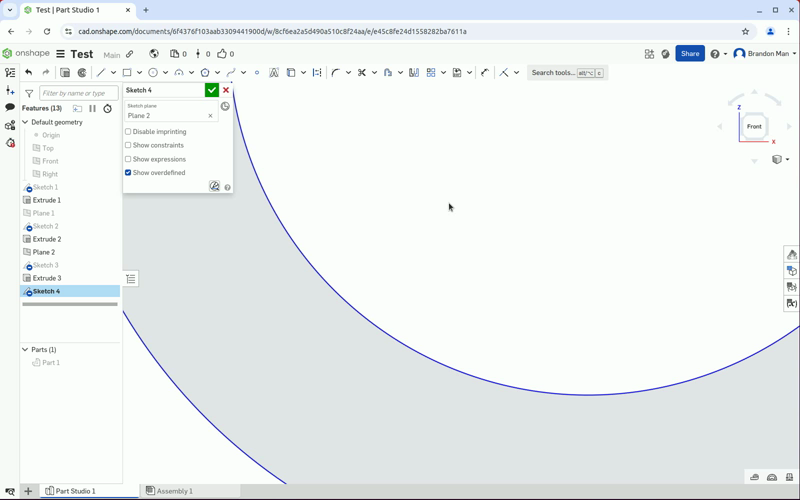
click(449, 202)
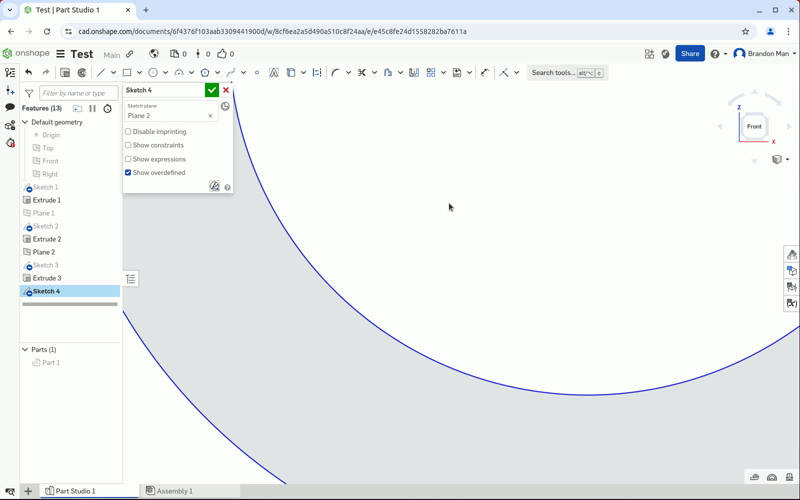
scroll(-6)
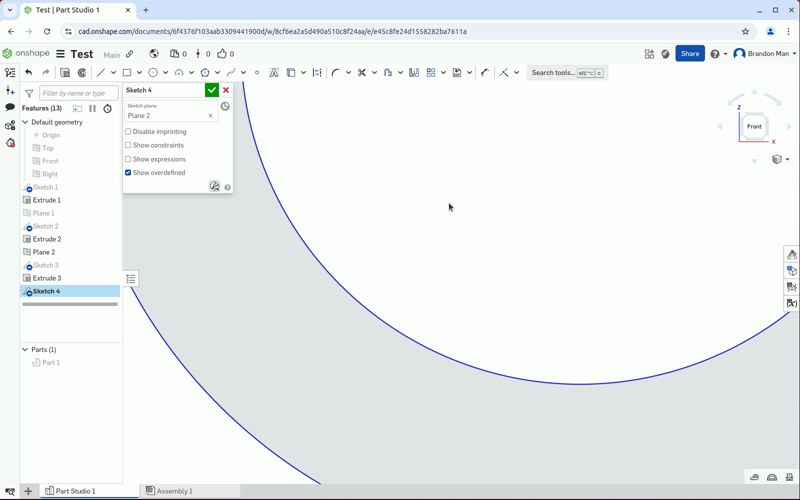
scroll(-6)
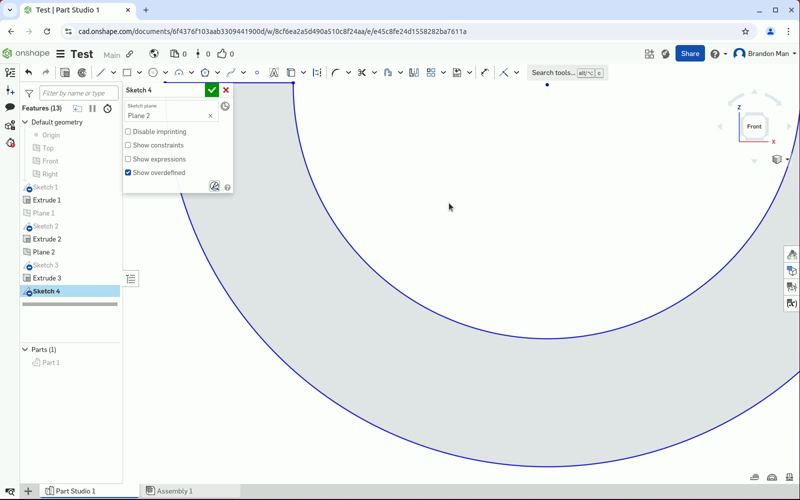
scroll(-6)
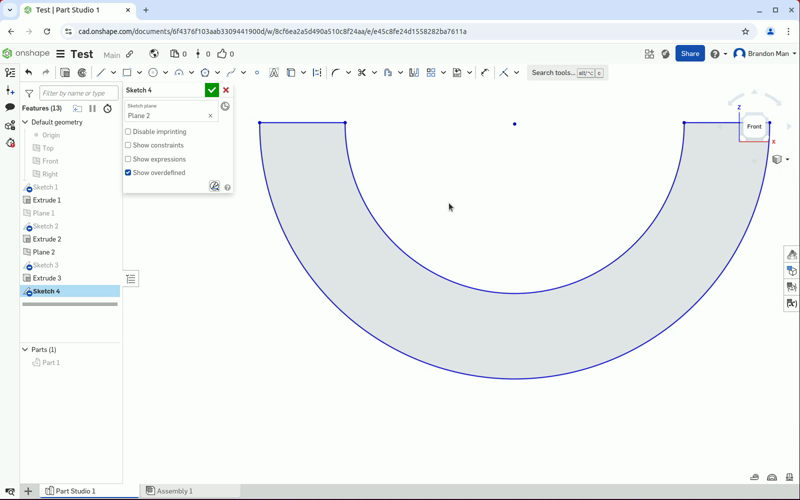
scroll(-6)
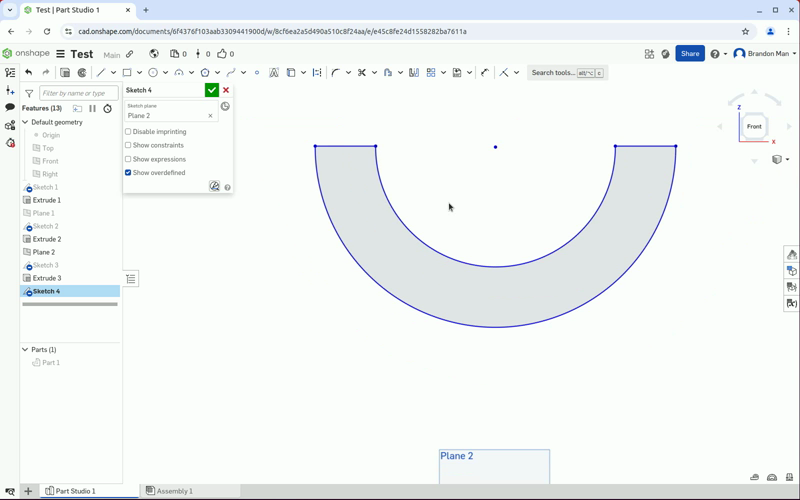
scroll(-6)
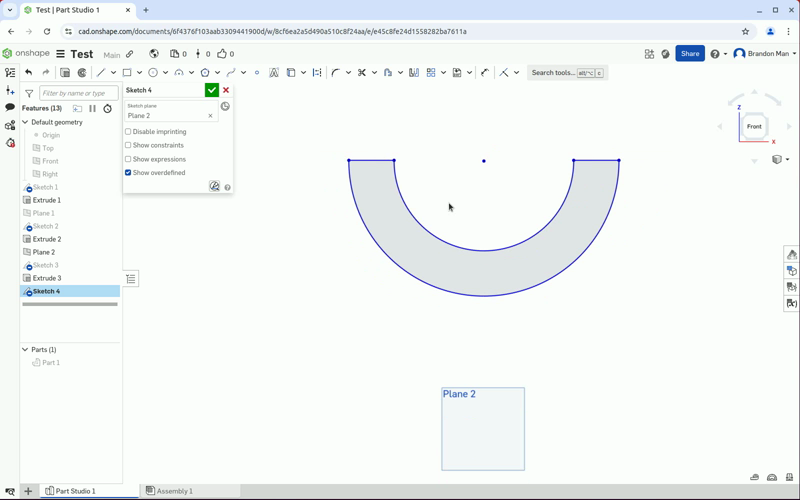
scroll(-6)
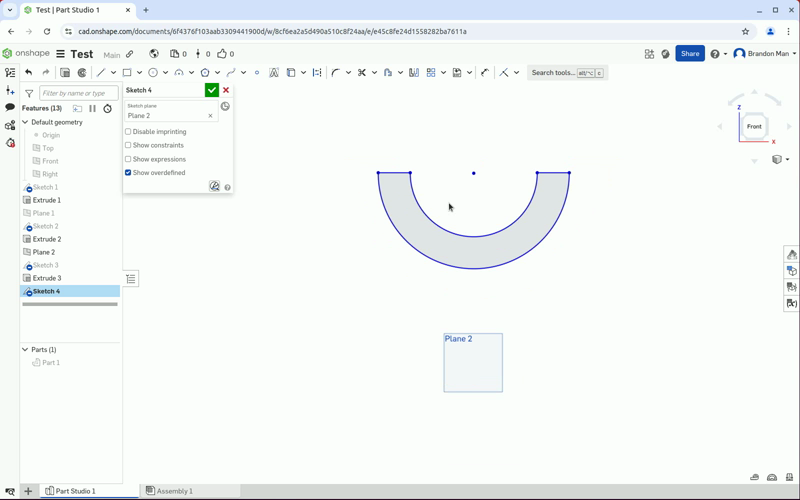
scroll(-6)
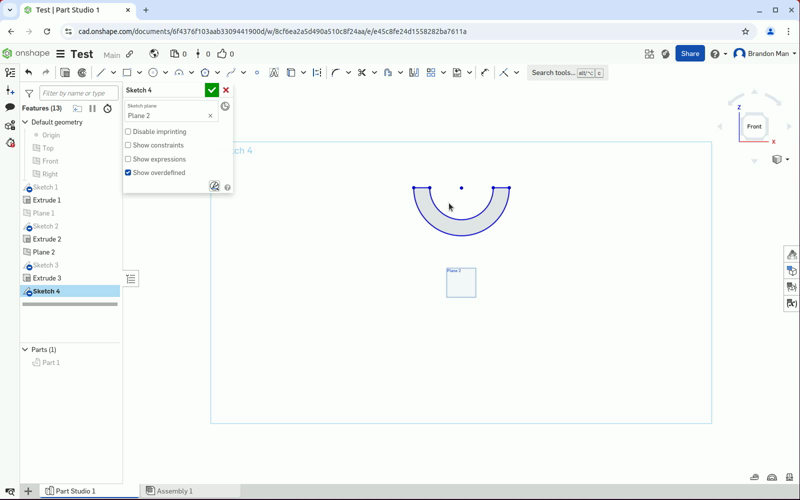
mouse_move(73, 352)
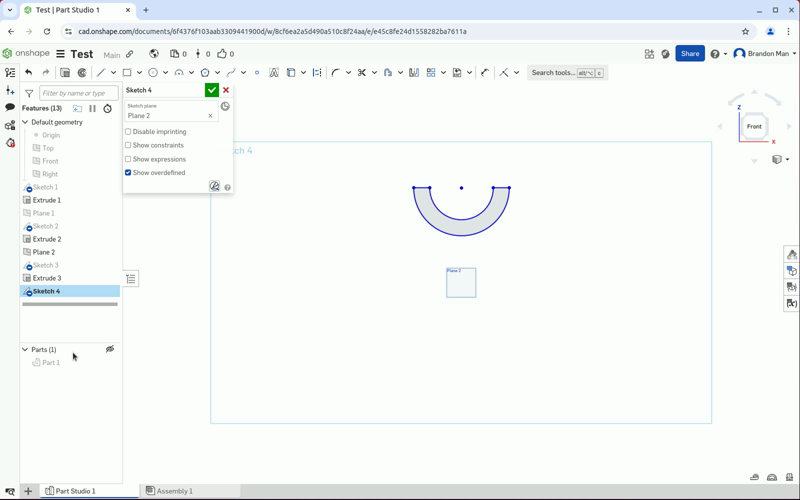
key(shift+y)
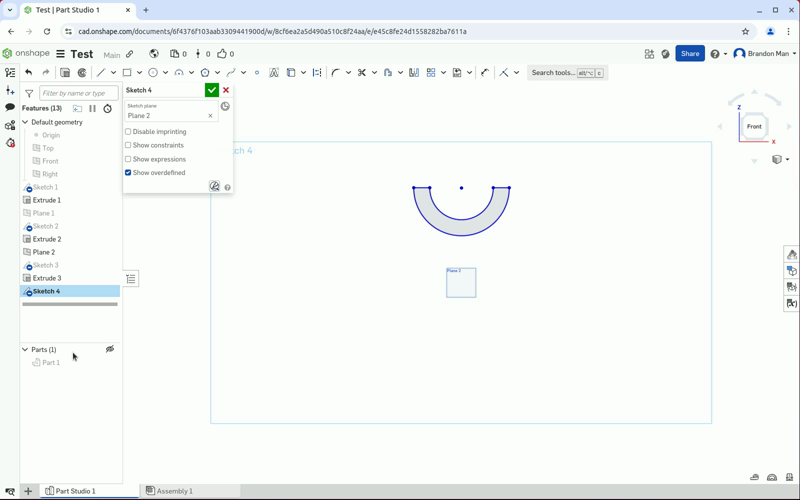
key(shift+e)
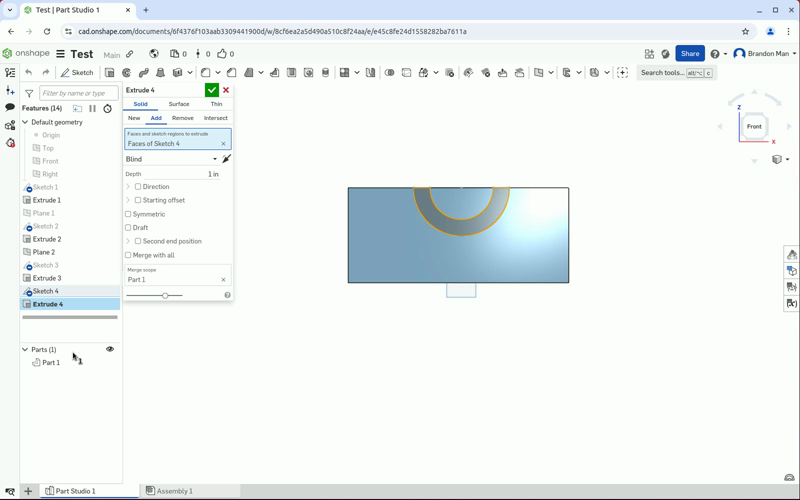
mouse_move(143, 106)
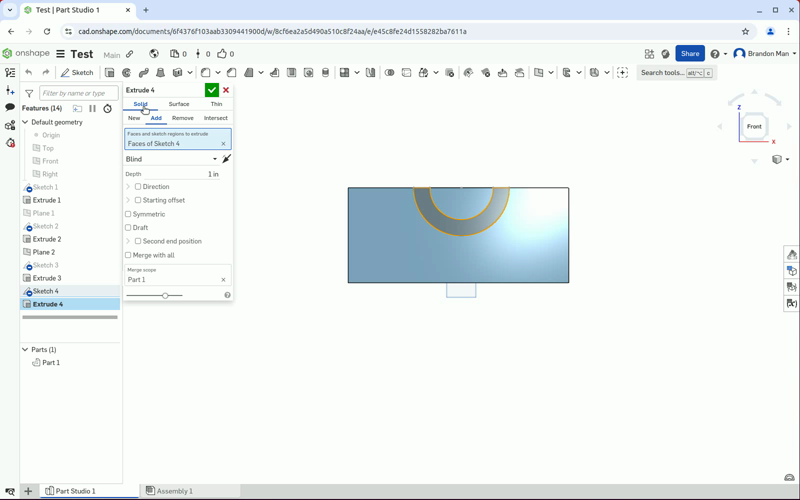
click(143, 106)
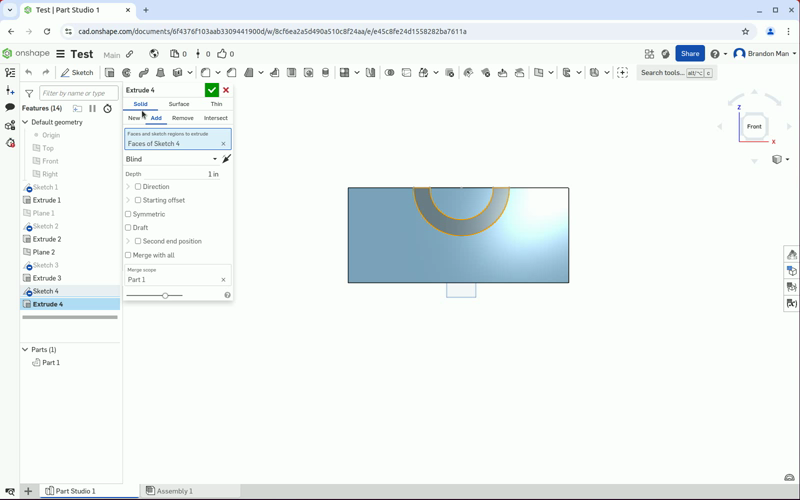
mouse_move(137, 120)
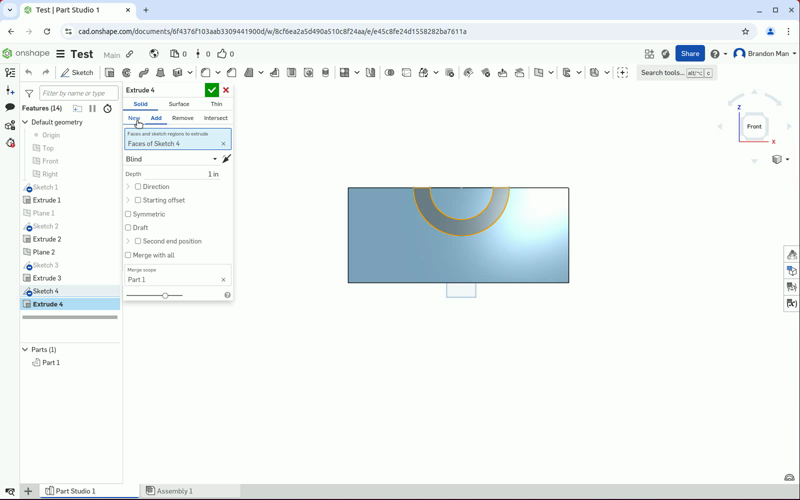
click(137, 120)
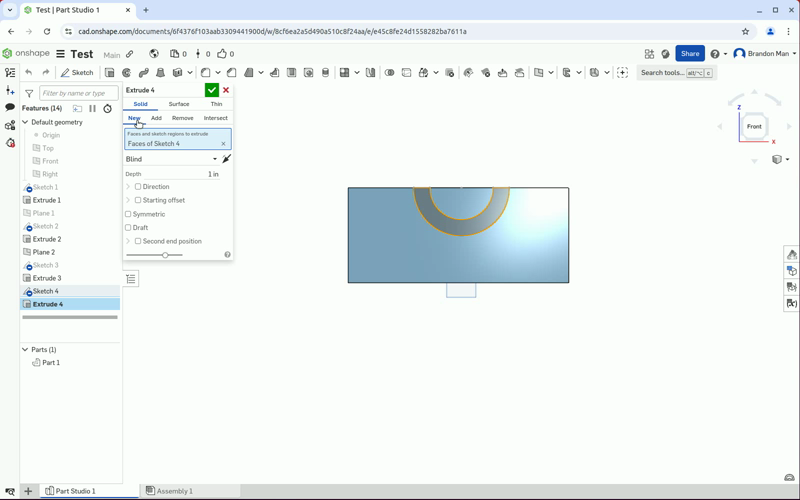
key(tab, 4)
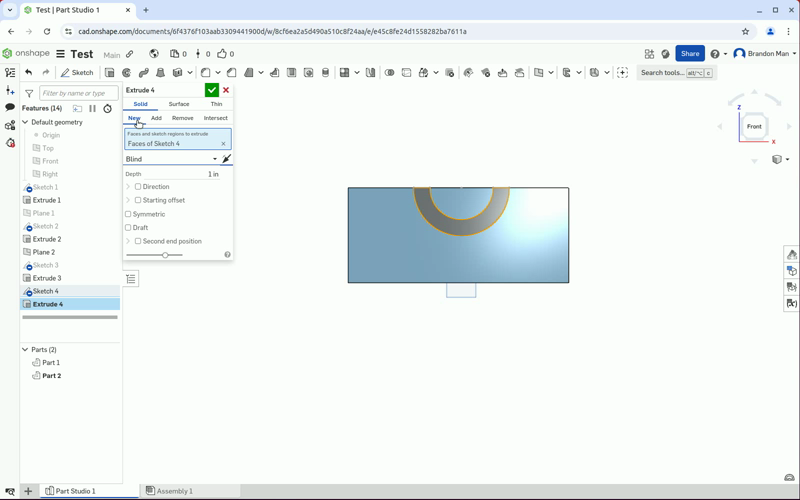
text(3.129)
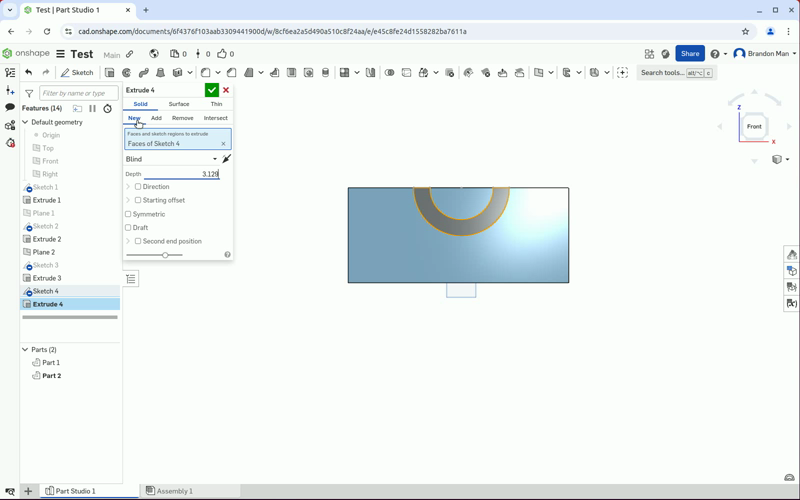
key(enter)
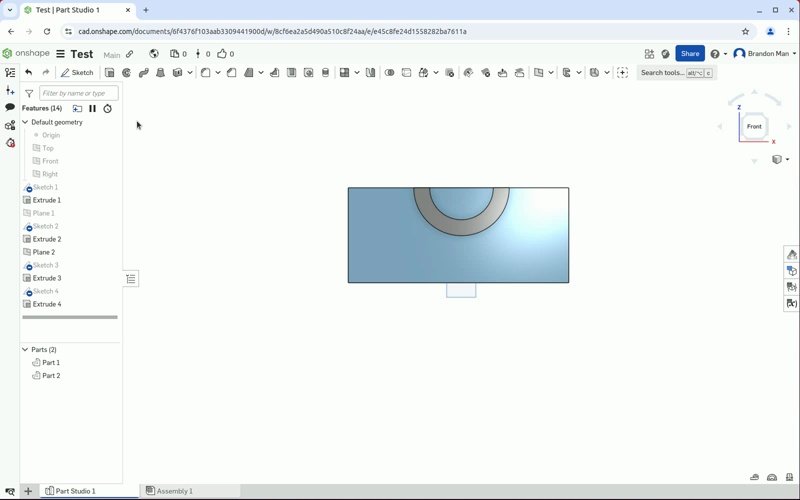
key(shift+h)
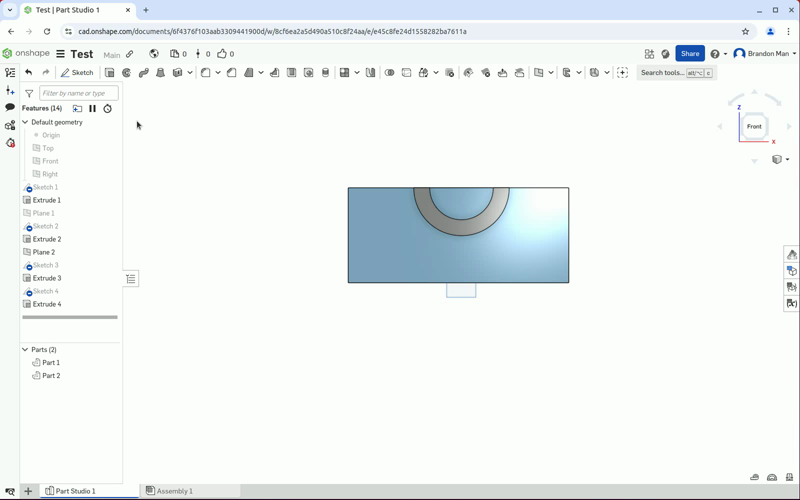
key(shift+h)
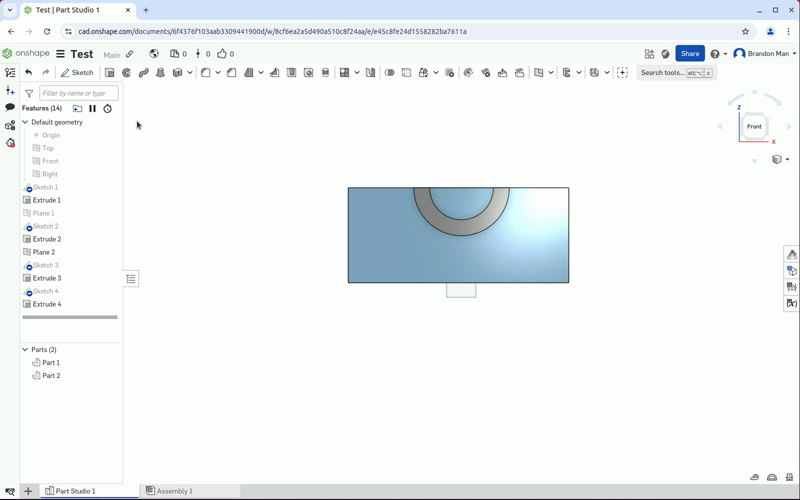
mouse_move(73, 189)
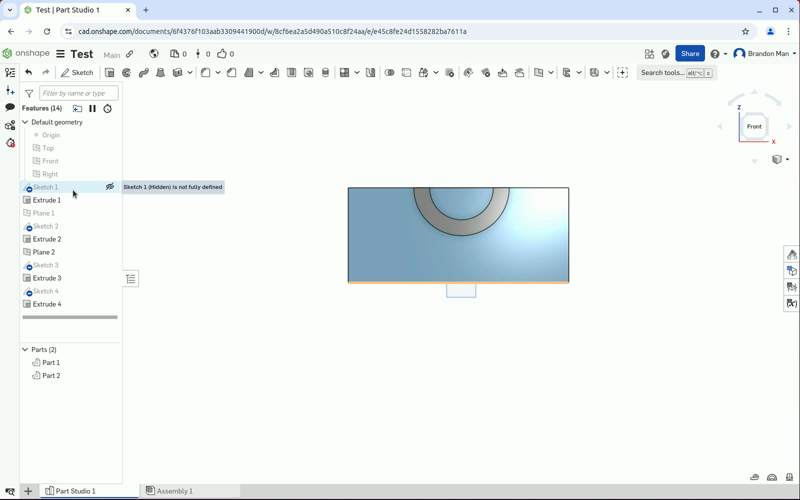
click(73, 189)
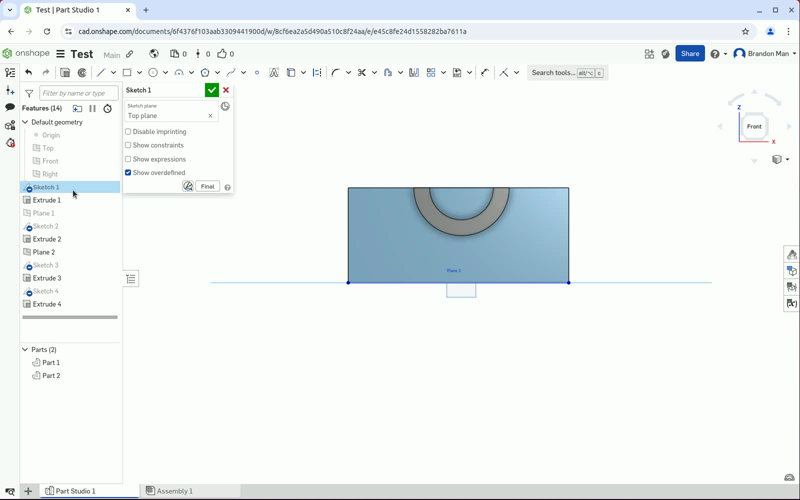
mouse_move(229, 92)
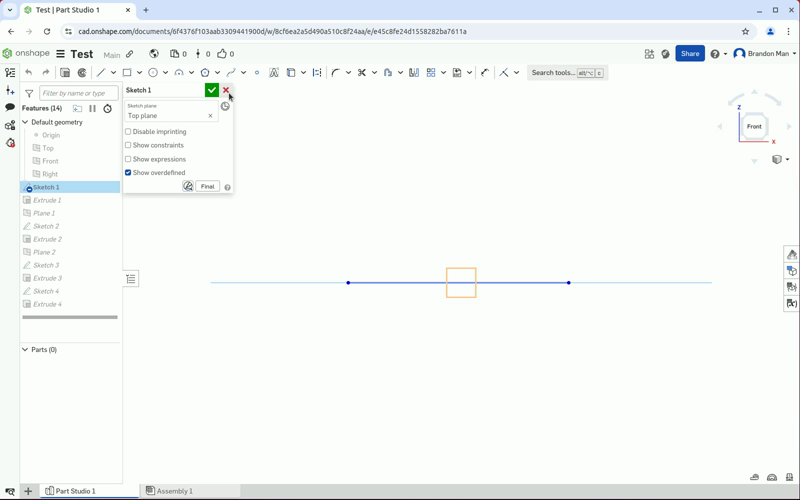
click(229, 92)
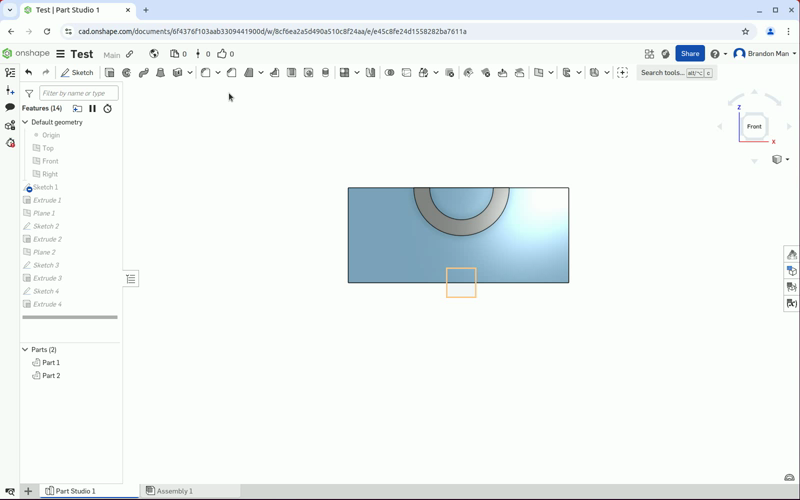
mouse_move(73, 352)
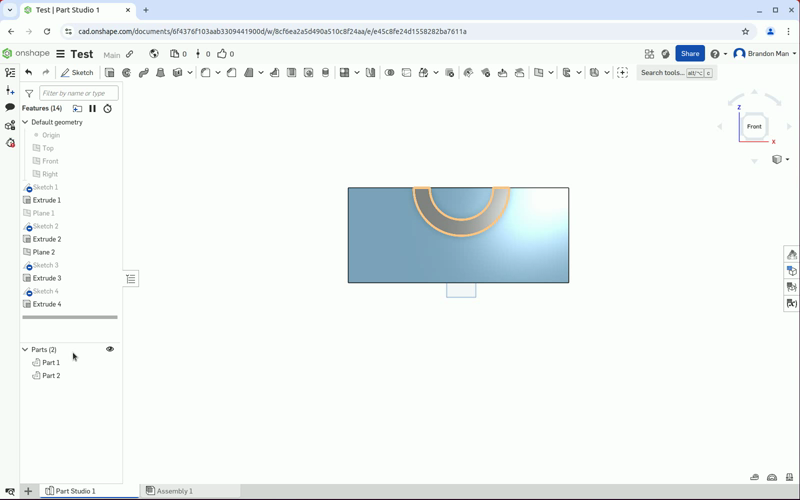
key(y)
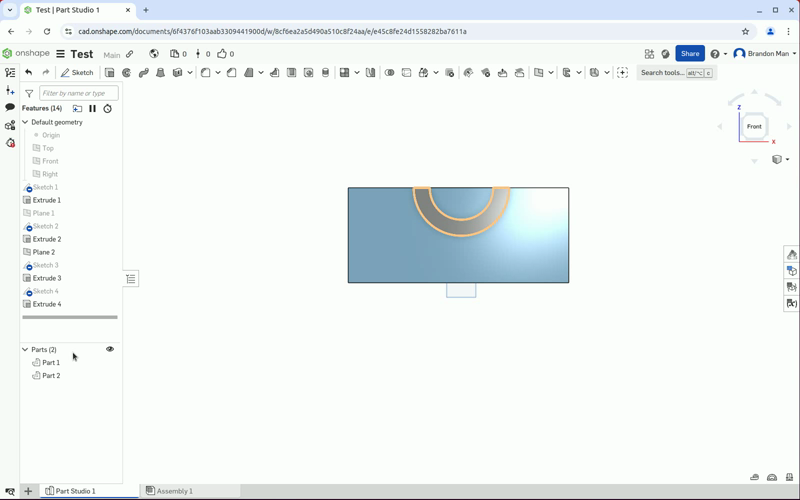
key(shift+p)
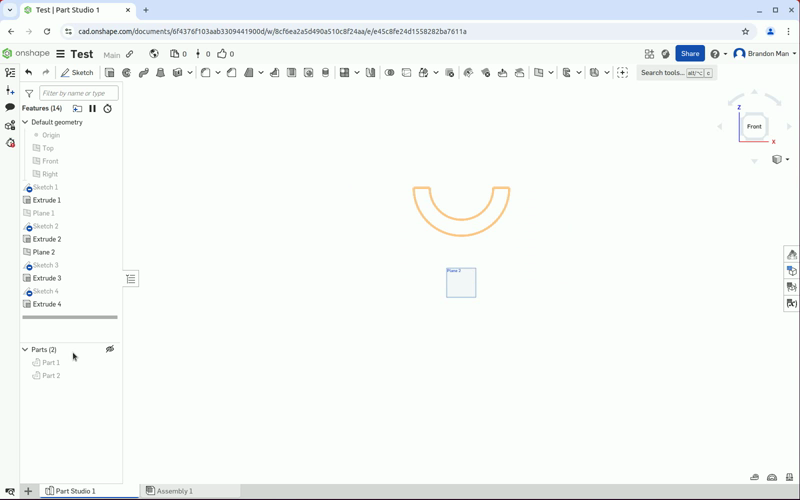
key(space)
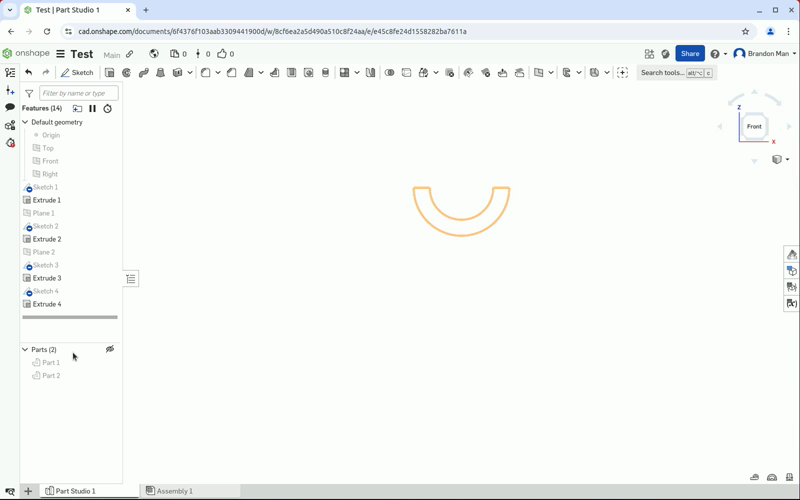
key_down(shift)
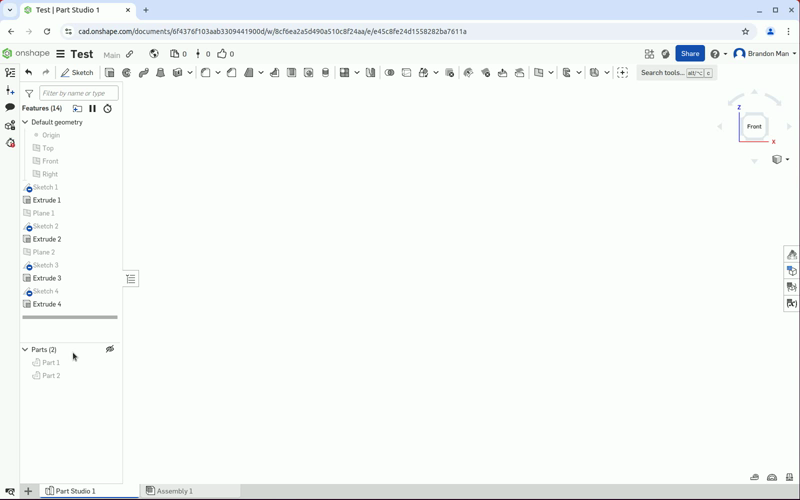
key(down)
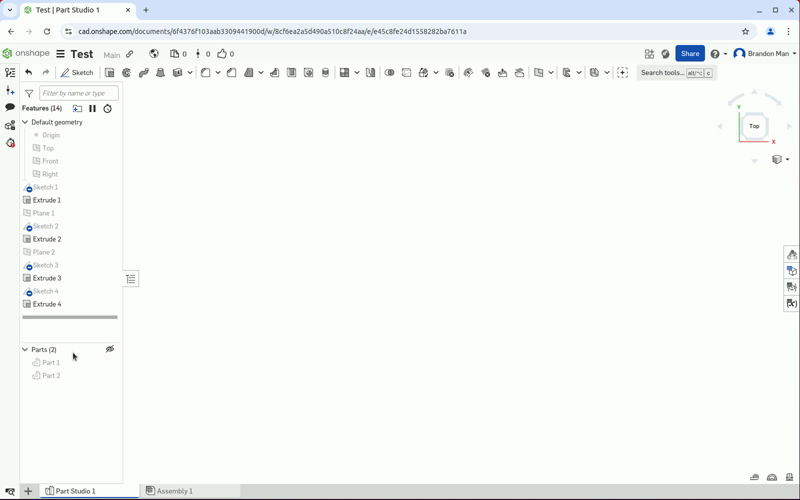
key_up(shift)
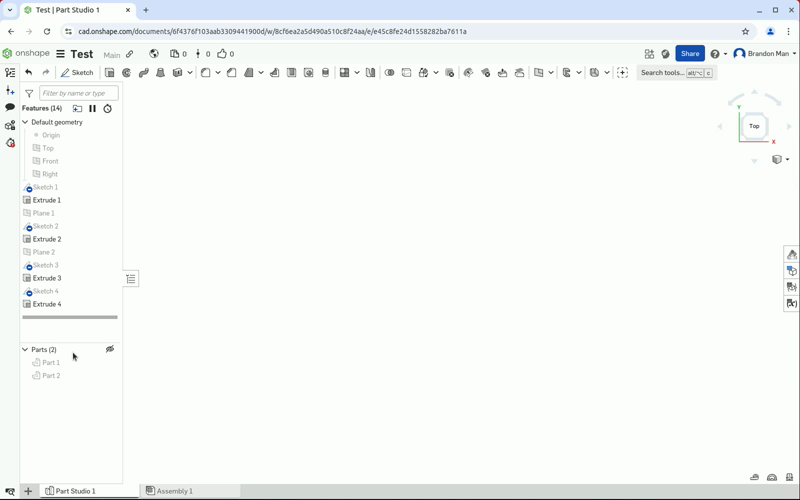
mouse_move(73, 352)
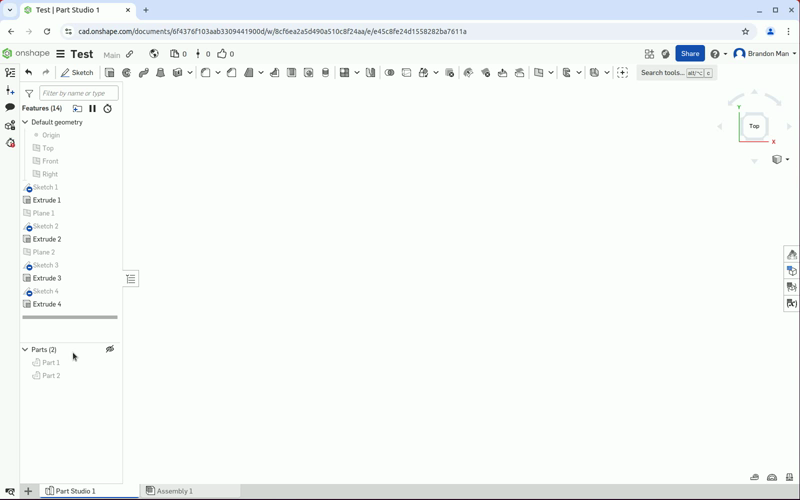
key(shift+y)
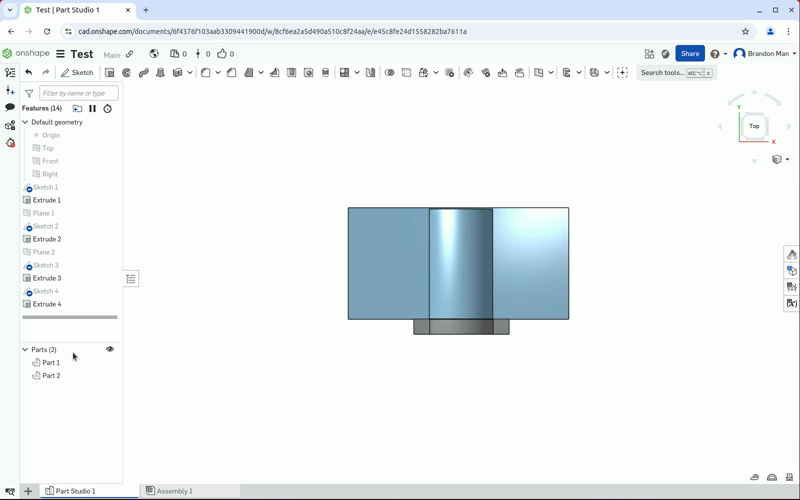
mouse_move(541, 75)
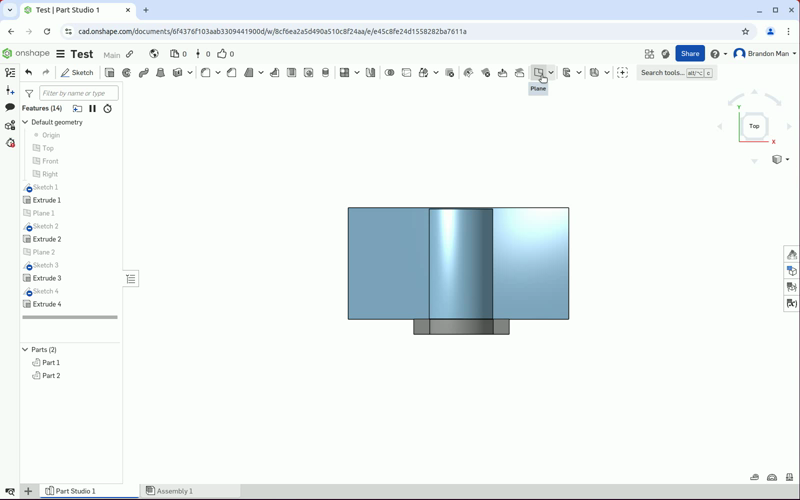
click(541, 75)
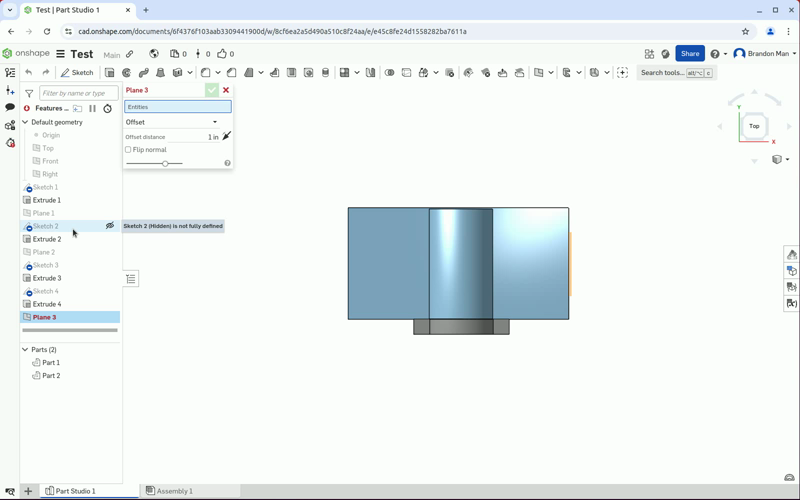
scroll(3)
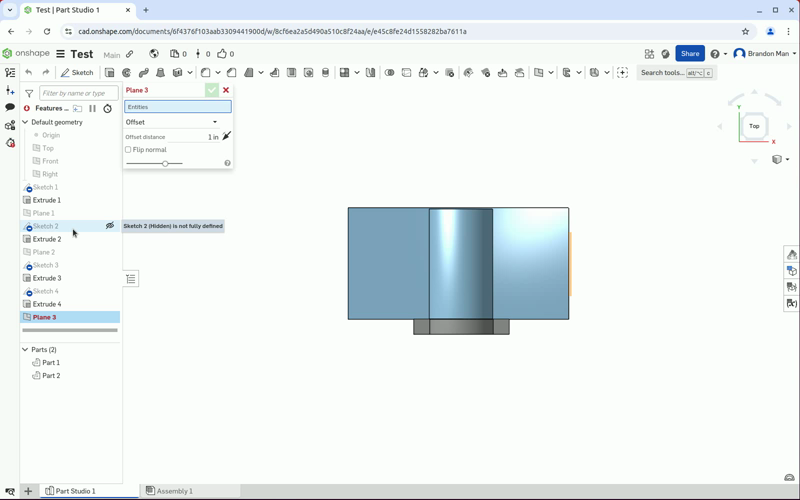
mouse_move(73, 150)
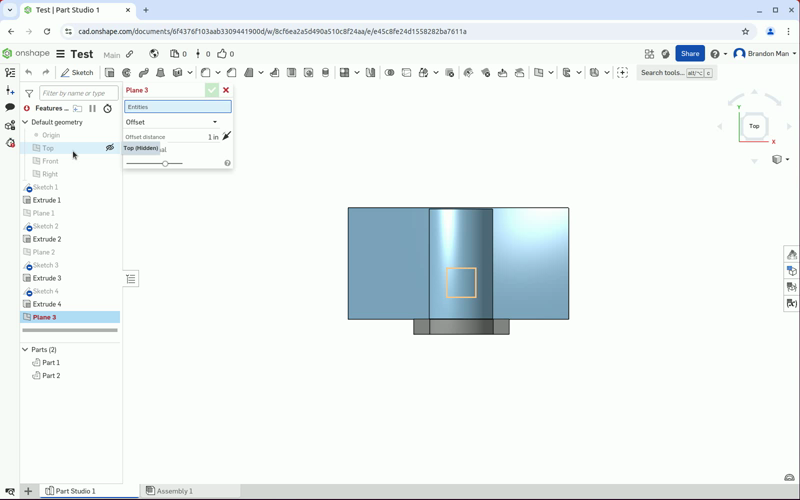
click(73, 150)
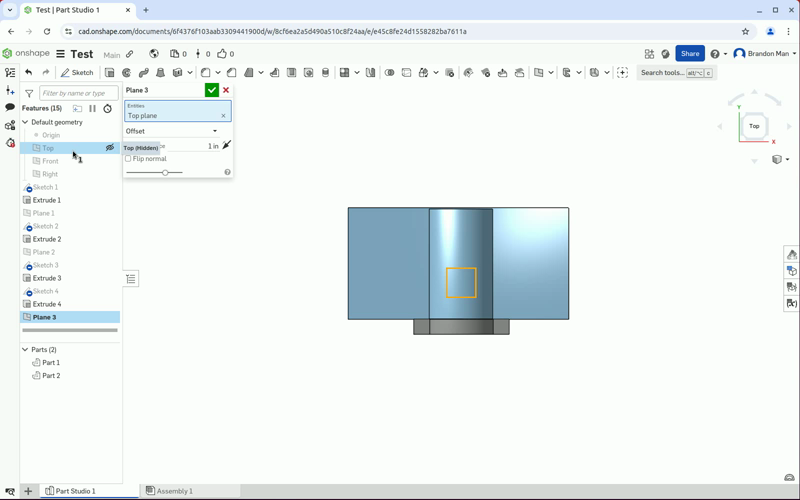
key(tab, 2)
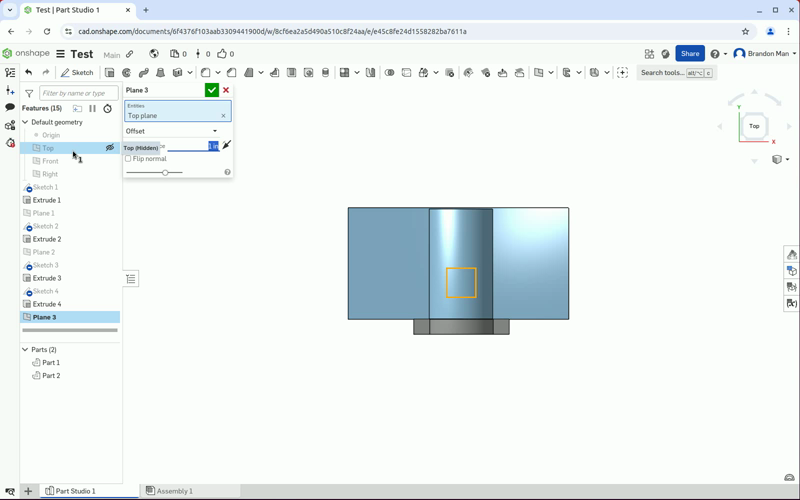
text(19.503)
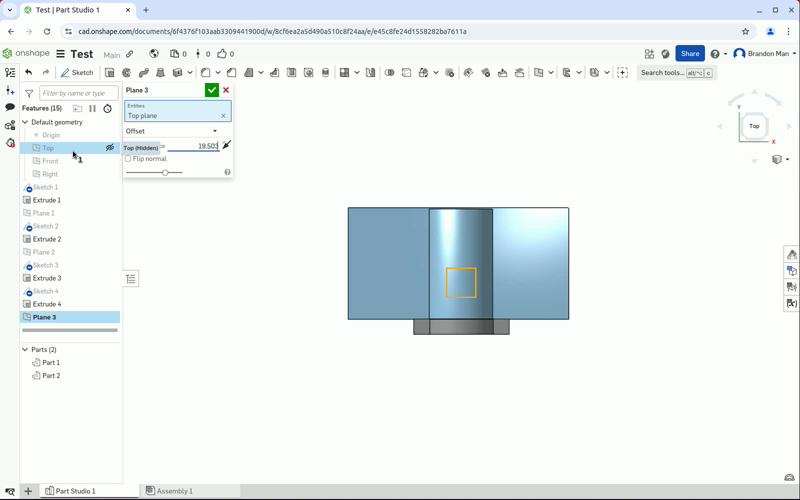
key(enter, 2)
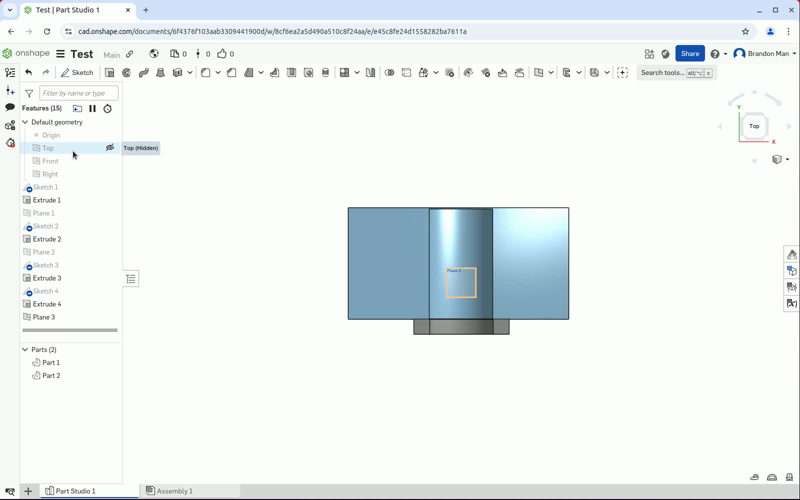
key(shift+s)
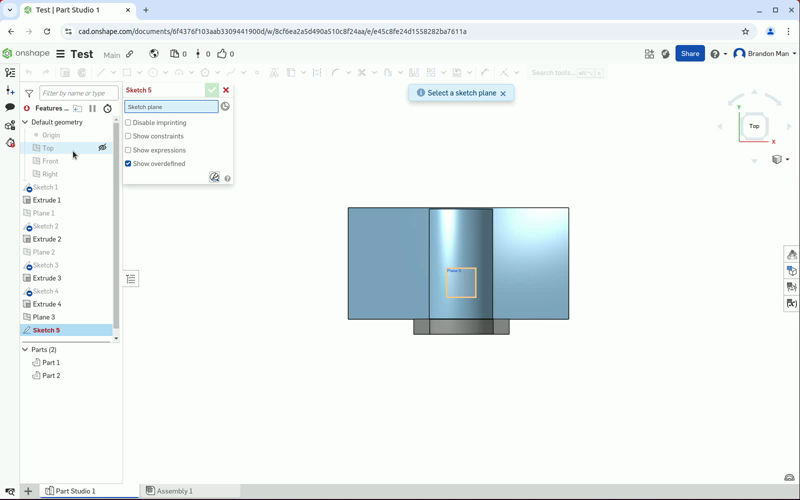
mouse_move(69, 319)
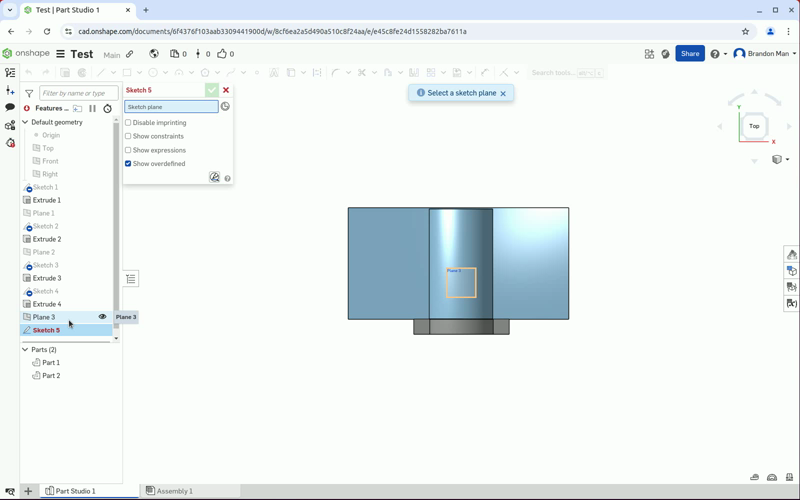
click(69, 319)
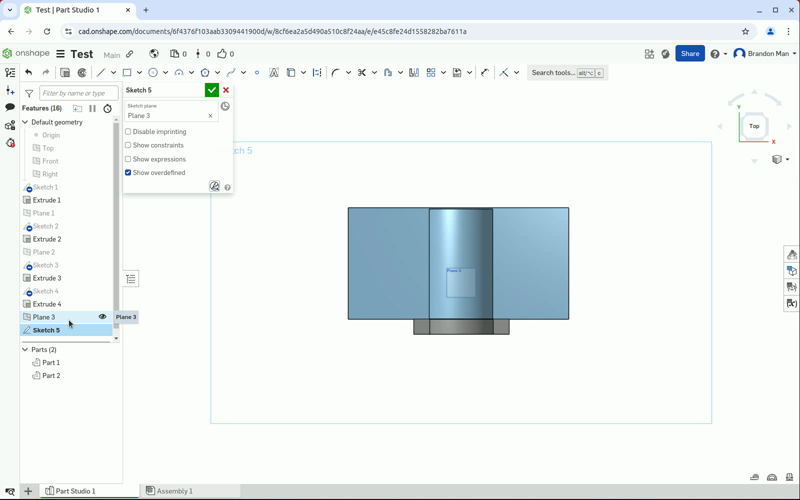
mouse_move(73, 352)
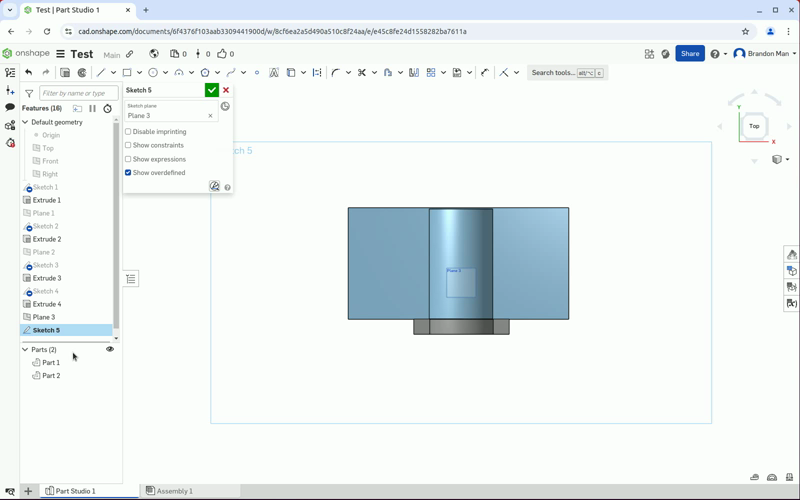
key(y)
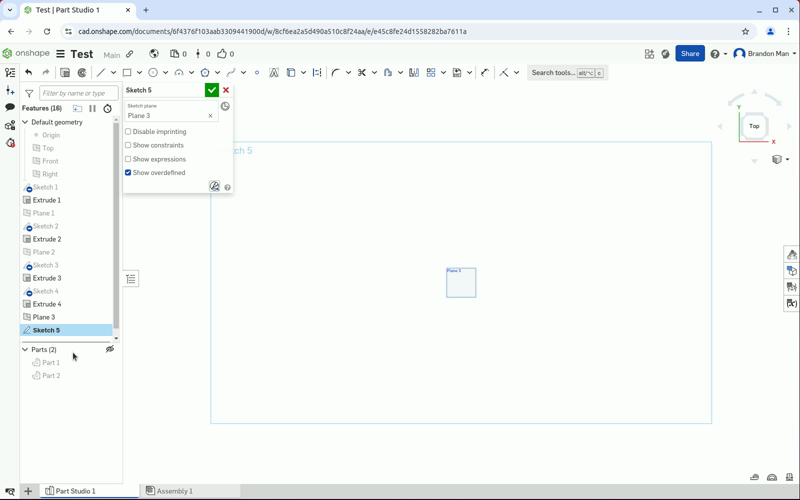
key(l)
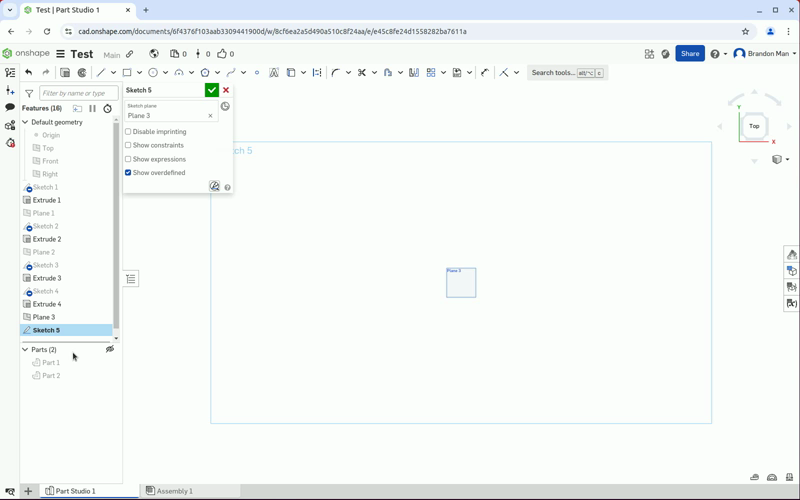
key_down(shift)
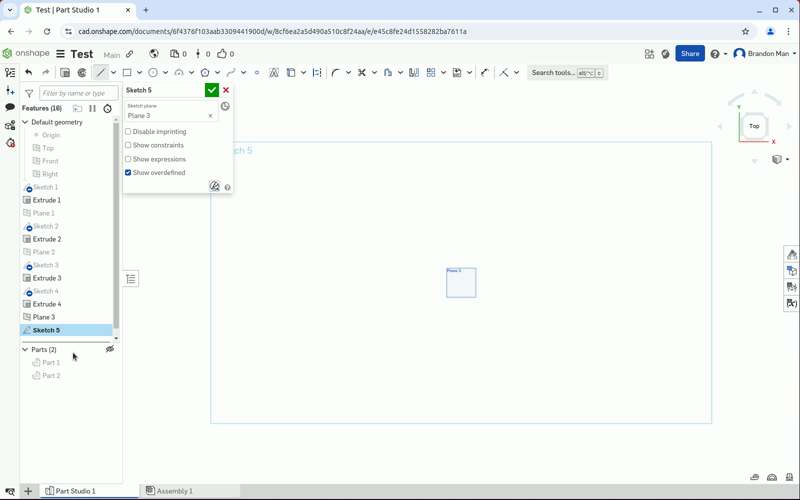
mouse_move(348, 319)
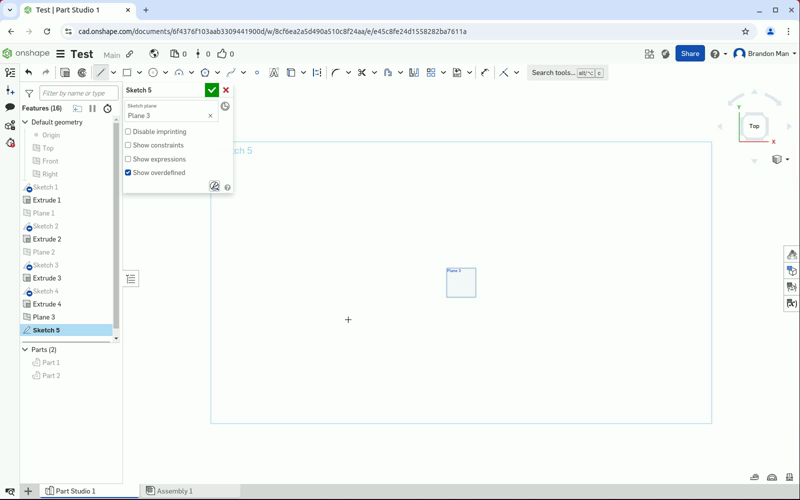
click(348, 319)
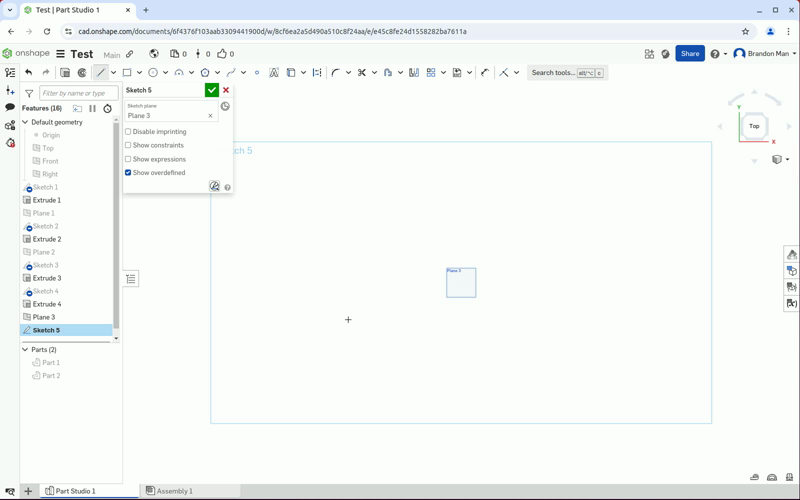
key_up(shift)
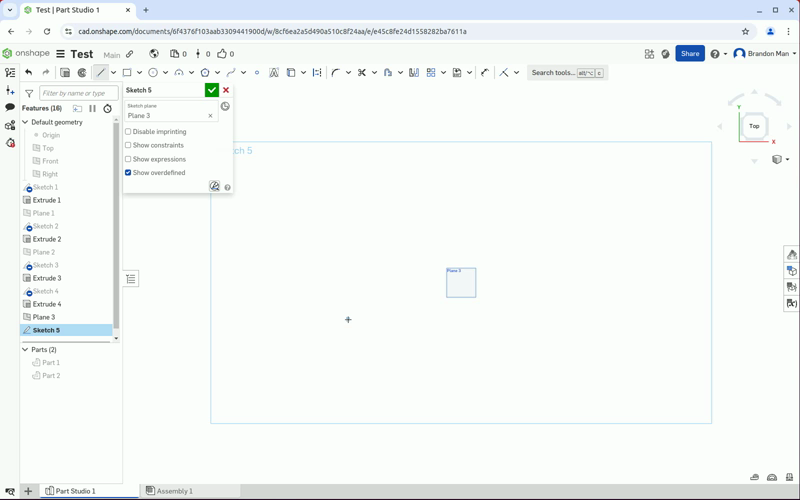
key_down(shift)
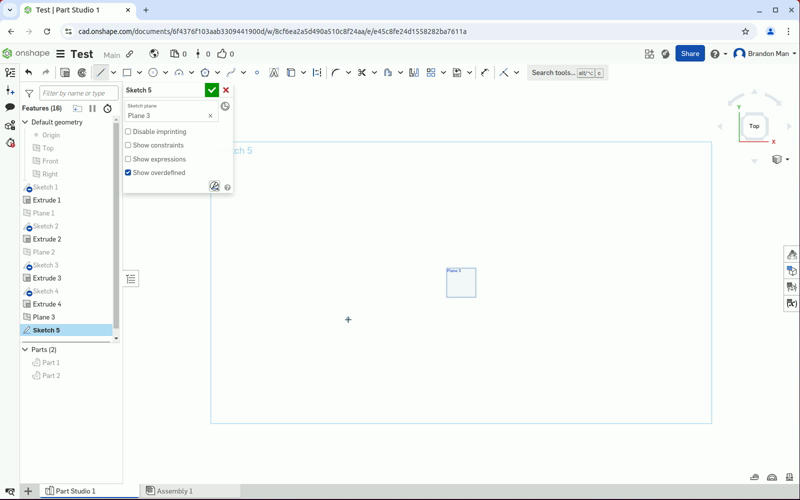
mouse_move(378, 319)
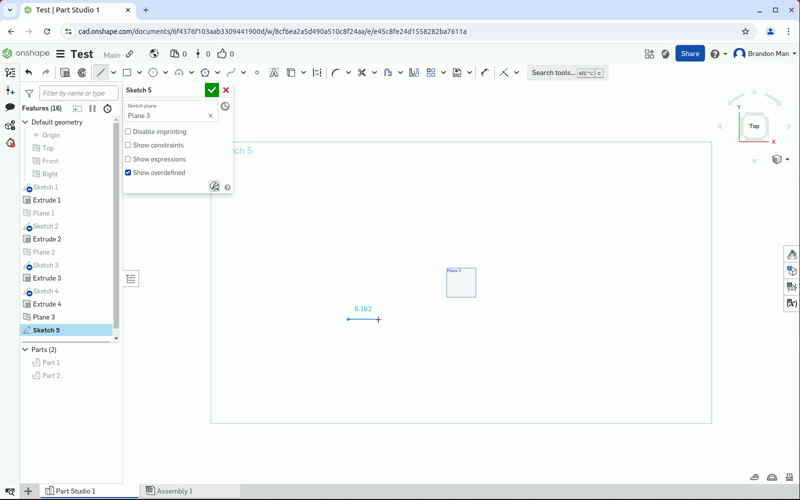
mouse_move(396, 319)
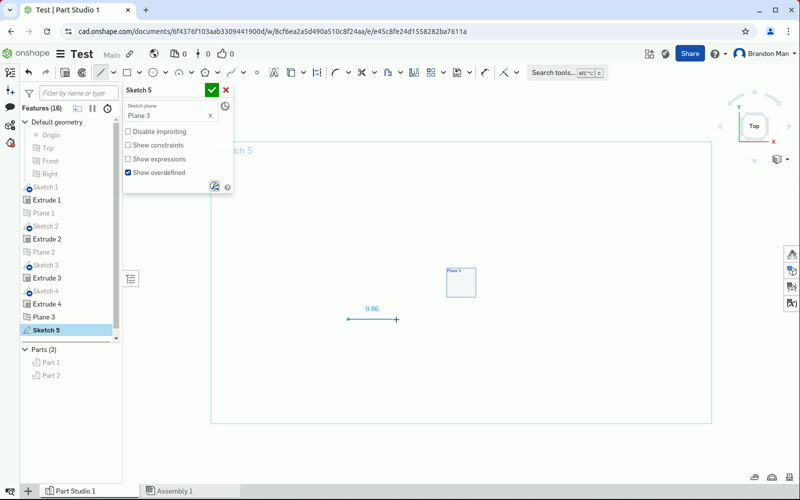
click(396, 319)
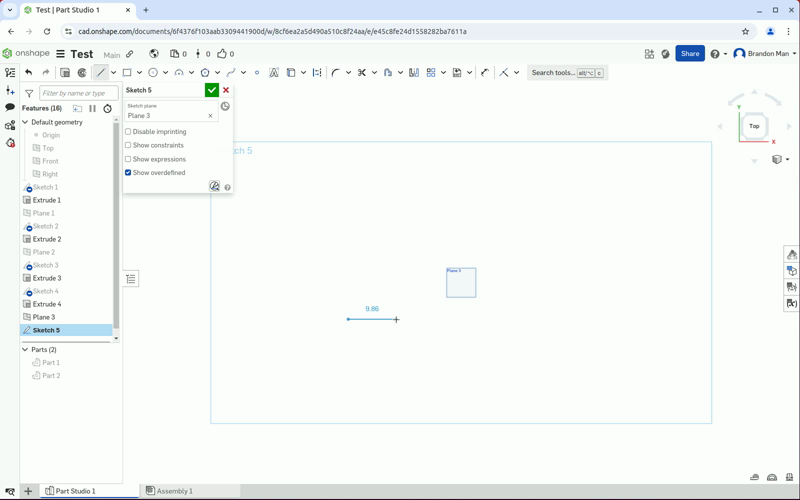
key_up(shift)
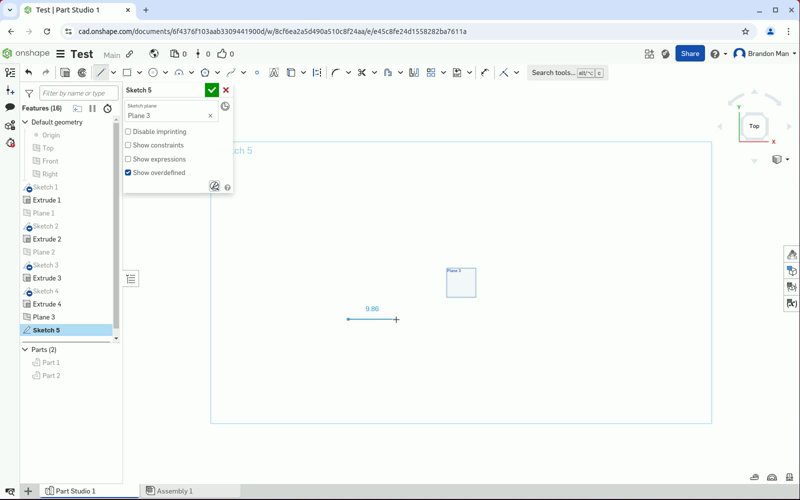
key_down(shift)
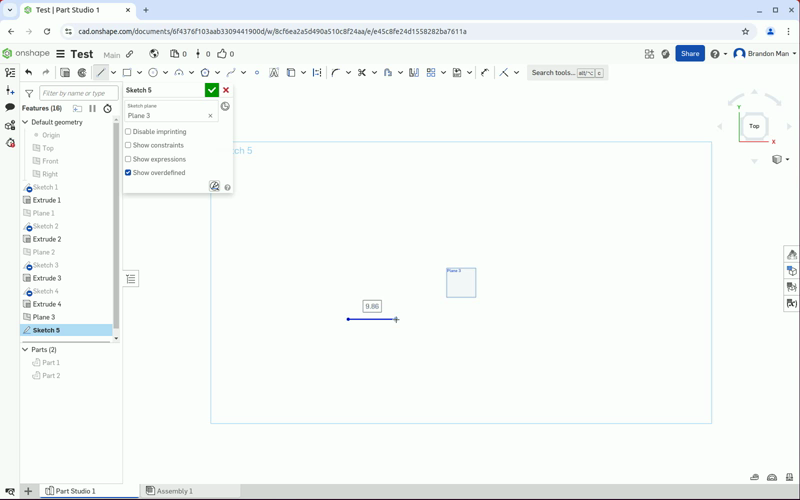
mouse_move(396, 224)
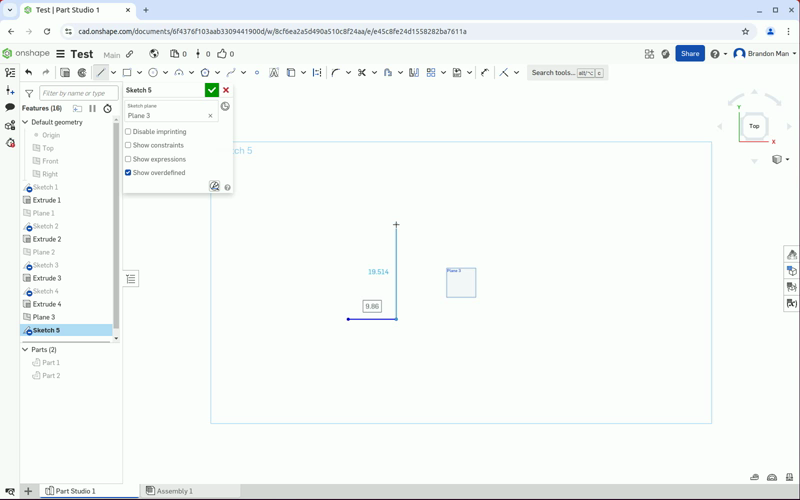
click(396, 224)
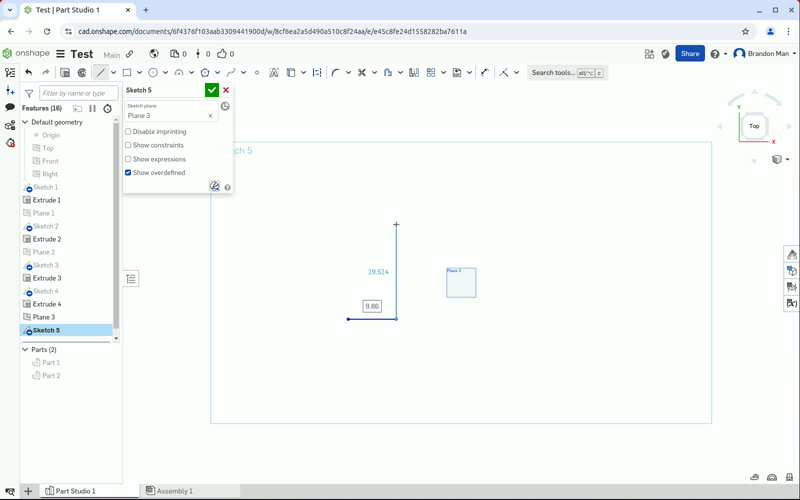
key_up(shift)
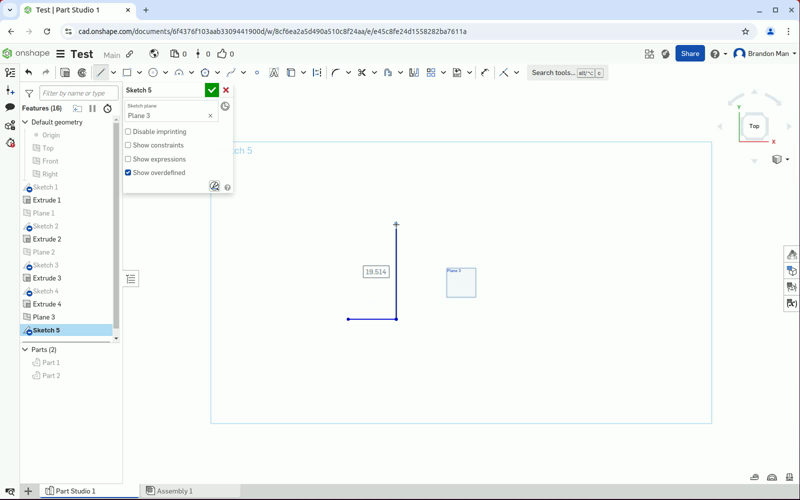
key_down(shift)
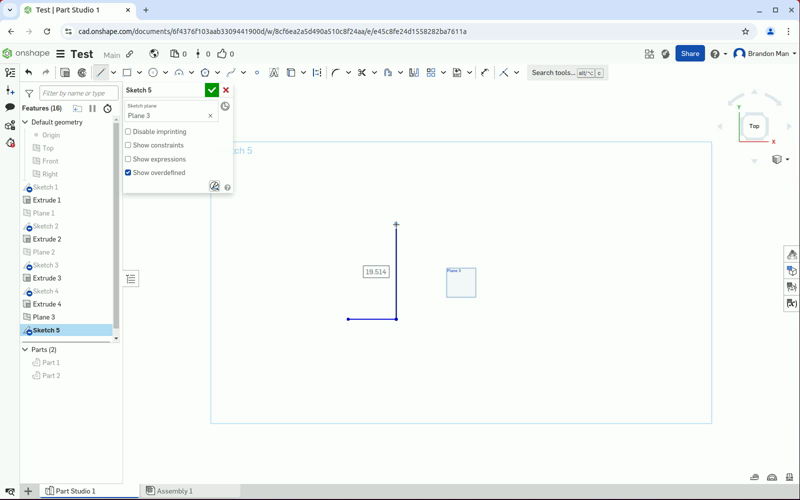
mouse_move(426, 224)
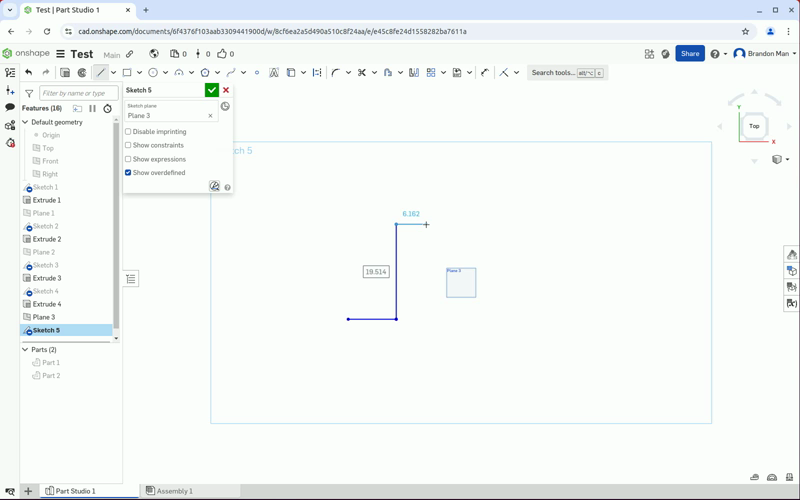
mouse_move(348, 224)
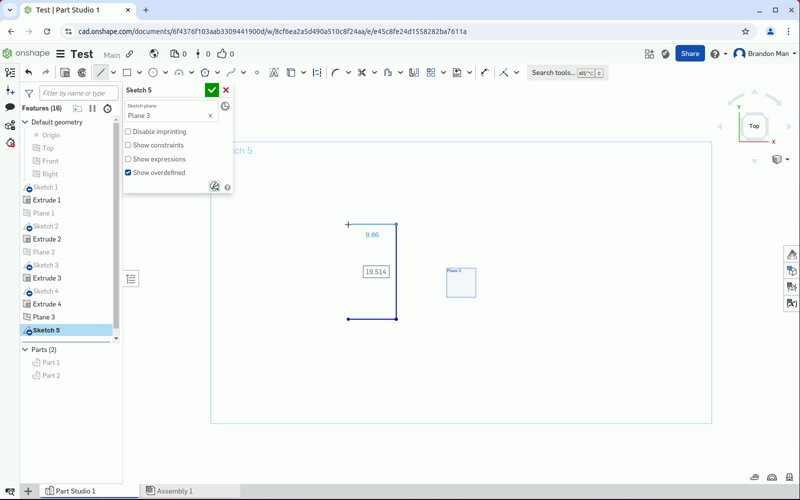
click(348, 224)
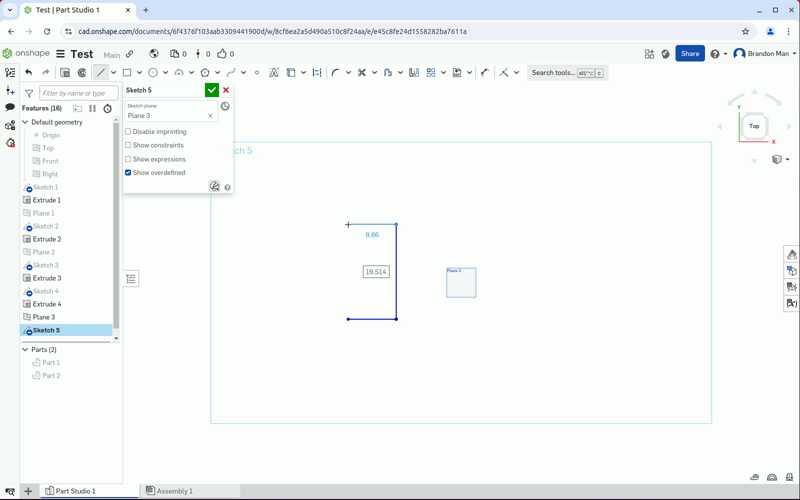
key_up(shift)
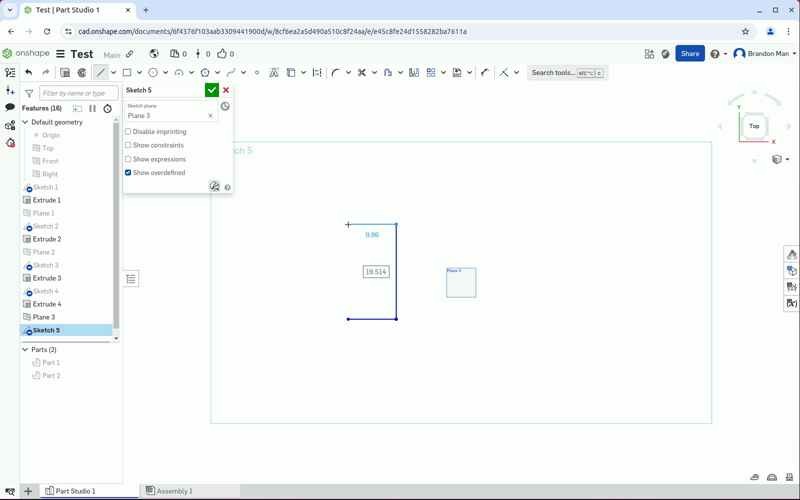
key_down(shift)
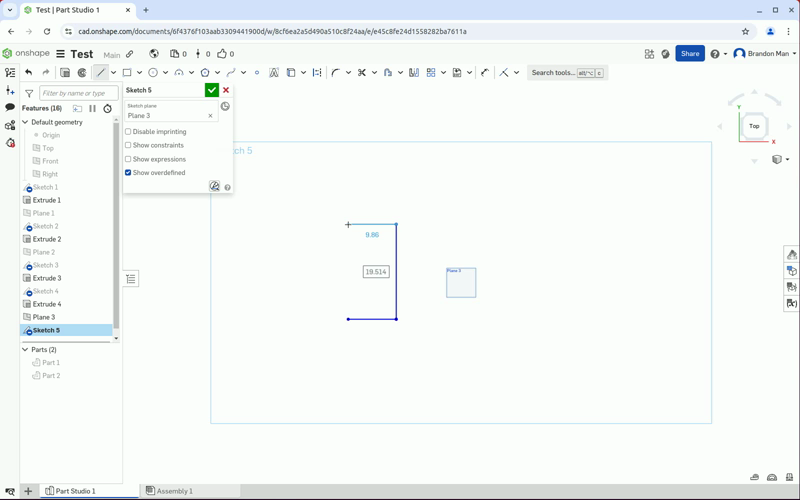
mouse_move(348, 319)
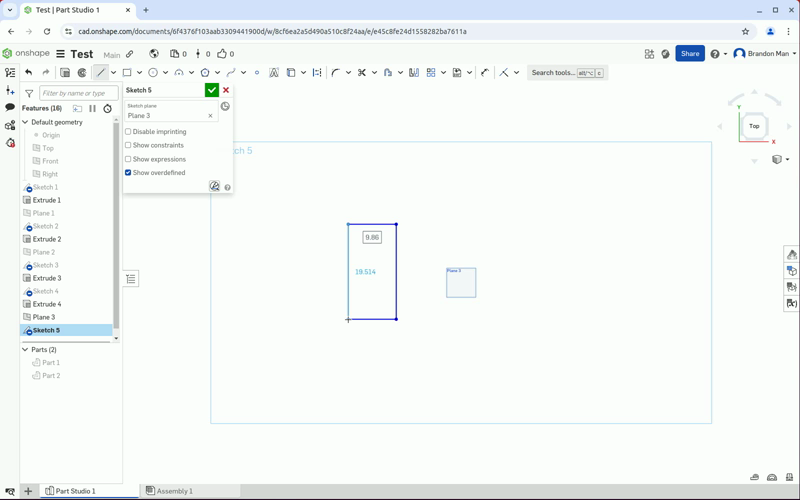
key_up(shift)
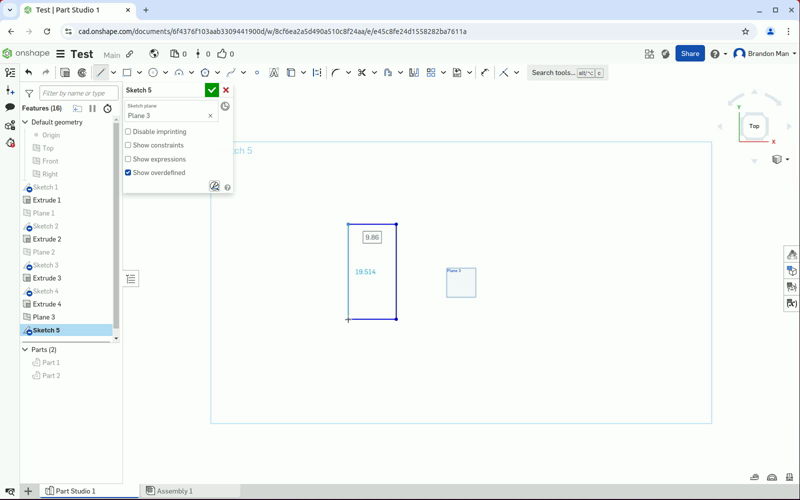
click(348, 319)
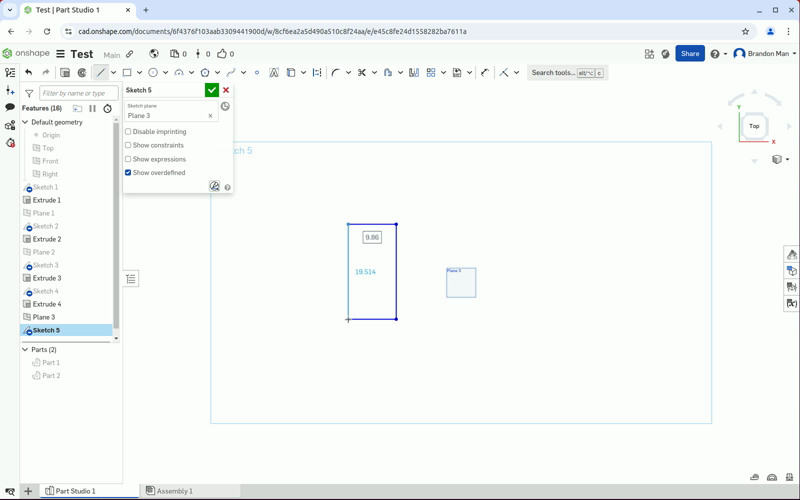
key(esc)
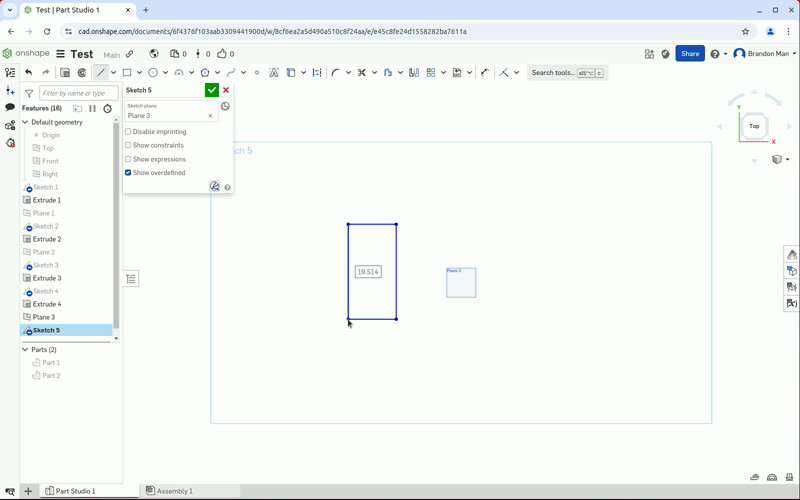
mouse_move(378, 264)
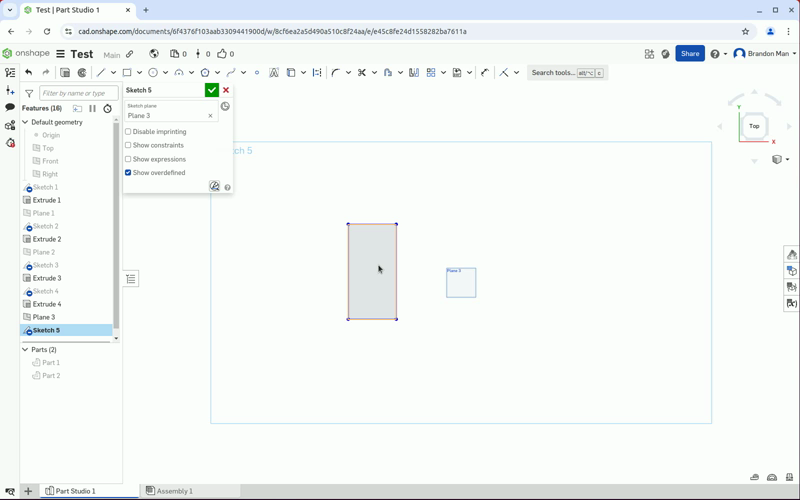
click(378, 264)
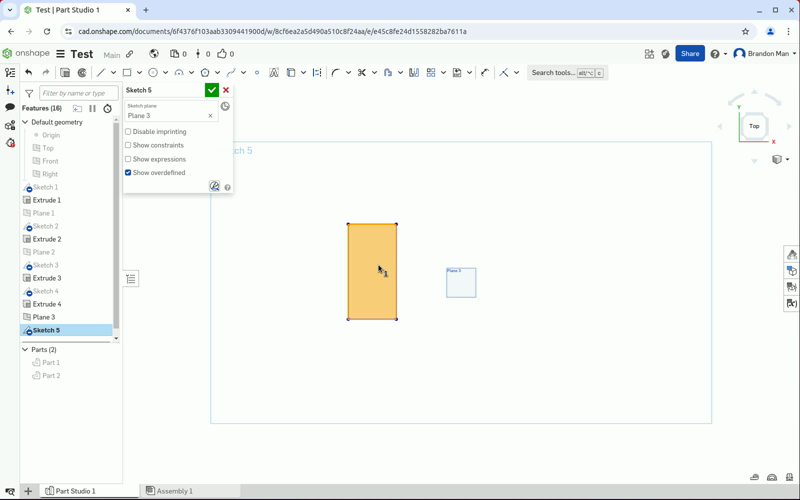
mouse_move(73, 352)
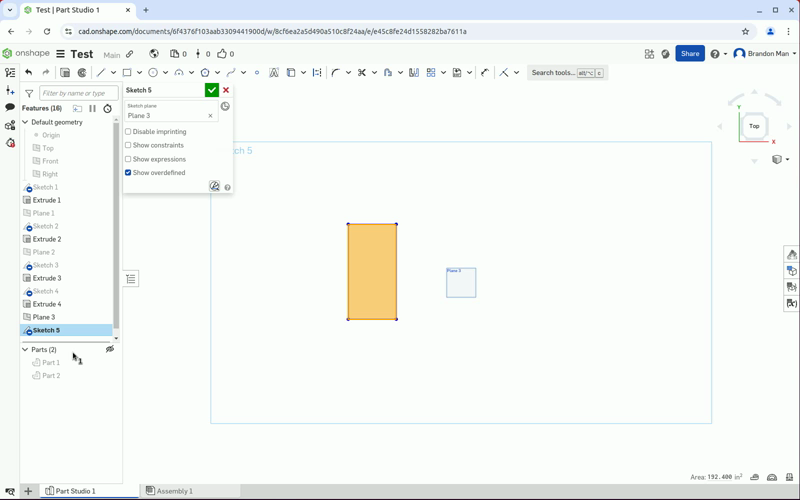
key(shift+y)
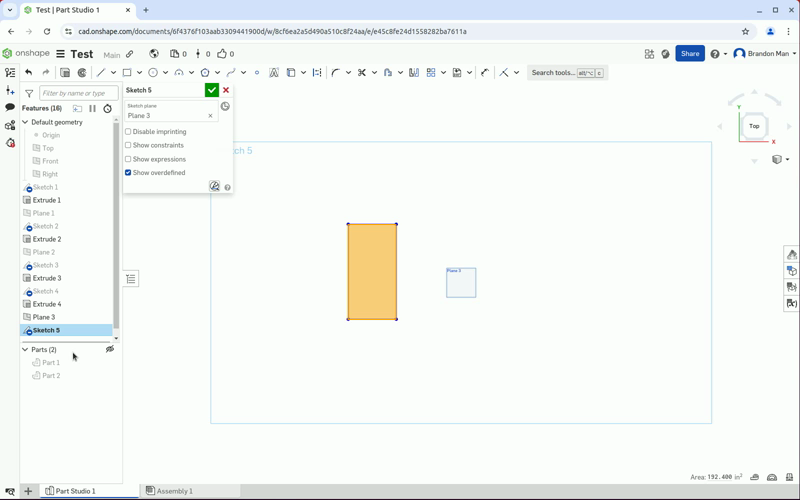
key(shift+e)
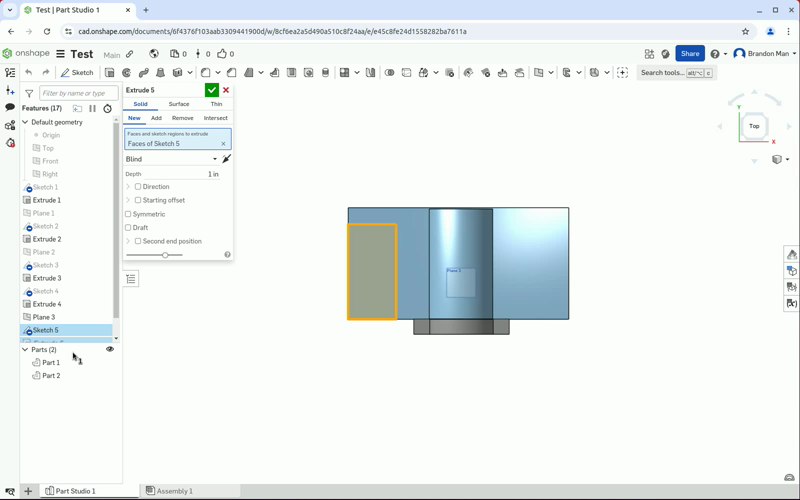
mouse_move(143, 106)
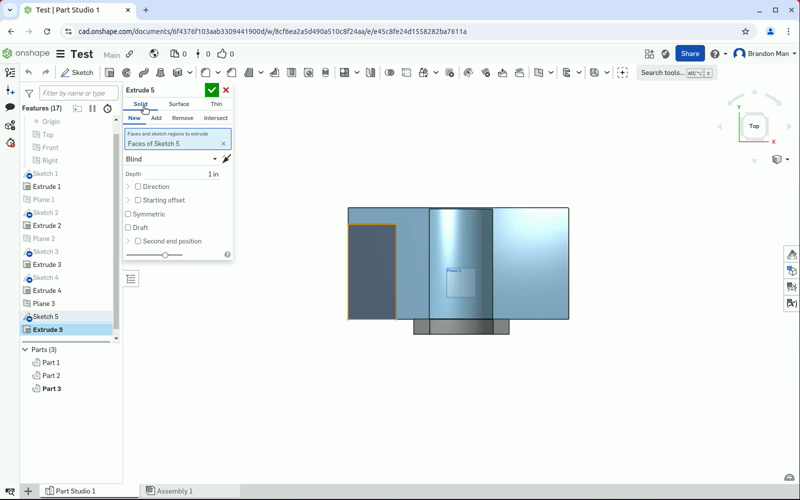
click(143, 106)
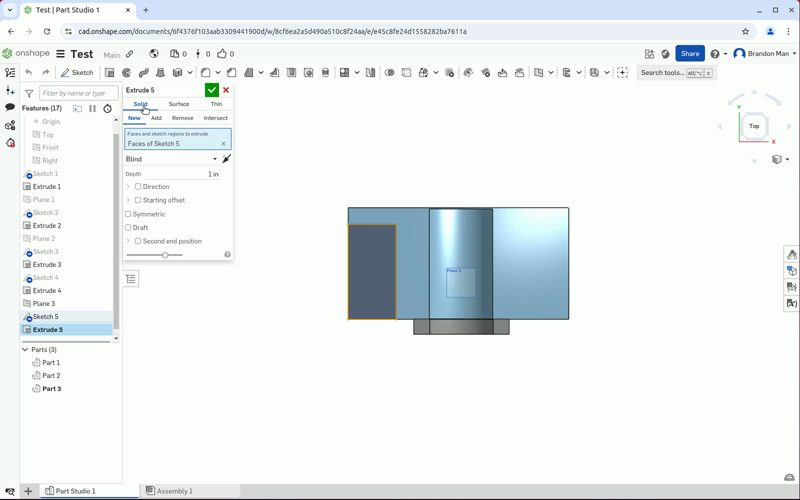
mouse_move(186, 120)
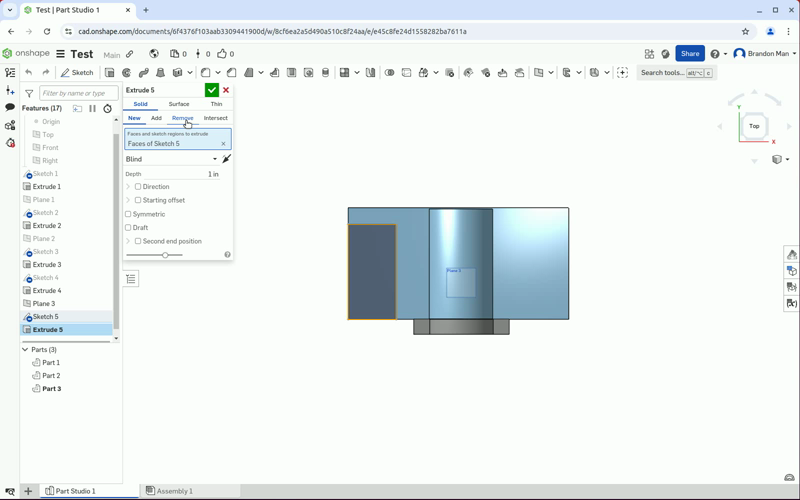
click(186, 120)
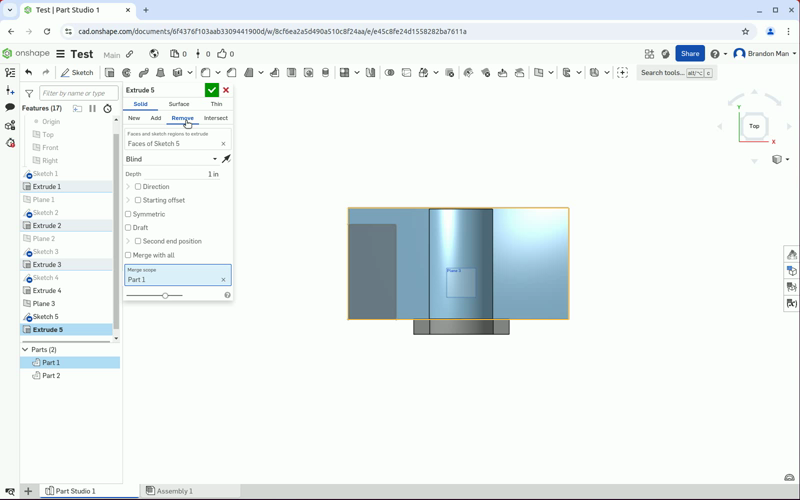
key(tab, 4)
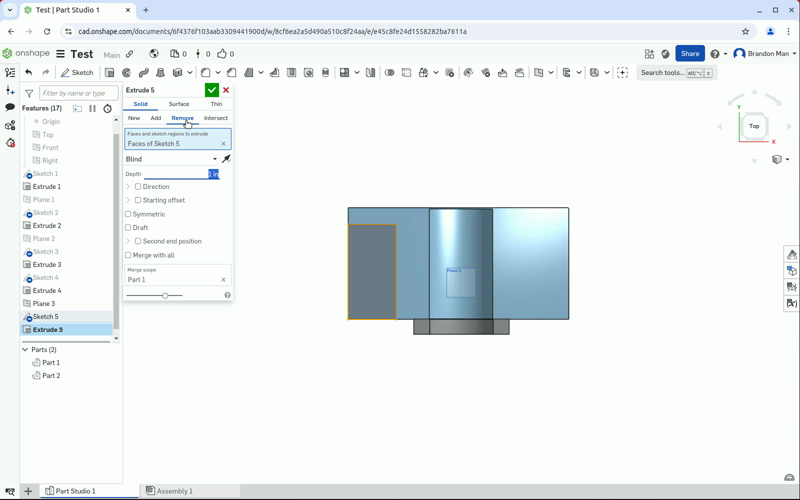
text(4.814)
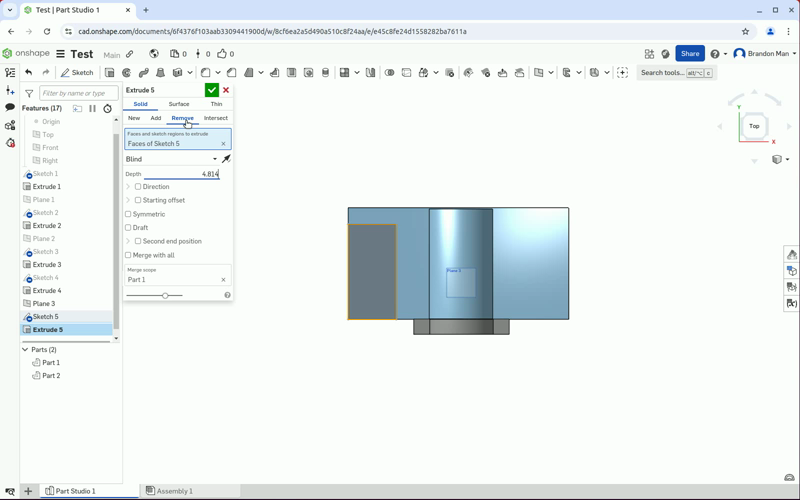
key(tab, 6)
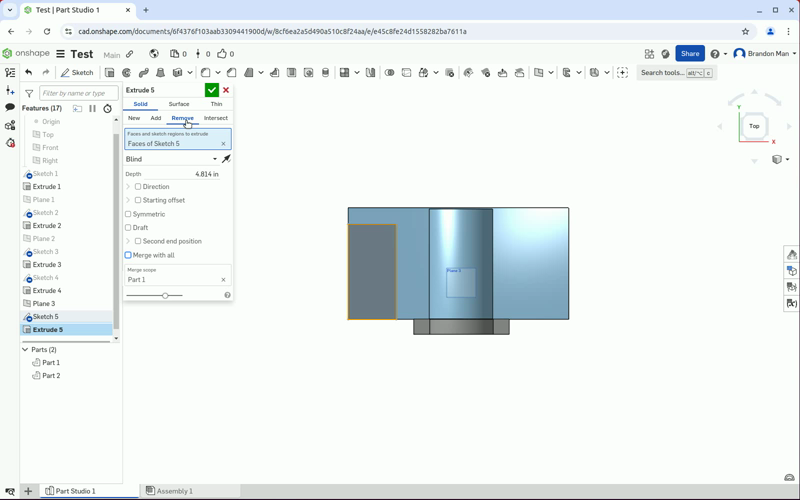
key(space)
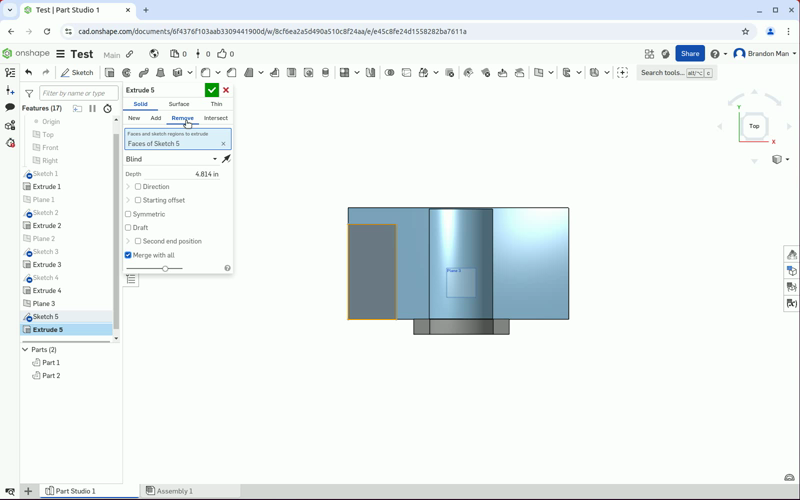
key(enter)
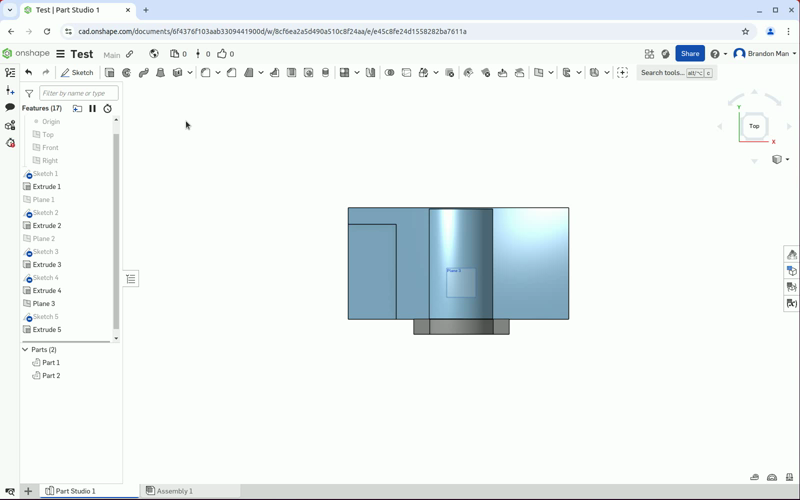
key(shift+h)
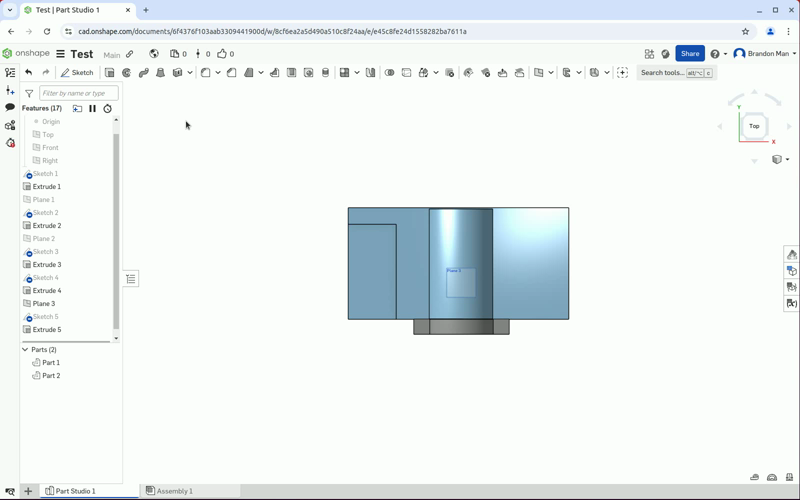
key(shift+h)
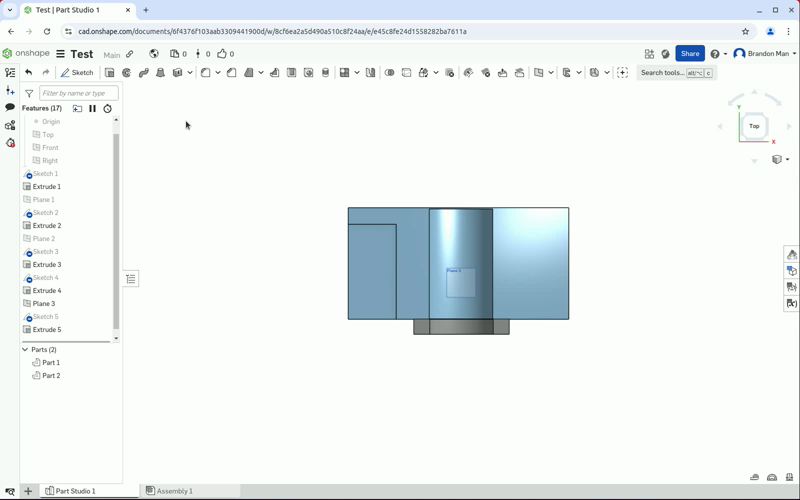
mouse_move(69, 176)
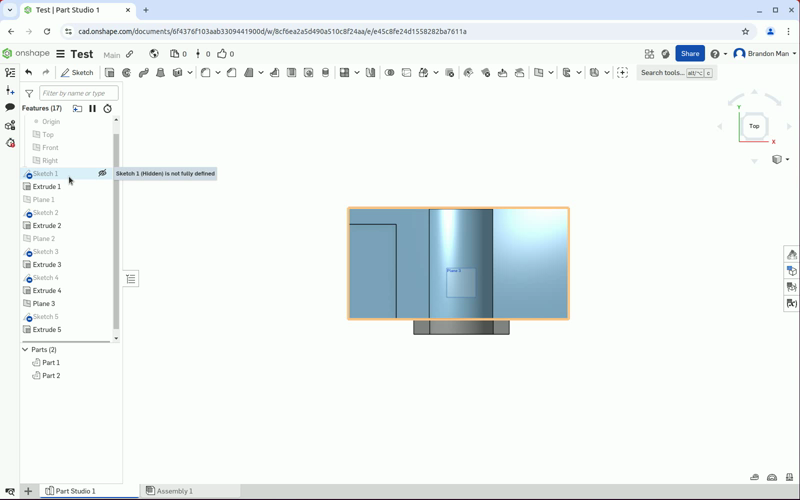
click(69, 176)
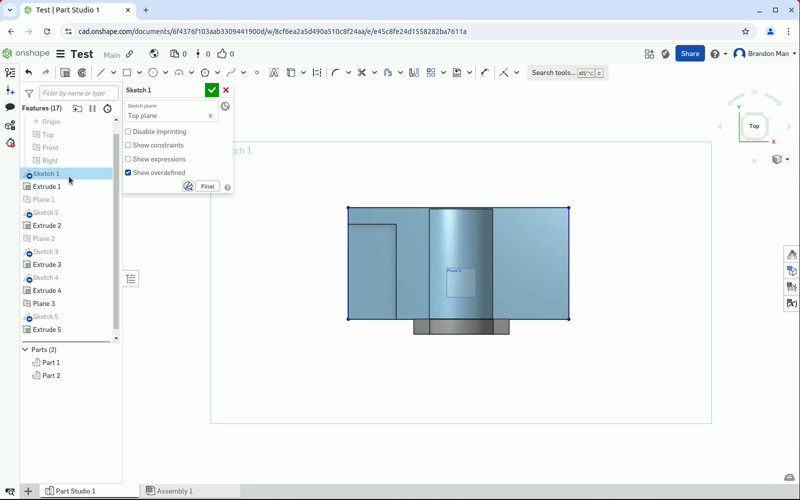
mouse_move(229, 92)
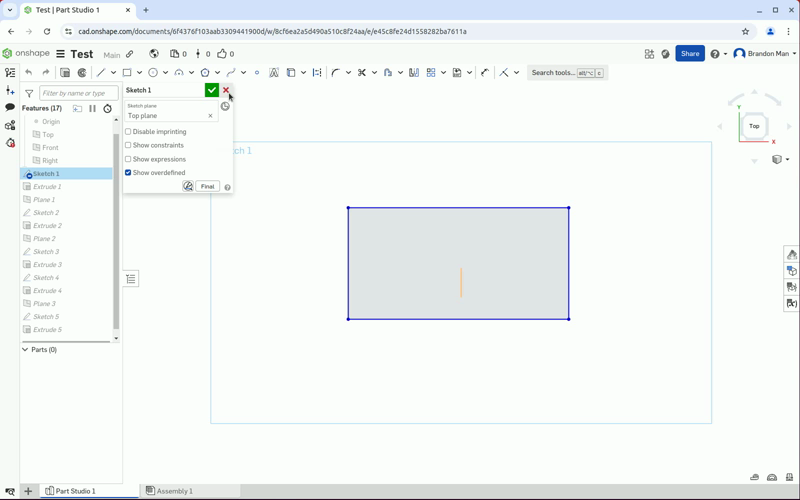
click(229, 92)
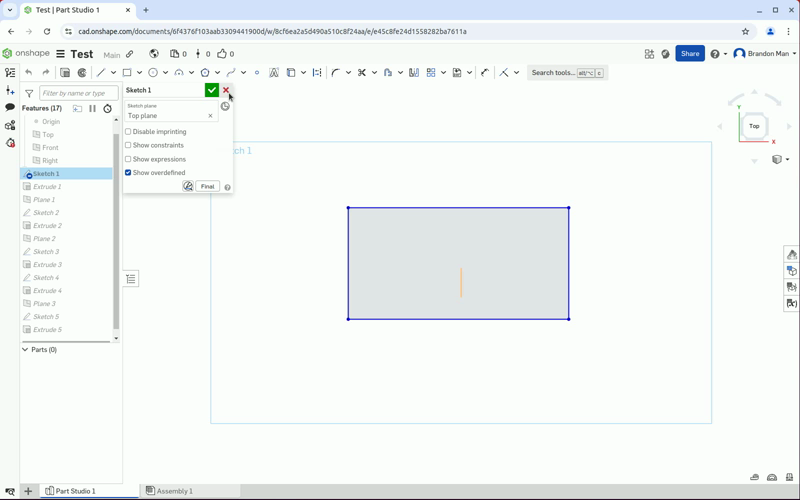
key(shift+s)
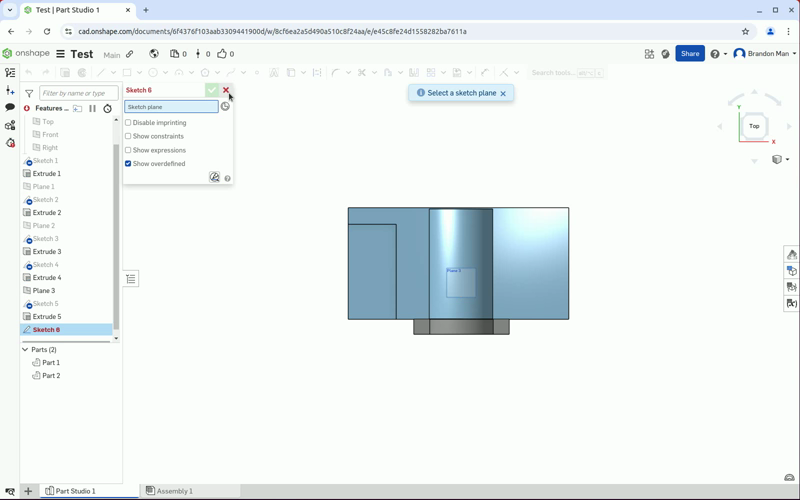
mouse_move(69, 293)
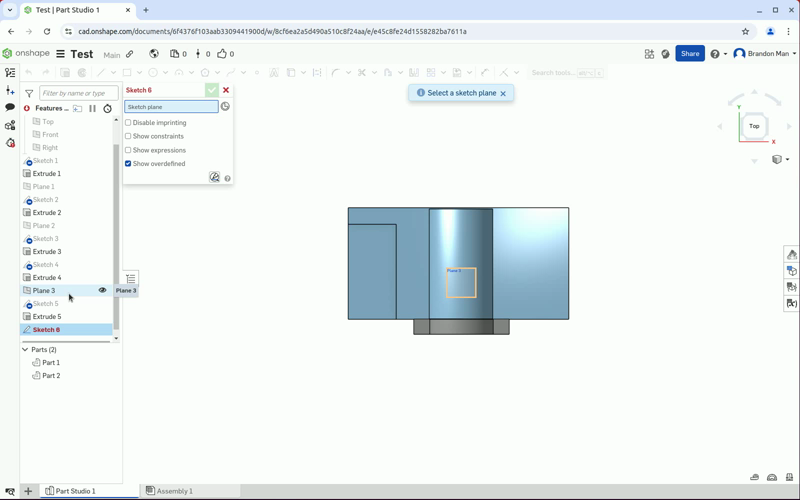
click(69, 293)
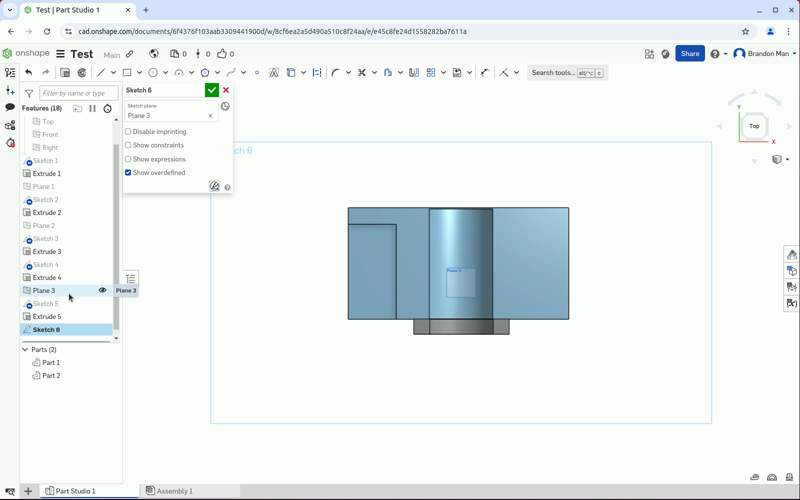
mouse_move(73, 352)
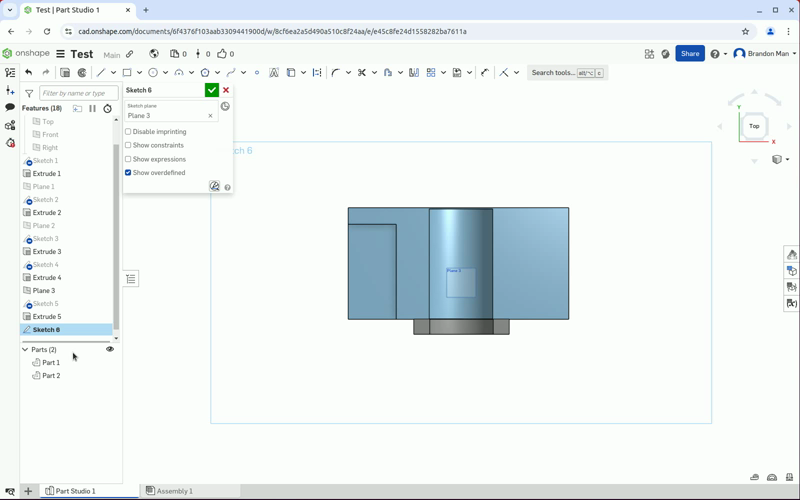
key(y)
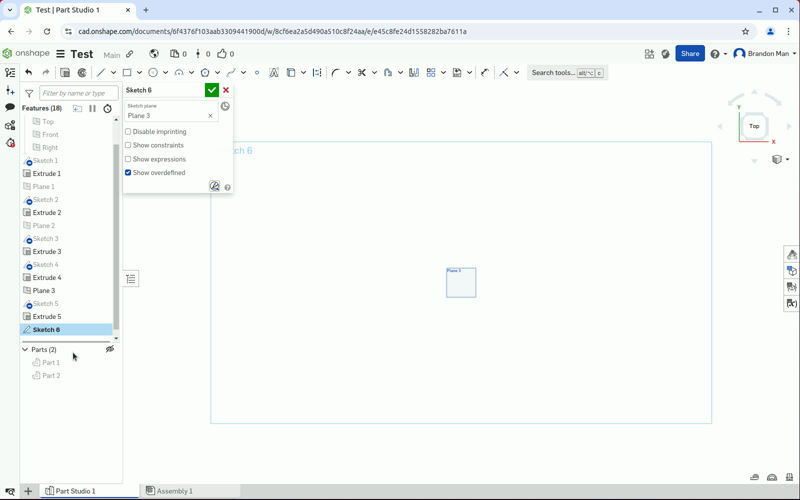
key(l)
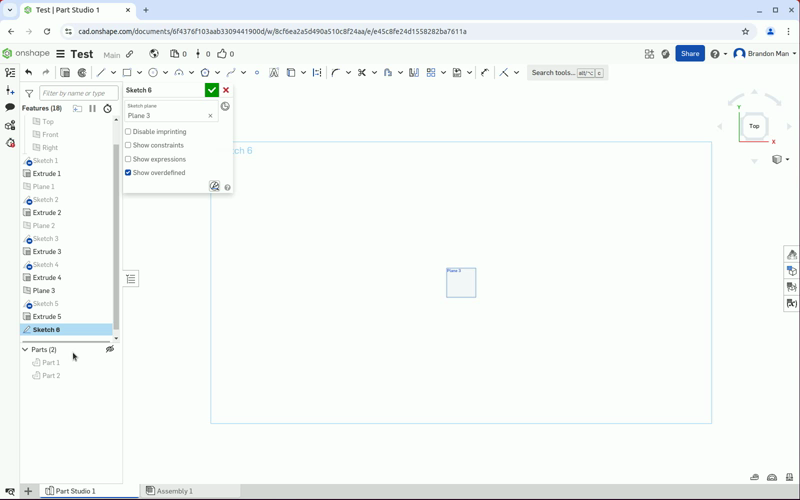
key_down(shift)
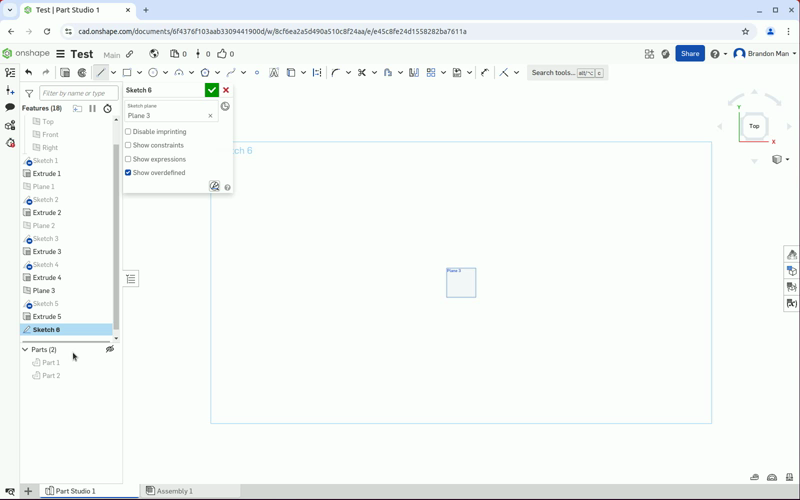
mouse_move(521, 319)
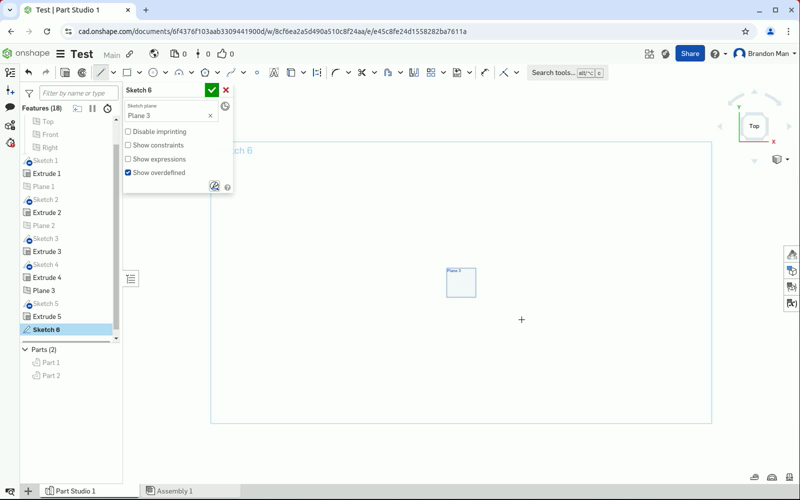
click(521, 319)
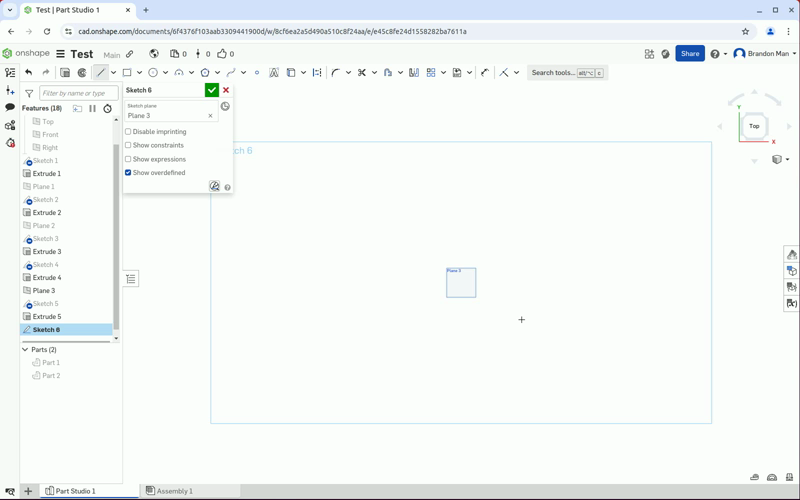
key_up(shift)
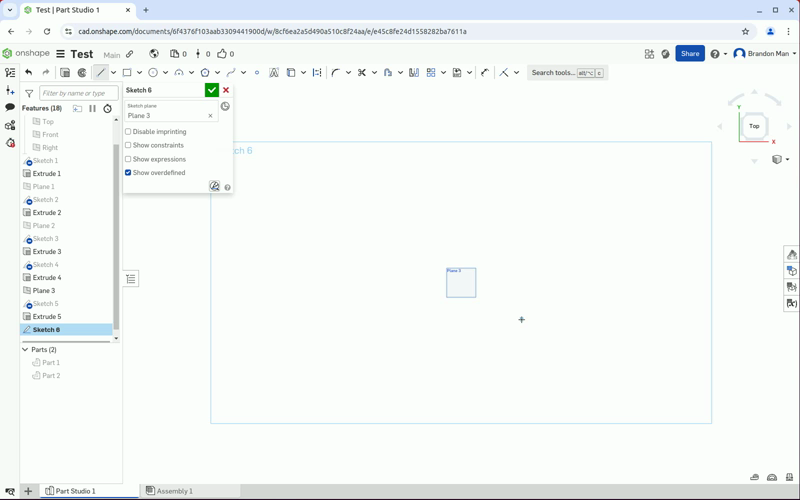
key_down(shift)
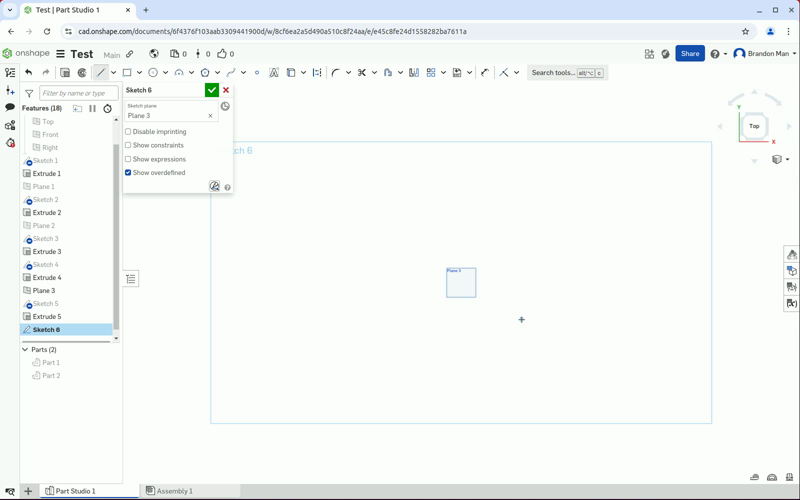
mouse_move(551, 319)
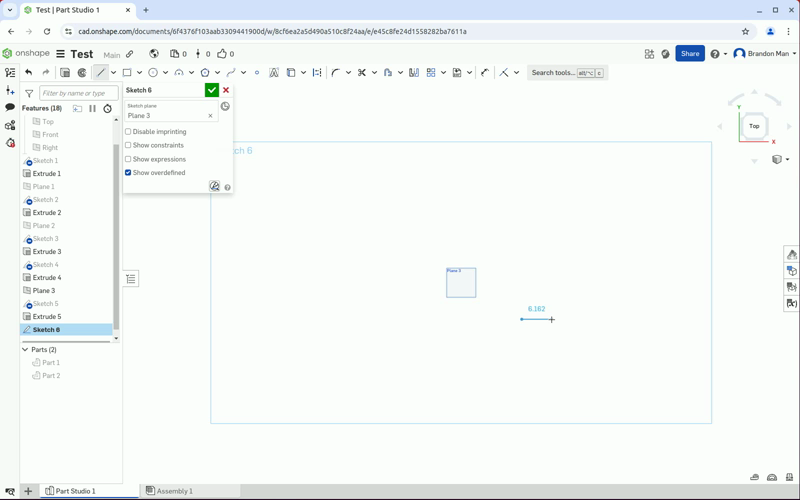
mouse_move(569, 319)
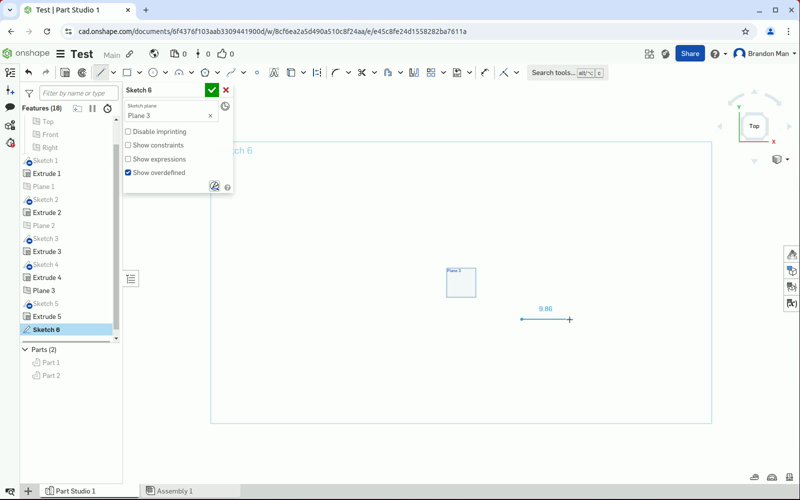
click(569, 319)
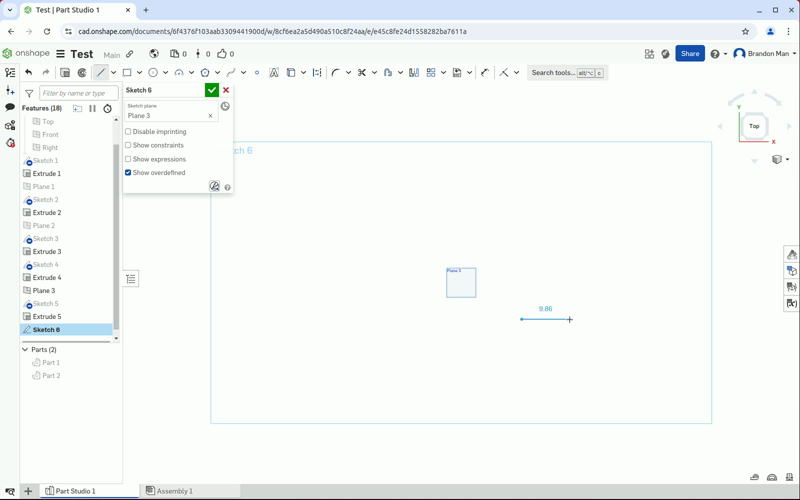
key_up(shift)
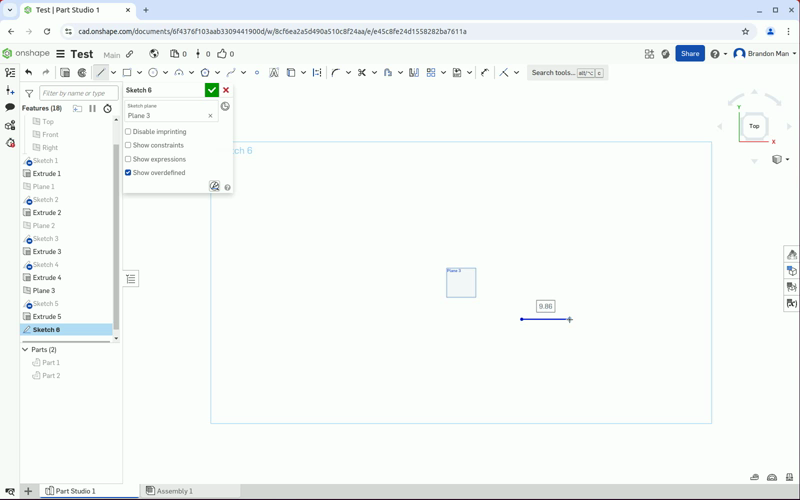
key_down(shift)
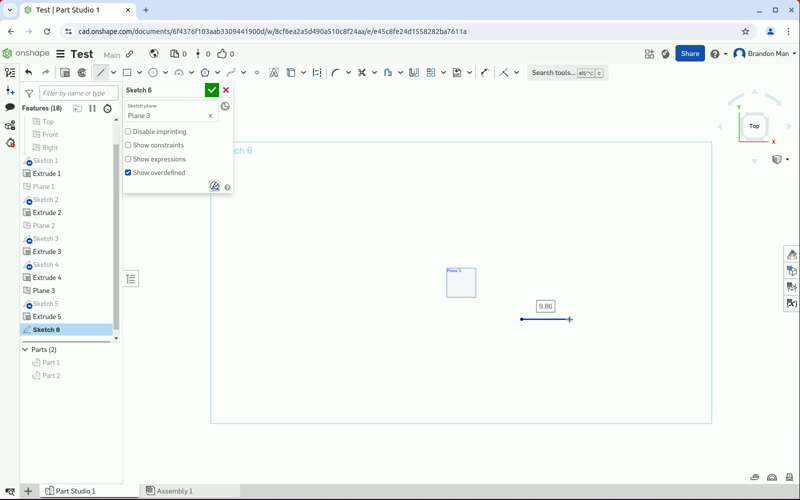
mouse_move(569, 224)
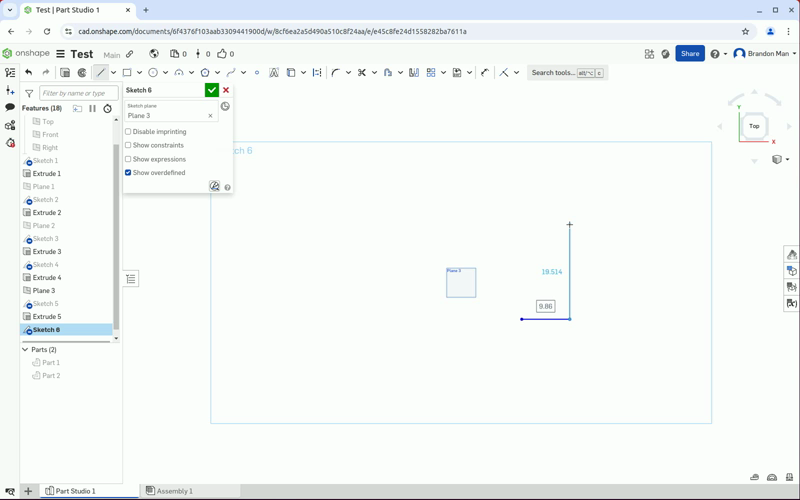
click(569, 224)
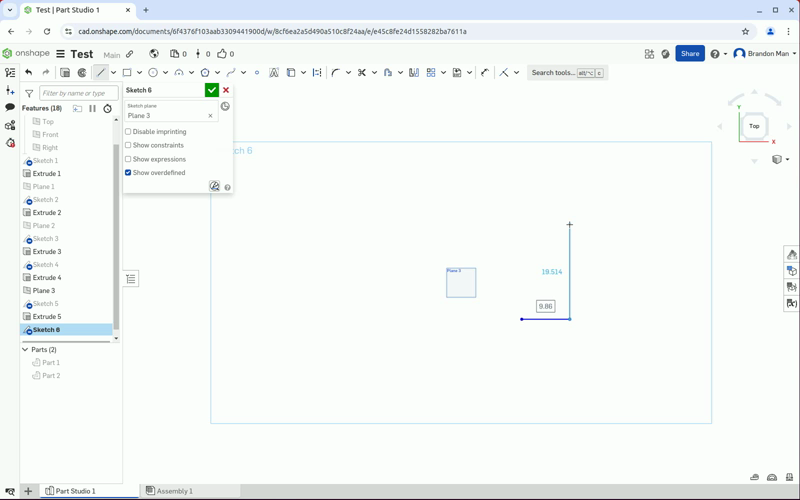
key_up(shift)
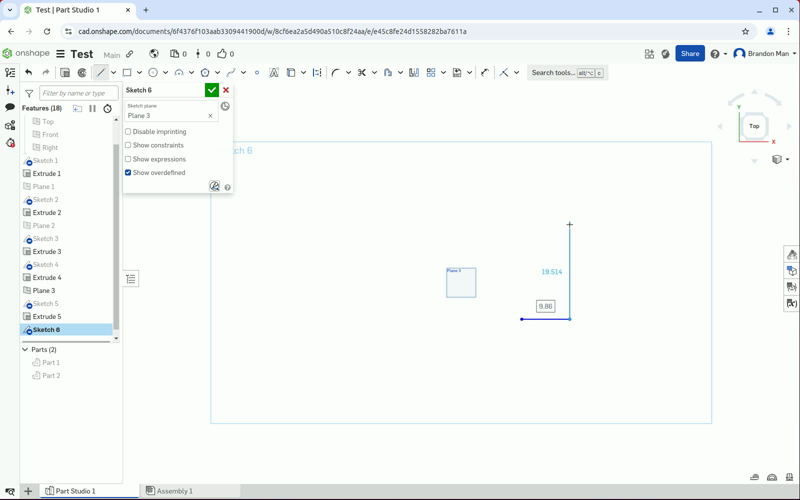
key_down(shift)
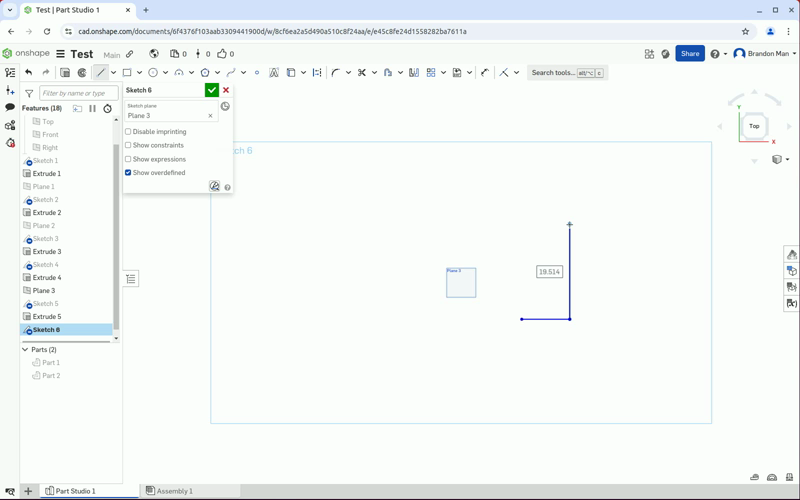
mouse_move(589, 224)
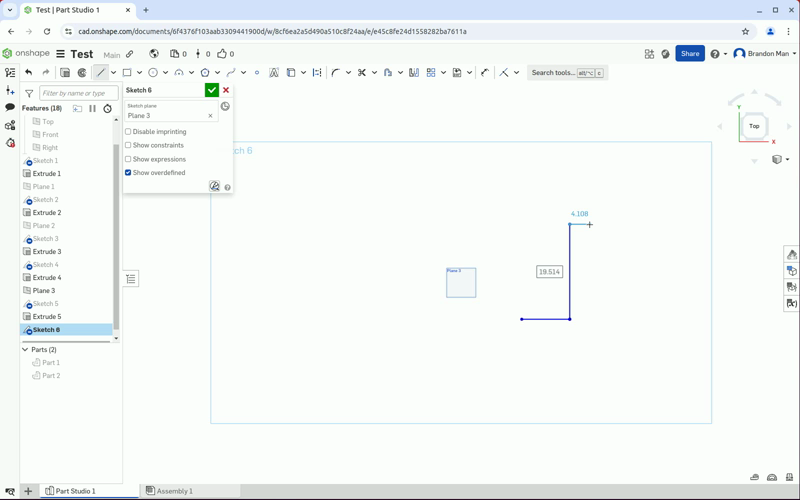
mouse_move(521, 224)
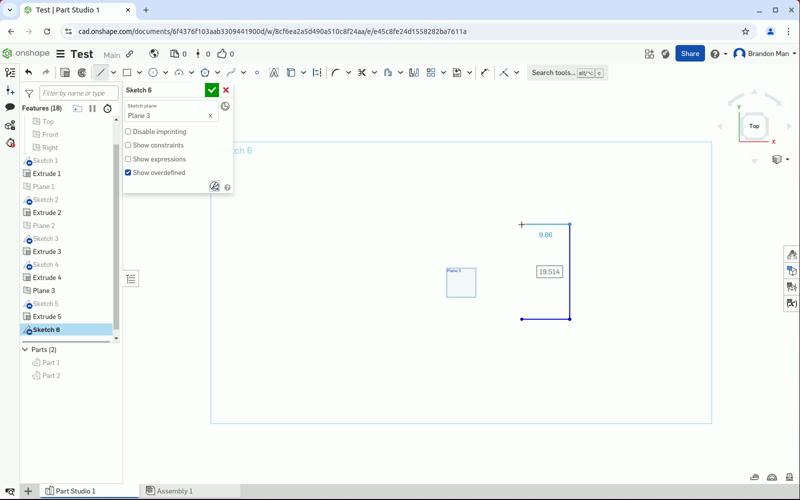
click(521, 224)
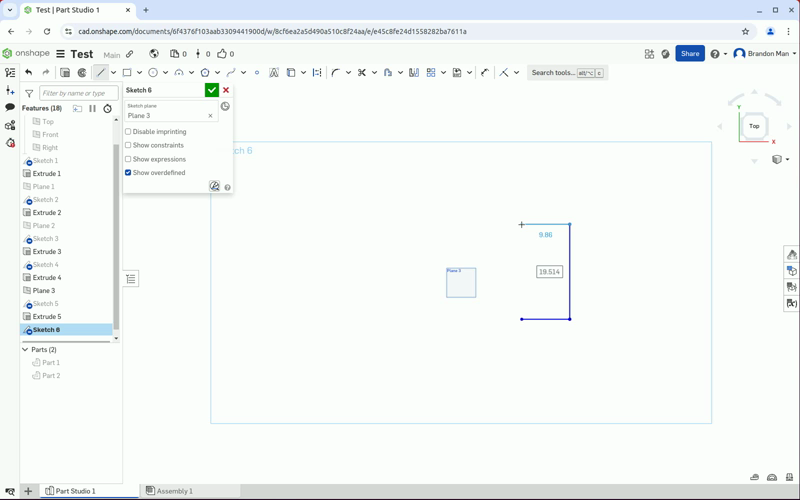
key_up(shift)
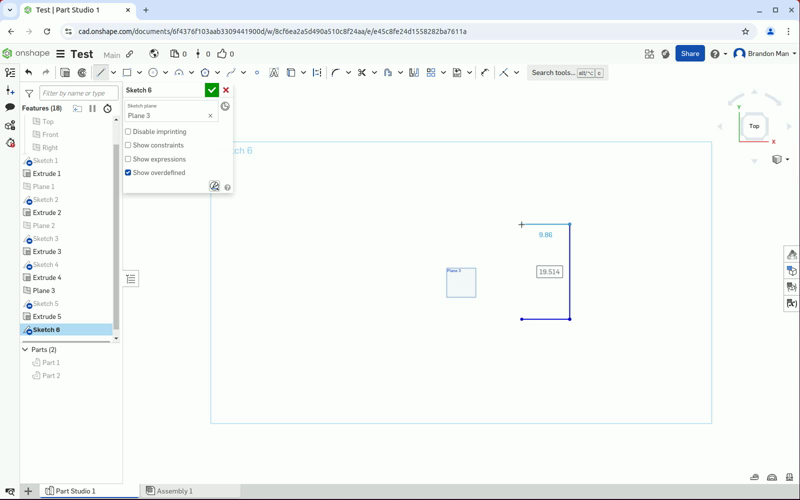
key_down(shift)
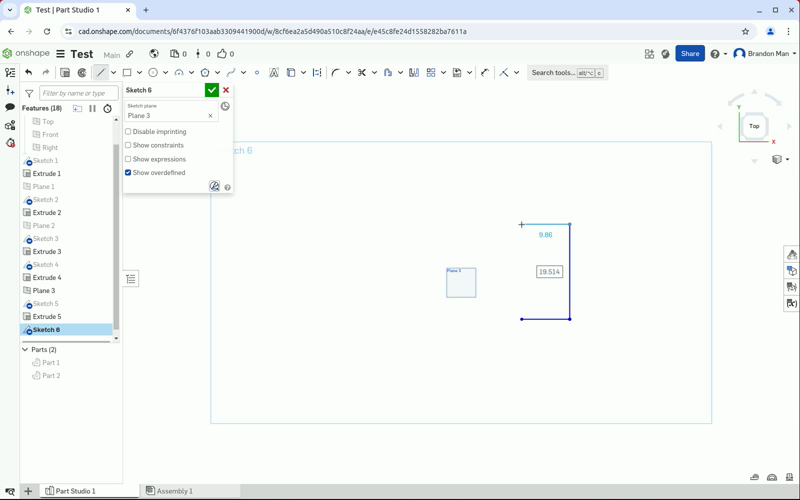
mouse_move(521, 319)
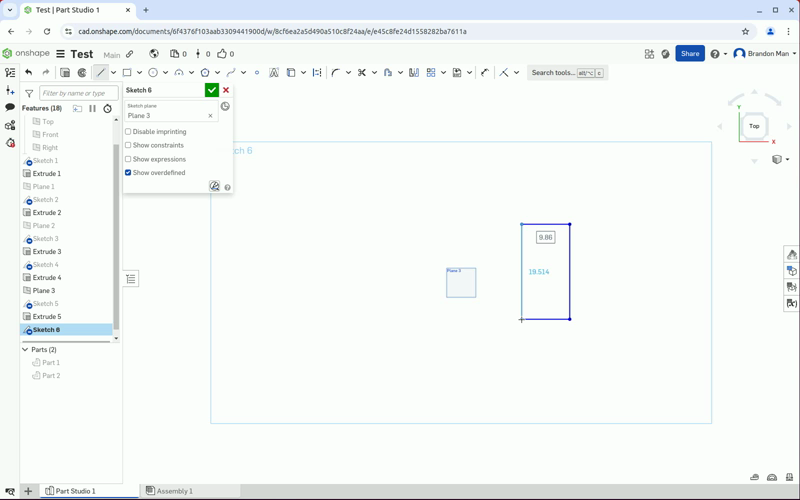
key_up(shift)
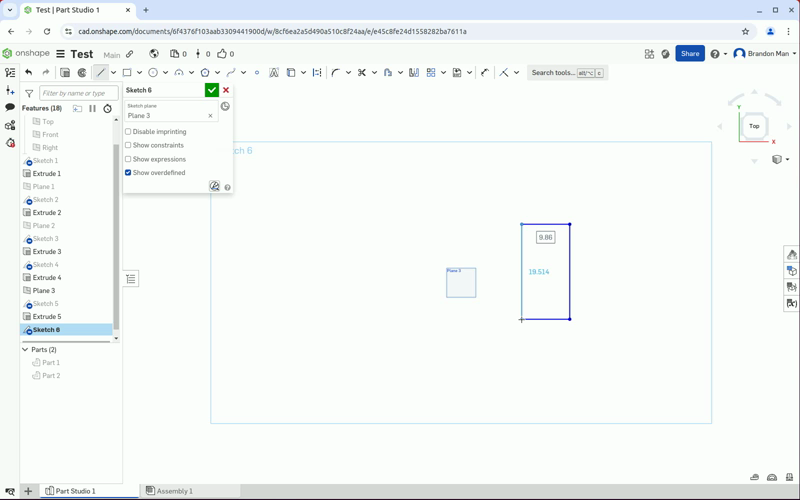
click(521, 319)
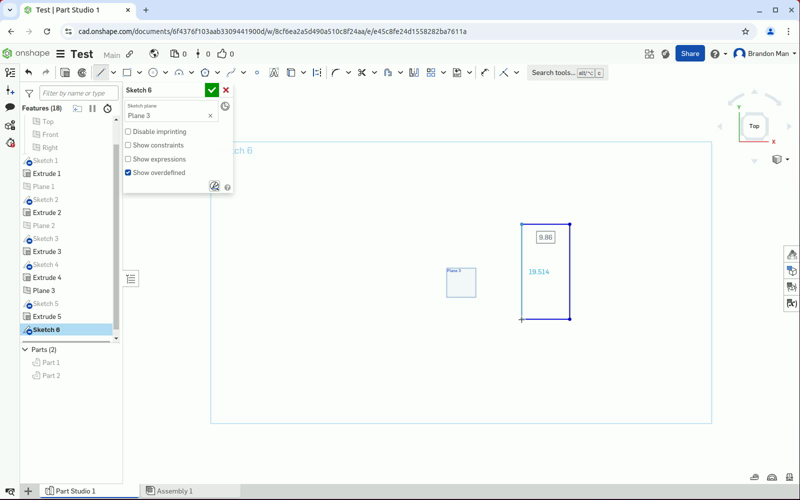
key(esc)
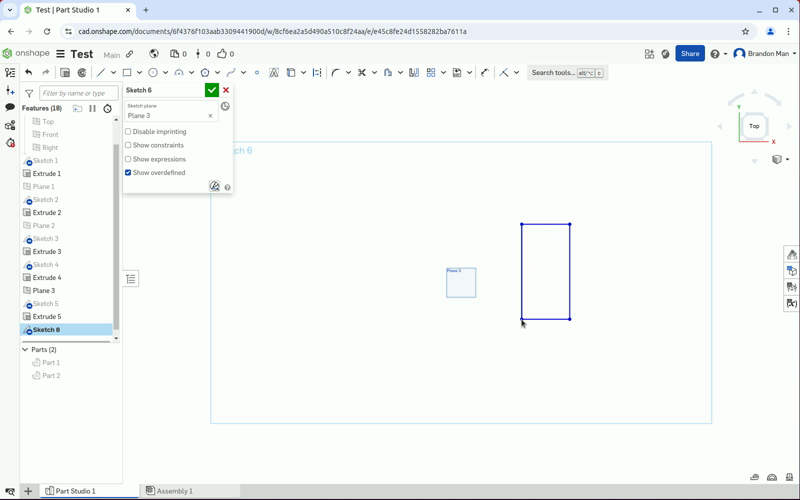
mouse_move(559, 251)
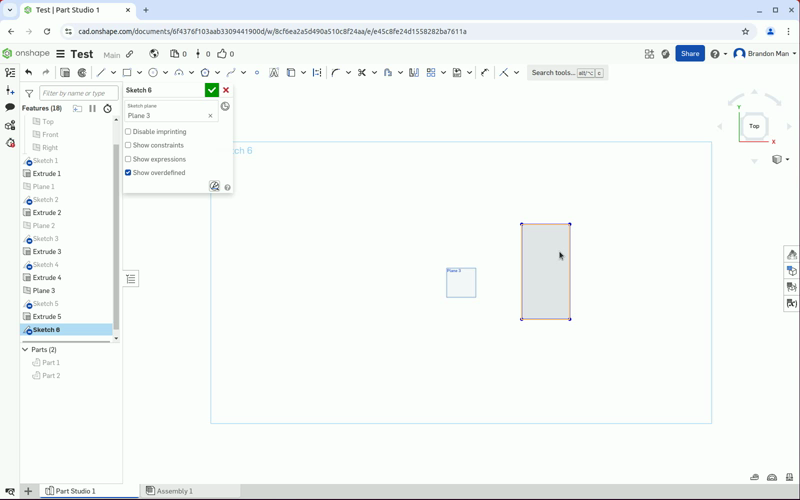
click(559, 251)
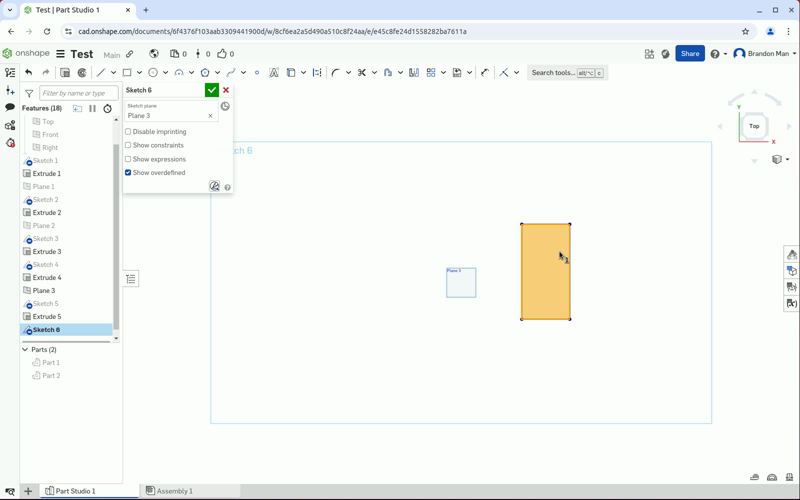
mouse_move(73, 352)
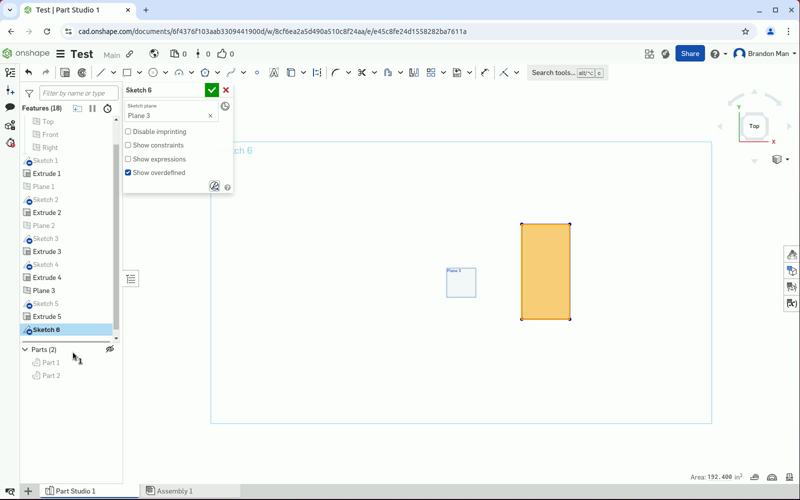
key(shift+y)
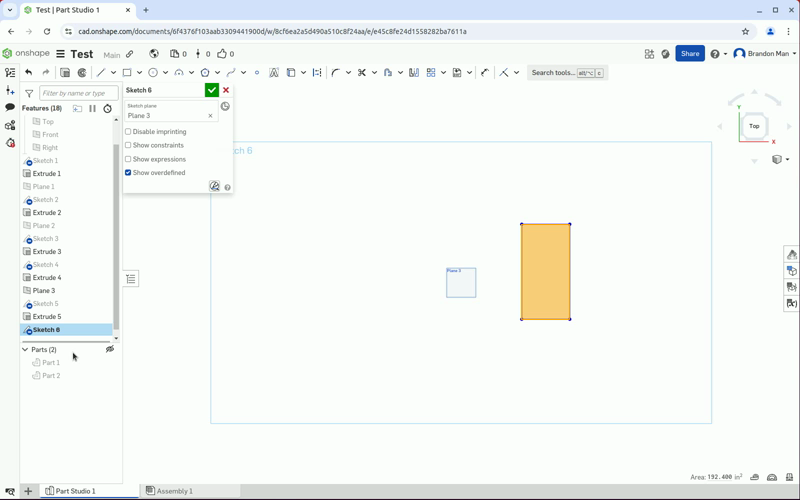
key(shift+e)
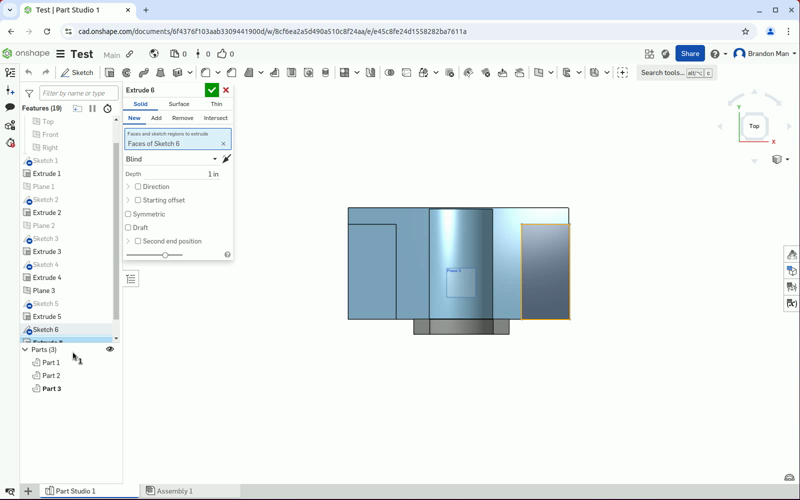
mouse_move(143, 106)
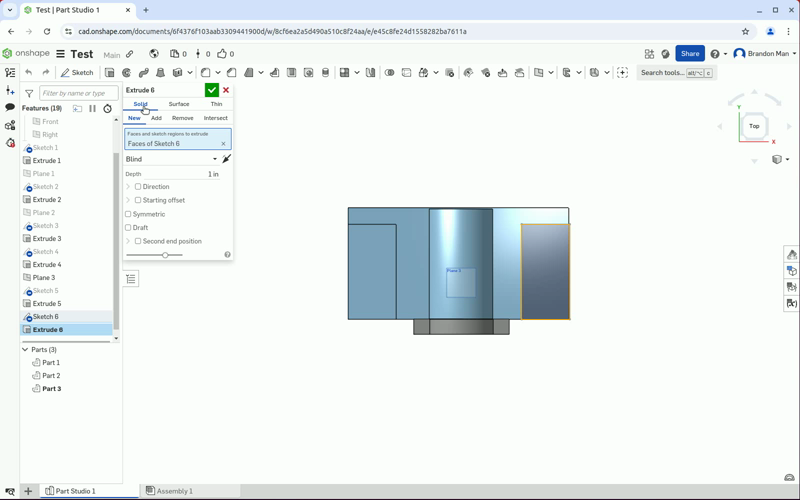
click(143, 106)
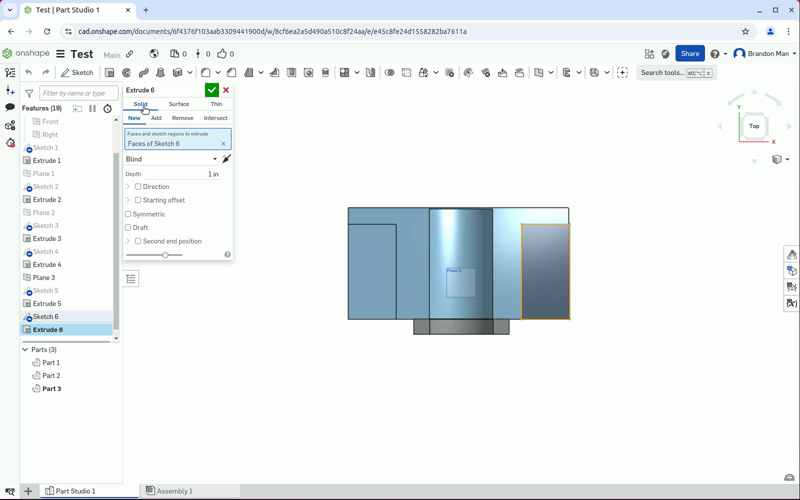
mouse_move(186, 120)
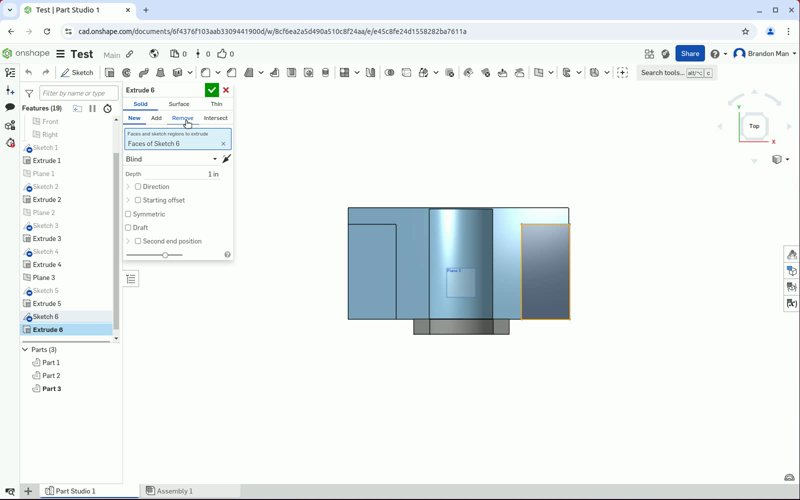
click(186, 120)
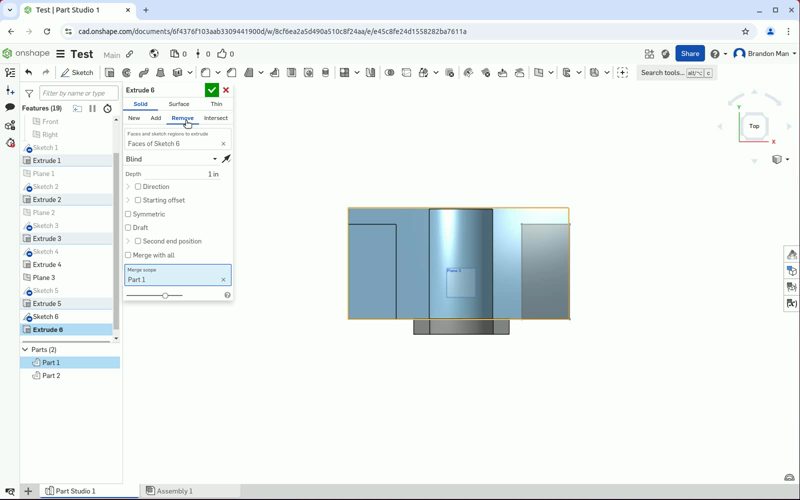
key(tab, 4)
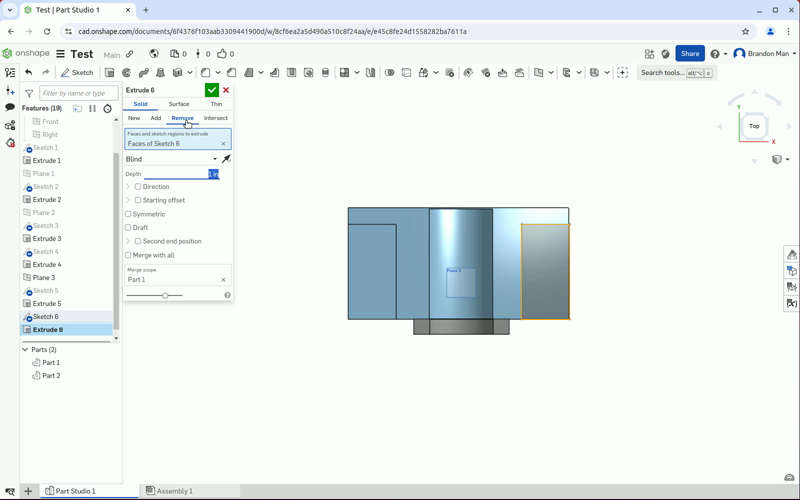
text(4.814)
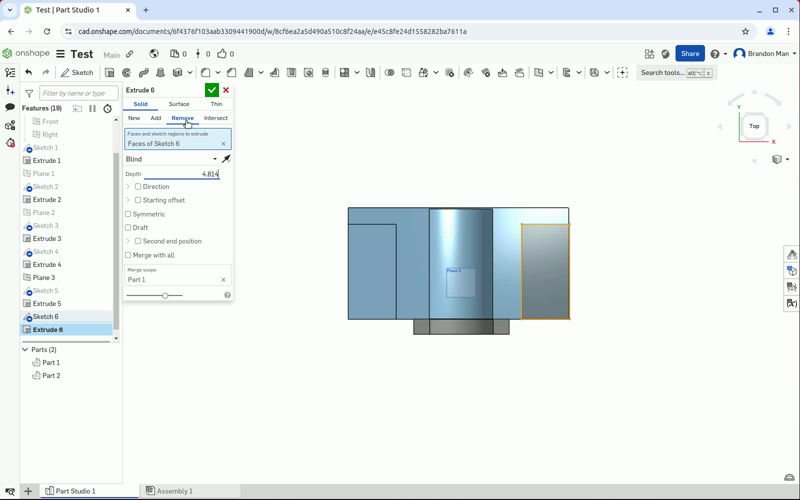
key(tab, 6)
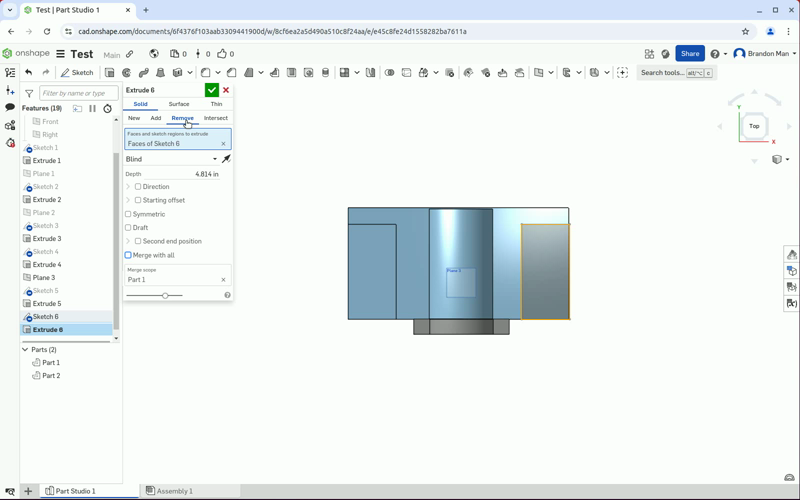
key(space)
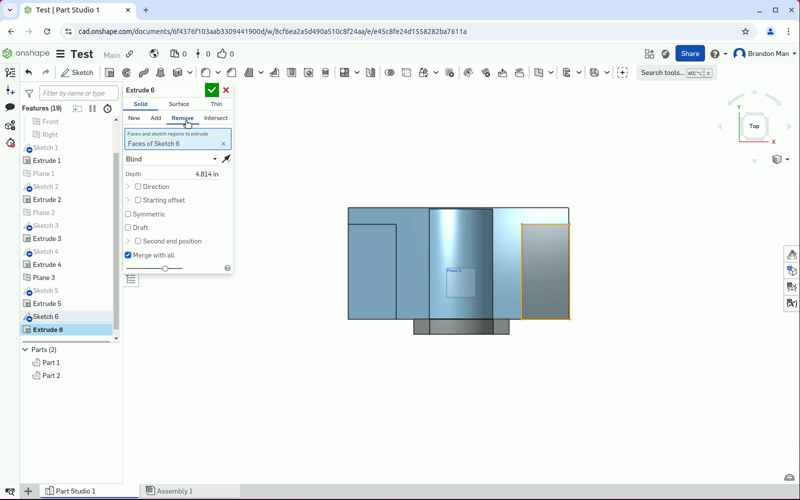
key(enter)
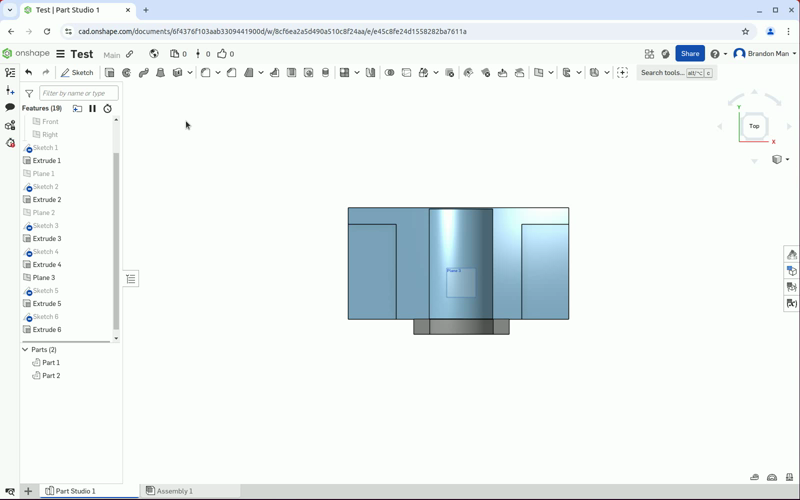
key(shift+h)
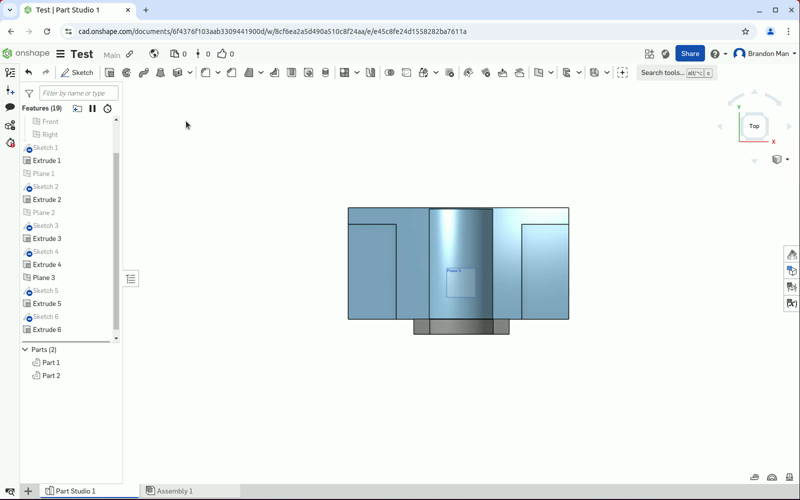
key(shift+h)
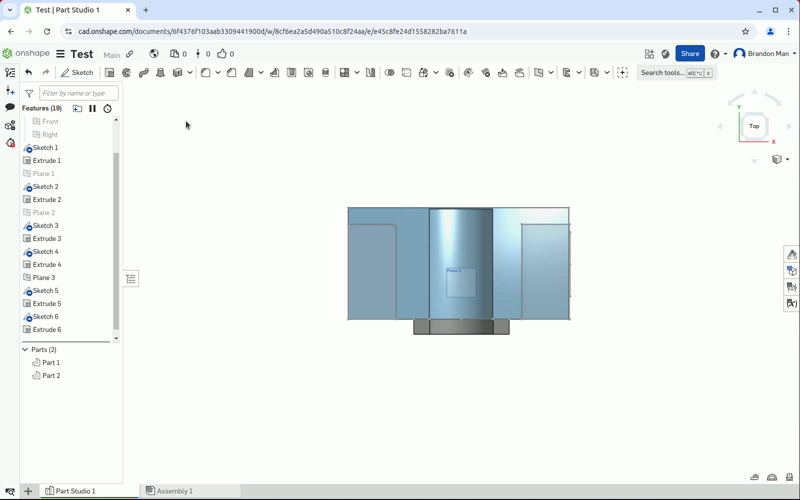
key(shift+7)
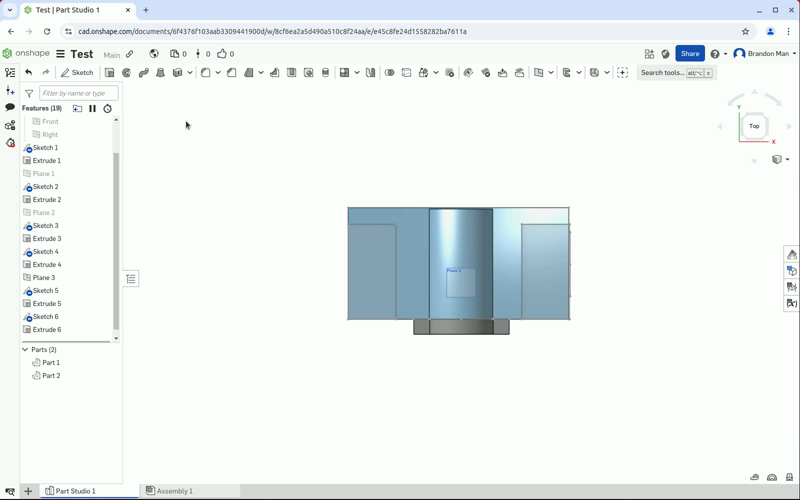
key(up, 3)
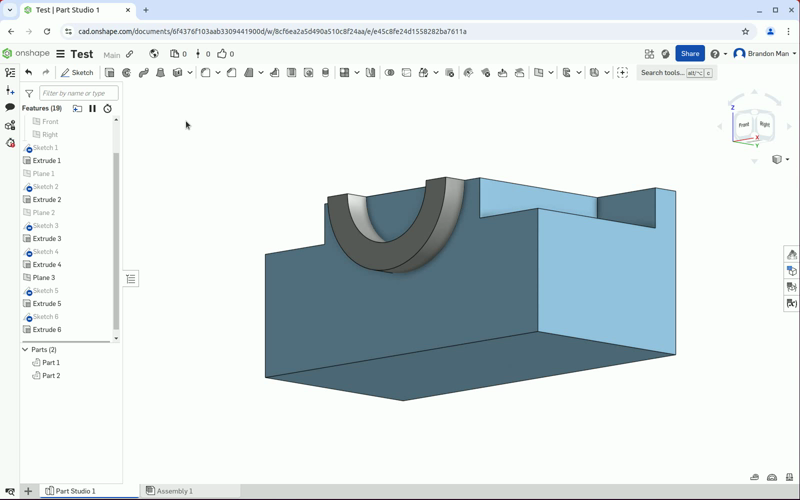
key(left, 3)
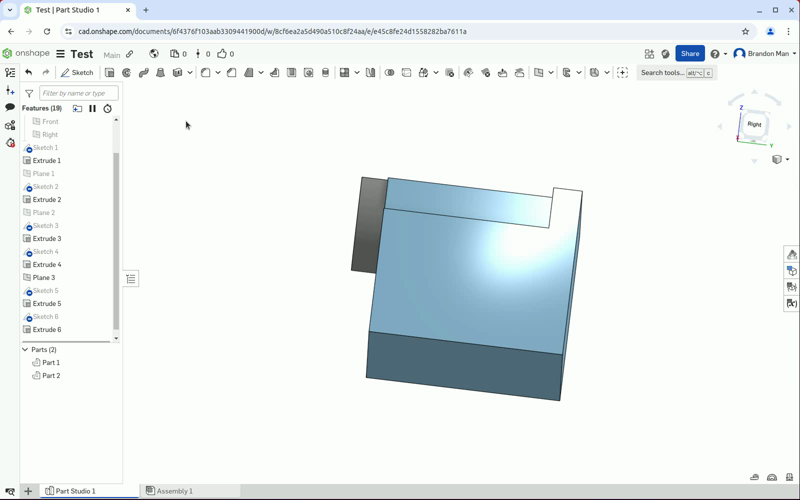
key(right, 3)
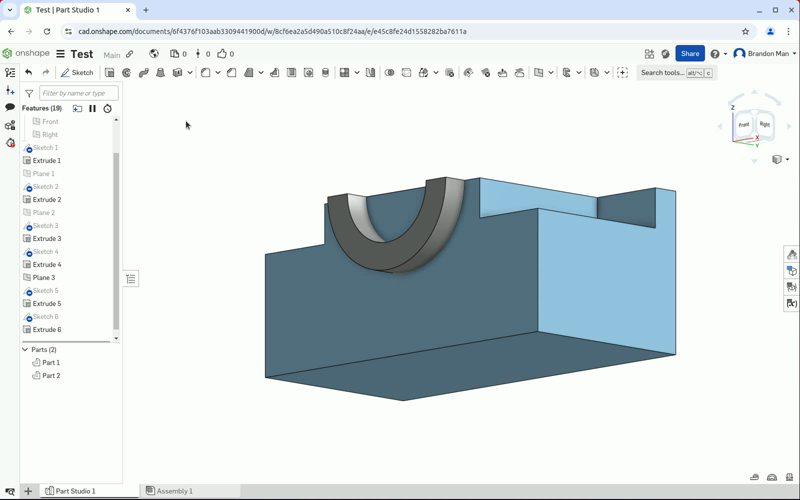
key(down, 3)
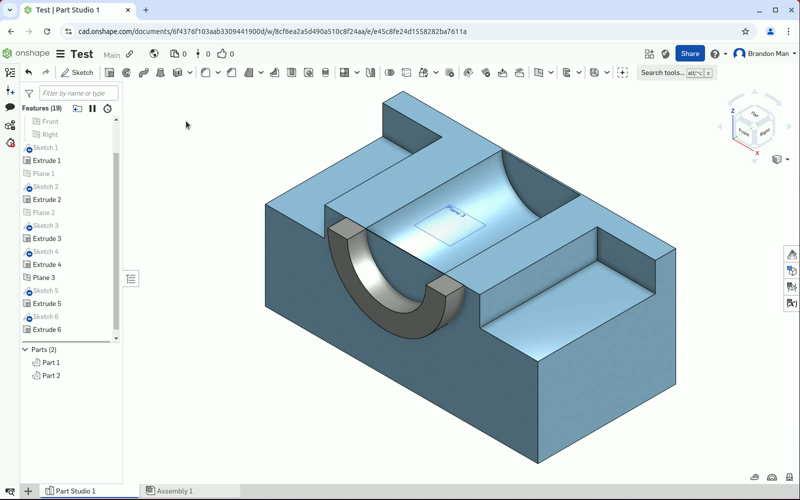
mouse_move(69, 150)
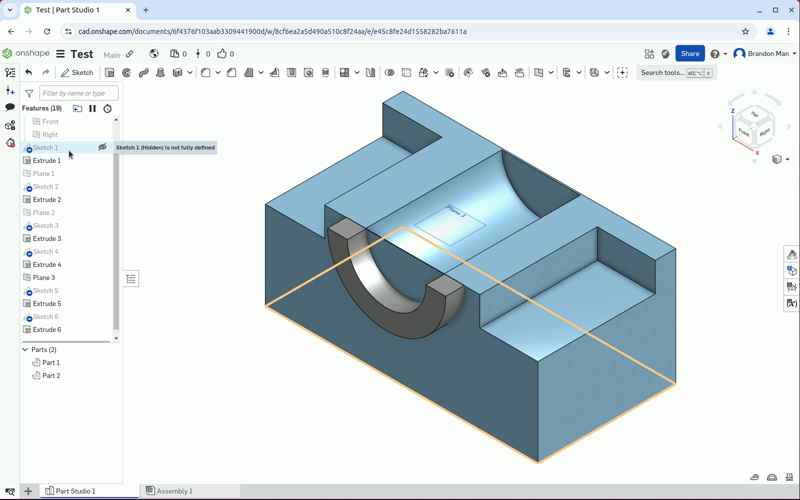
click(69, 150)